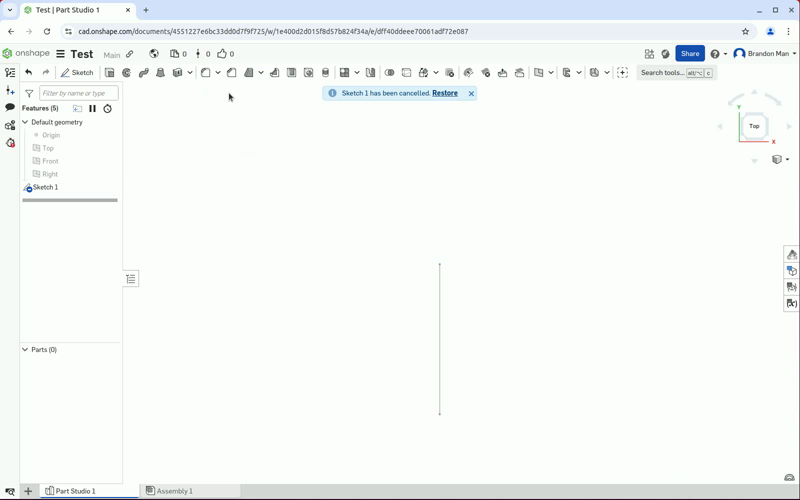
key(shift+h)
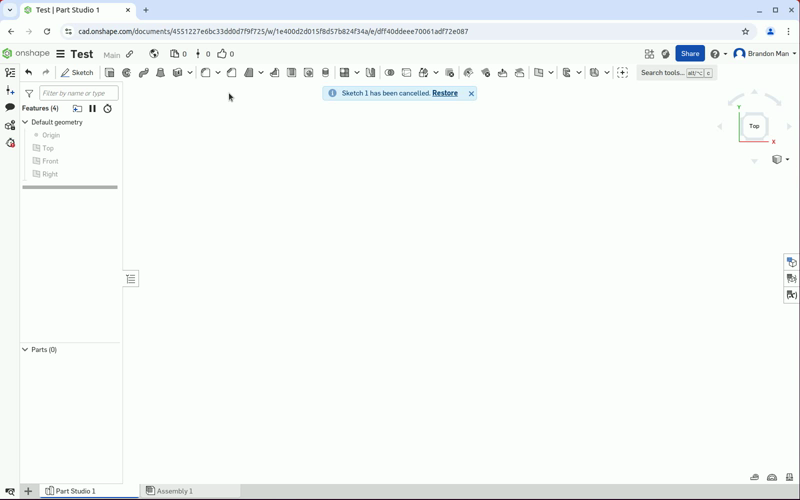
mouse_move(73, 352)
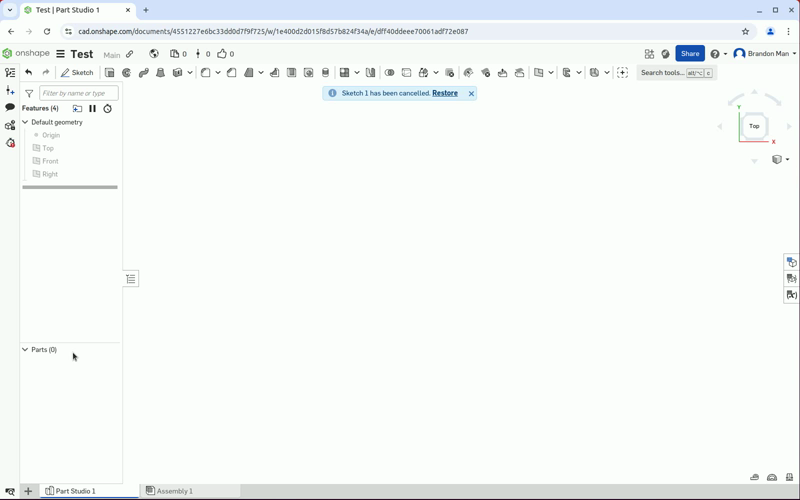
key(y)
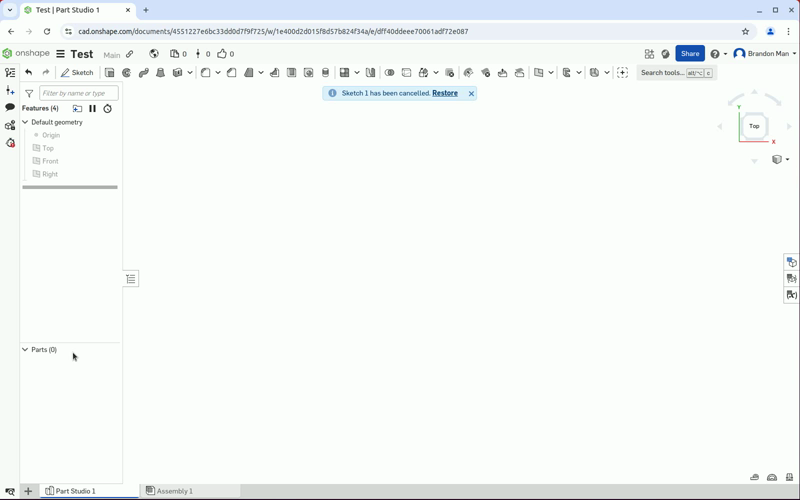
key(shift+p)
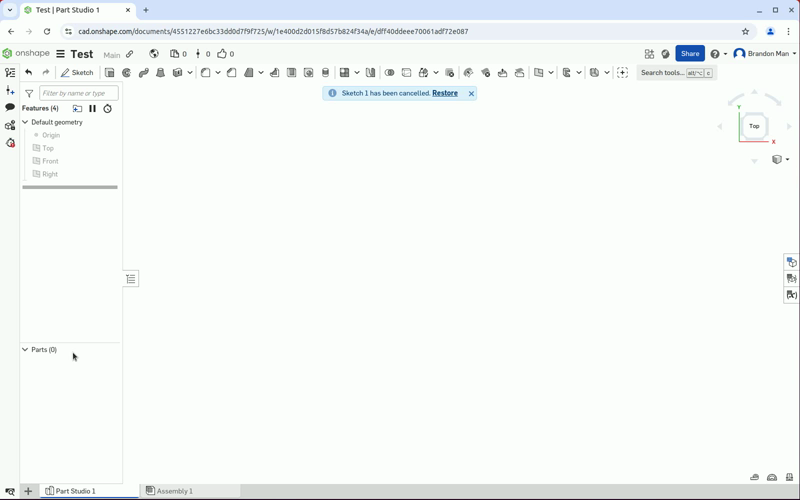
key(space)
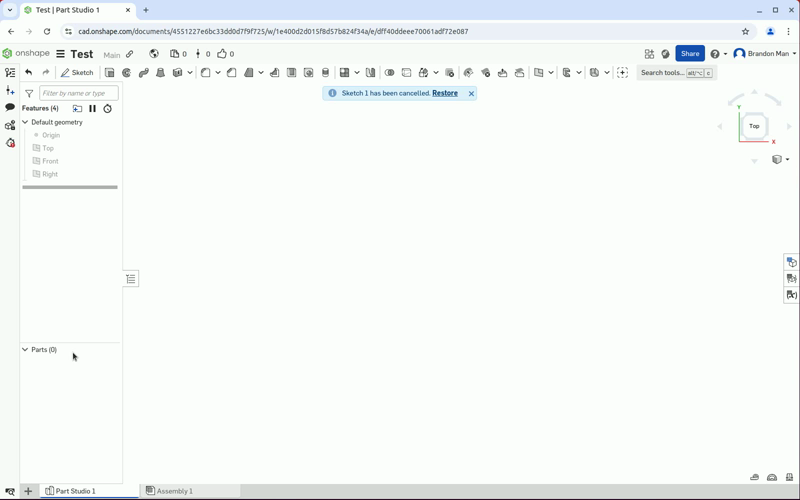
key_down(shift)
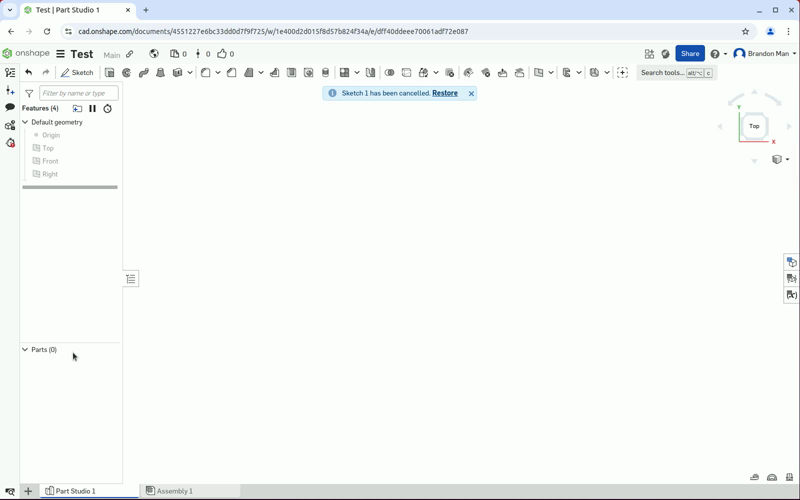
key(up)
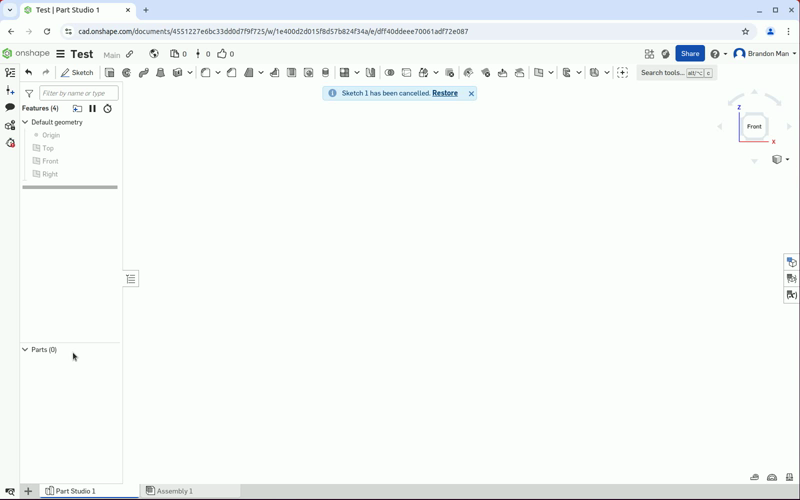
key_up(shift)
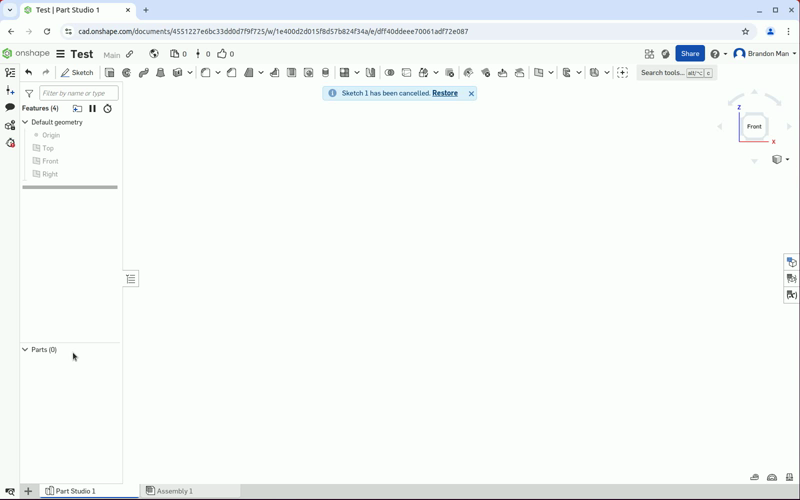
key(space)
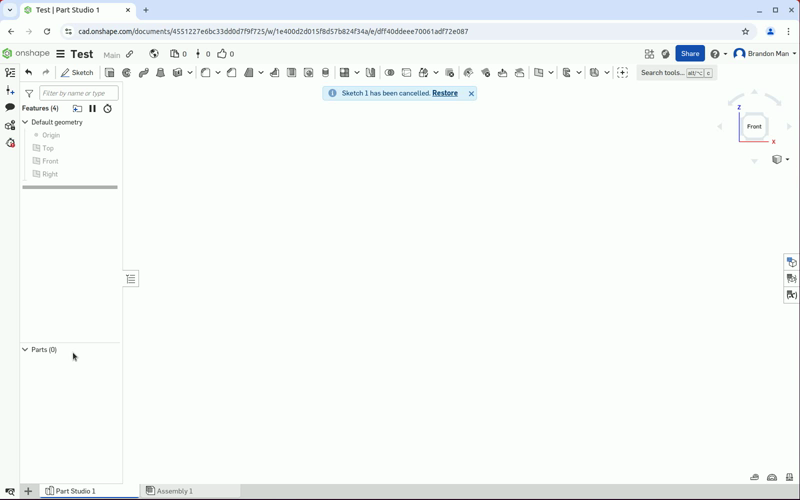
key_down(shift)
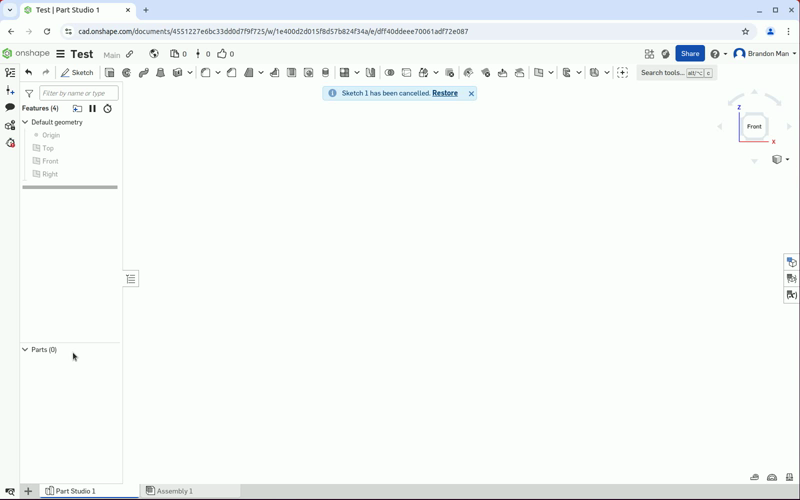
key(left)
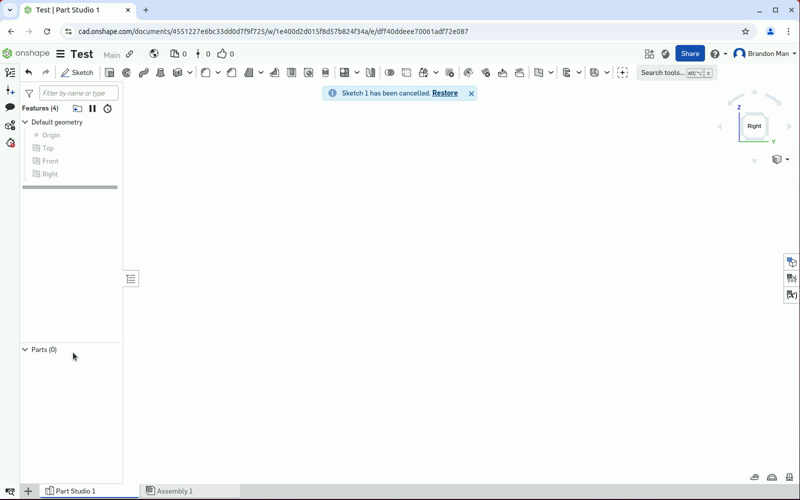
key_up(shift)
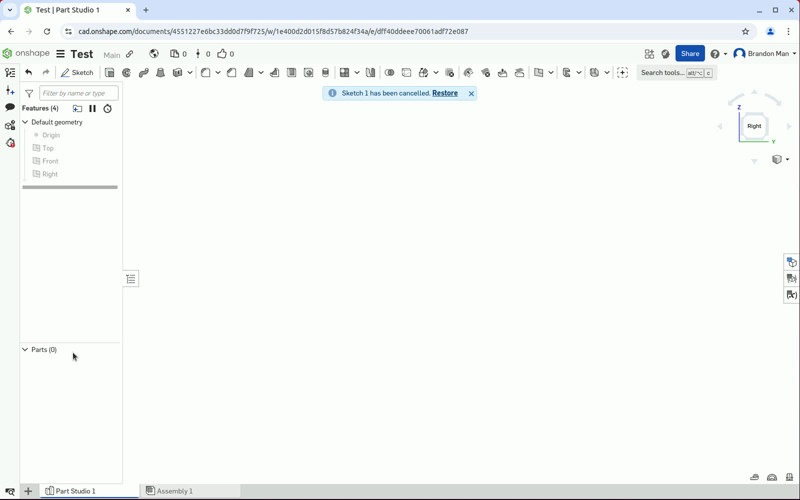
mouse_move(73, 352)
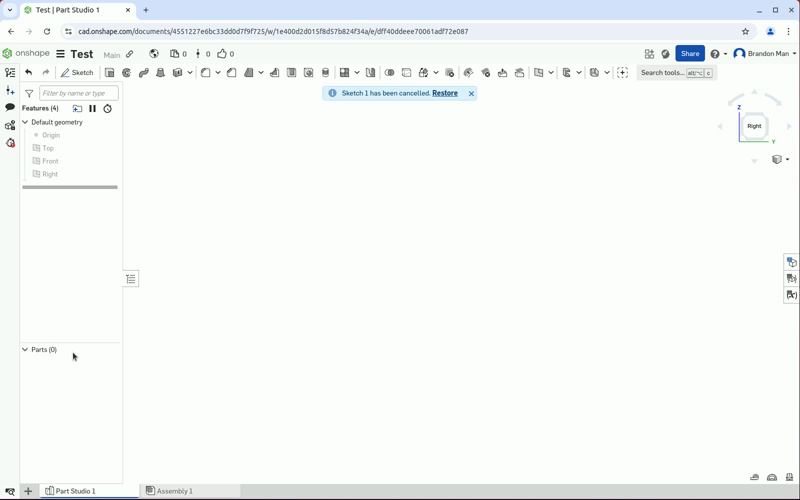
key(shift+y)
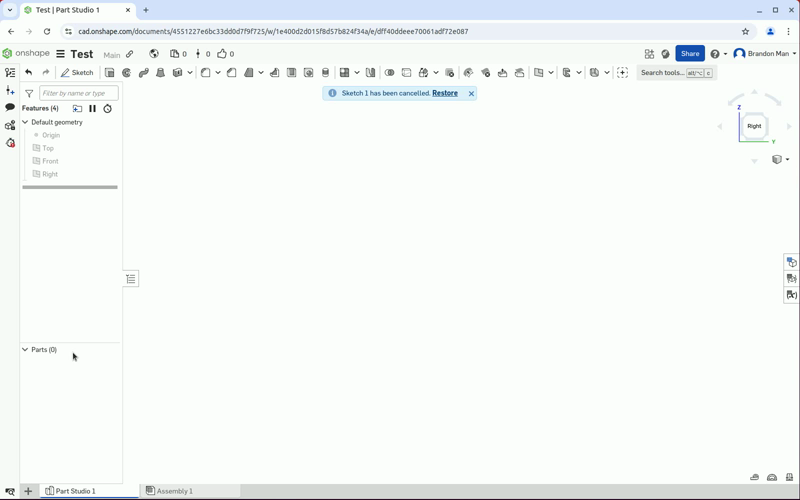
key(shift+s)
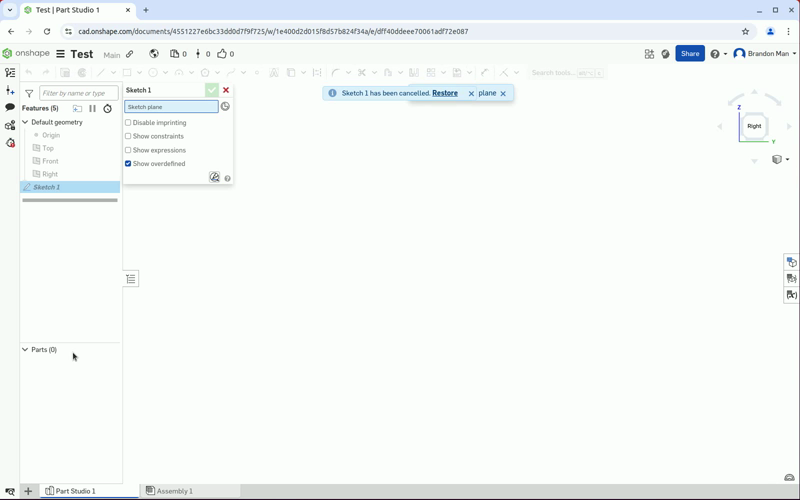
mouse_move(73, 176)
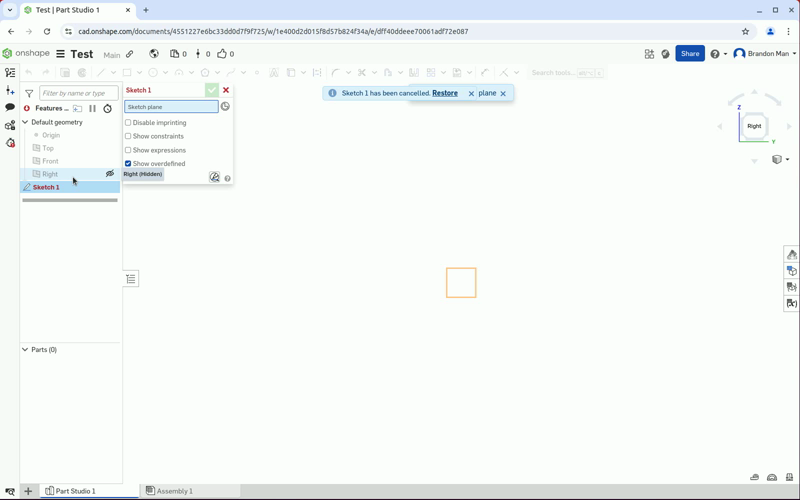
click(73, 176)
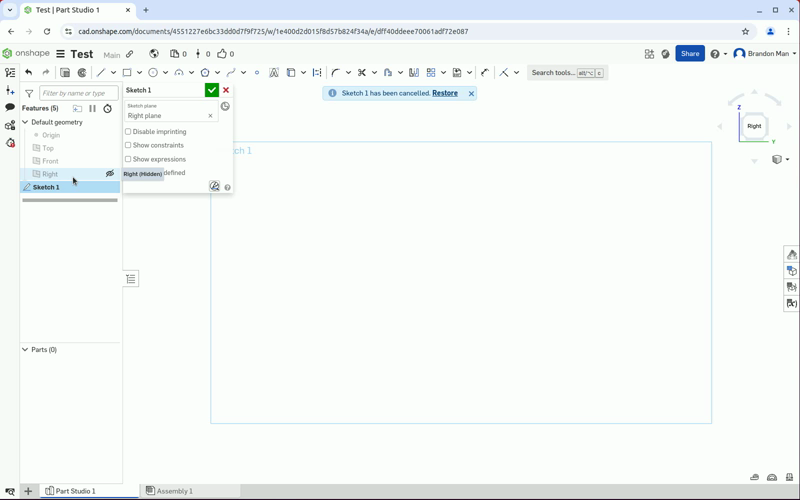
mouse_move(73, 352)
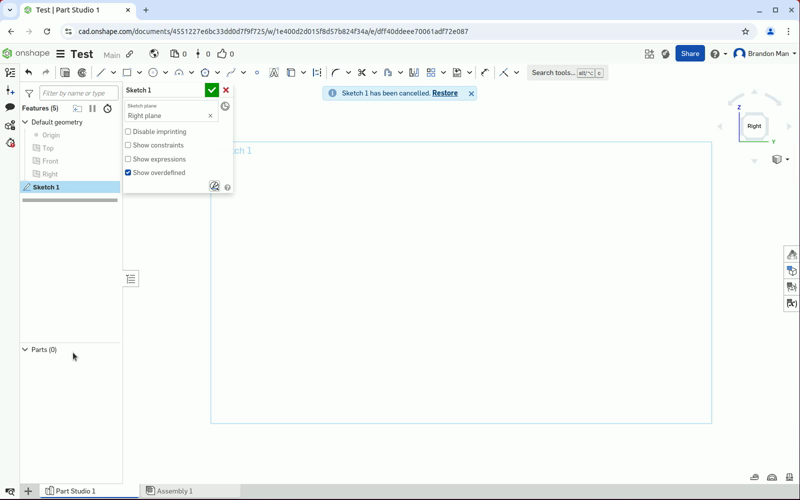
key(y)
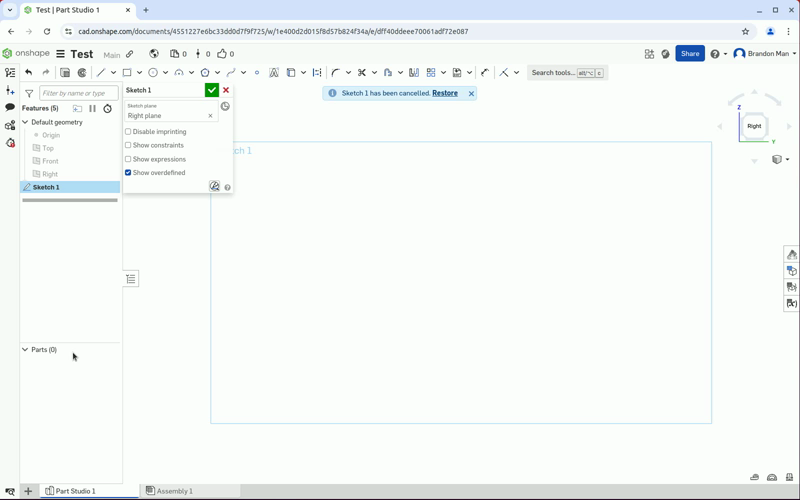
key(l)
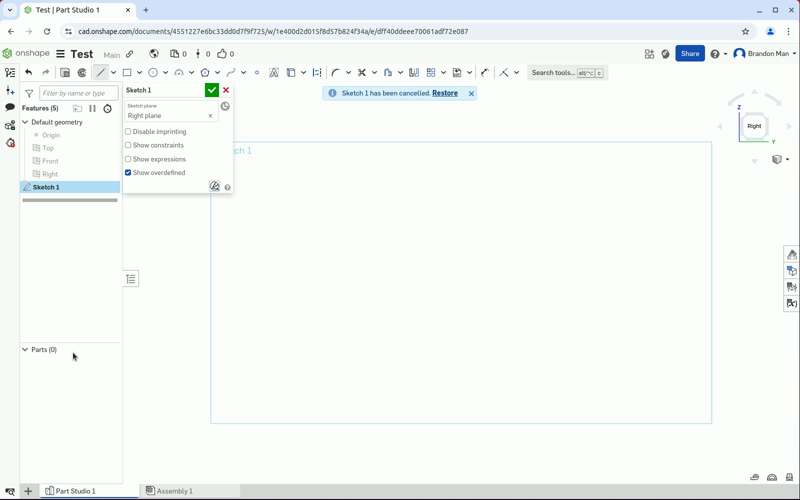
key_down(shift)
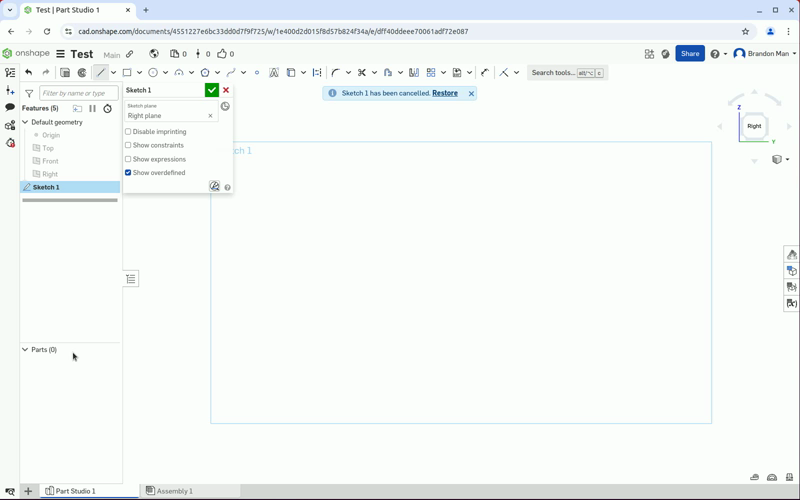
mouse_move(460, 282)
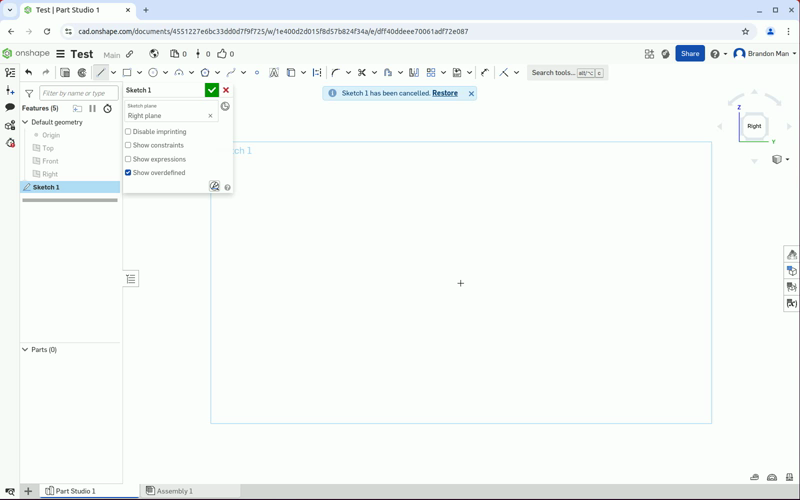
click(460, 282)
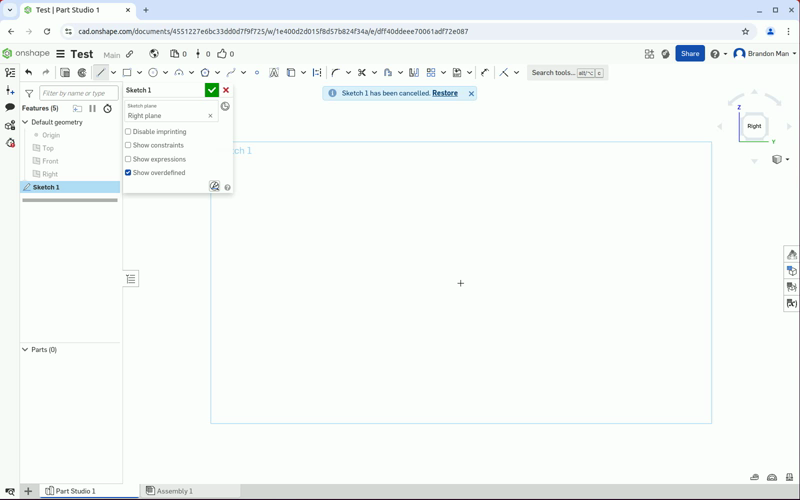
key_up(shift)
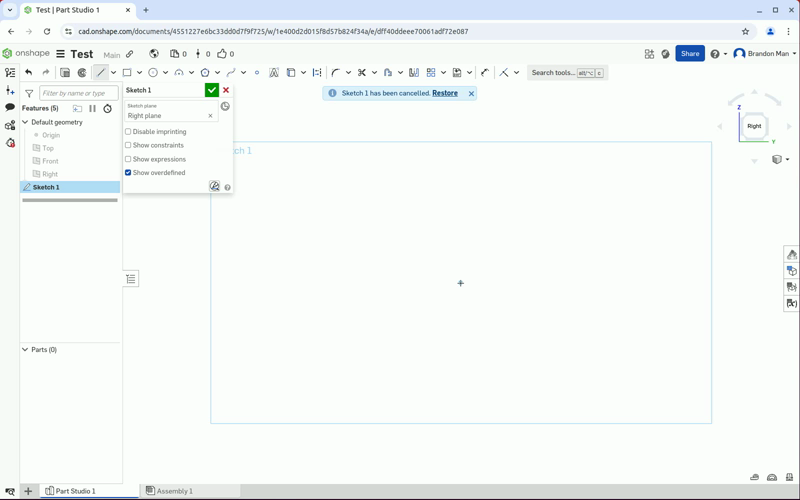
key_down(shift)
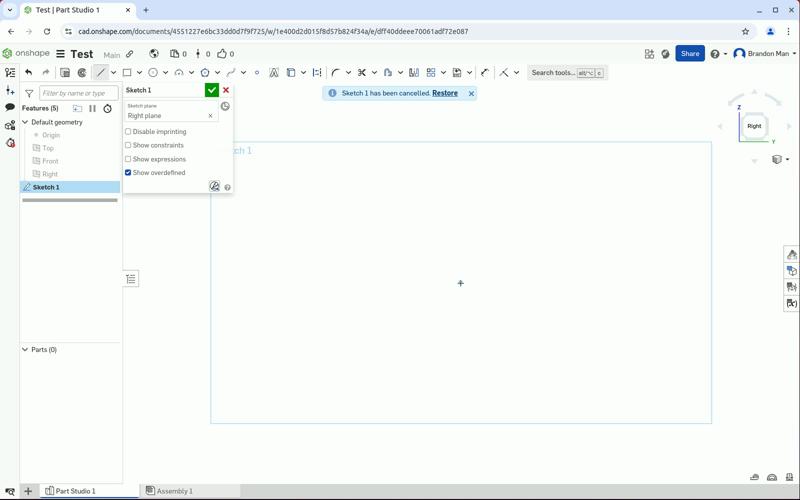
mouse_move(573, 282)
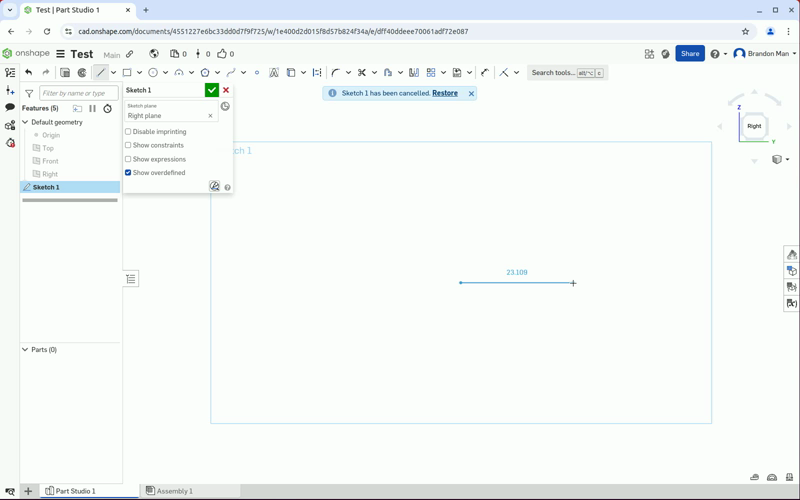
click(573, 282)
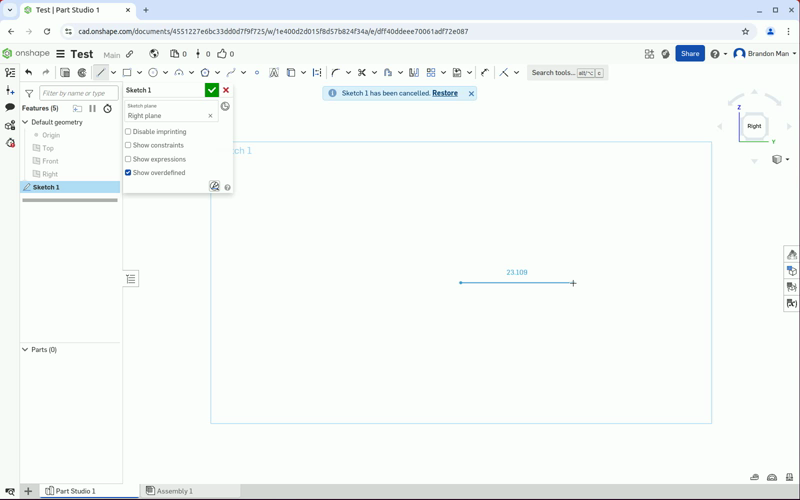
key_up(shift)
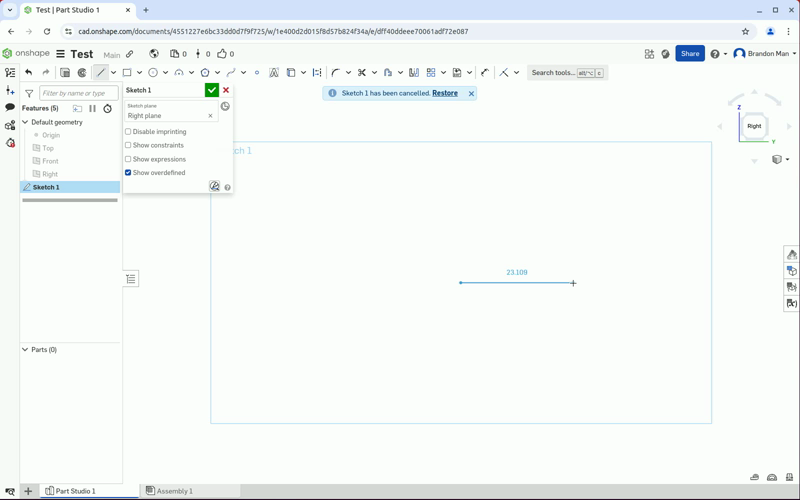
key_down(shift)
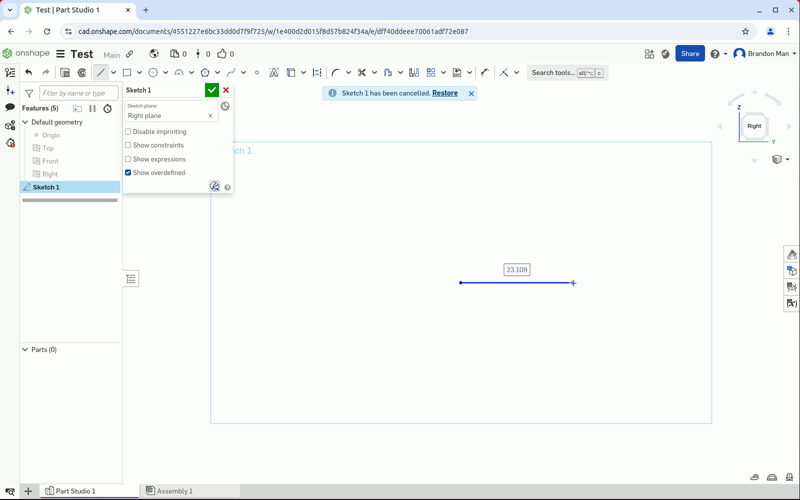
mouse_move(573, 170)
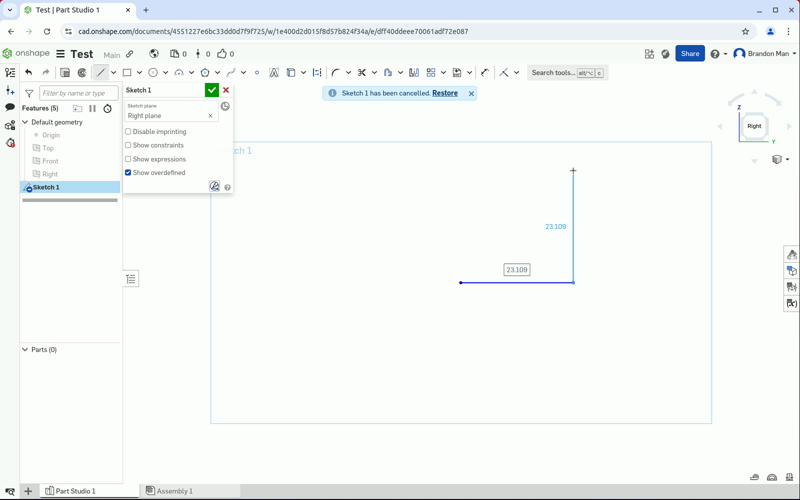
click(573, 170)
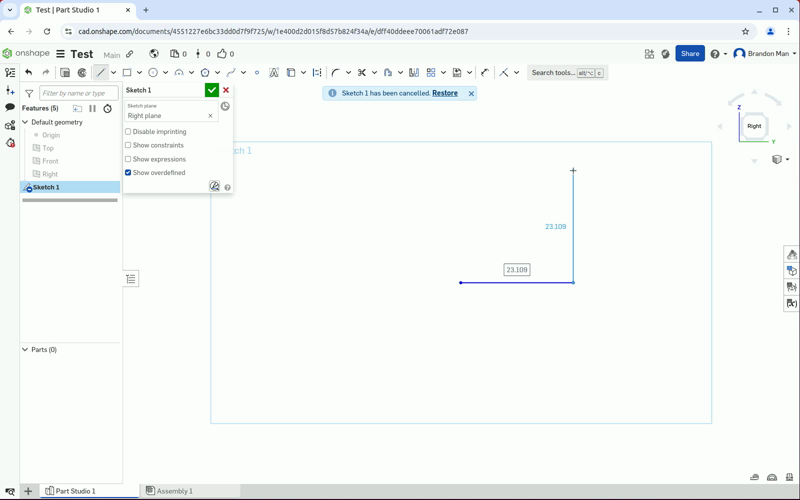
key_up(shift)
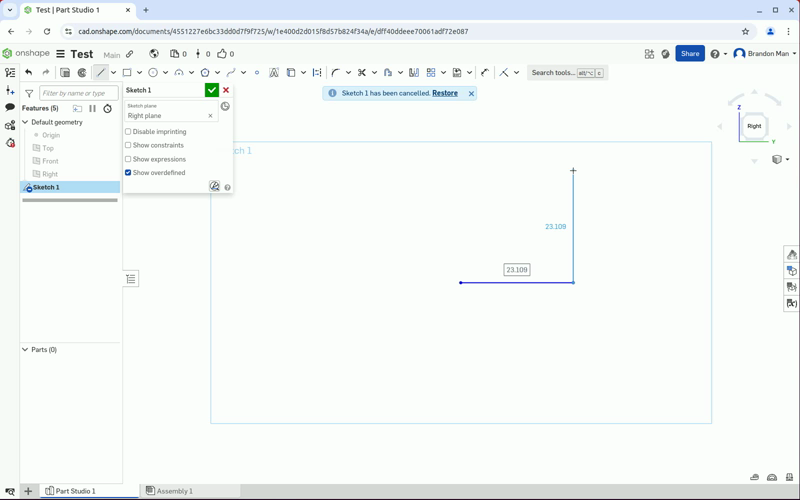
key_down(shift)
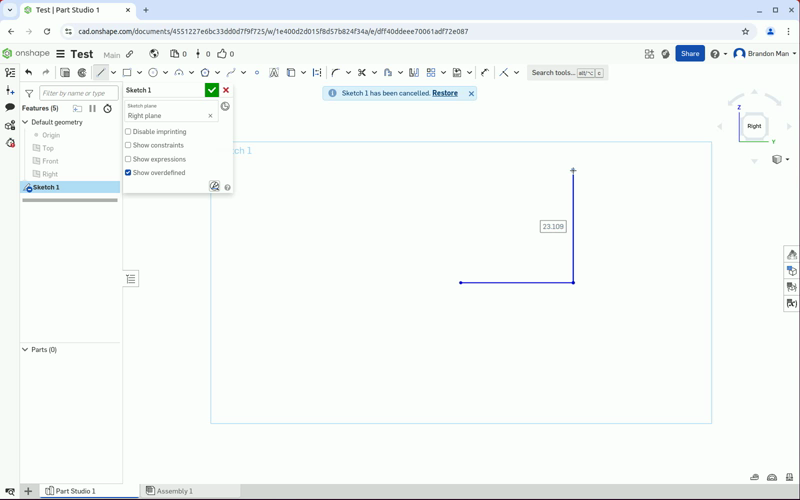
mouse_move(460, 170)
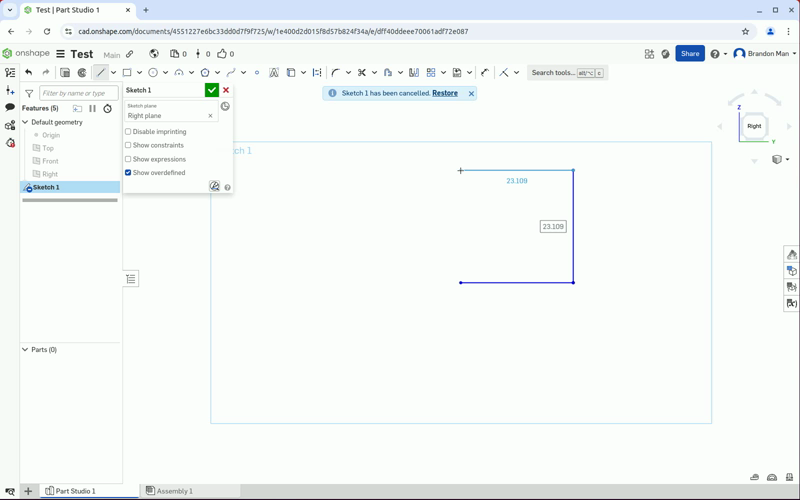
click(460, 170)
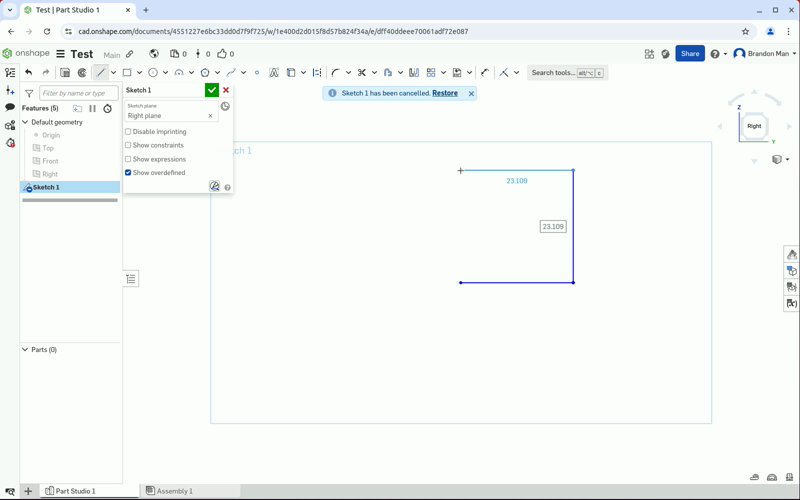
key_up(shift)
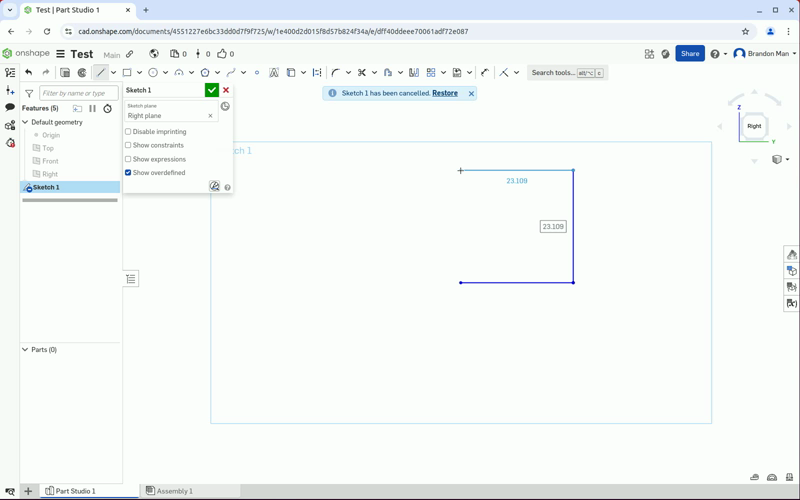
key_down(shift)
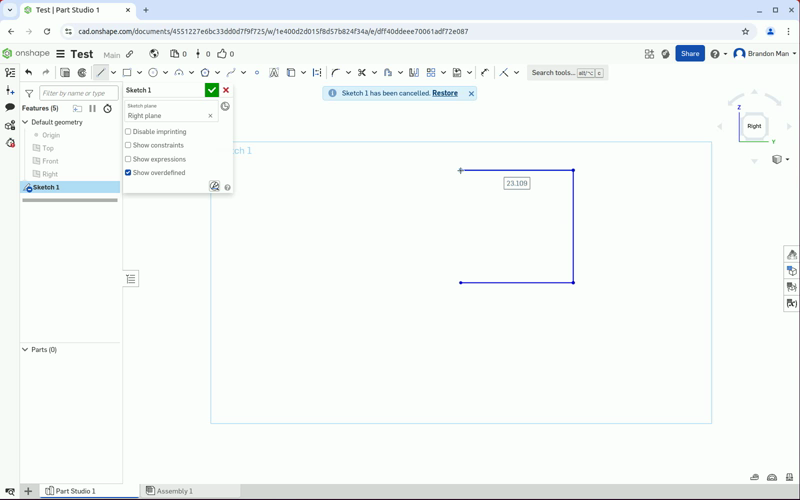
mouse_move(460, 282)
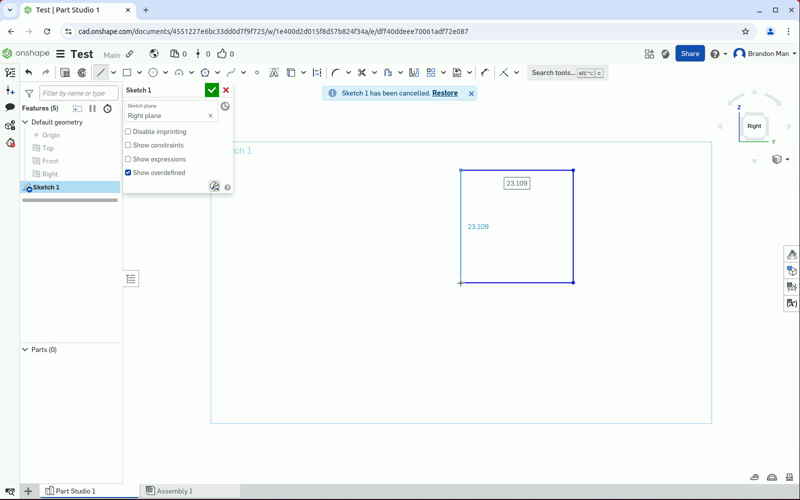
key_up(shift)
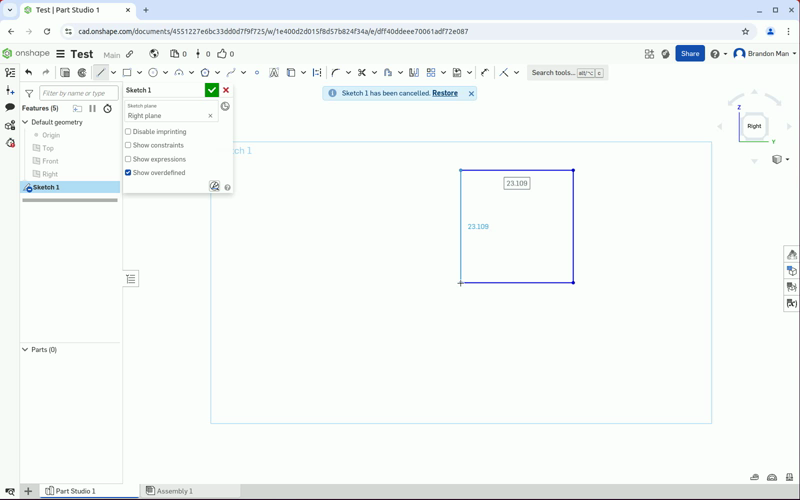
click(460, 282)
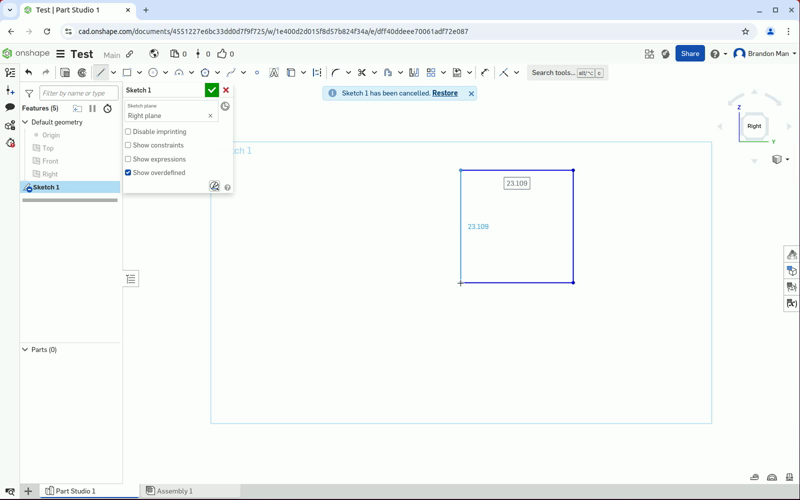
key(esc)
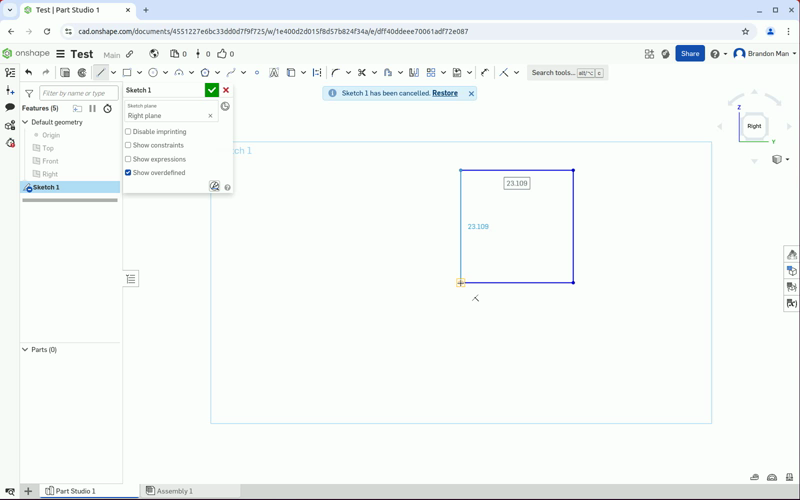
mouse_move(500, 187)
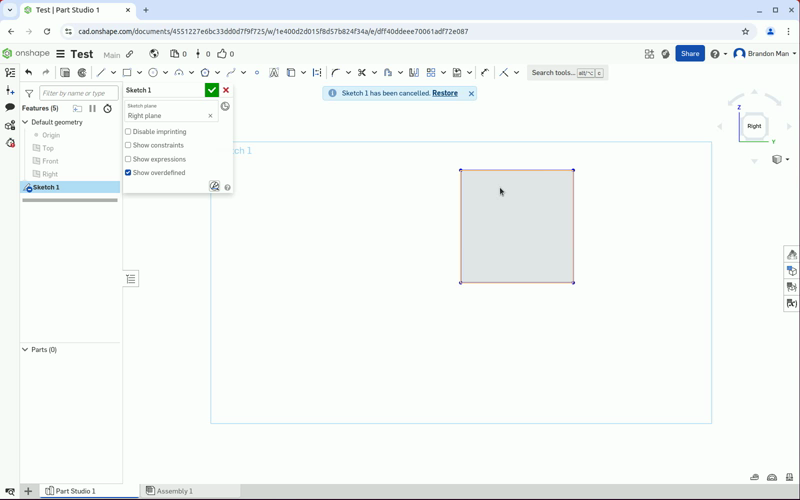
click(500, 187)
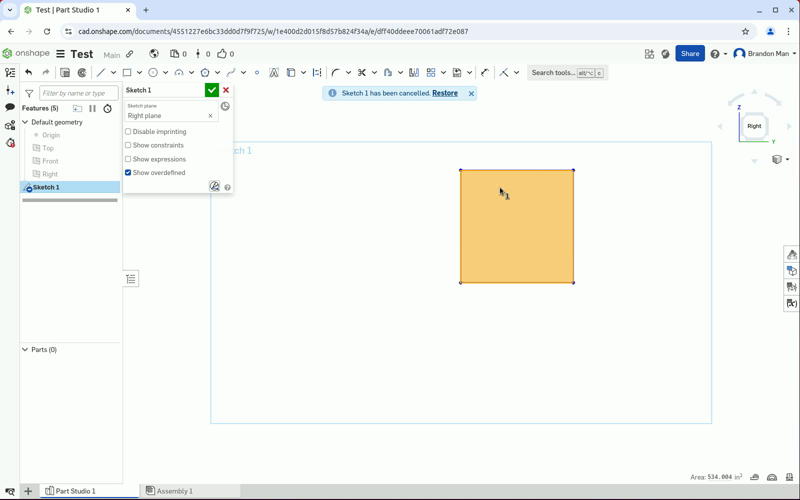
mouse_move(73, 352)
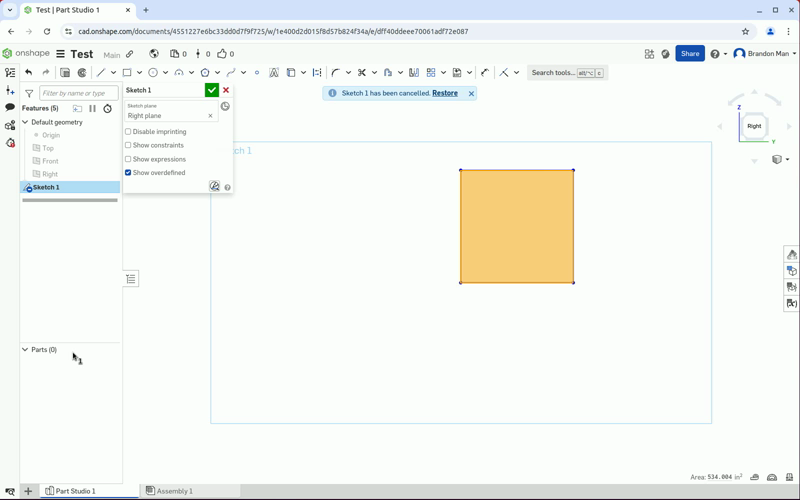
key(shift+y)
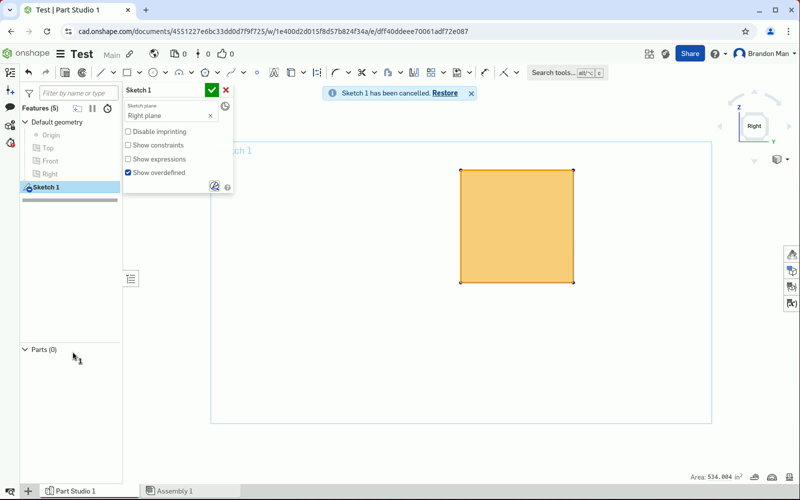
key(shift+e)
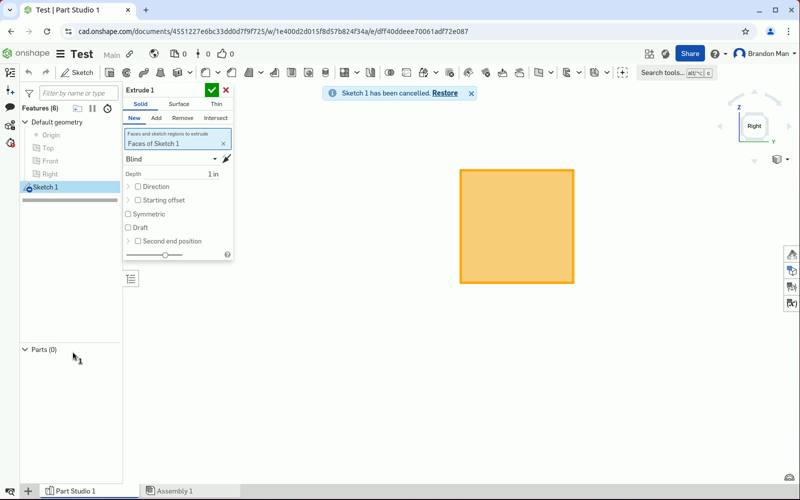
mouse_move(143, 106)
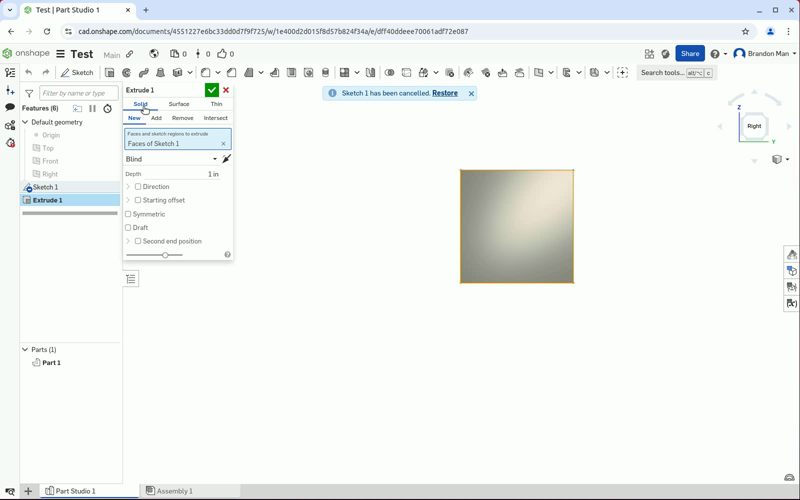
click(143, 106)
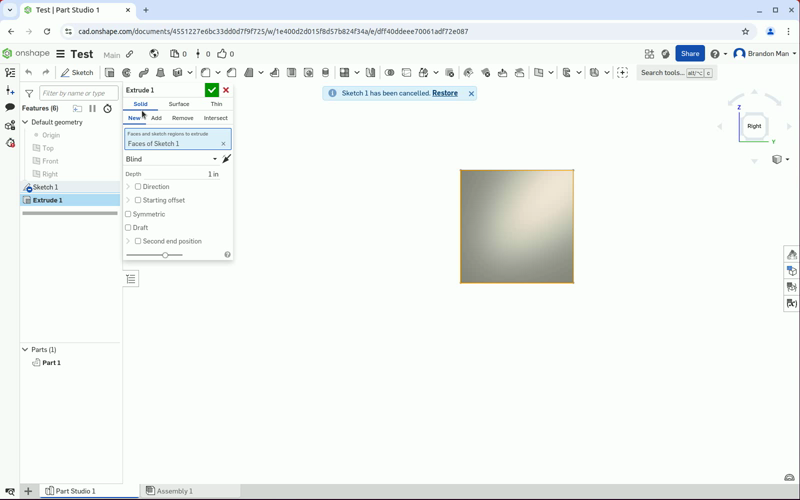
mouse_move(137, 120)
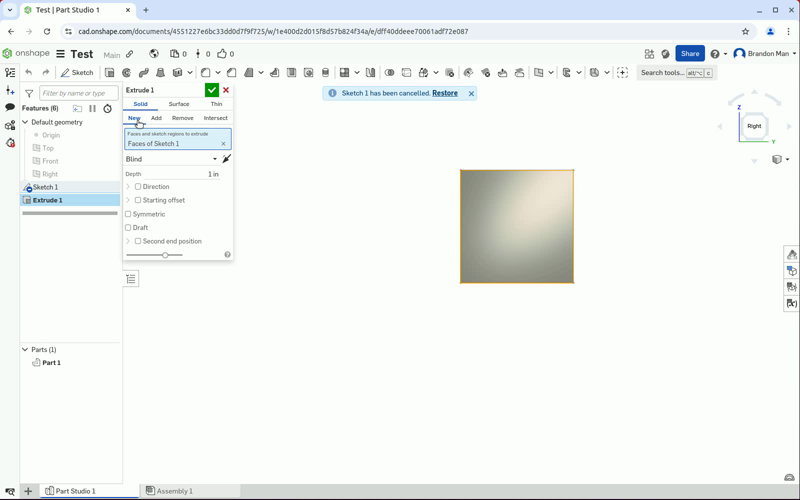
click(137, 120)
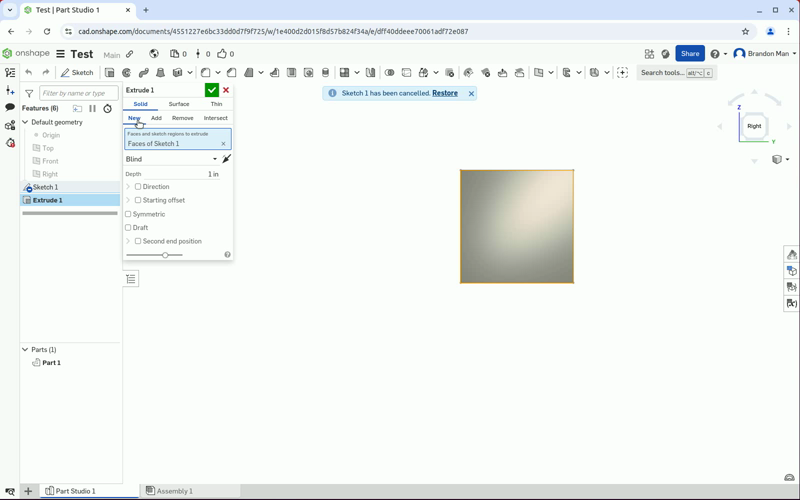
key(tab, 4)
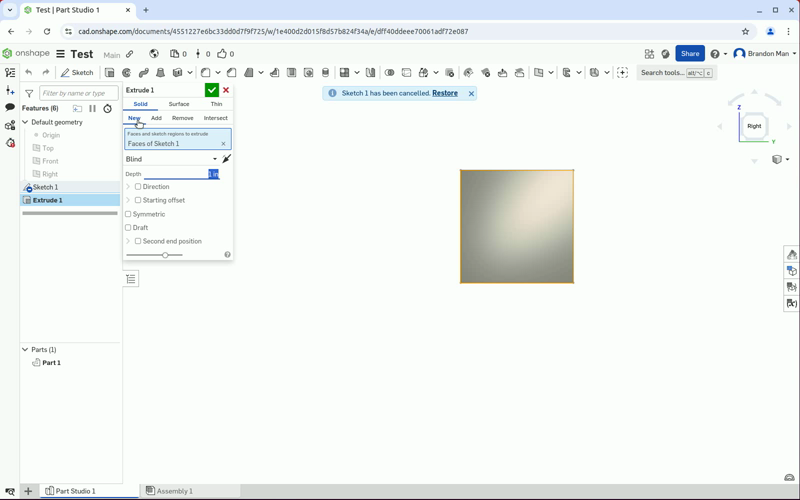
text(11.554)
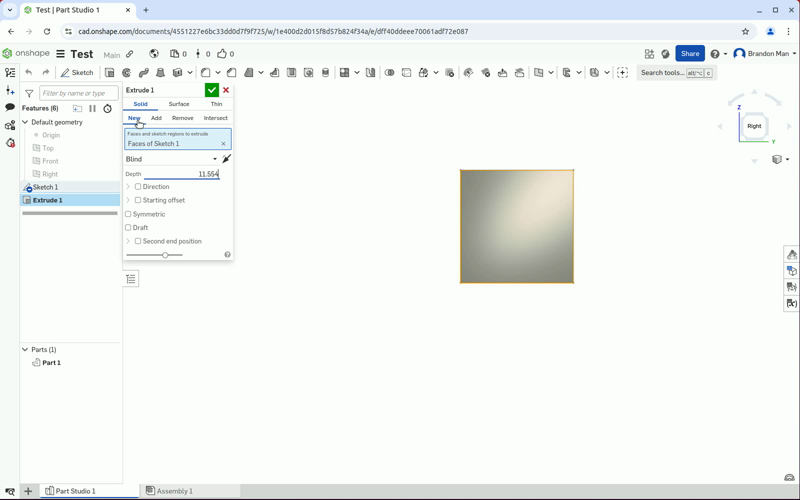
key(enter)
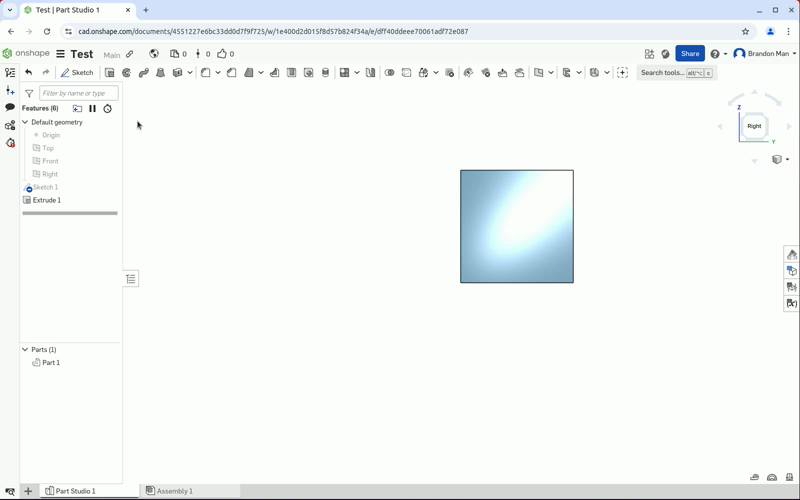
key(shift+h)
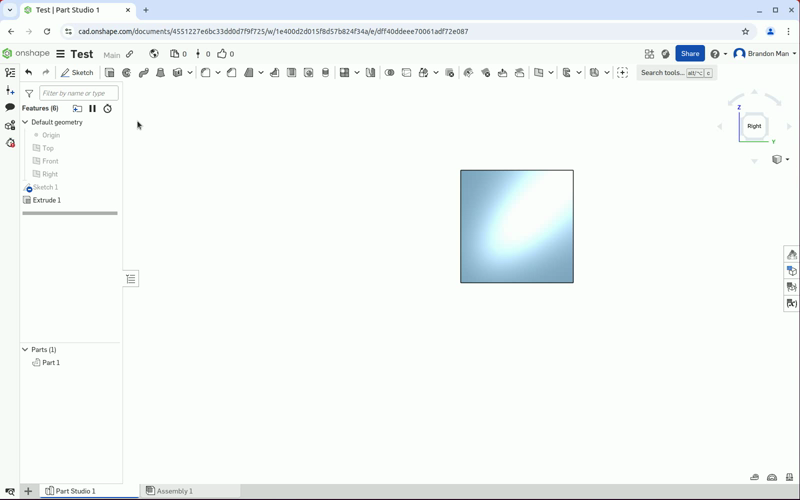
key(shift+h)
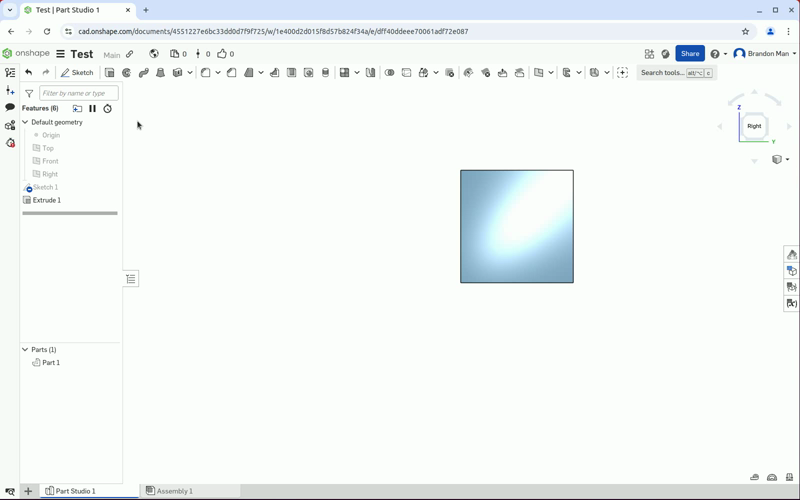
mouse_move(73, 189)
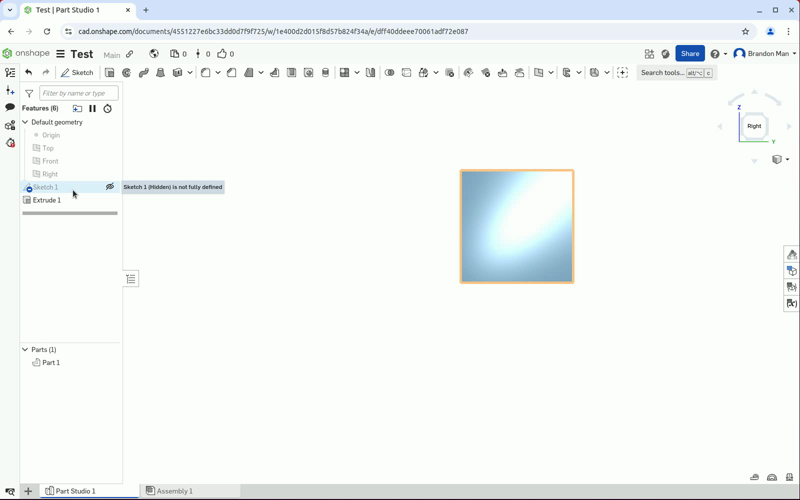
click(73, 189)
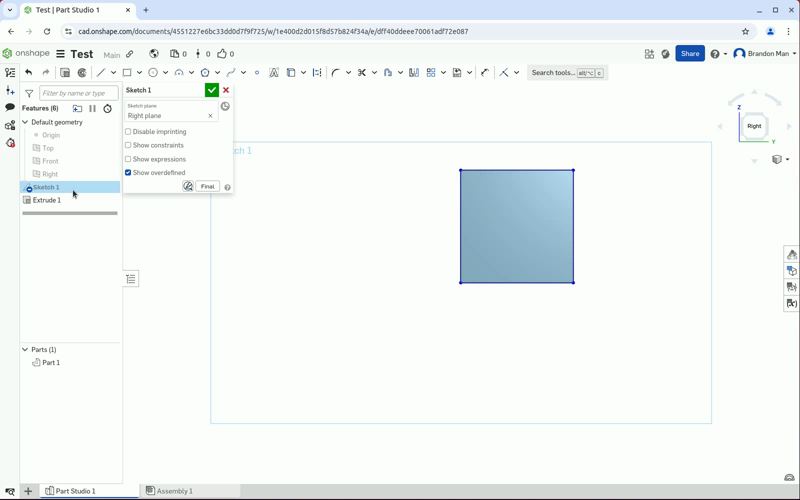
mouse_move(229, 92)
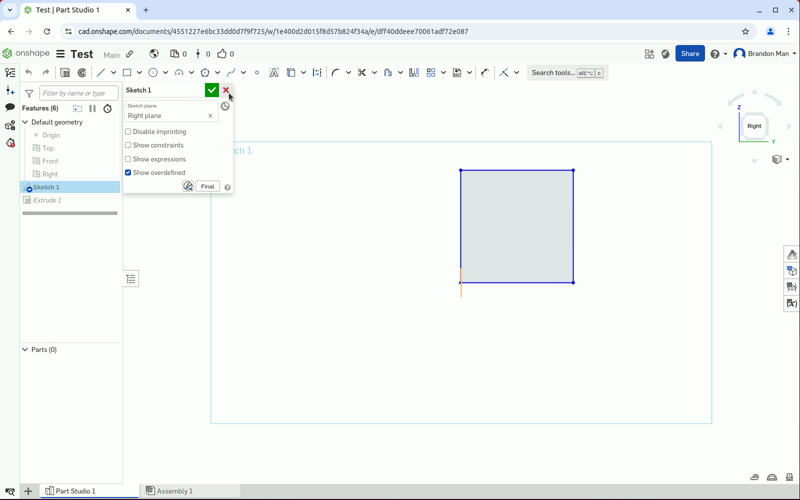
click(229, 92)
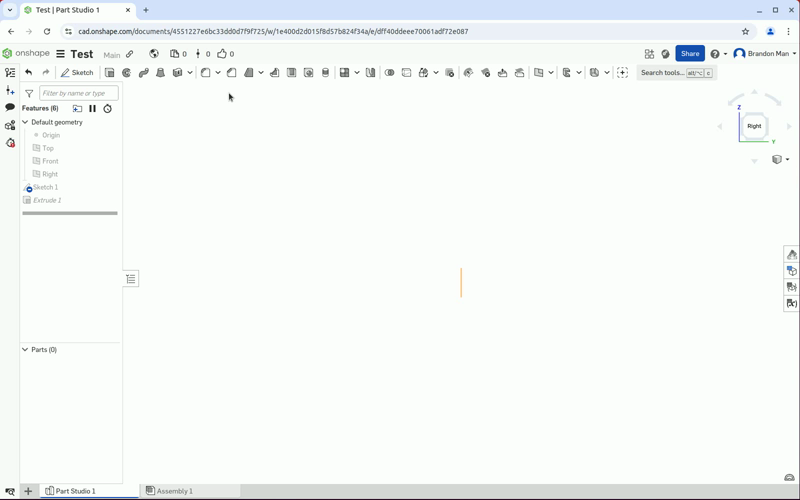
mouse_move(541, 75)
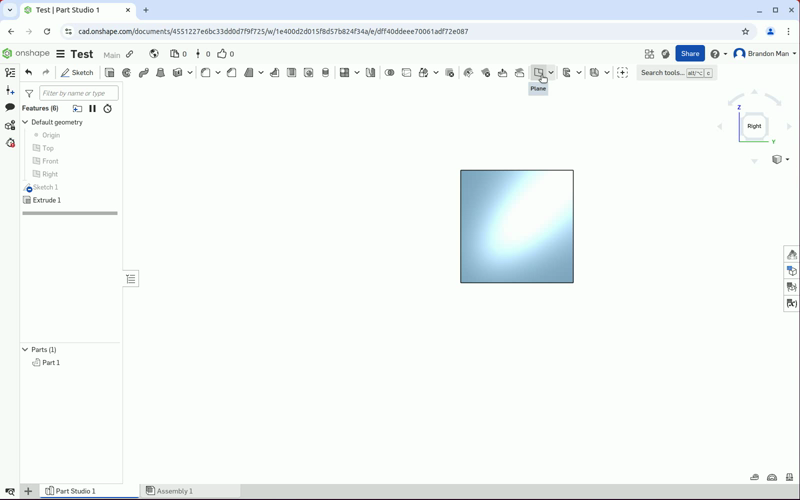
click(541, 75)
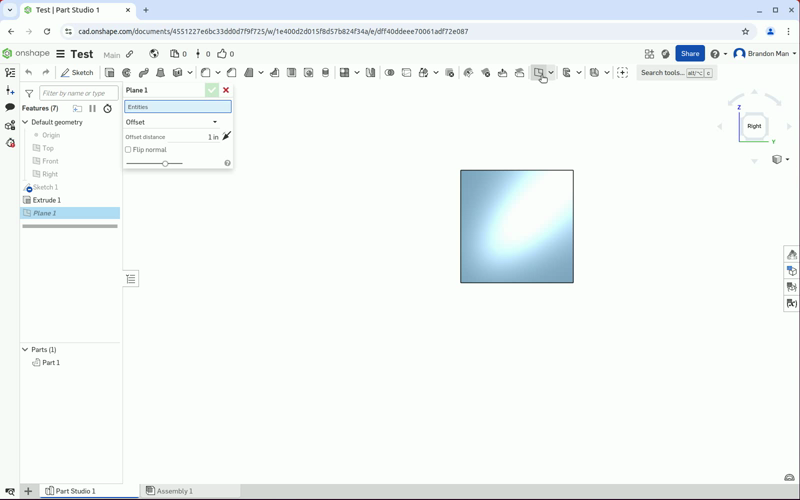
mouse_move(73, 176)
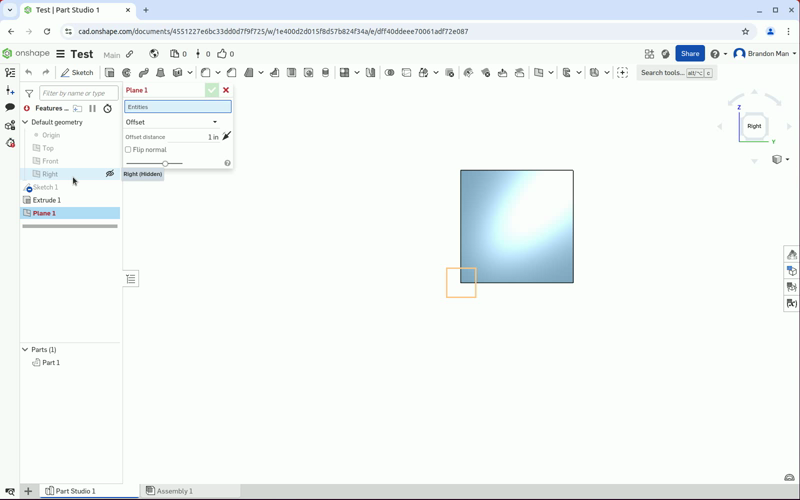
click(73, 176)
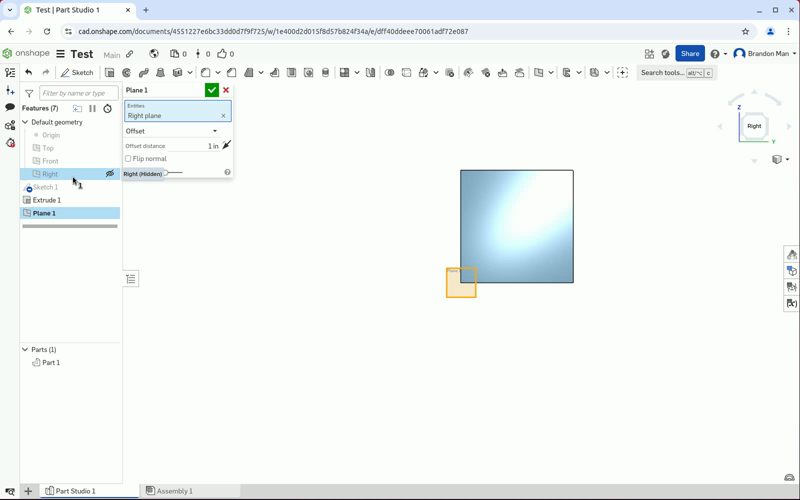
key(tab, 2)
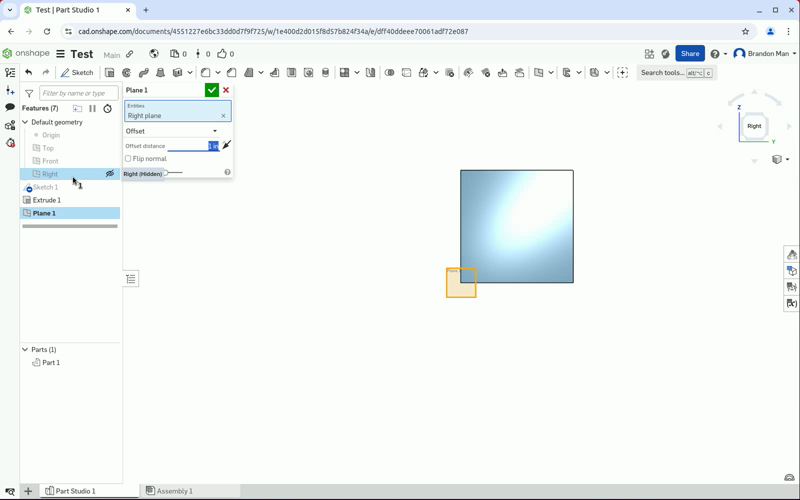
text(11.554)
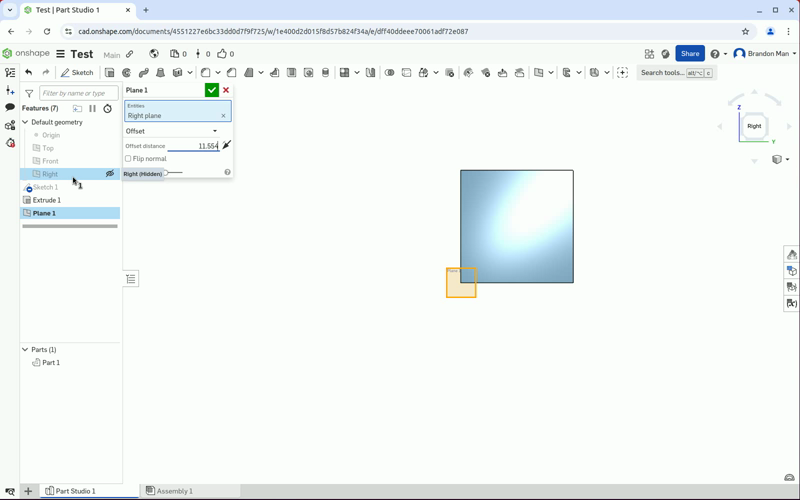
key(enter, 2)
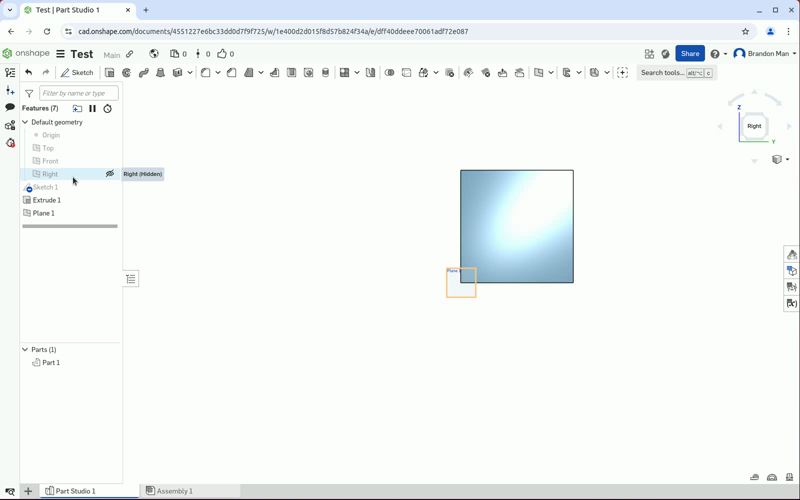
key(shift+s)
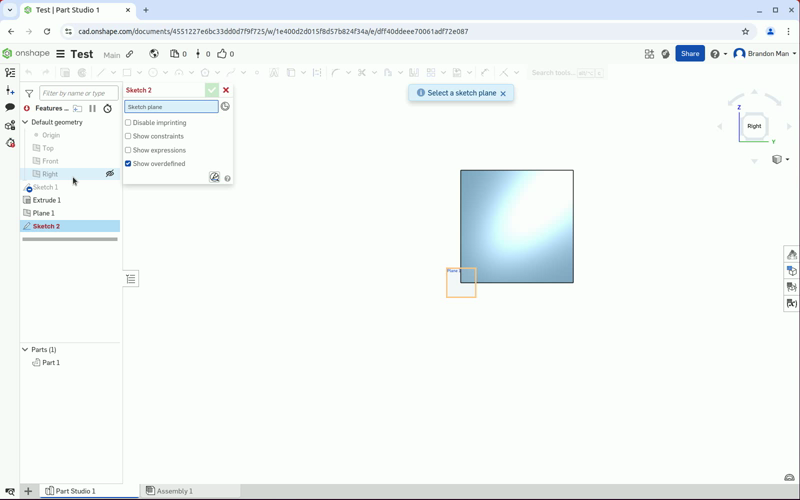
mouse_move(73, 215)
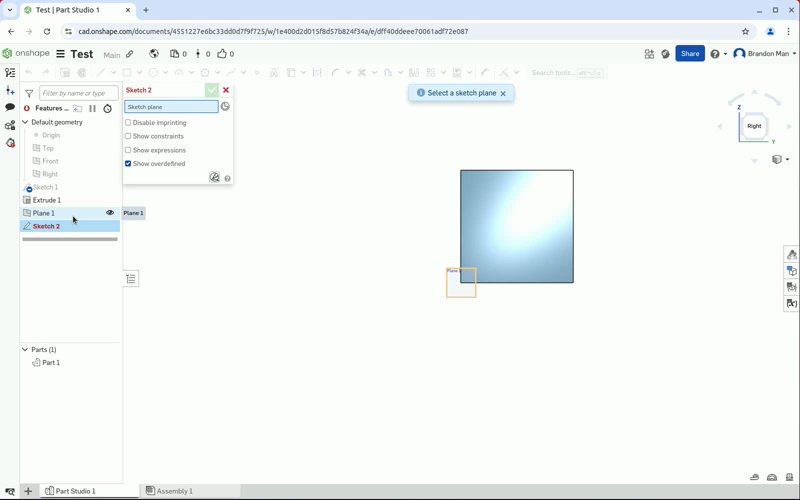
click(73, 215)
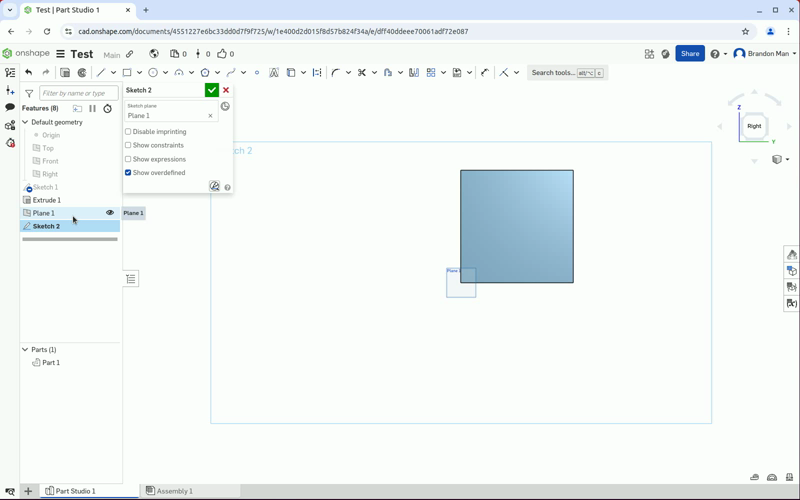
mouse_move(73, 352)
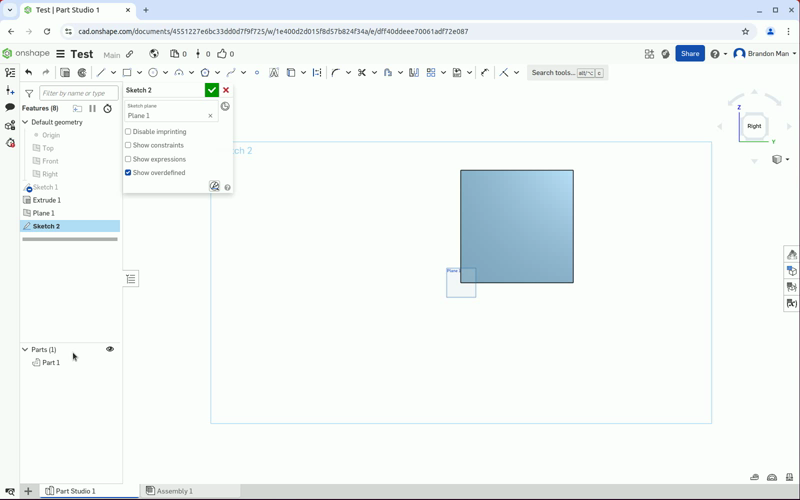
key(y)
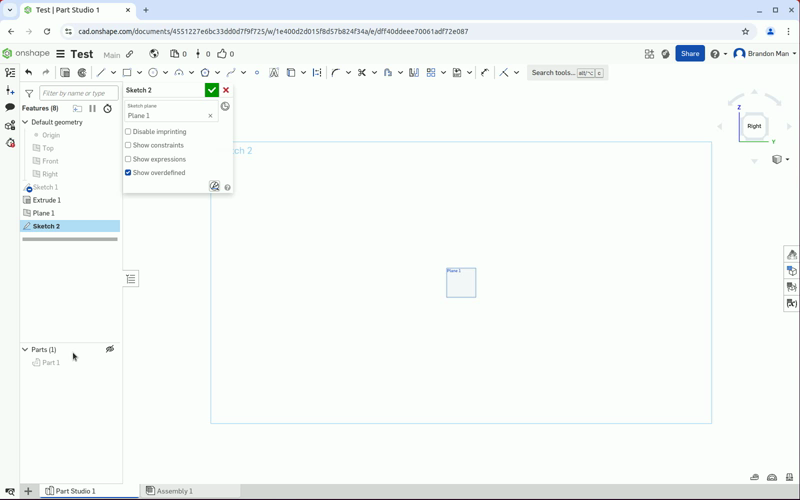
key(l)
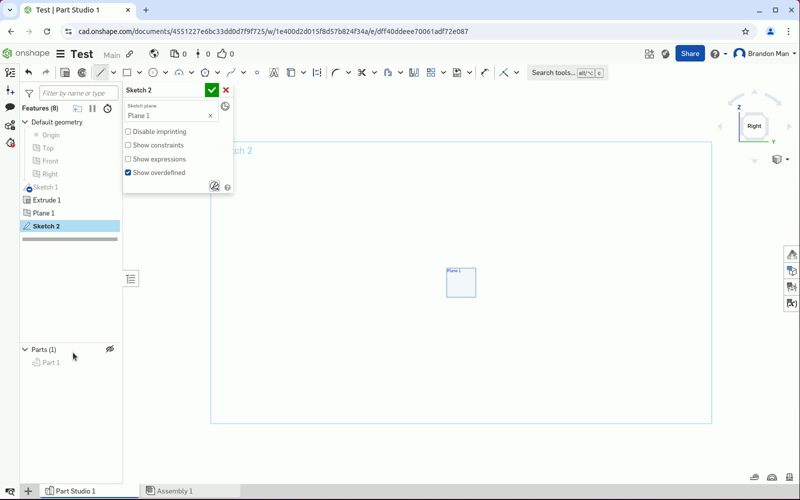
key_down(shift)
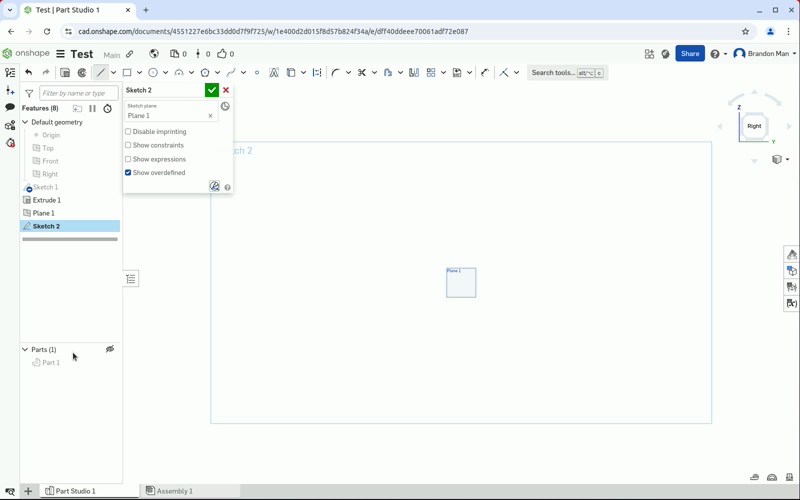
mouse_move(460, 226)
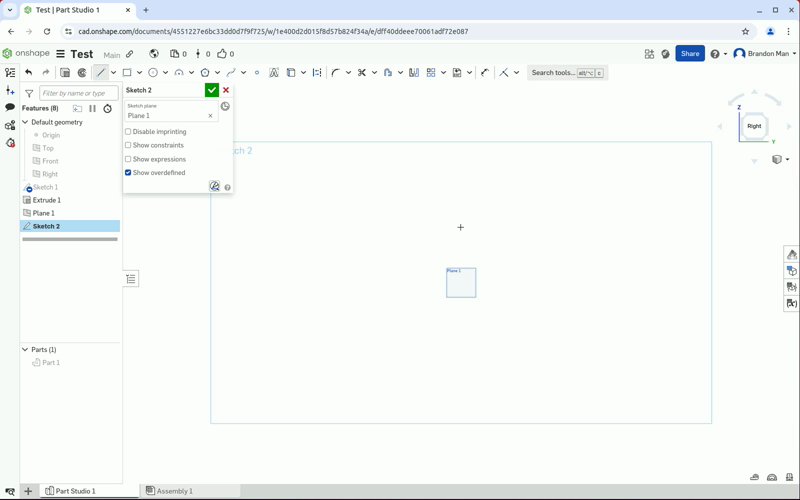
click(460, 226)
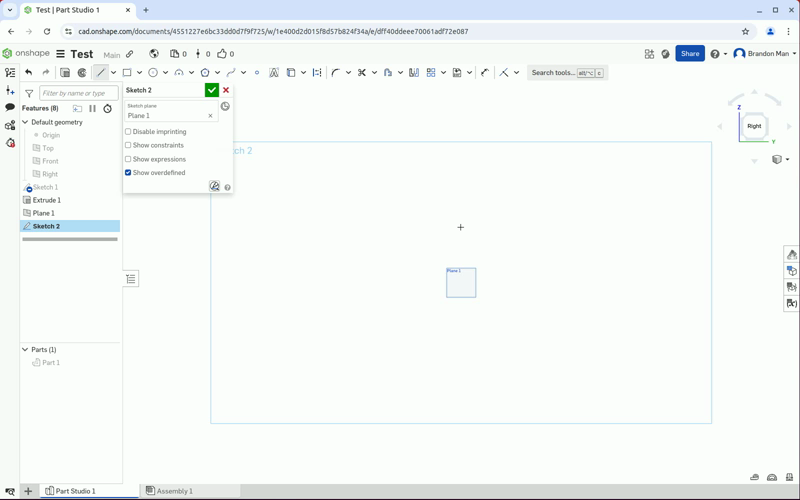
key_up(shift)
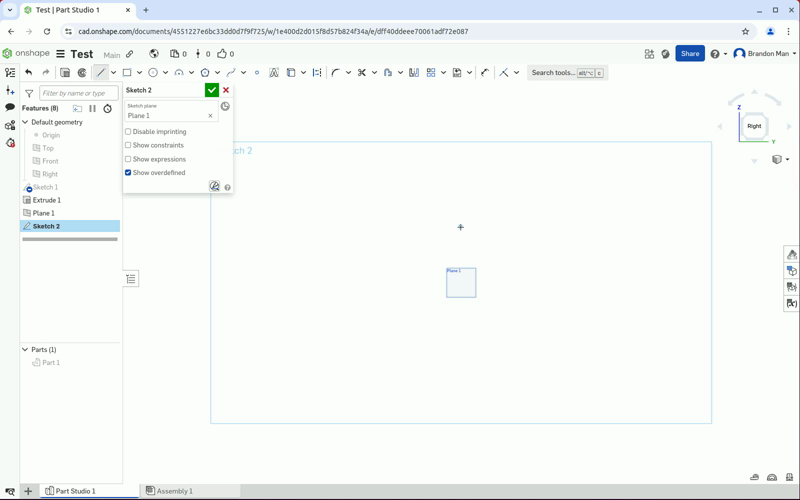
key_down(shift)
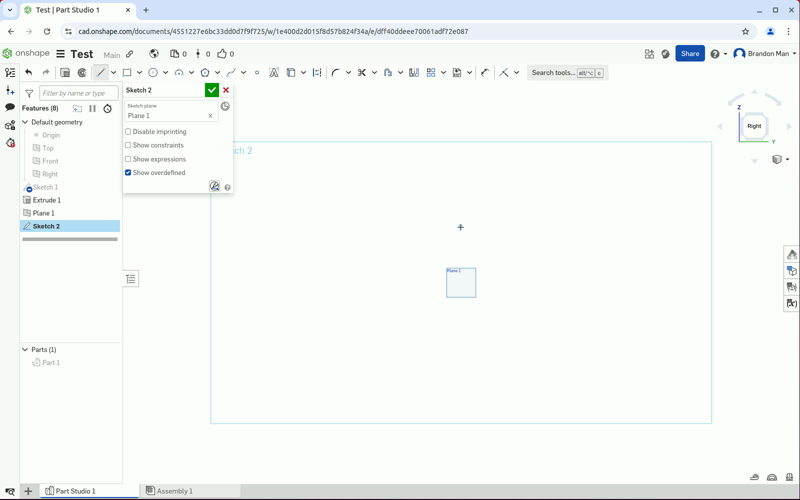
mouse_move(517, 169)
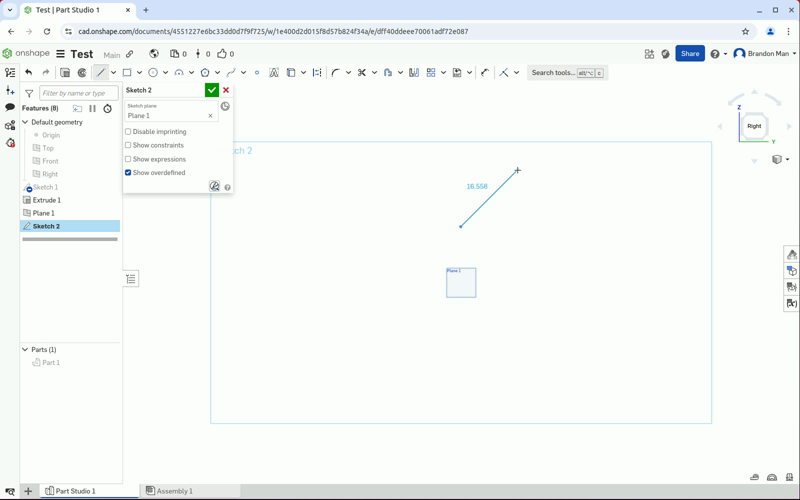
click(517, 169)
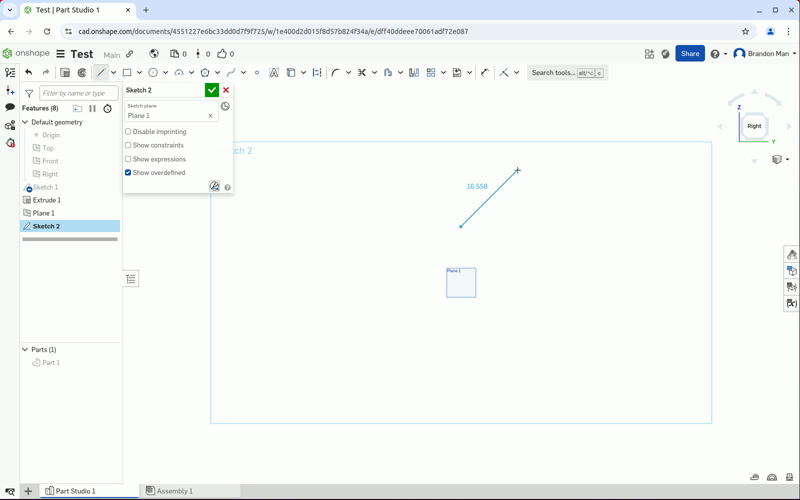
key_up(shift)
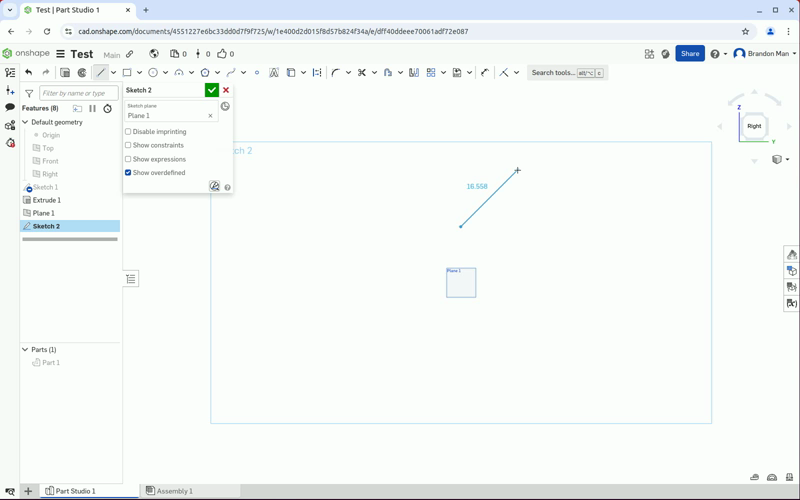
key_down(shift)
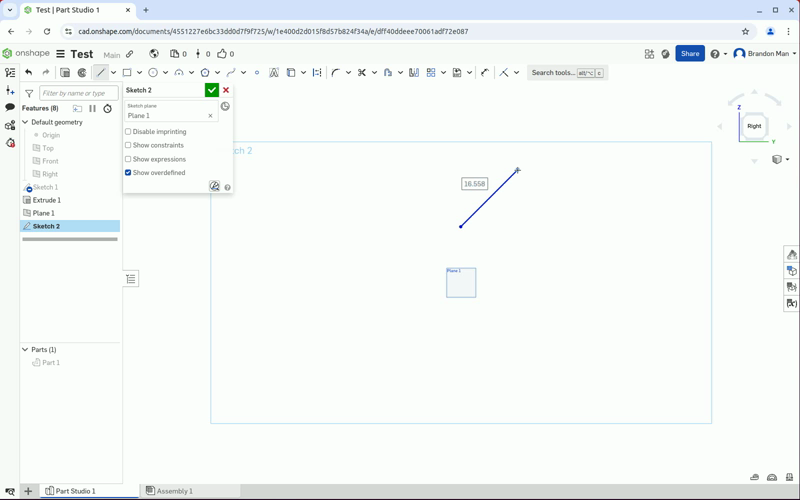
mouse_move(547, 169)
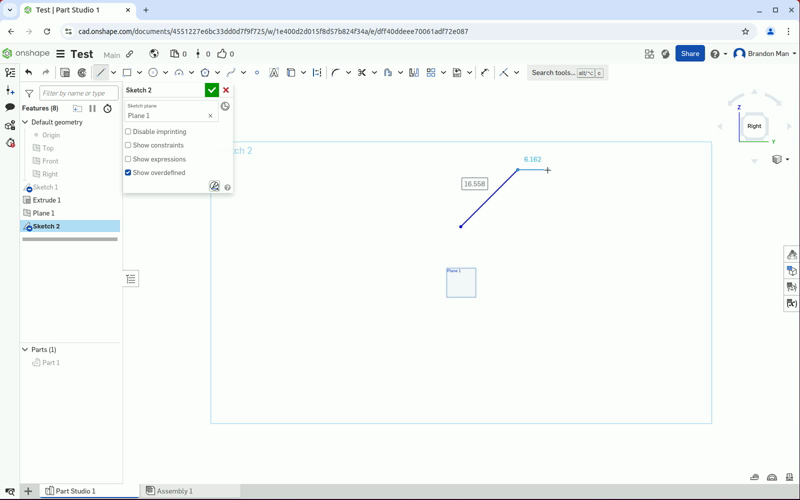
mouse_move(460, 169)
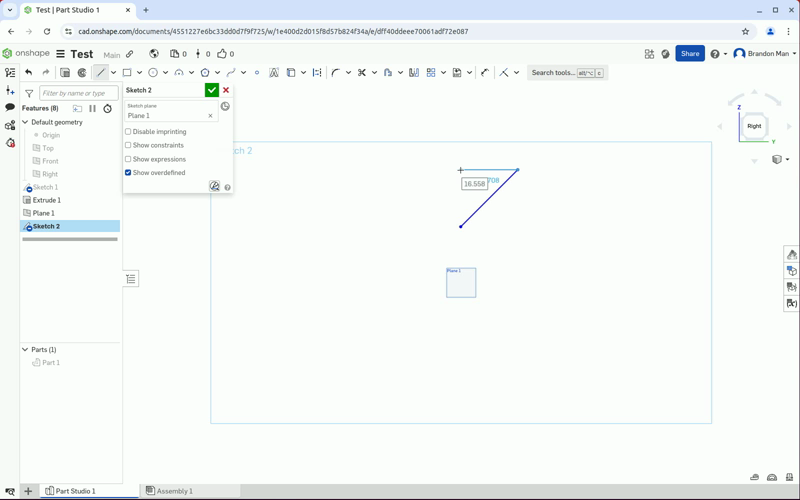
click(460, 169)
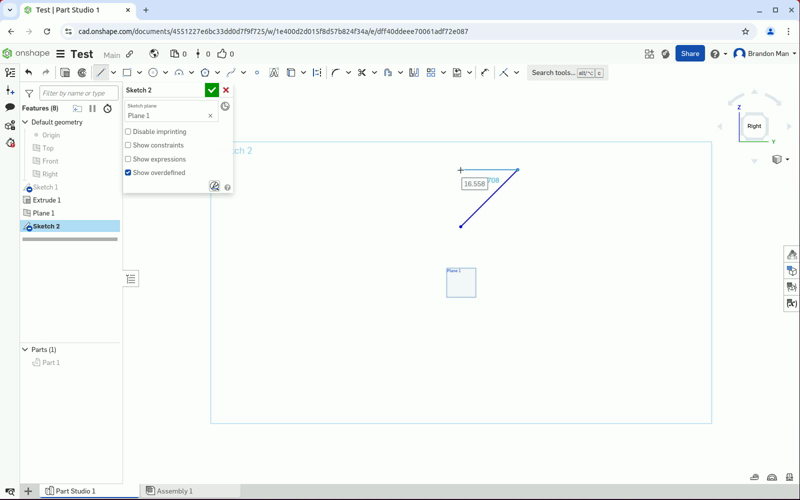
key_up(shift)
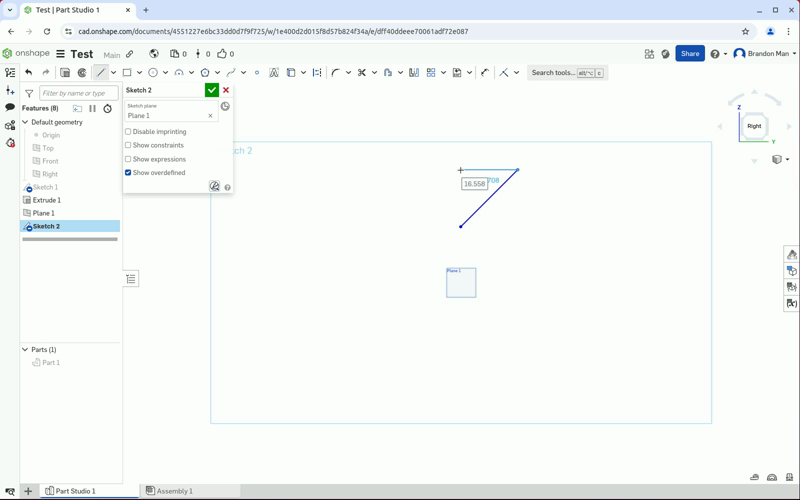
mouse_move(490, 169)
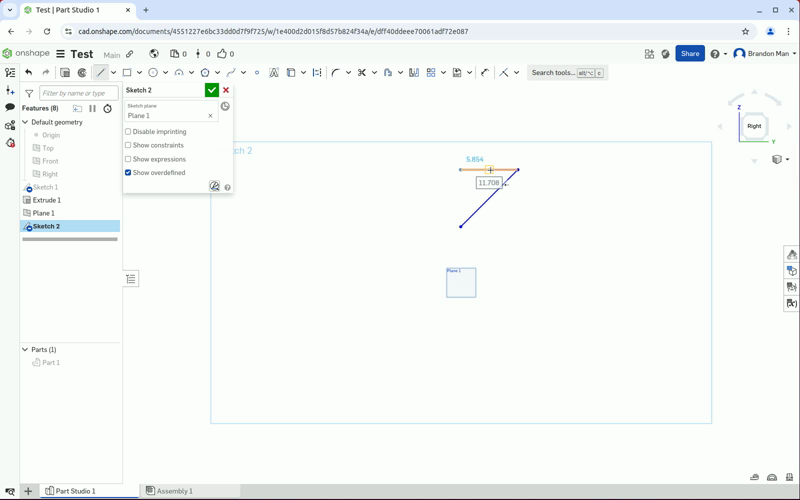
key_down(shift)
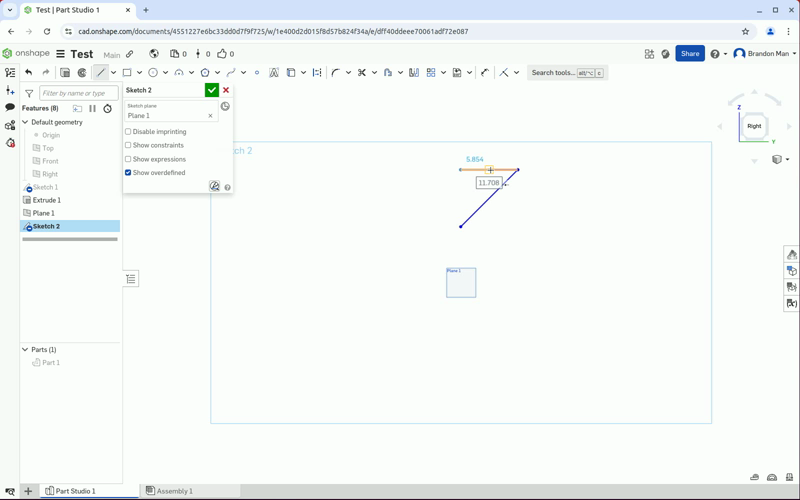
mouse_move(460, 226)
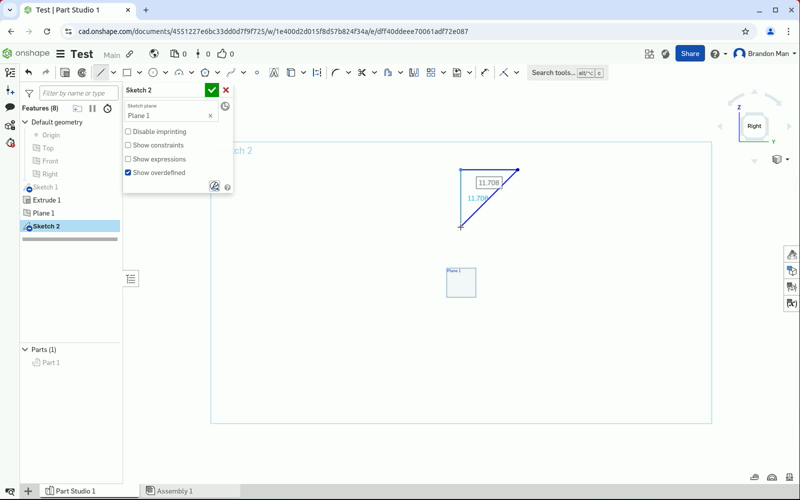
key_up(shift)
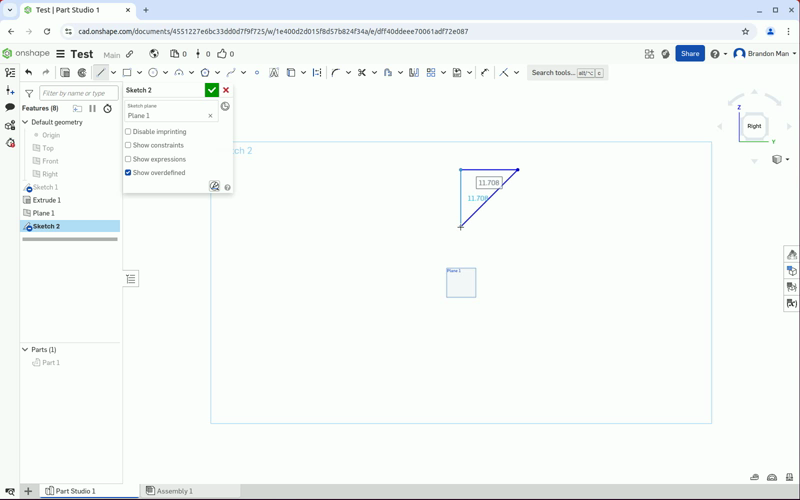
click(460, 226)
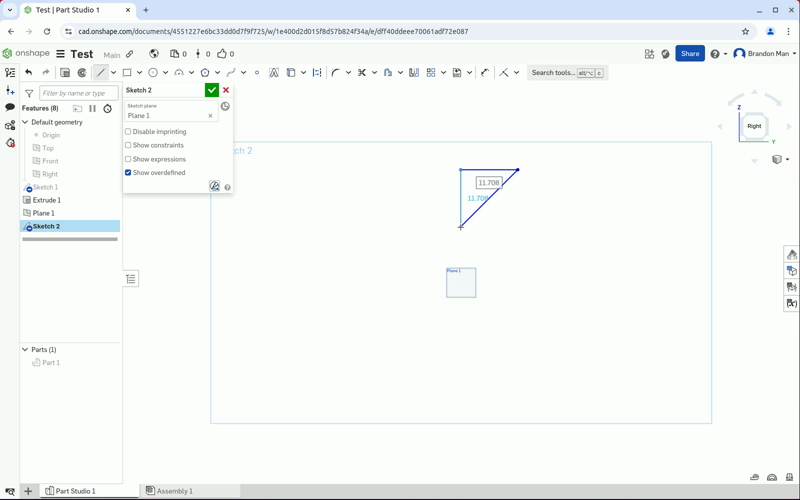
key(esc)
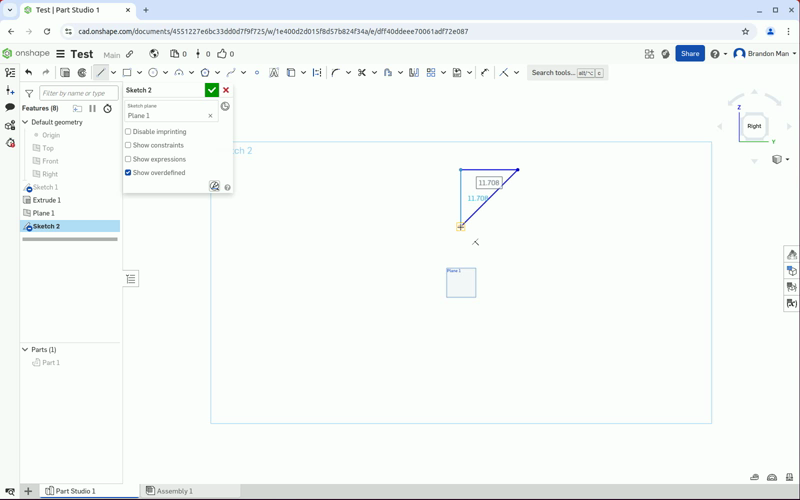
mouse_move(476, 182)
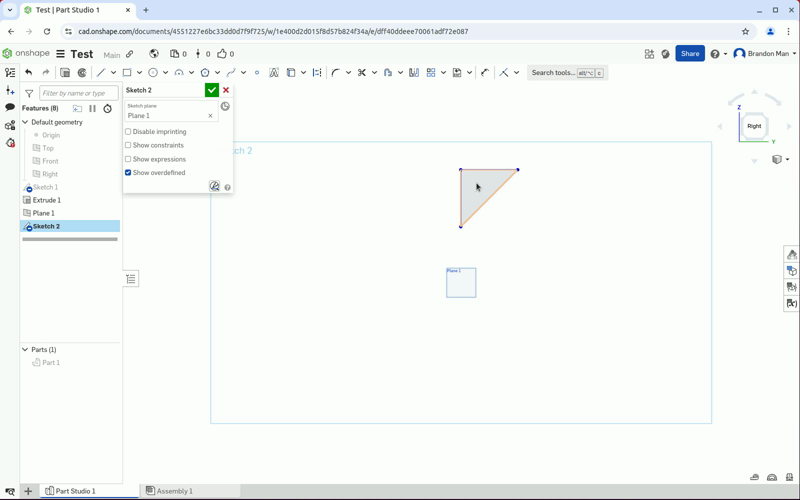
scroll(6)
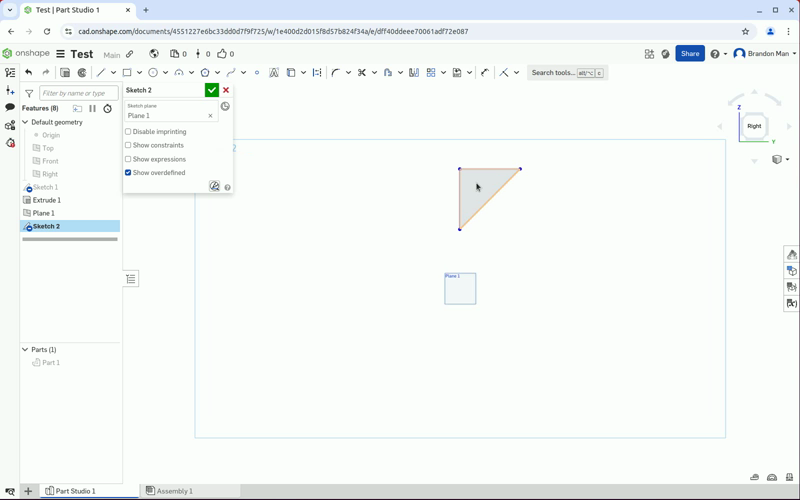
scroll(6)
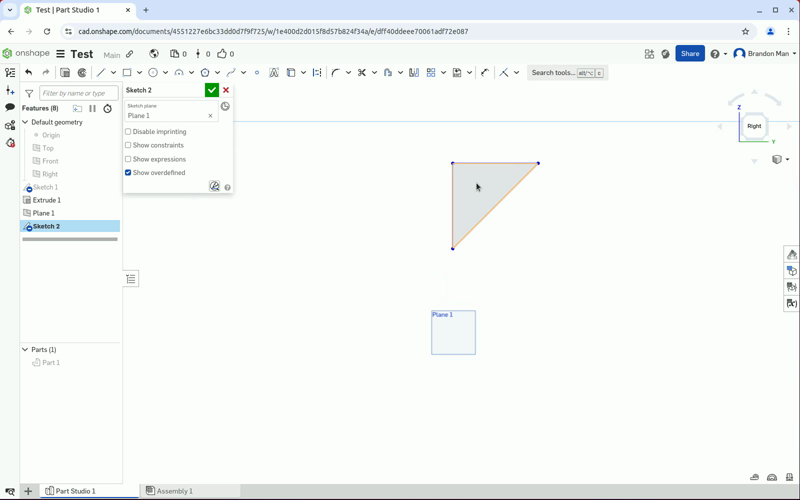
scroll(6)
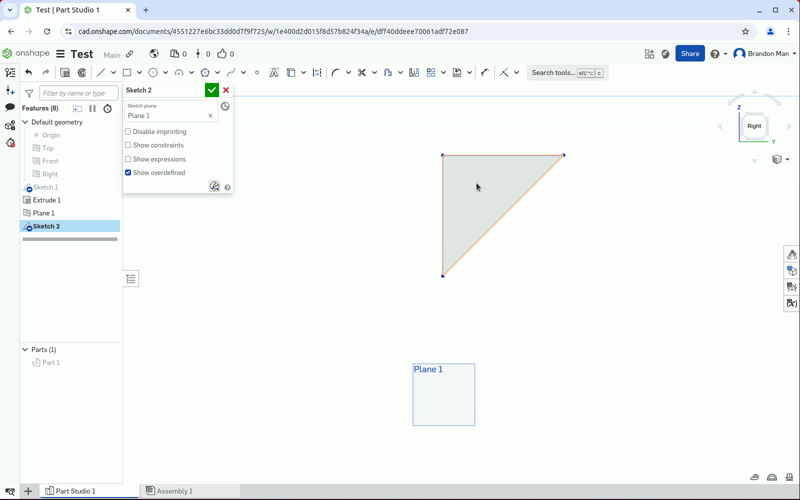
scroll(6)
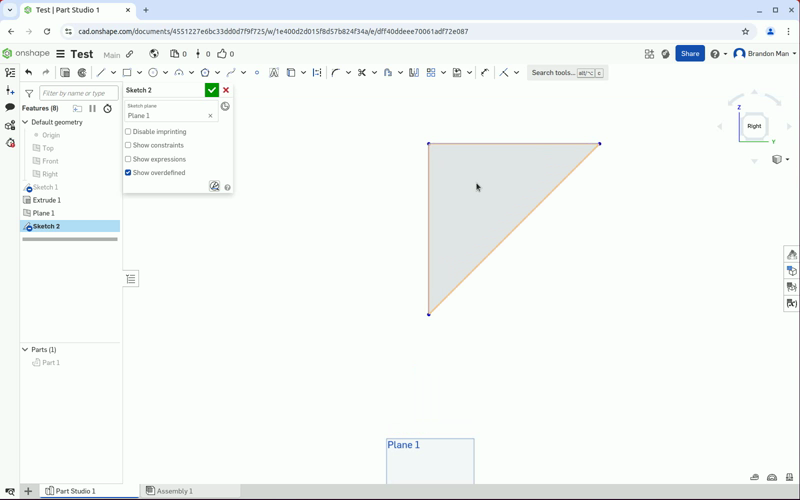
scroll(6)
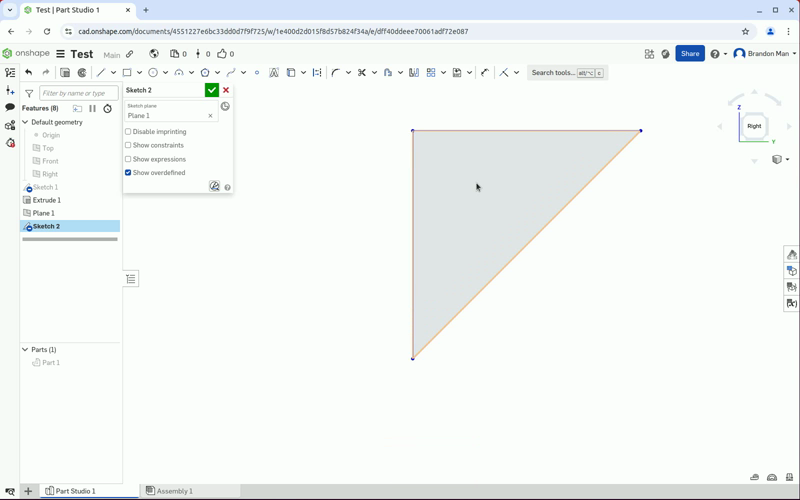
scroll(6)
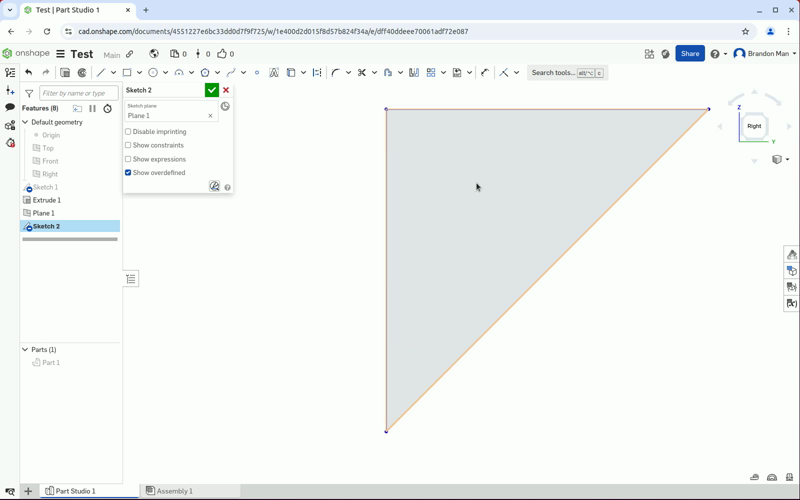
scroll(6)
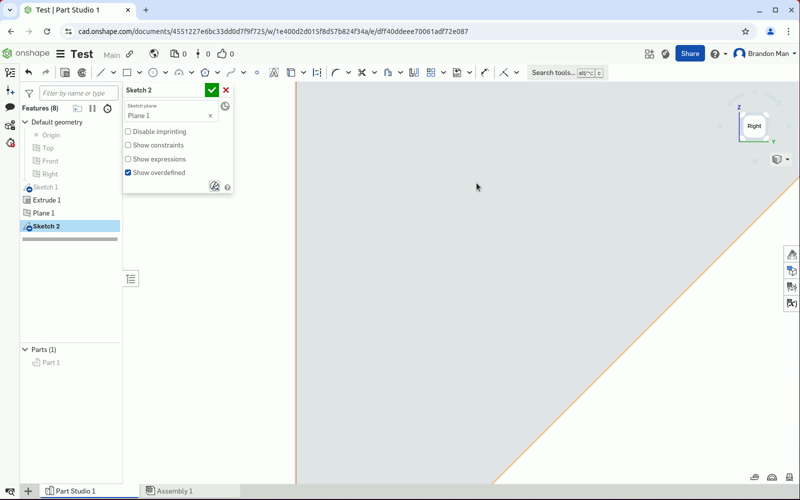
click(476, 182)
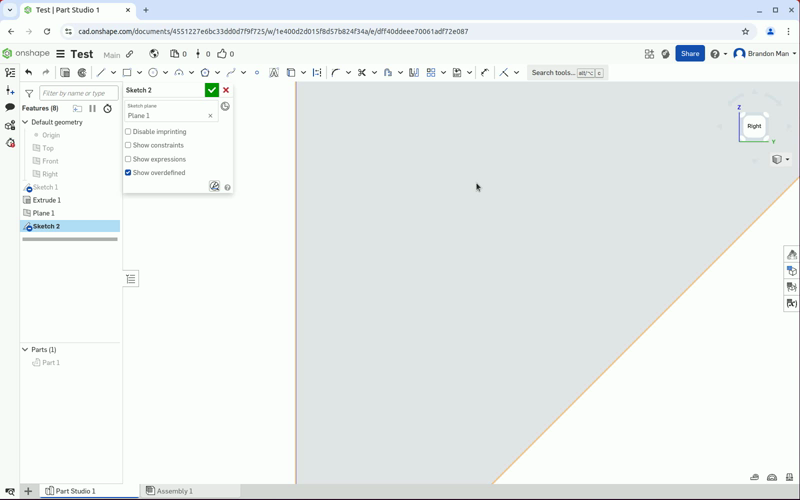
scroll(-6)
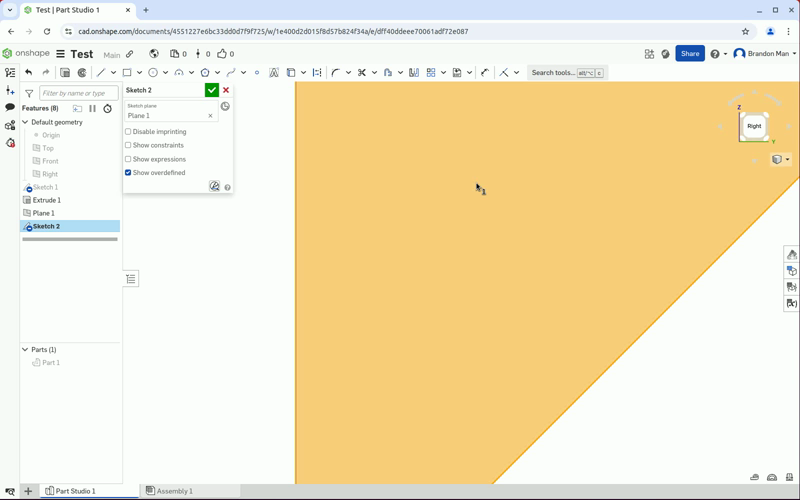
scroll(-6)
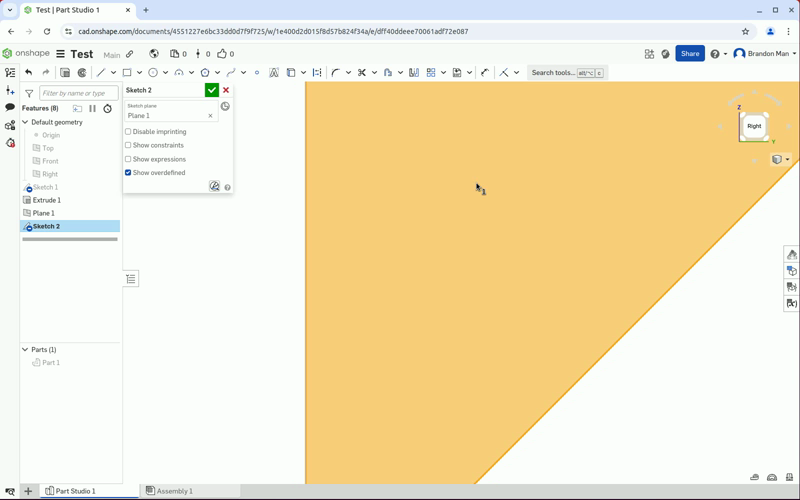
scroll(-6)
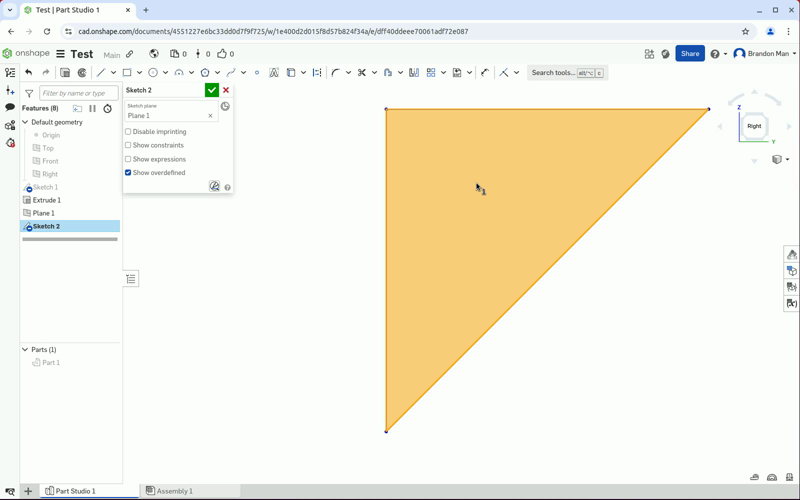
scroll(-6)
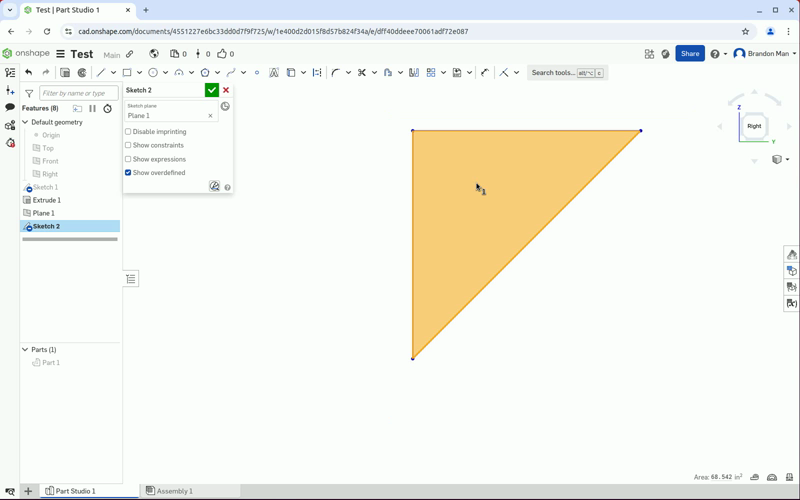
scroll(-6)
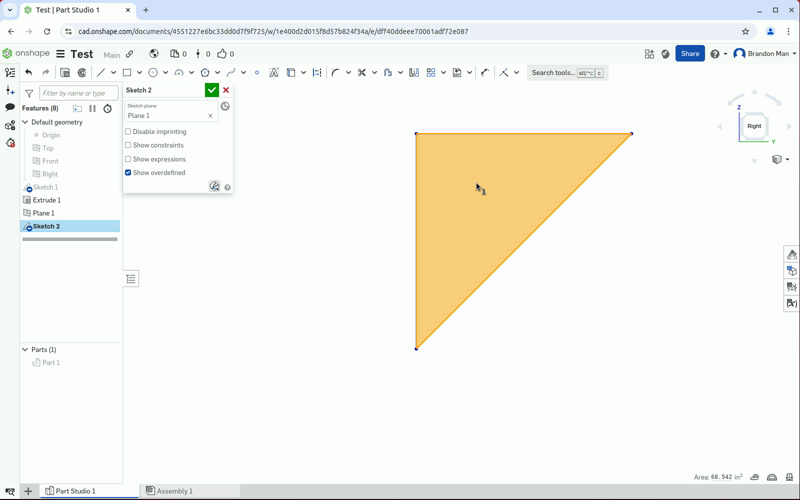
scroll(-6)
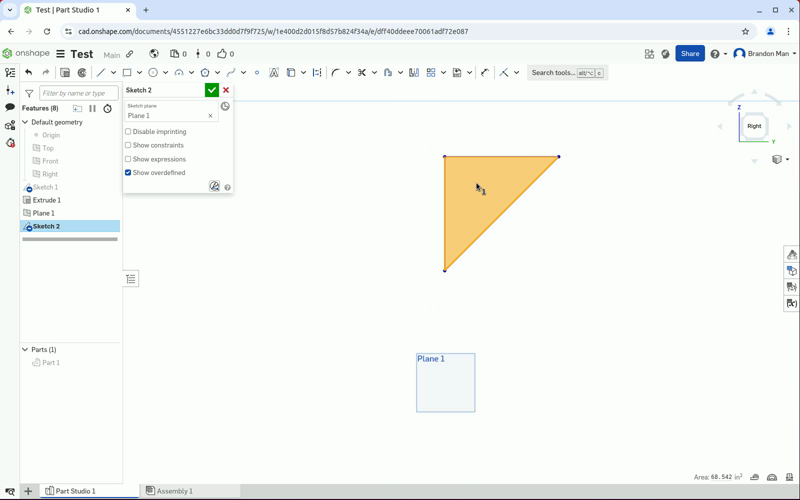
scroll(-6)
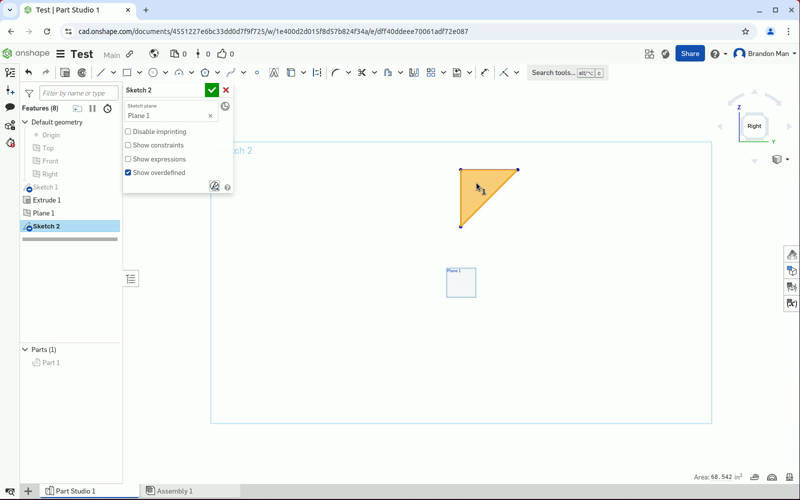
mouse_move(73, 352)
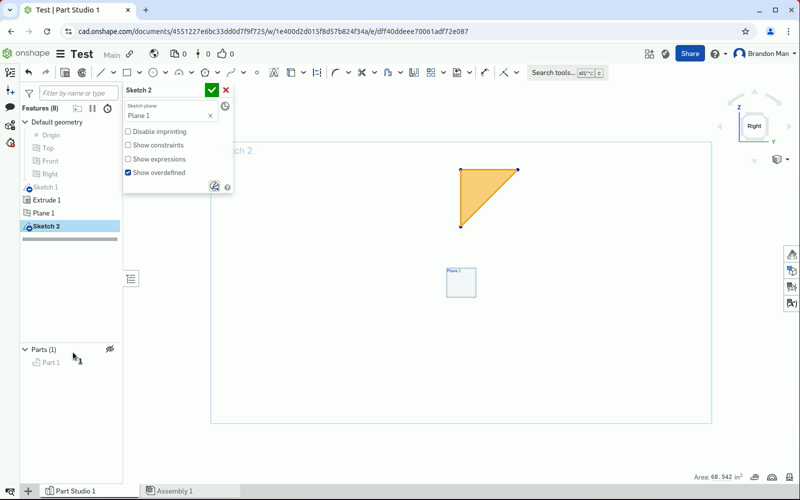
key(shift+y)
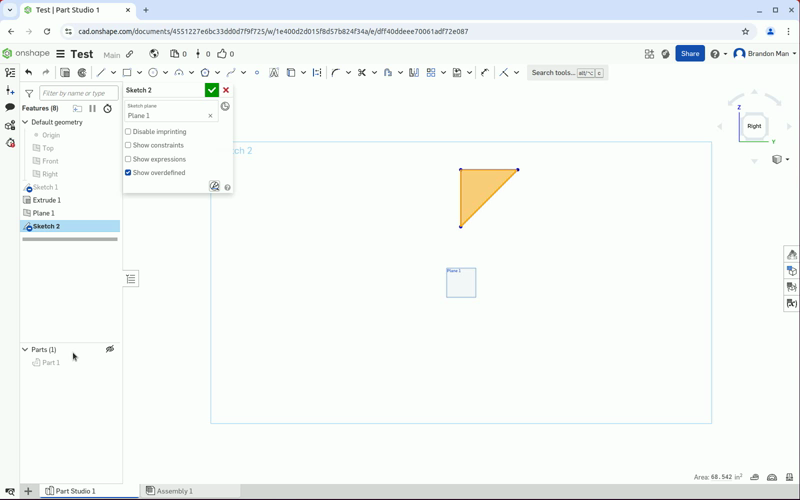
key(shift+e)
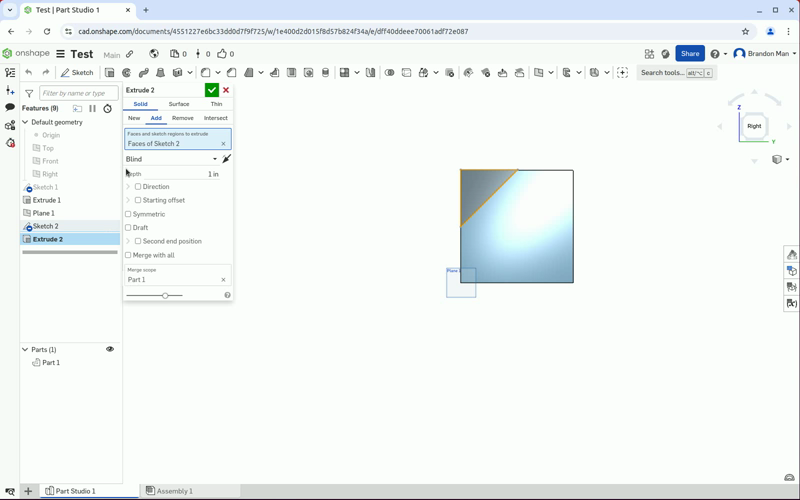
mouse_move(143, 106)
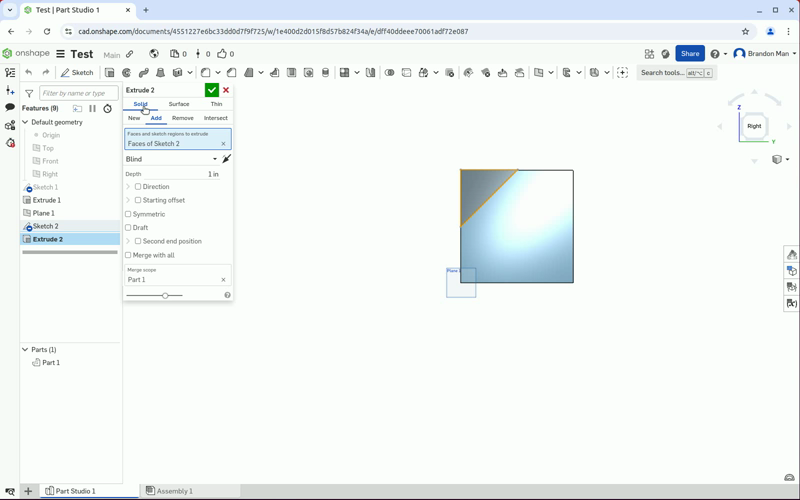
click(143, 106)
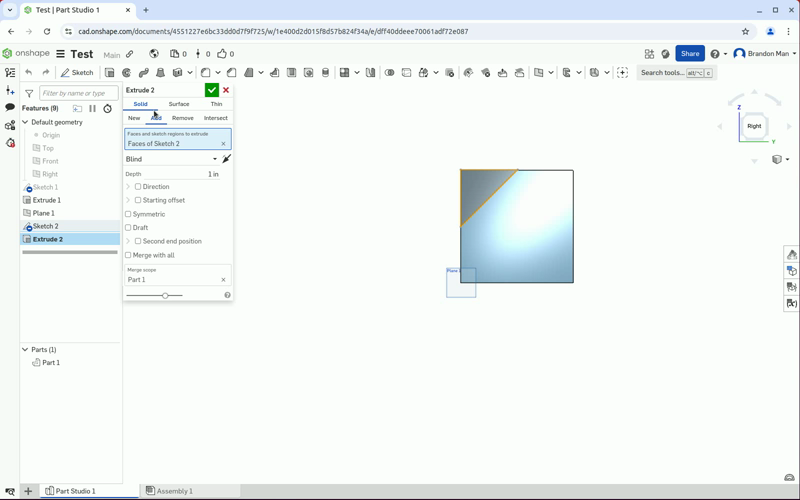
mouse_move(186, 120)
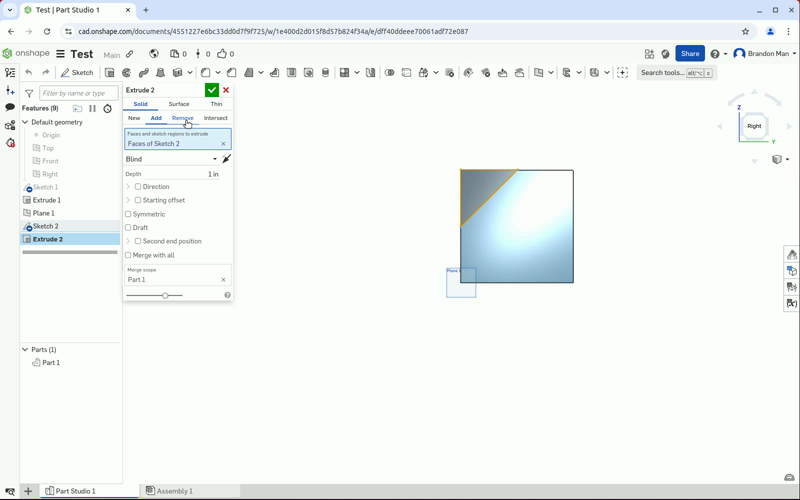
click(186, 120)
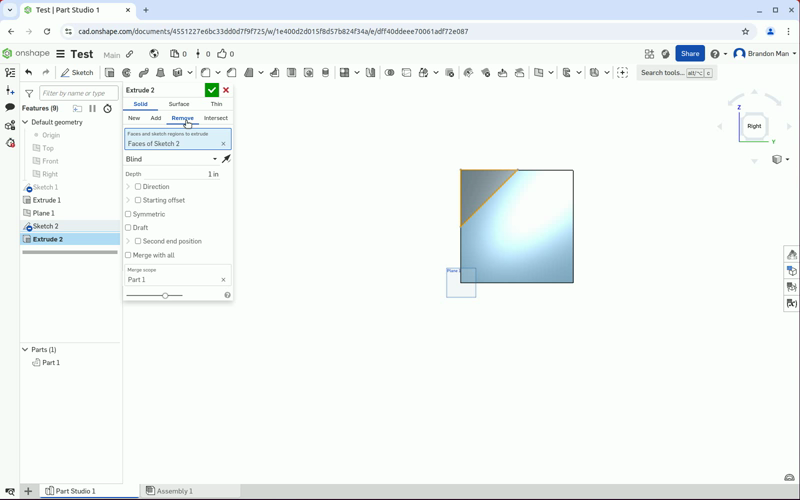
key(tab, 4)
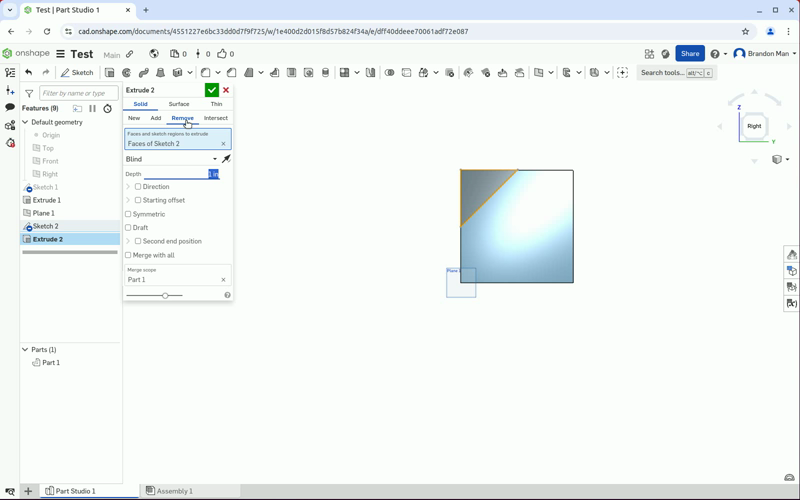
text(11.554)
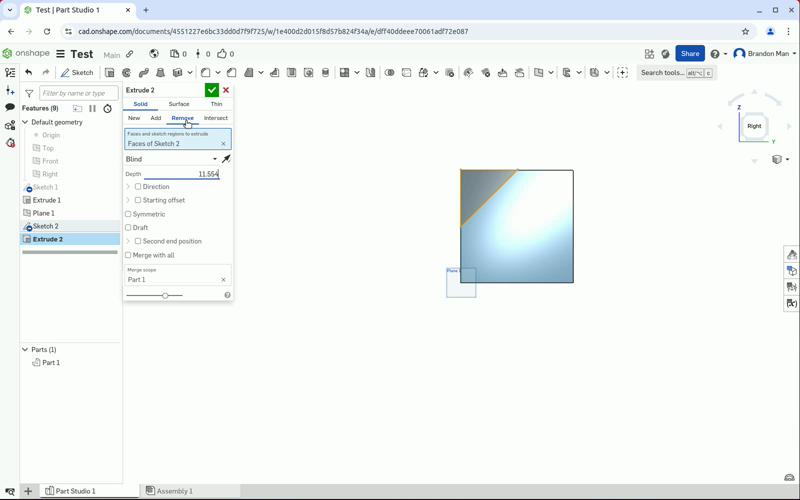
key(tab, 6)
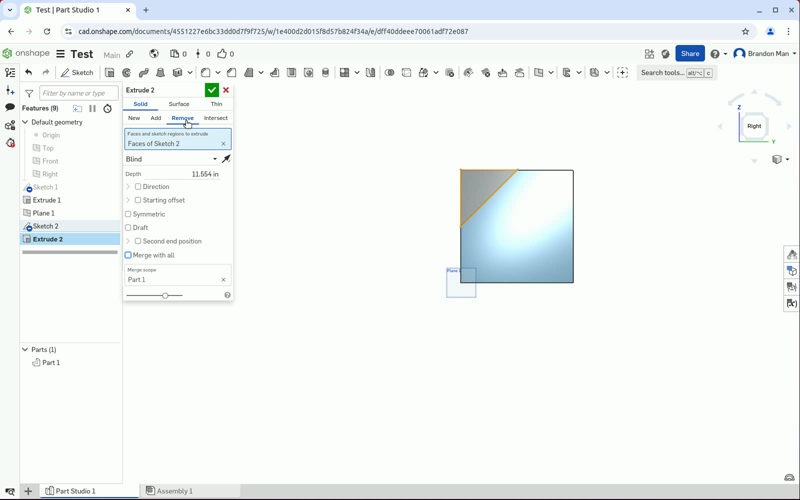
key(space)
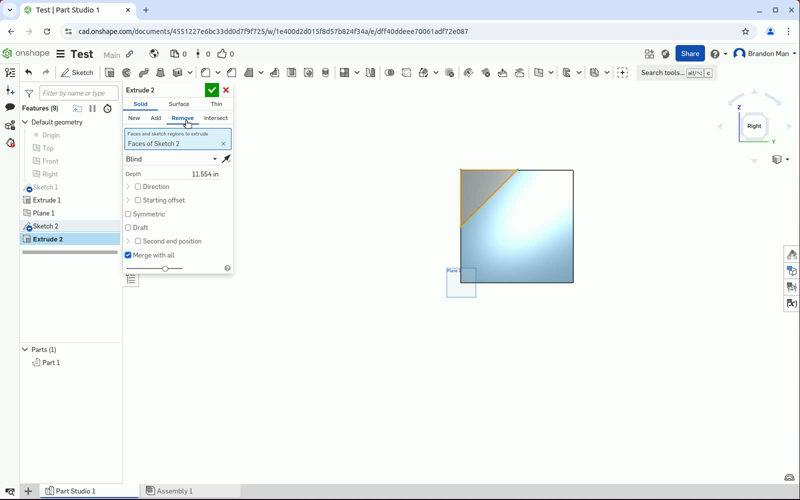
key(enter)
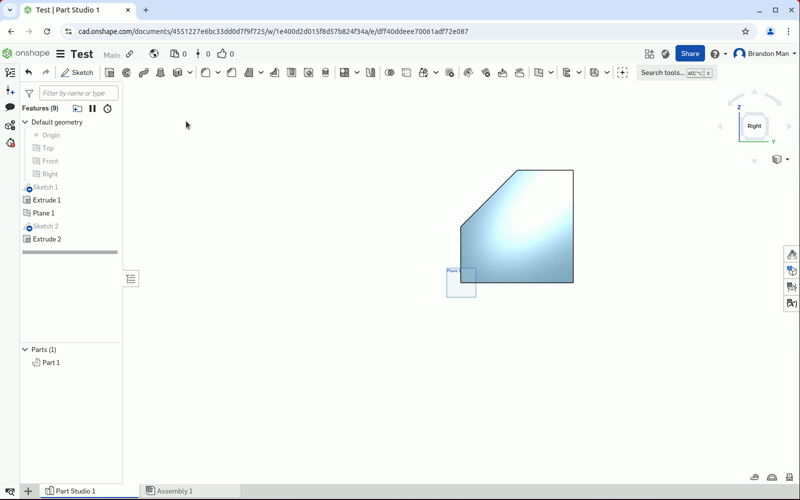
key(shift+h)
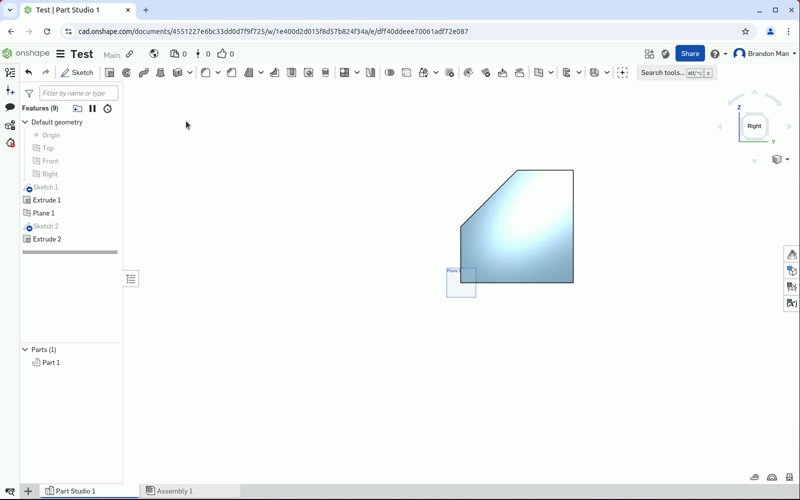
key(shift+h)
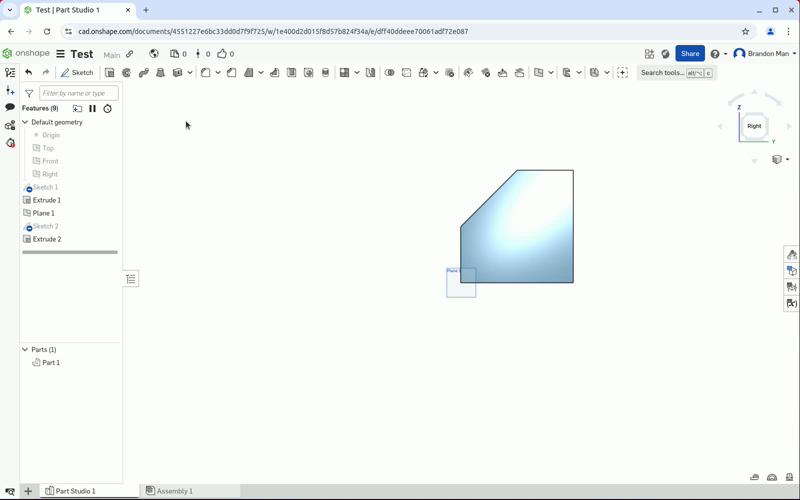
mouse_move(73, 189)
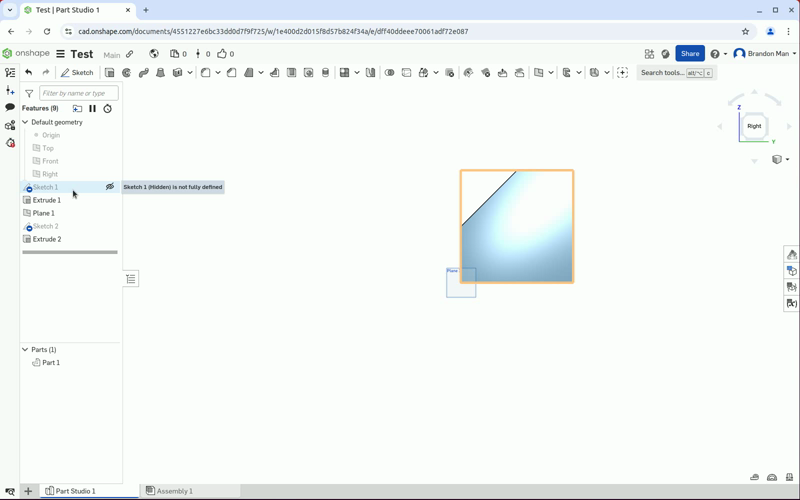
click(73, 189)
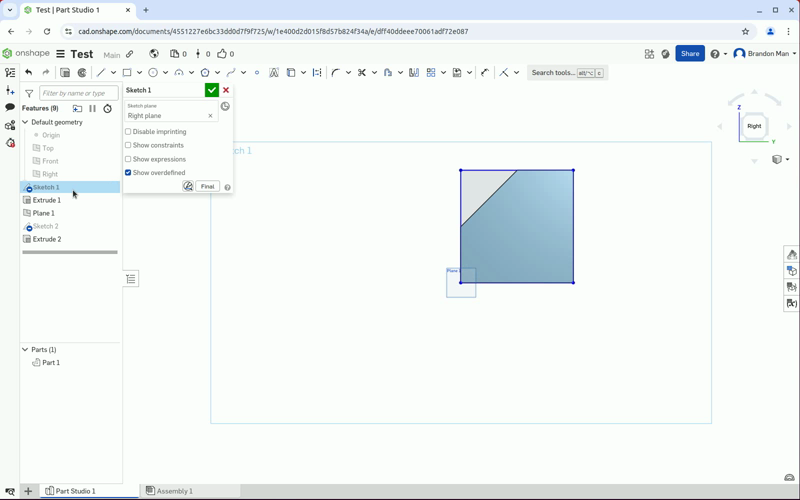
mouse_move(229, 92)
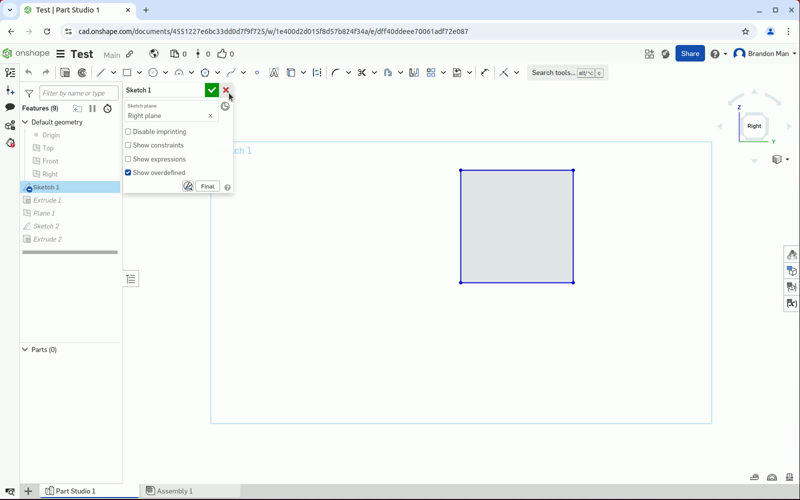
click(229, 92)
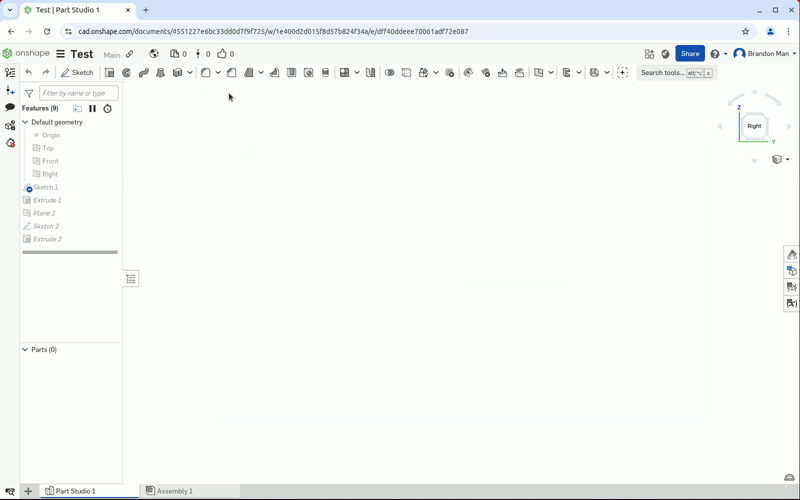
key(shift+s)
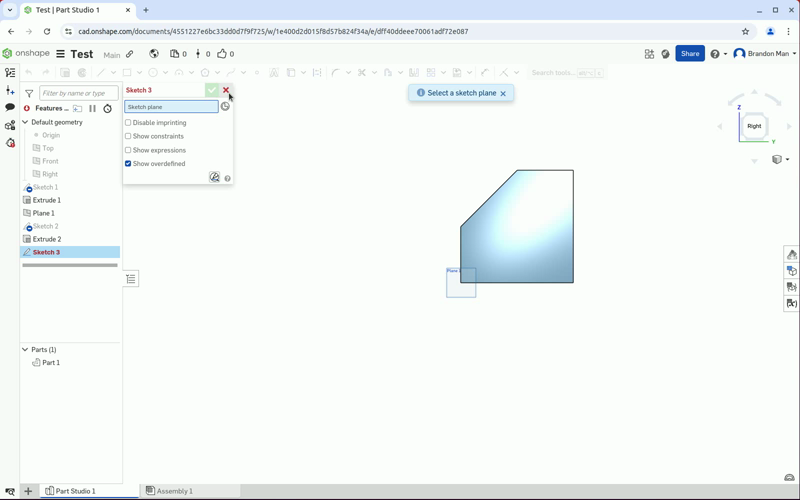
mouse_move(73, 215)
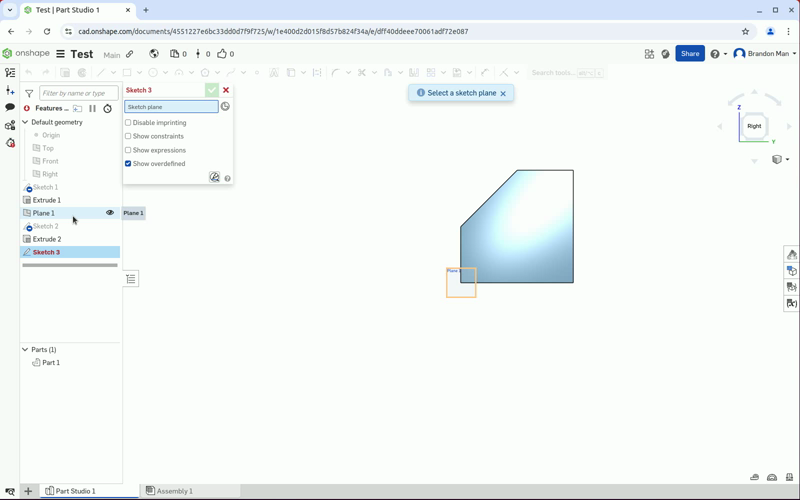
click(73, 215)
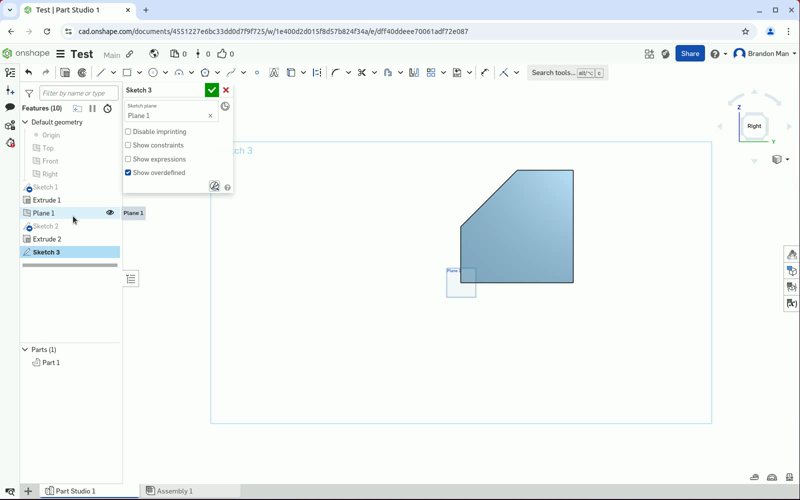
mouse_move(73, 352)
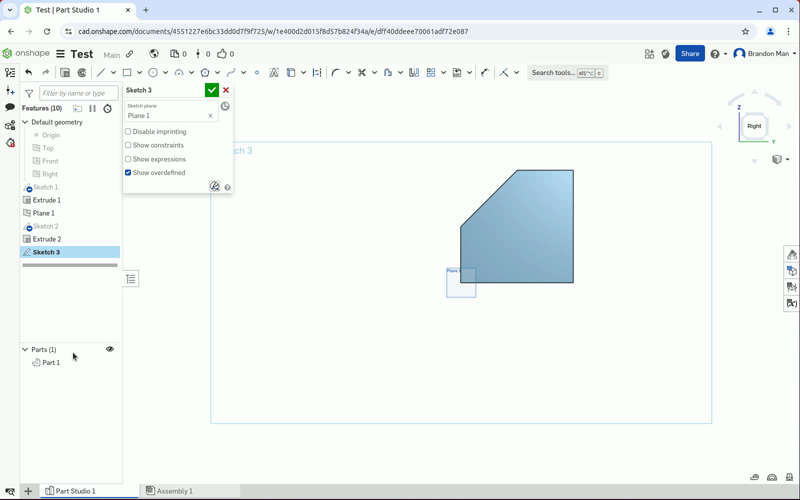
key(y)
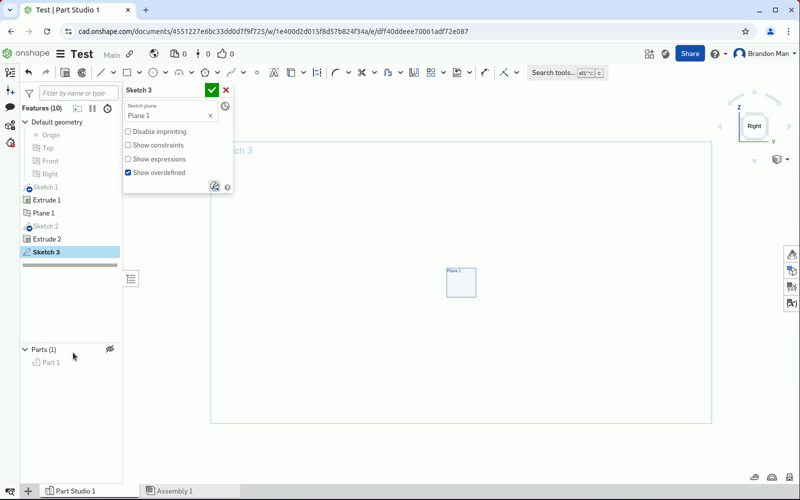
key(l)
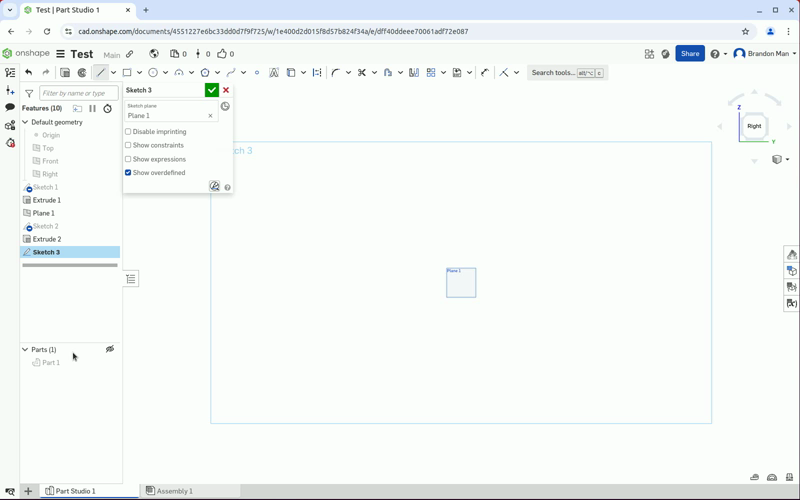
key_down(shift)
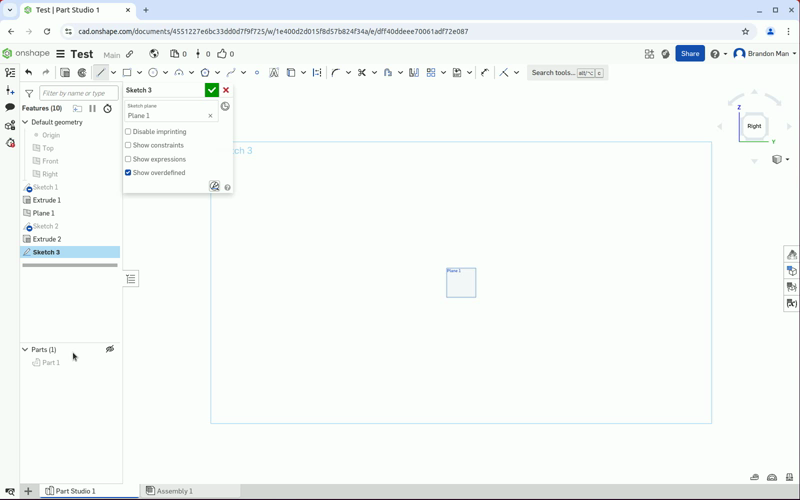
mouse_move(460, 226)
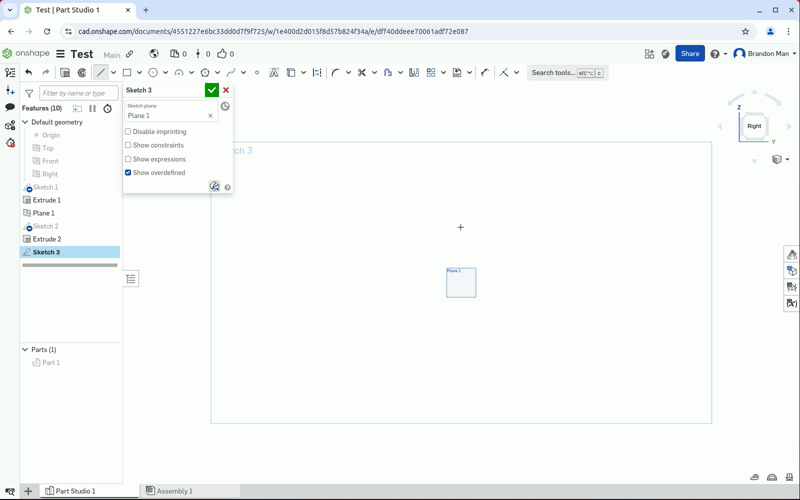
click(460, 226)
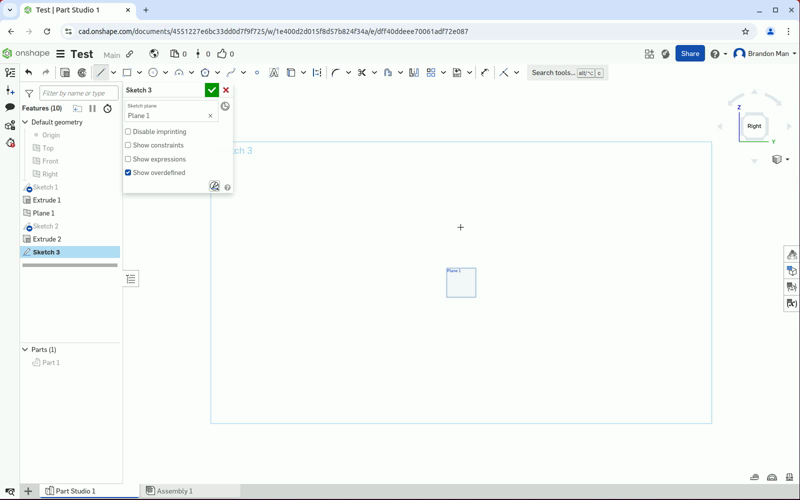
key_up(shift)
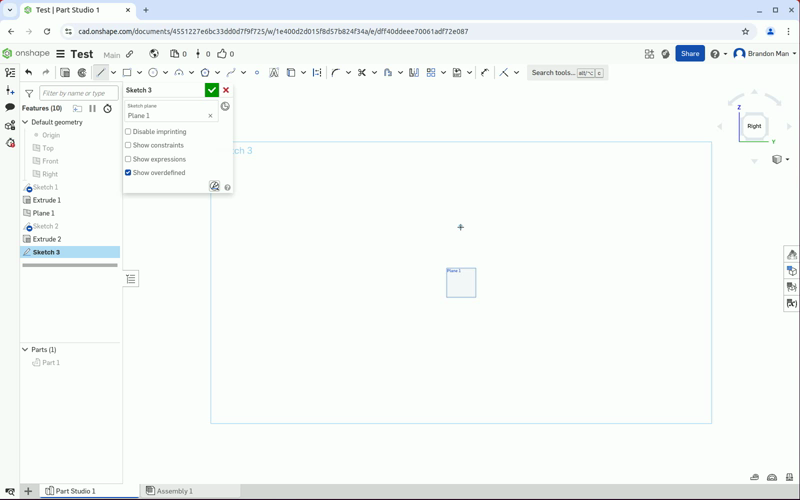
key_down(shift)
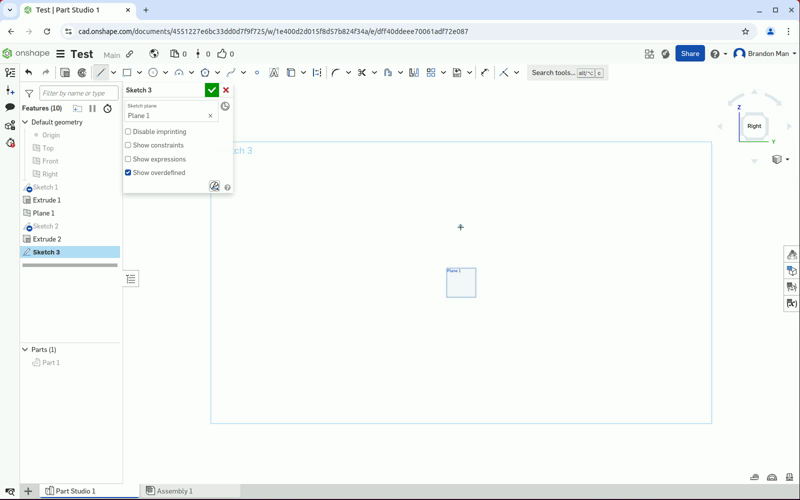
mouse_move(517, 169)
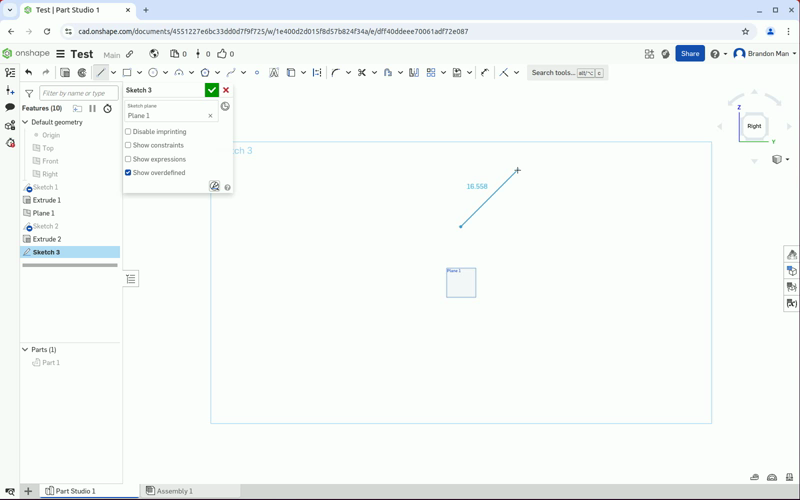
click(517, 169)
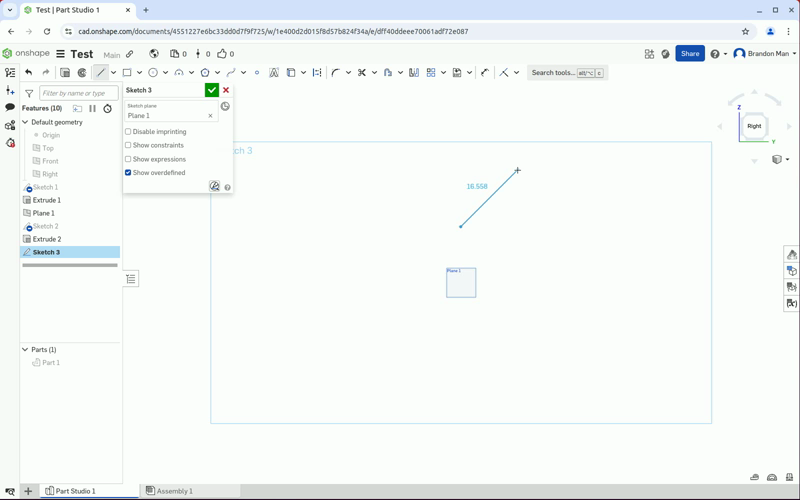
key_up(shift)
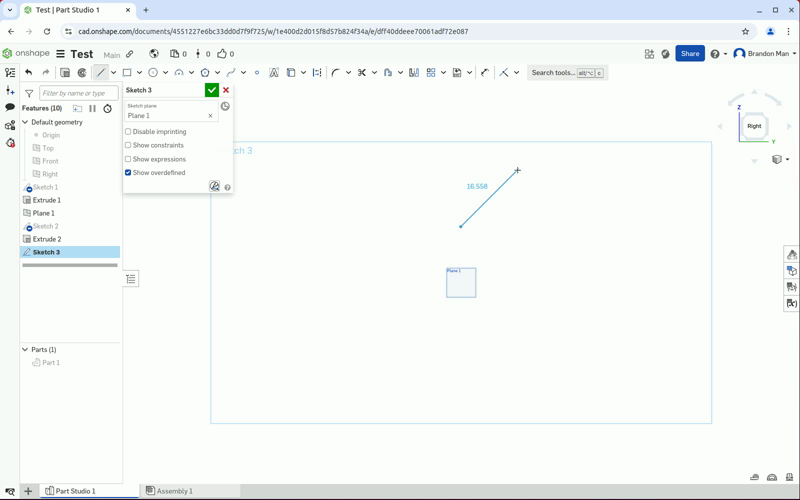
key_down(shift)
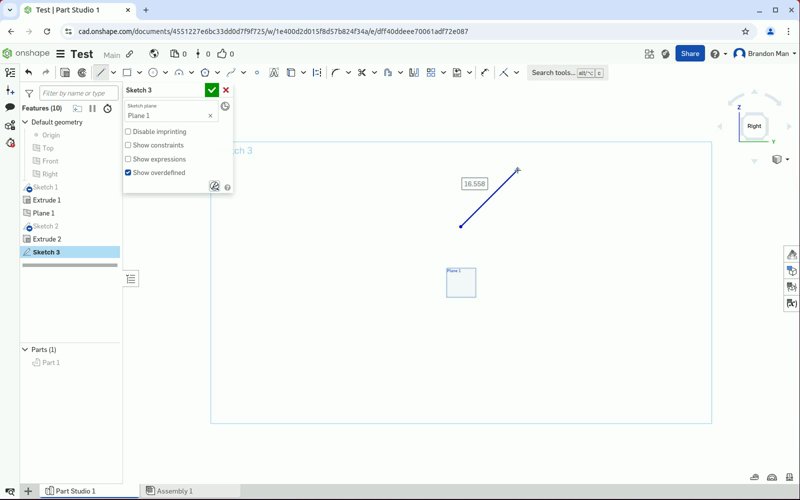
mouse_move(547, 169)
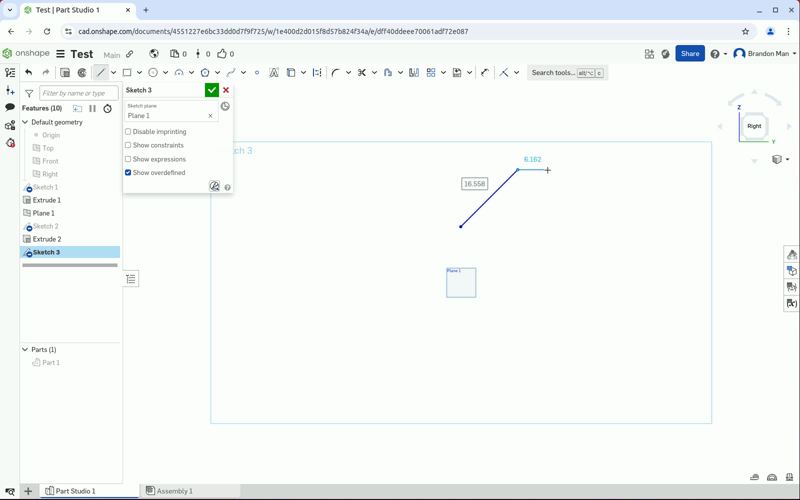
mouse_move(460, 169)
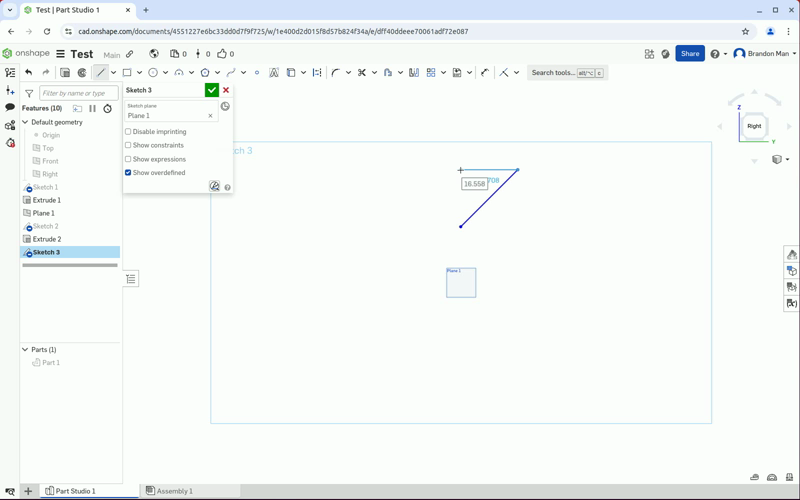
click(460, 169)
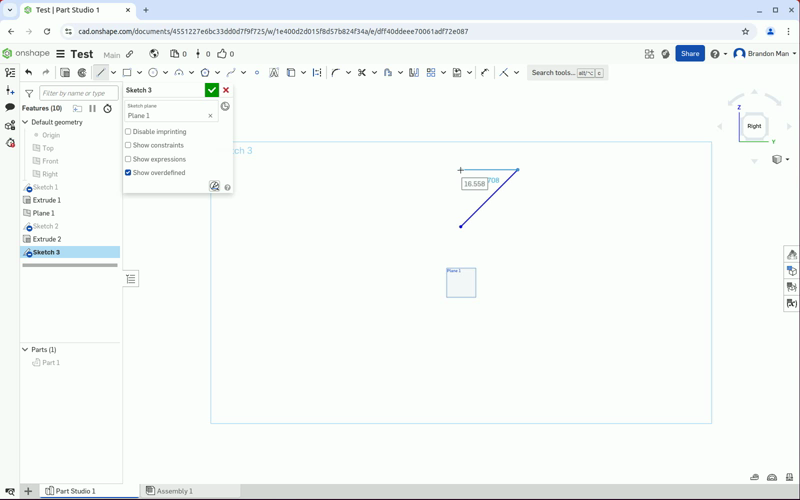
key_up(shift)
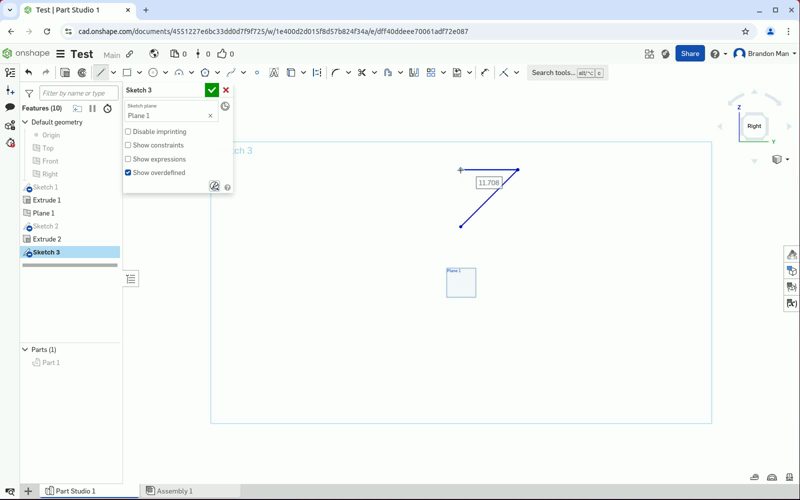
mouse_move(490, 169)
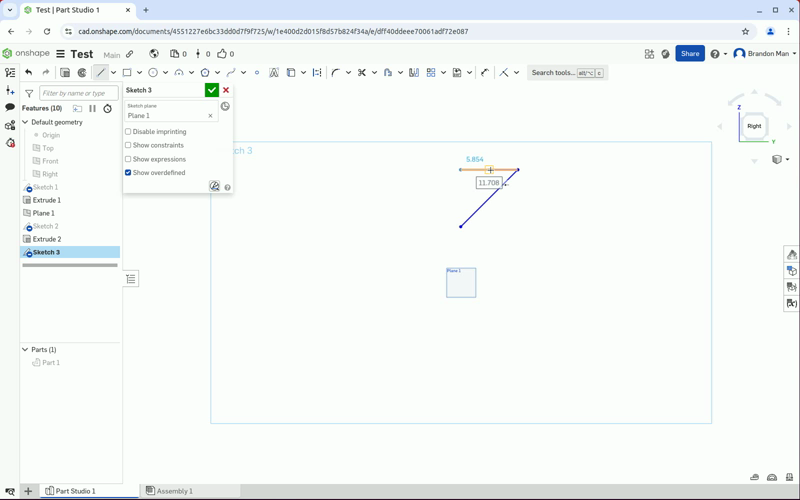
key_down(shift)
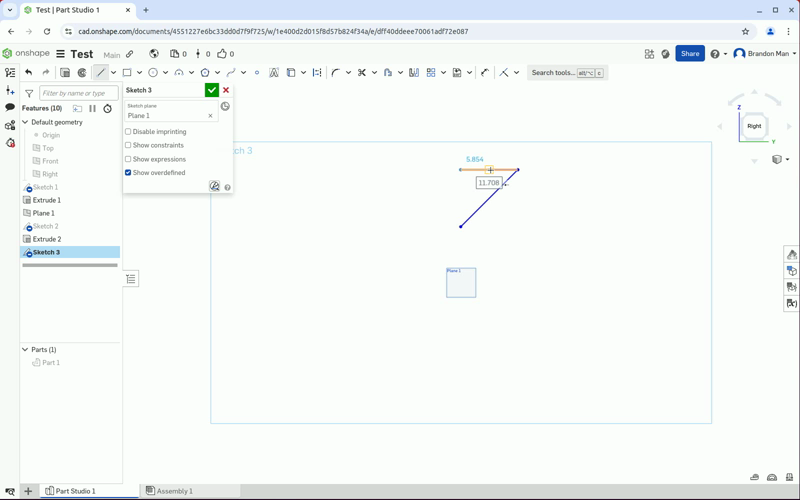
mouse_move(460, 226)
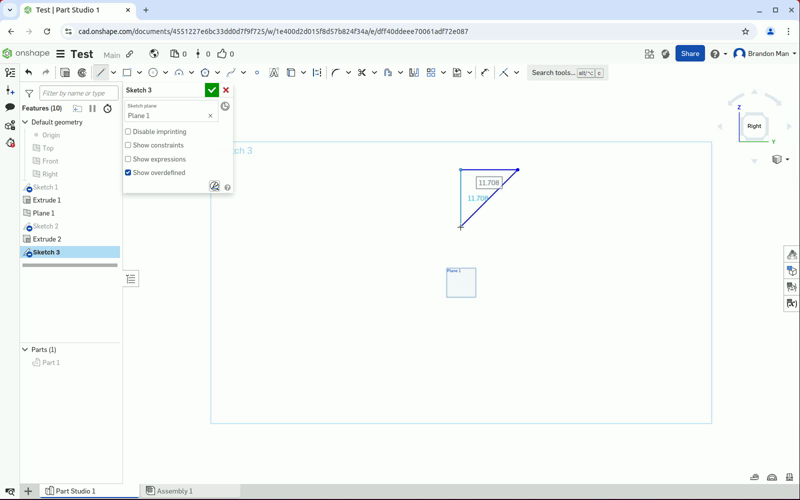
key_up(shift)
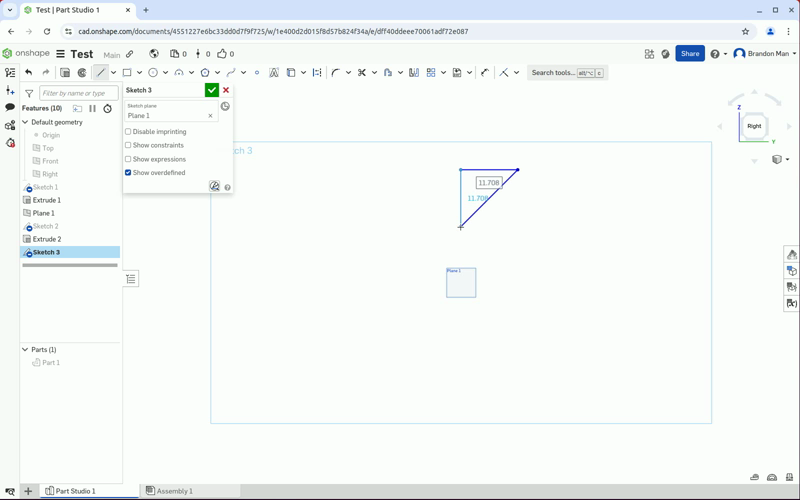
click(460, 226)
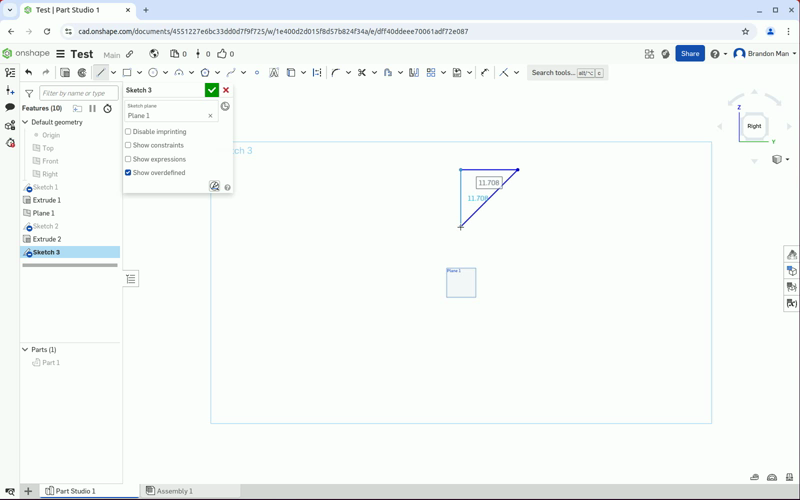
key(esc)
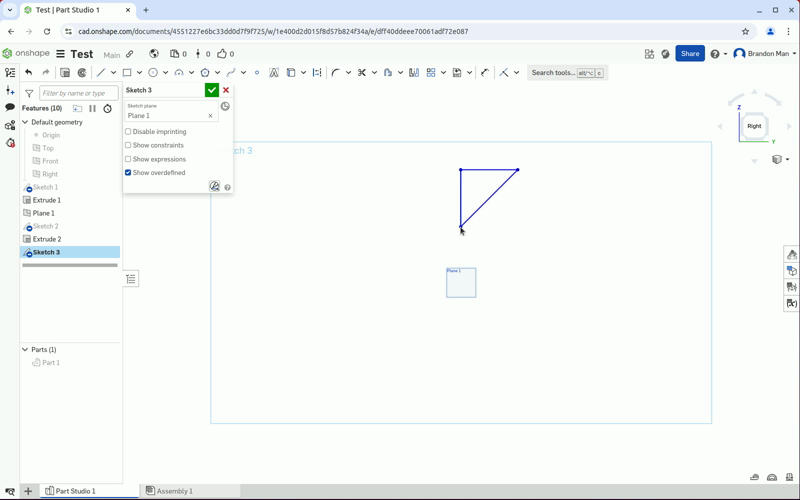
mouse_move(492, 177)
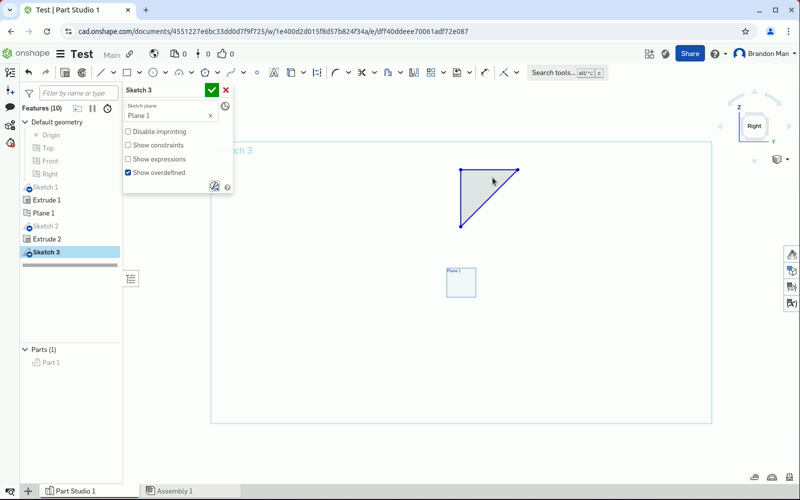
scroll(6)
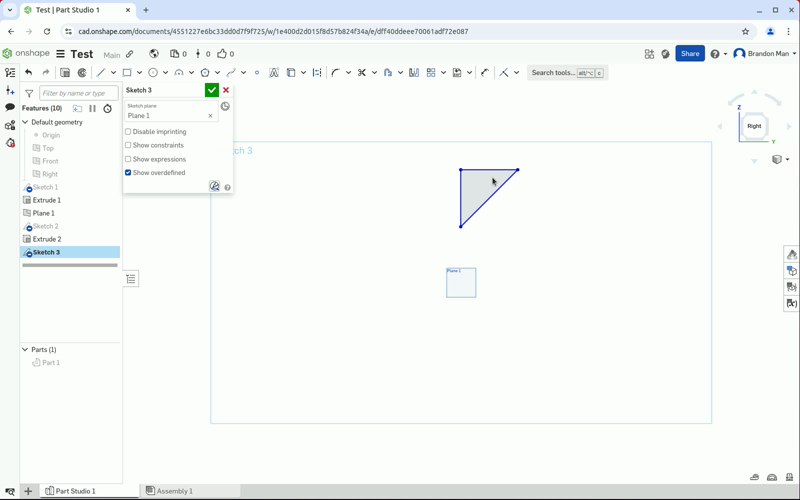
scroll(6)
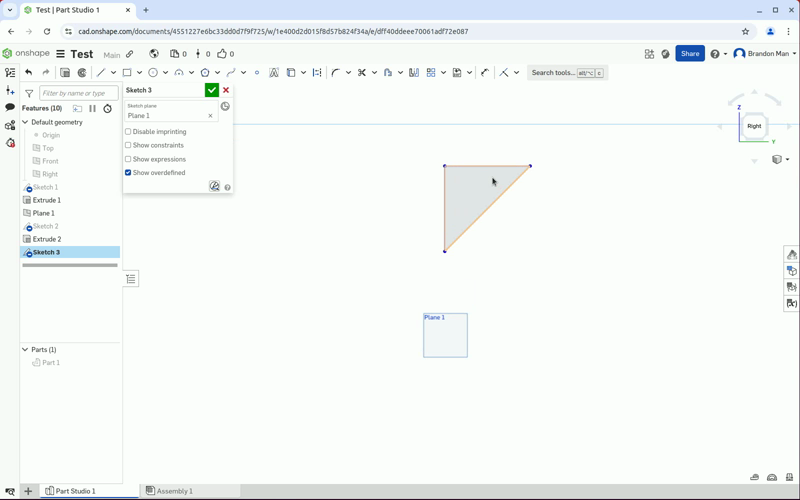
scroll(6)
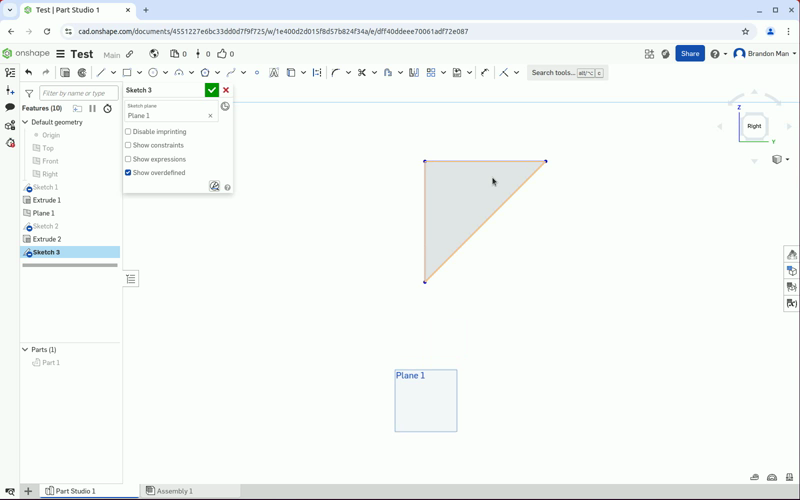
scroll(6)
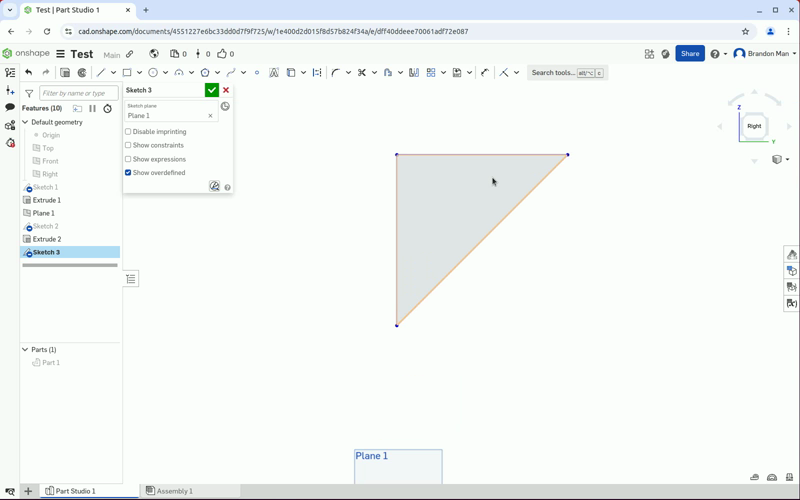
scroll(6)
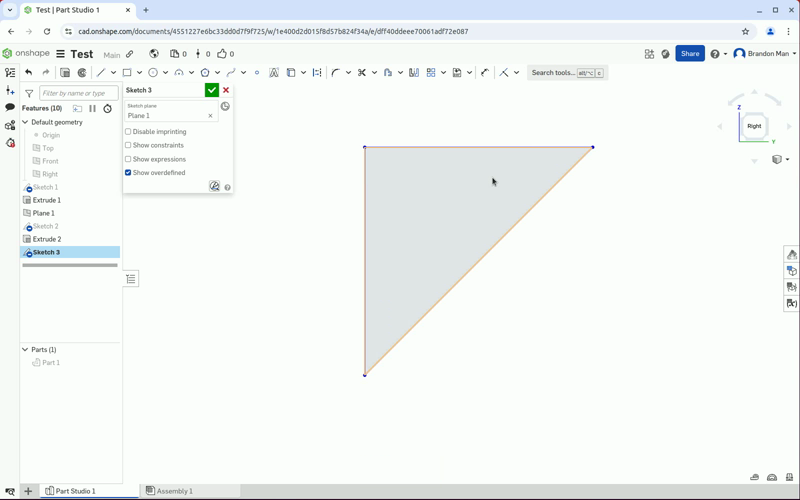
scroll(6)
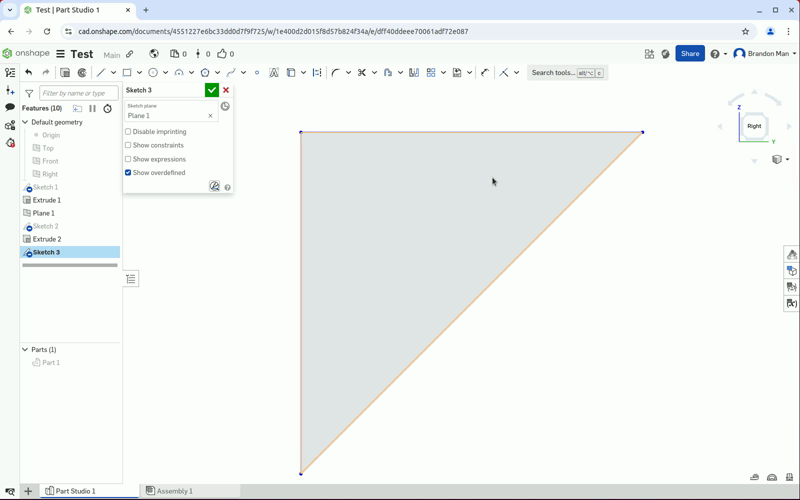
scroll(6)
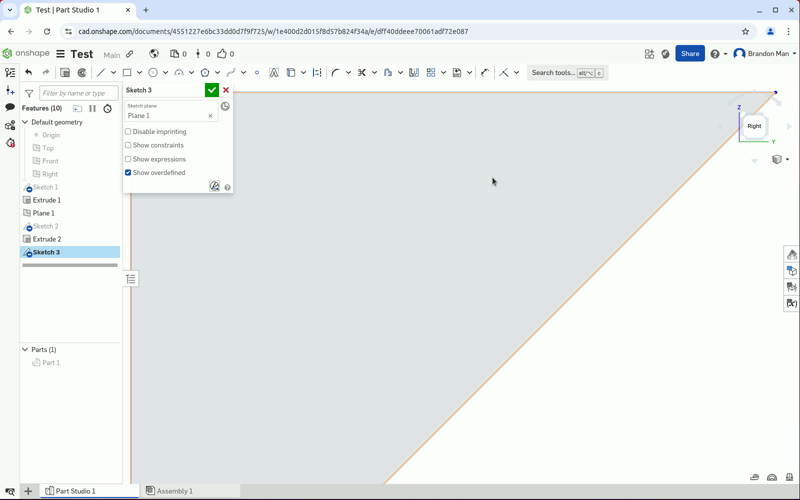
click(492, 177)
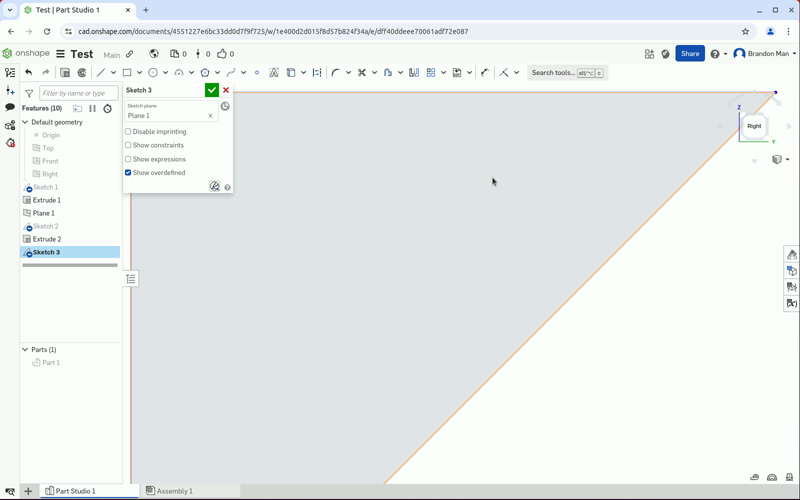
scroll(-6)
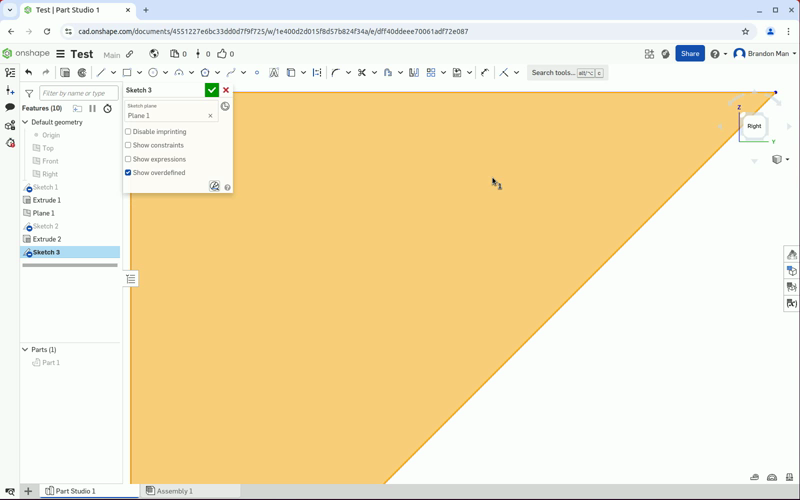
scroll(-6)
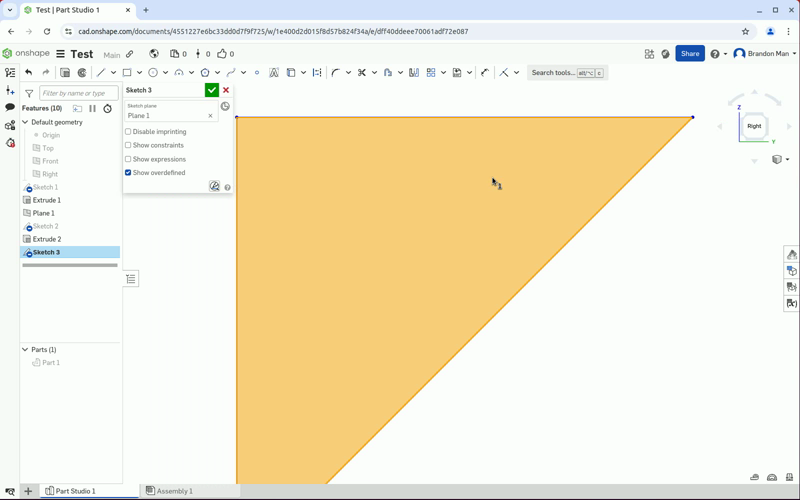
scroll(-6)
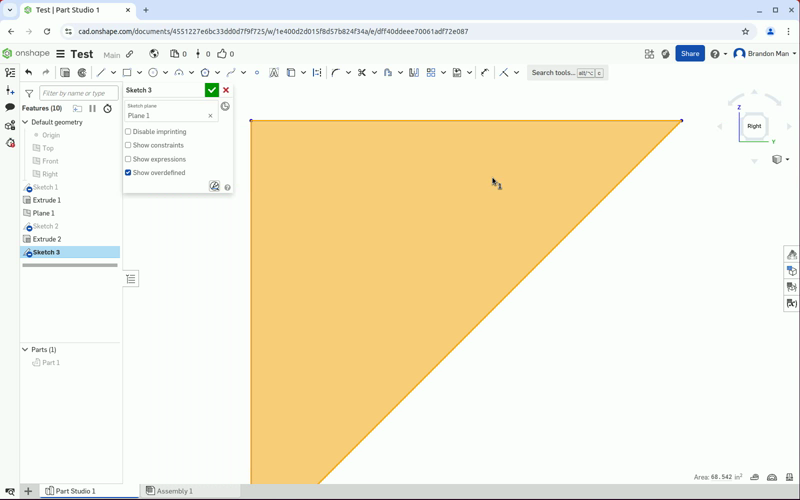
scroll(-6)
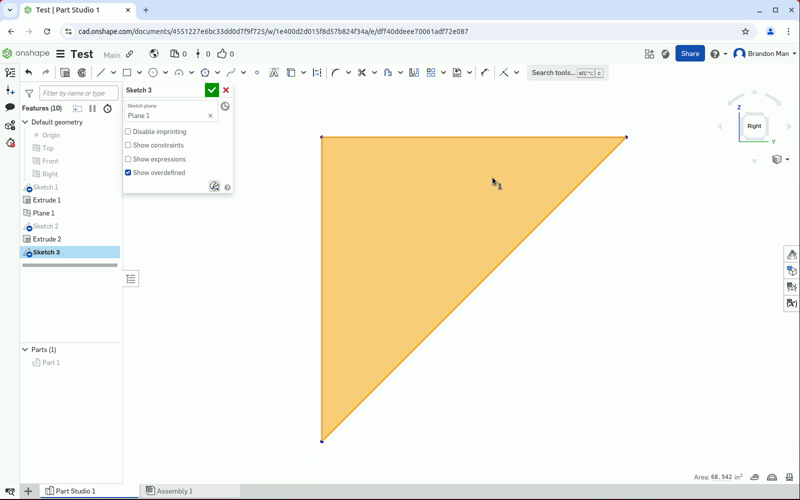
scroll(-6)
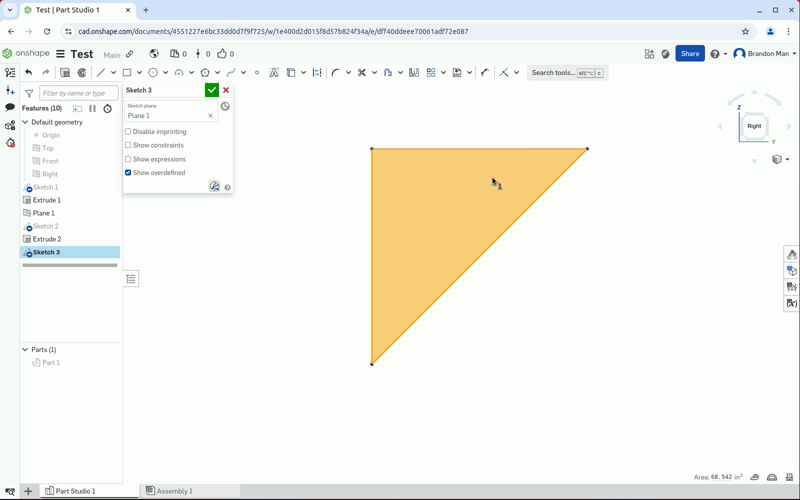
scroll(-6)
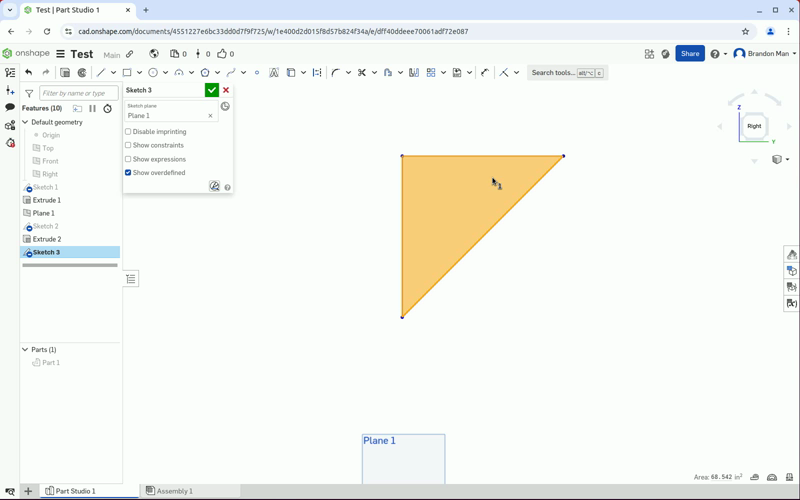
scroll(-6)
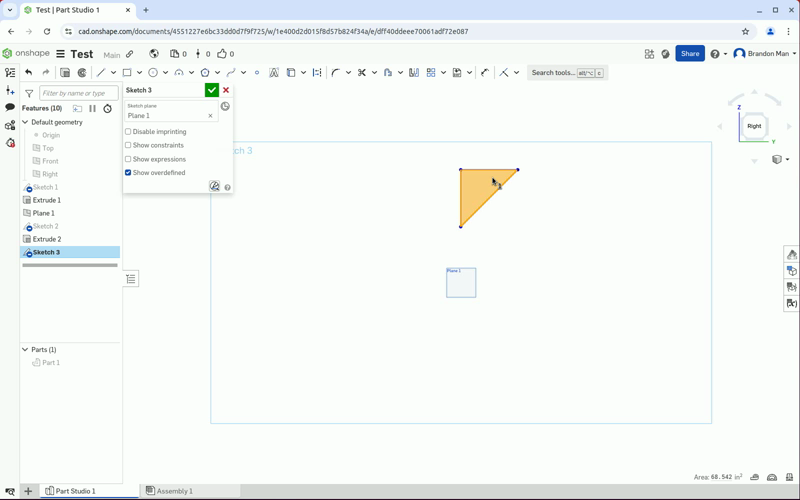
mouse_move(73, 352)
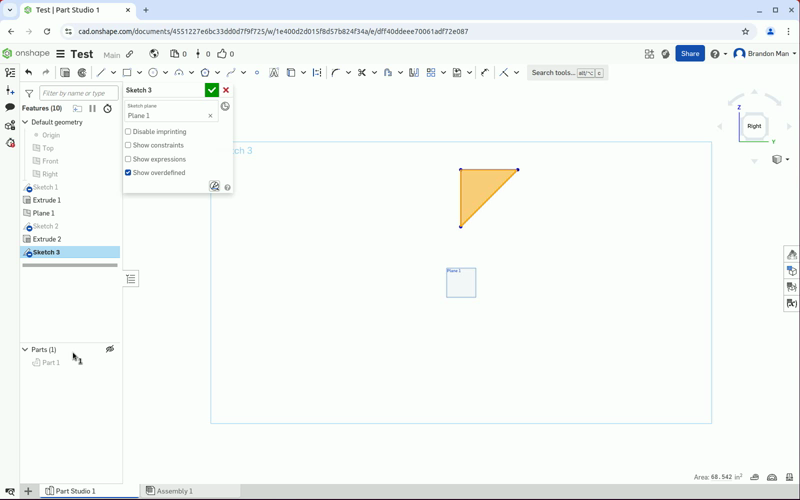
key(shift+y)
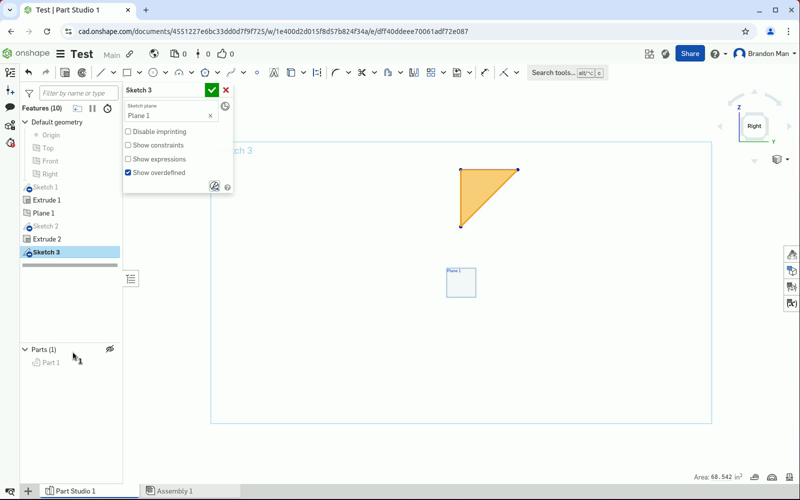
key(shift+e)
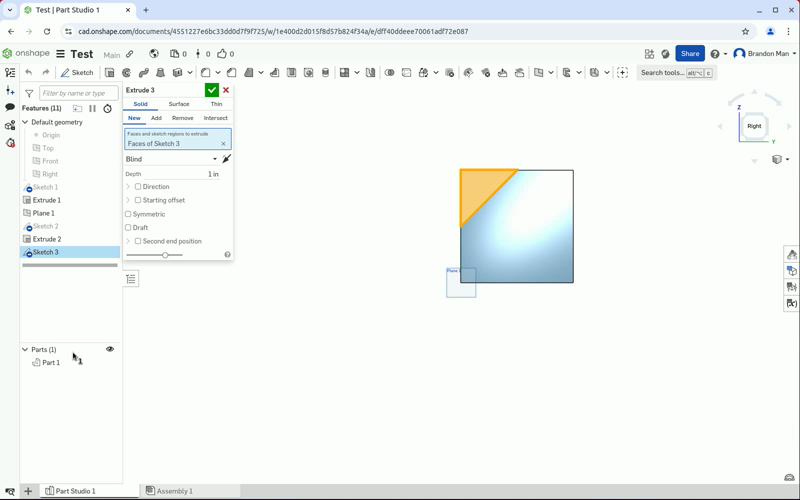
mouse_move(143, 106)
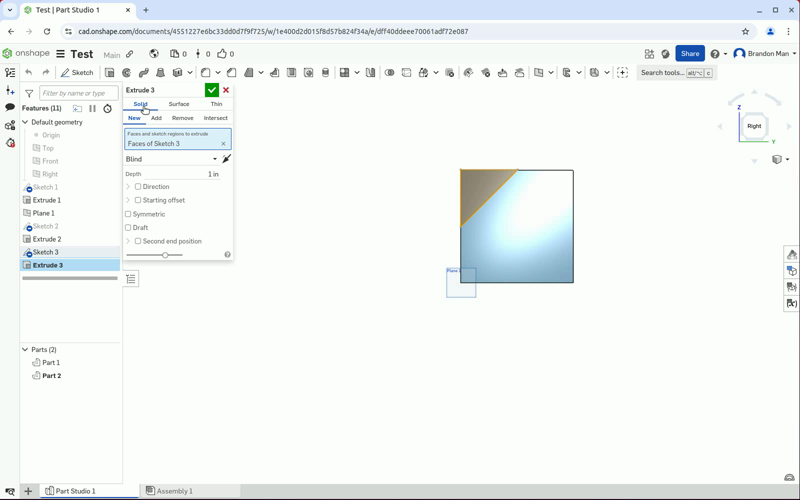
click(143, 106)
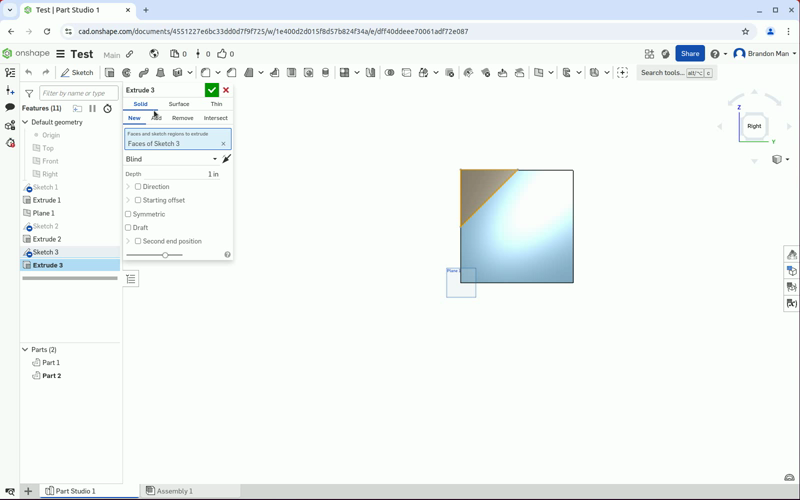
mouse_move(186, 120)
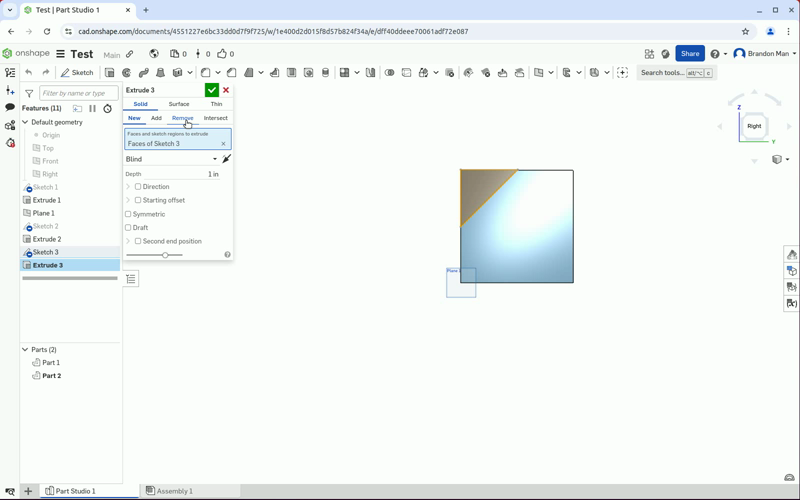
click(186, 120)
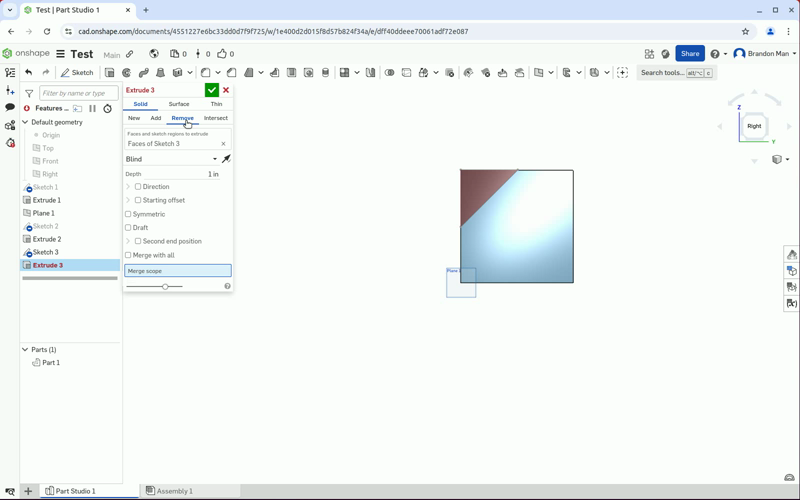
key(tab, 4)
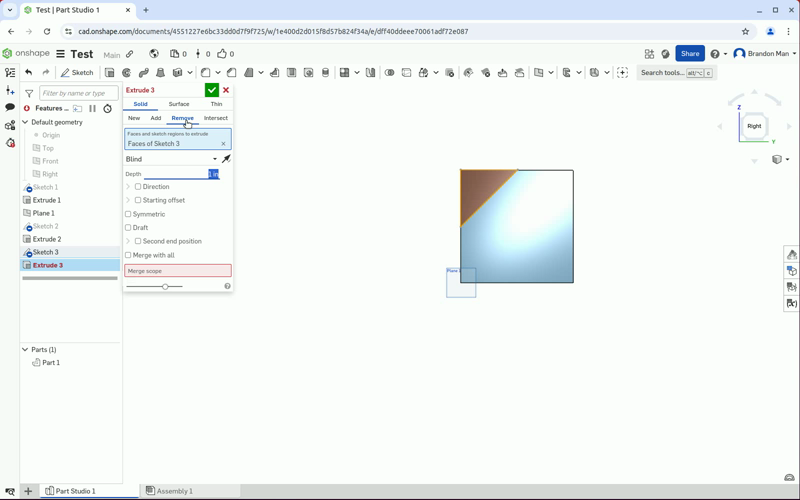
text(11.554)
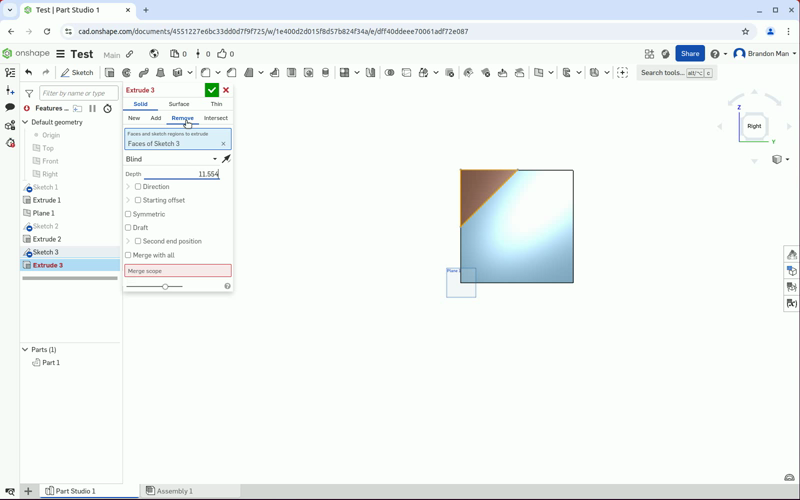
key(tab, 6)
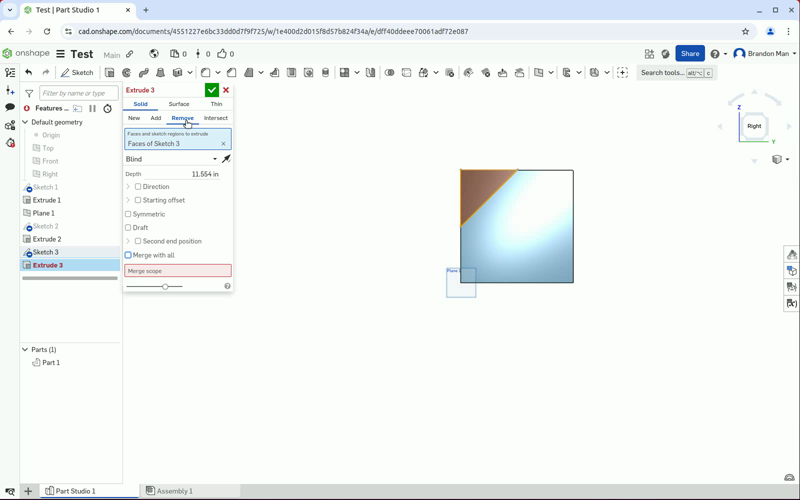
key(space)
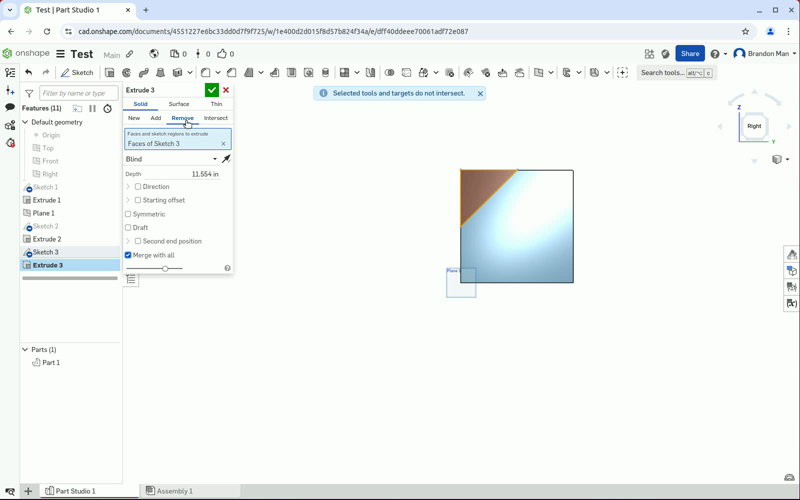
key(enter)
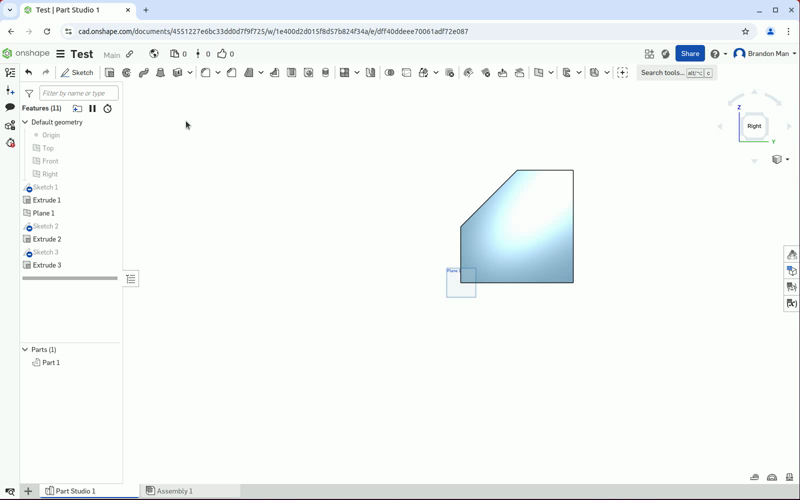
key(shift+h)
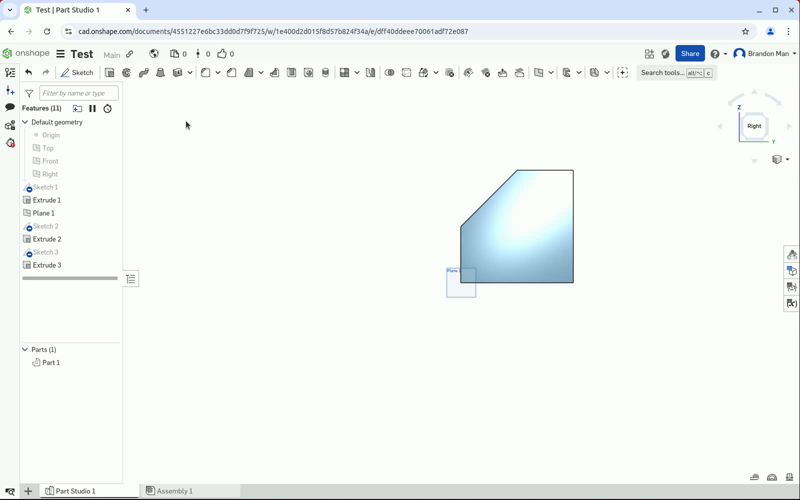
key(shift+h)
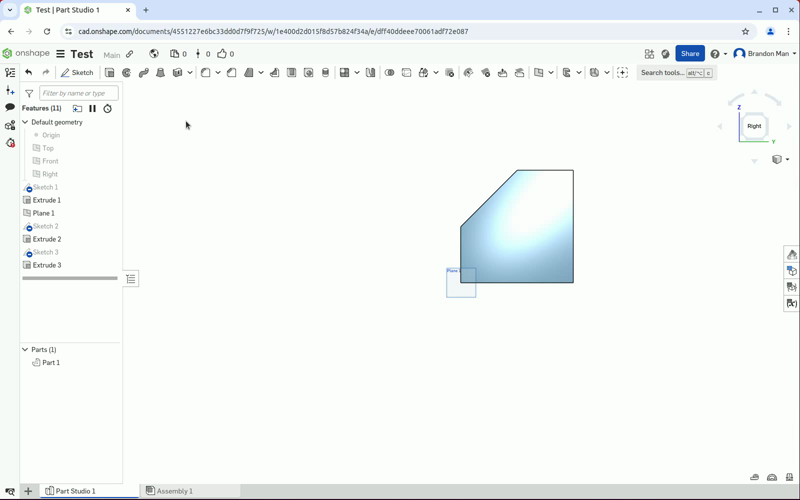
mouse_move(73, 189)
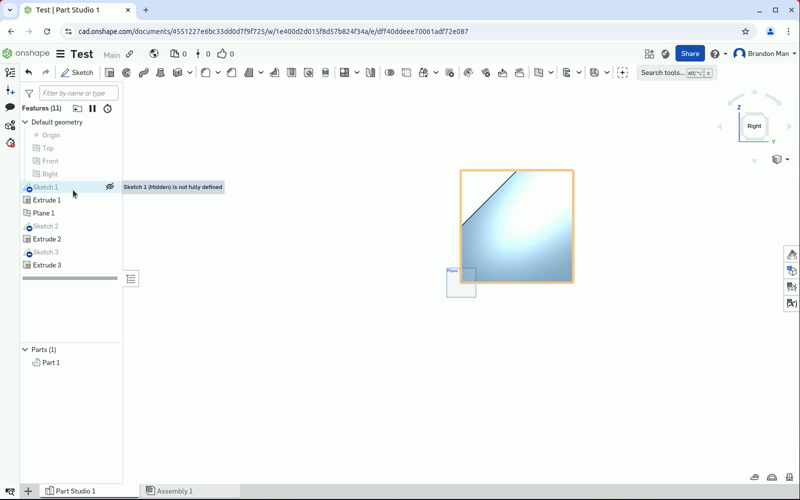
click(73, 189)
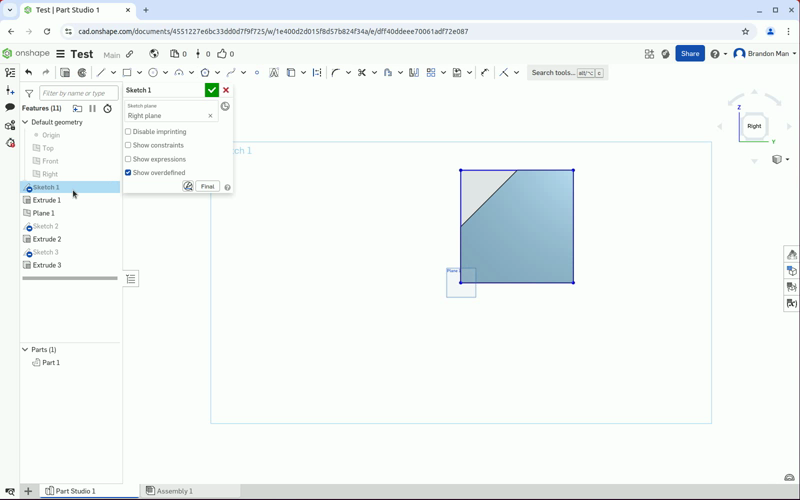
mouse_move(229, 92)
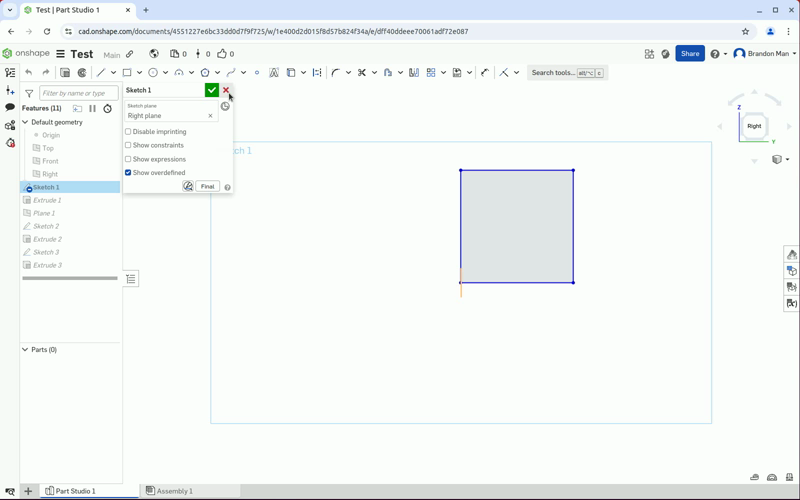
click(229, 92)
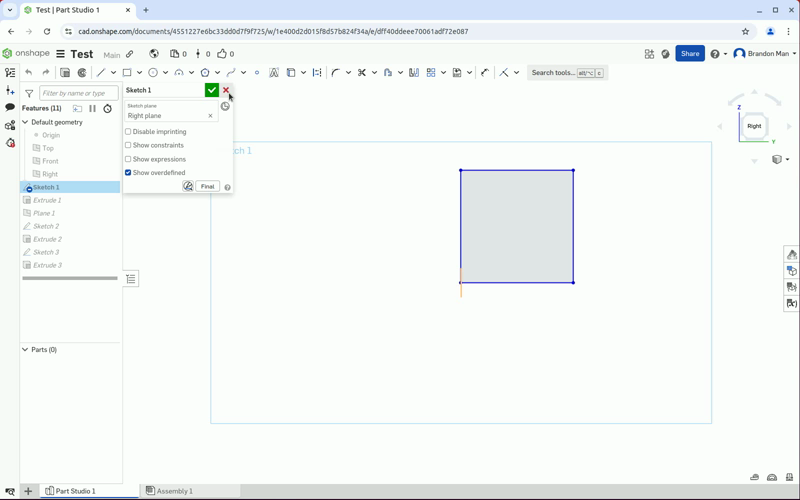
key(shift+s)
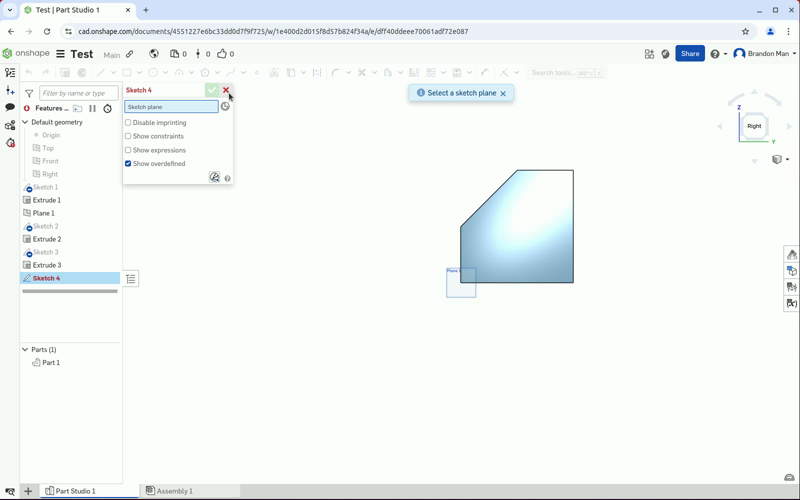
mouse_move(73, 176)
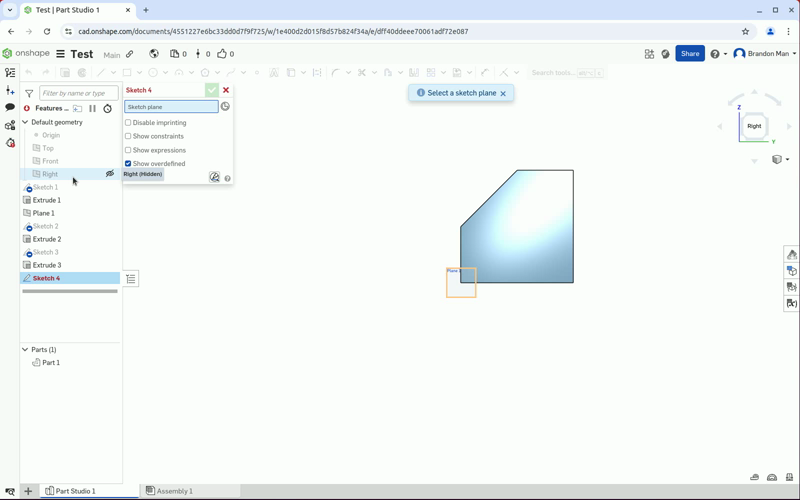
click(73, 176)
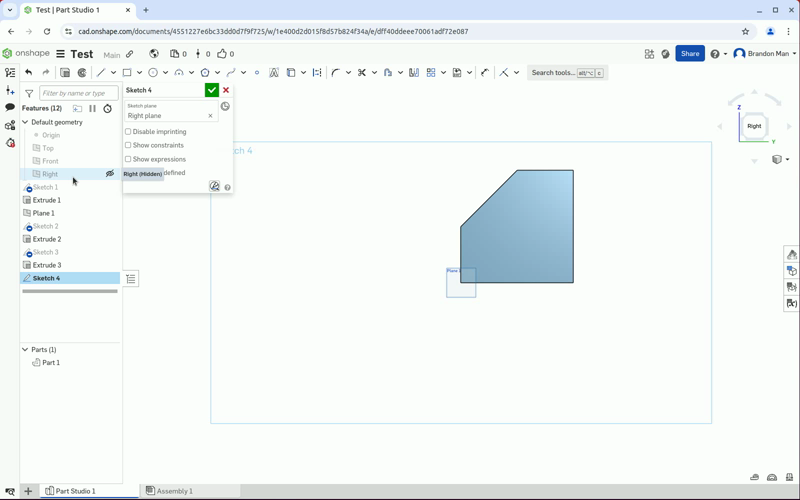
mouse_move(73, 352)
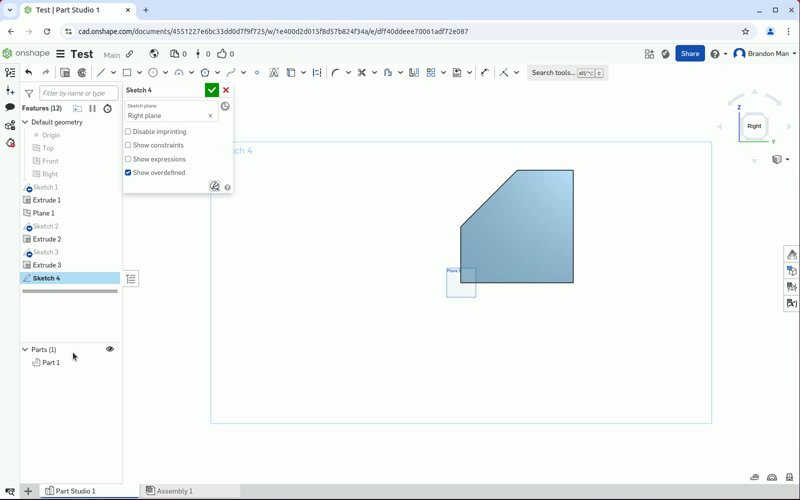
key(y)
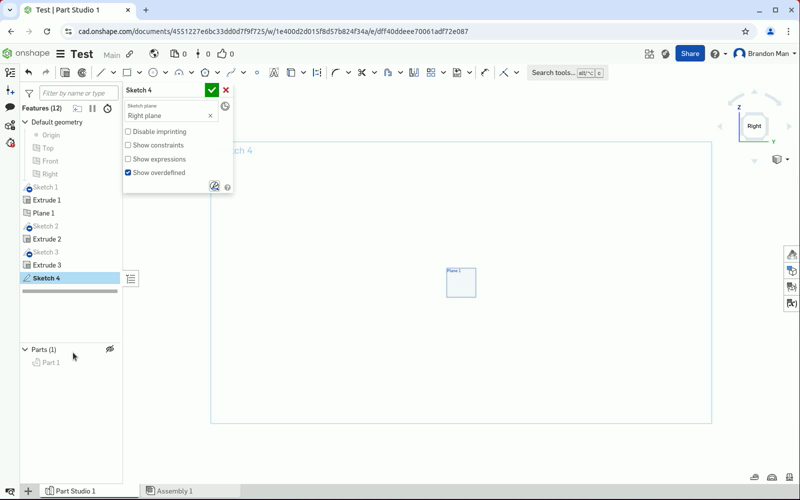
key(l)
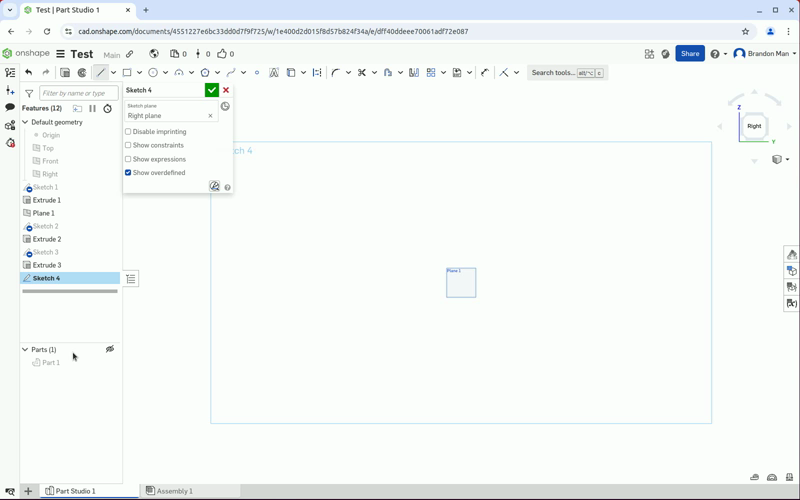
key_down(shift)
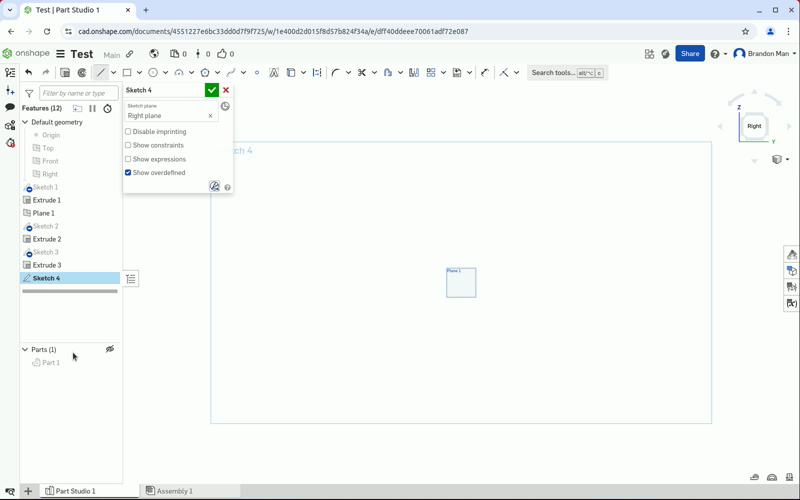
mouse_move(460, 282)
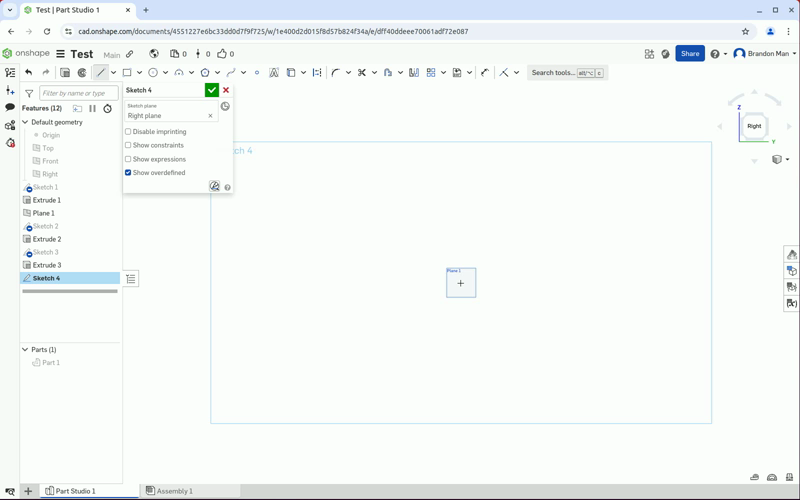
click(460, 282)
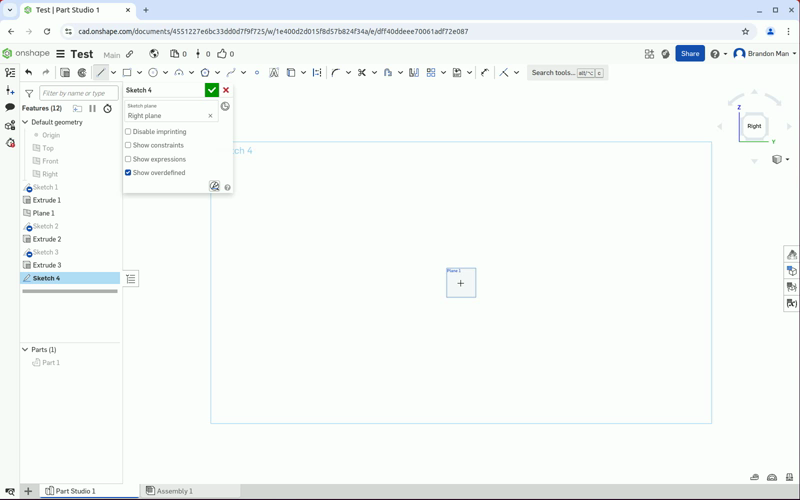
key_up(shift)
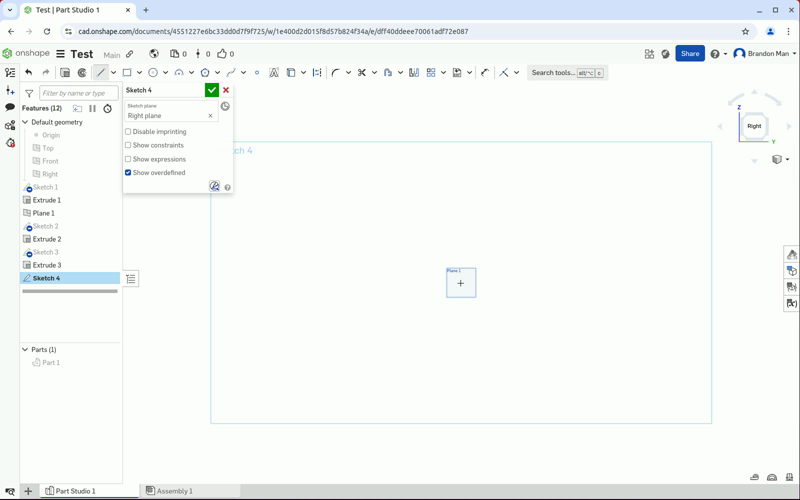
key_down(shift)
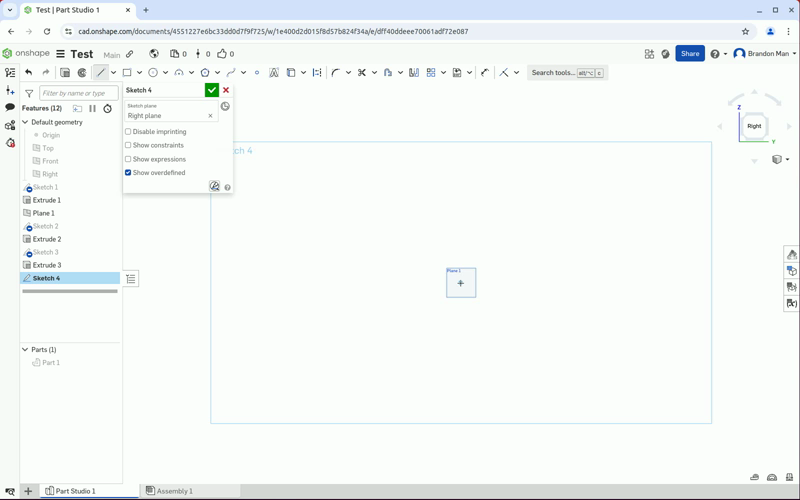
mouse_move(490, 282)
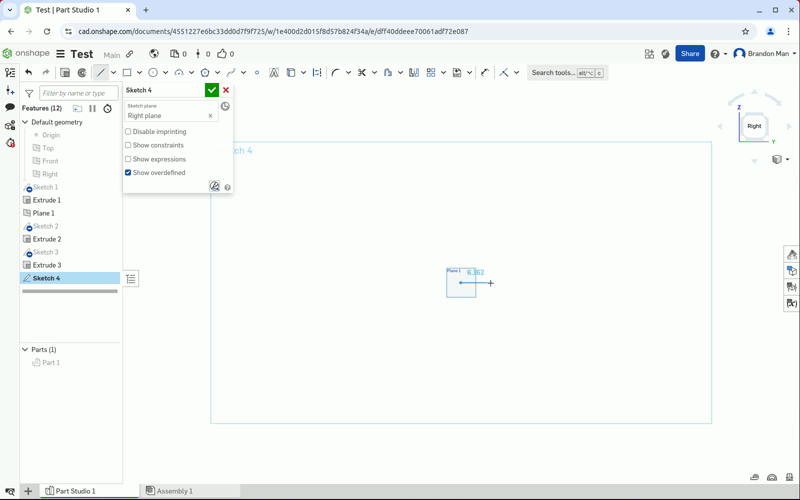
mouse_move(489, 282)
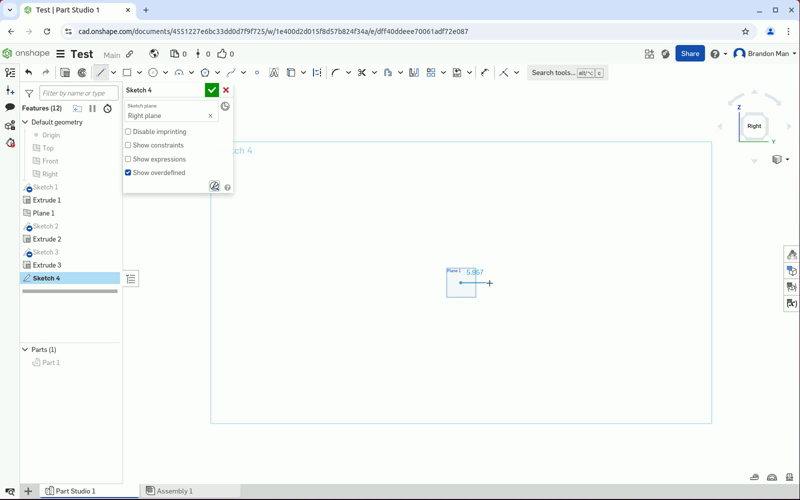
click(489, 282)
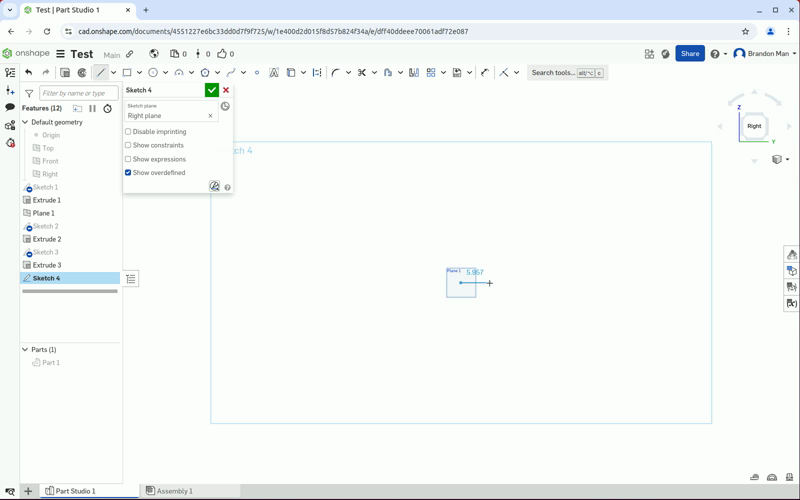
key_up(shift)
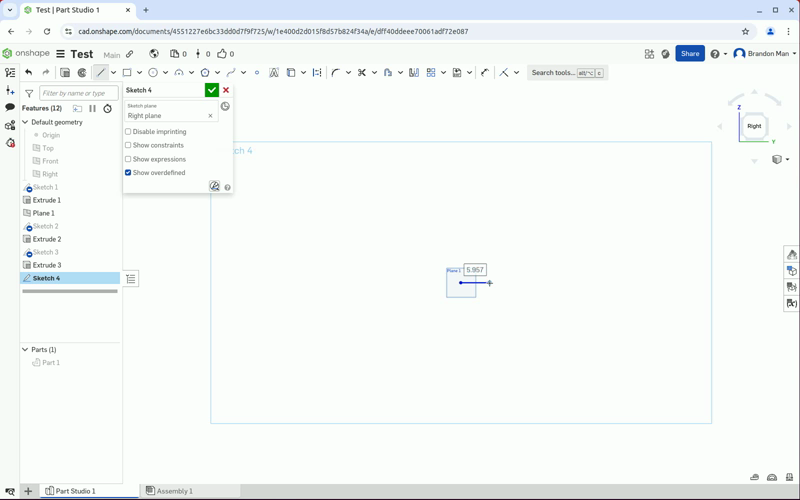
key_down(shift)
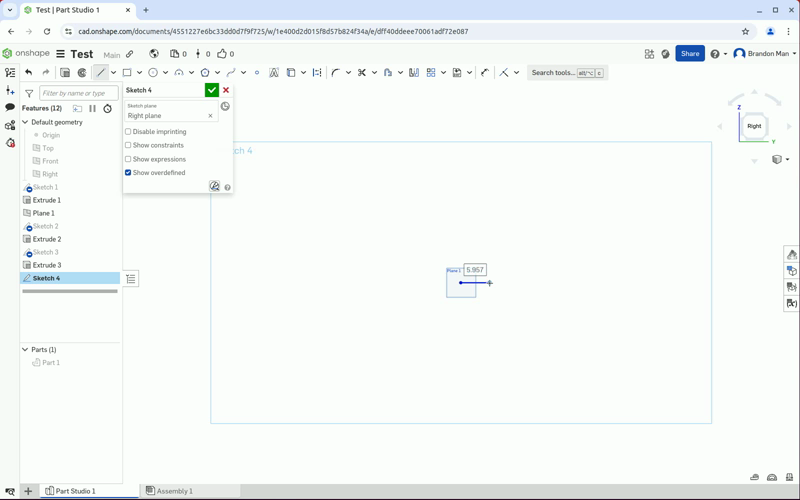
mouse_move(519, 282)
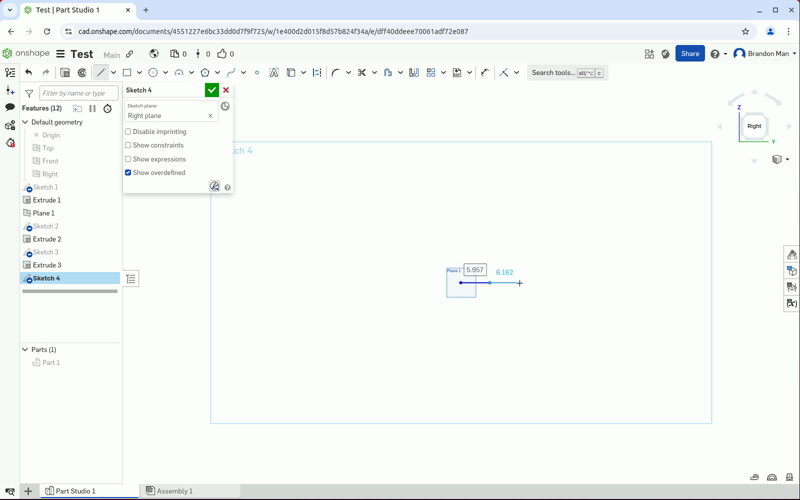
mouse_move(489, 226)
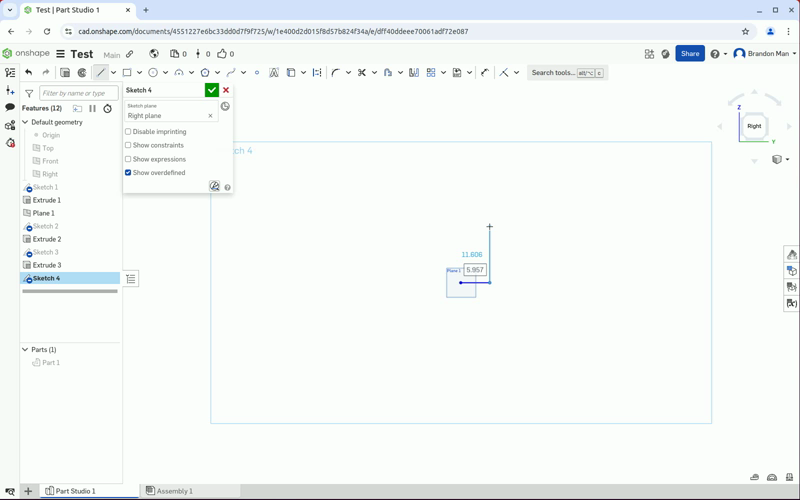
click(489, 226)
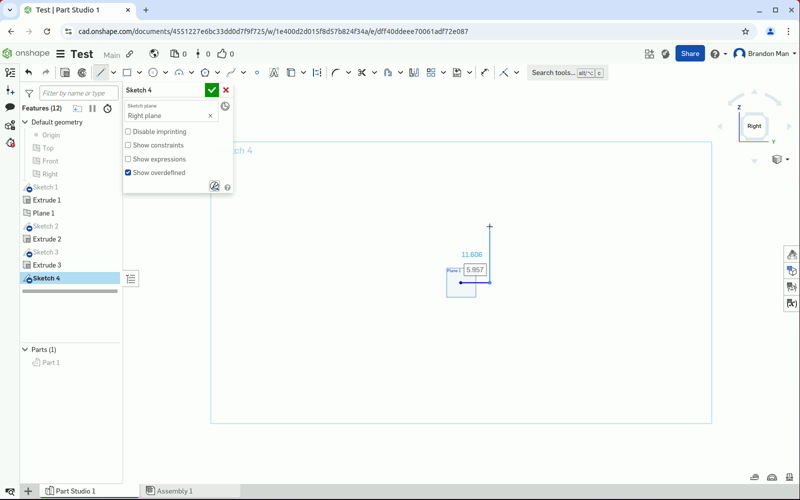
key_up(shift)
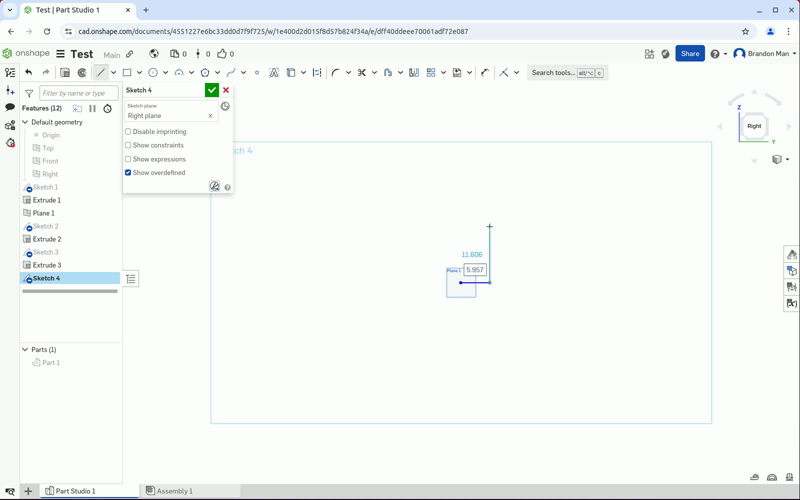
key_down(shift)
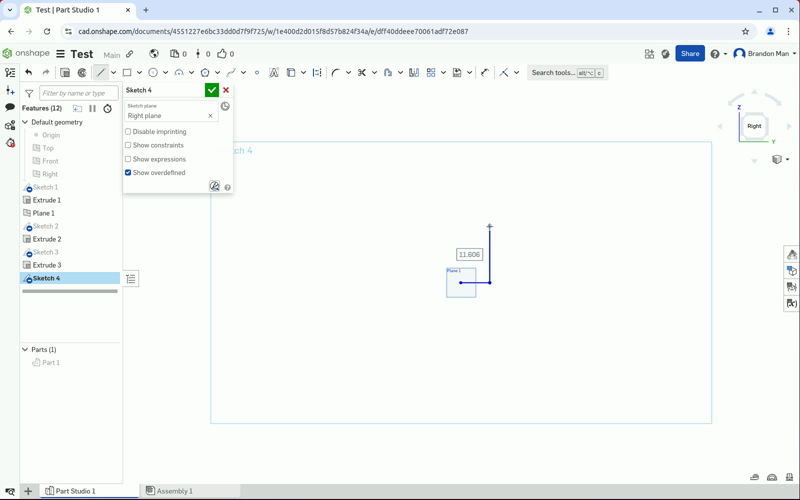
mouse_move(519, 226)
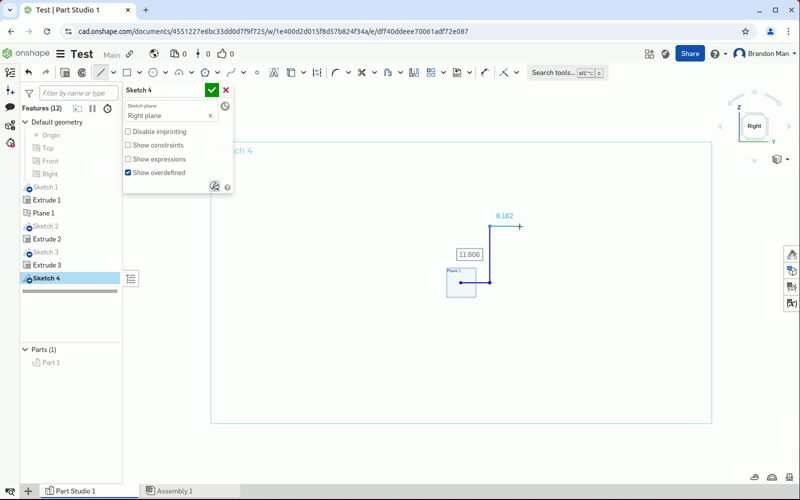
mouse_move(460, 226)
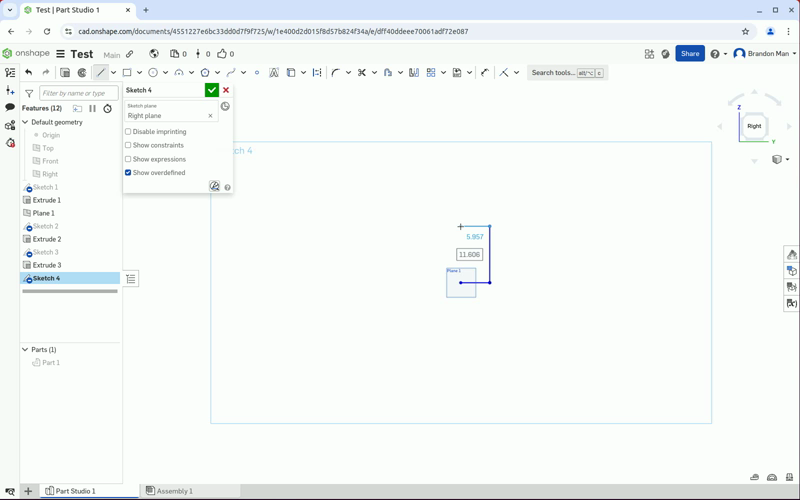
click(460, 226)
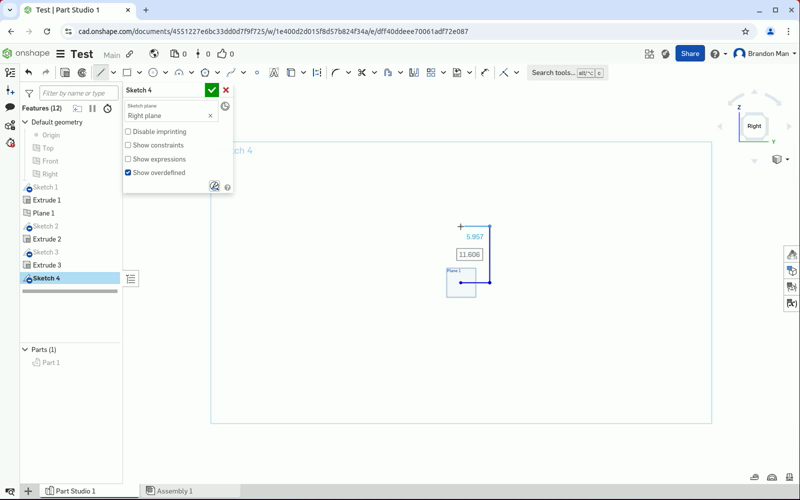
key_up(shift)
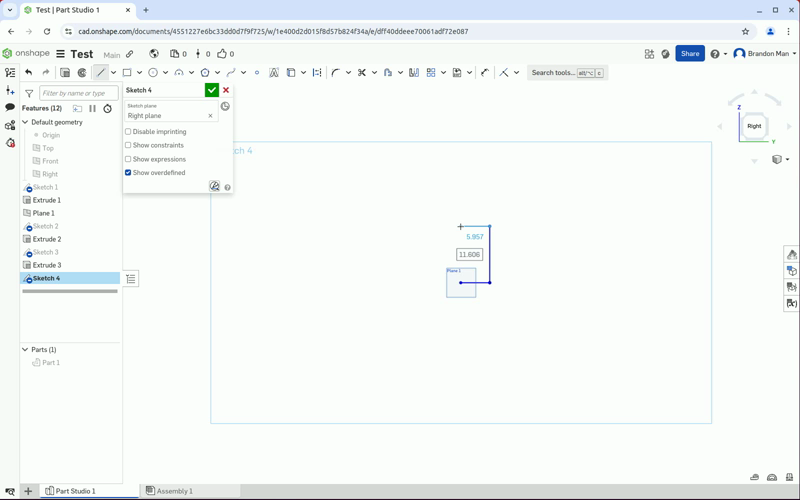
mouse_move(490, 226)
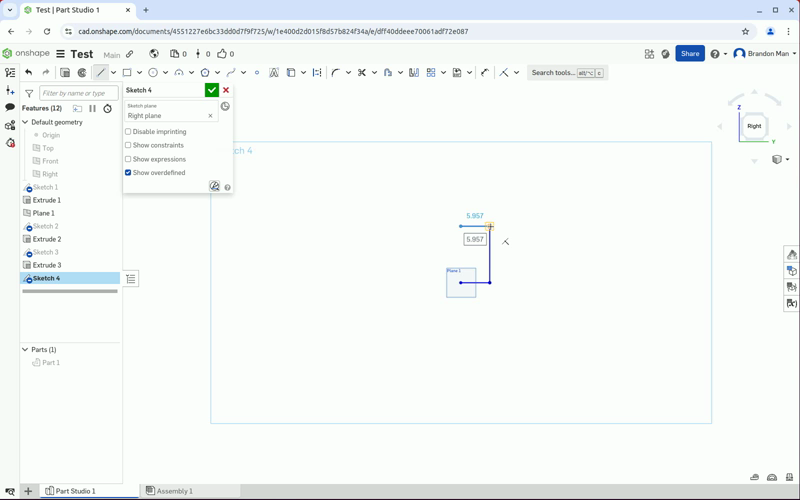
key_down(shift)
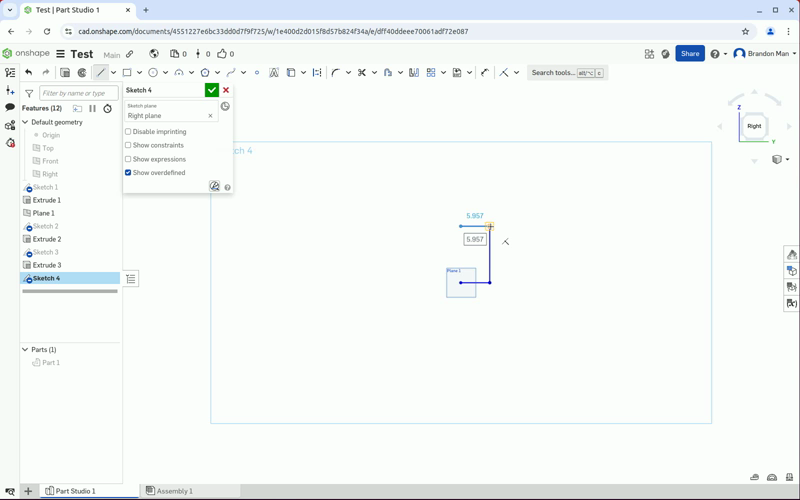
mouse_move(460, 282)
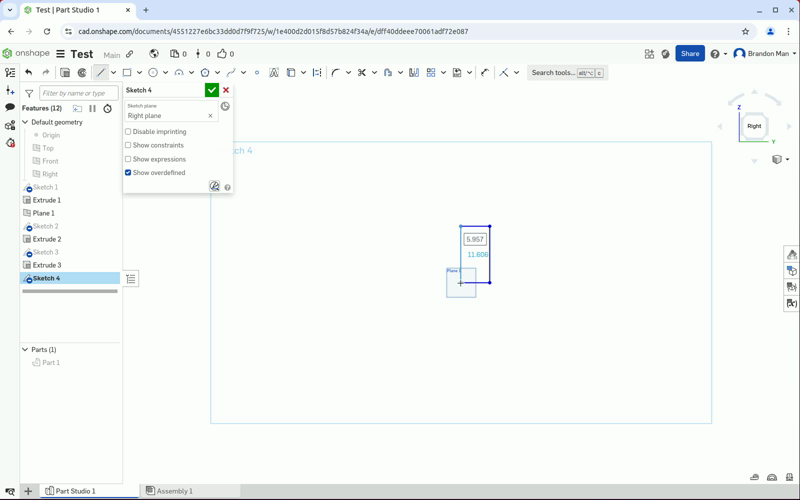
key_up(shift)
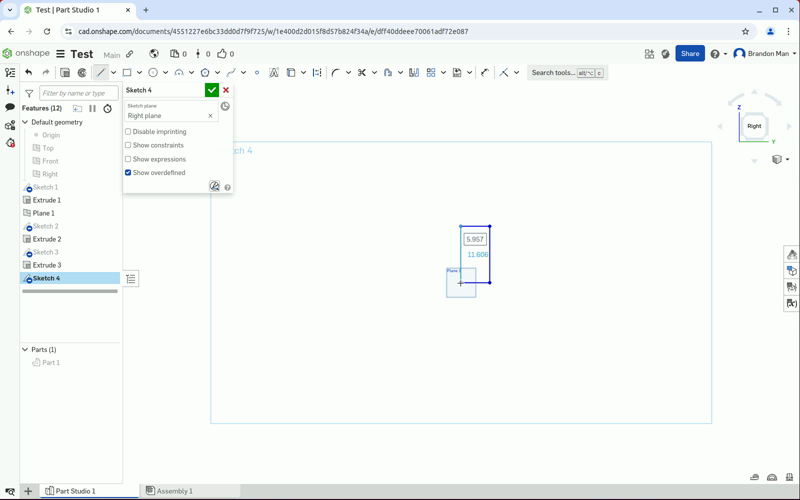
click(460, 282)
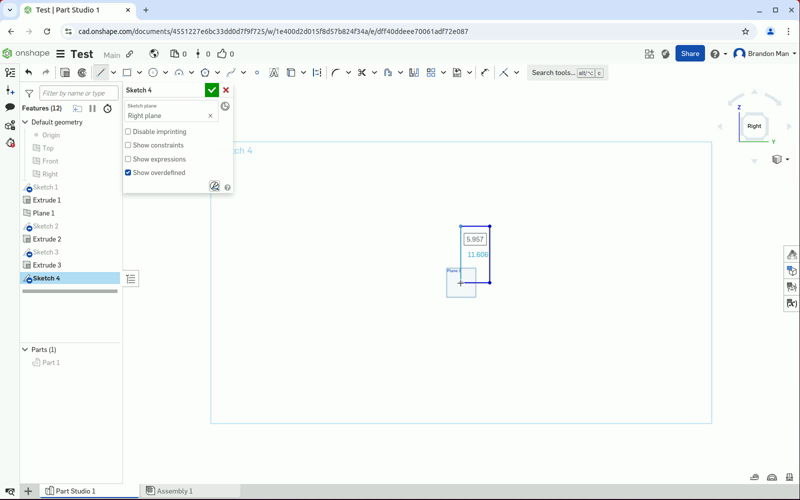
key(esc)
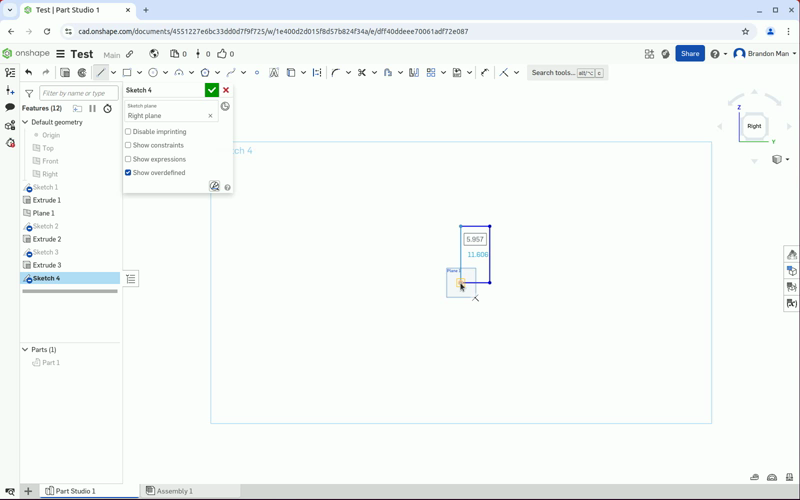
mouse_move(486, 262)
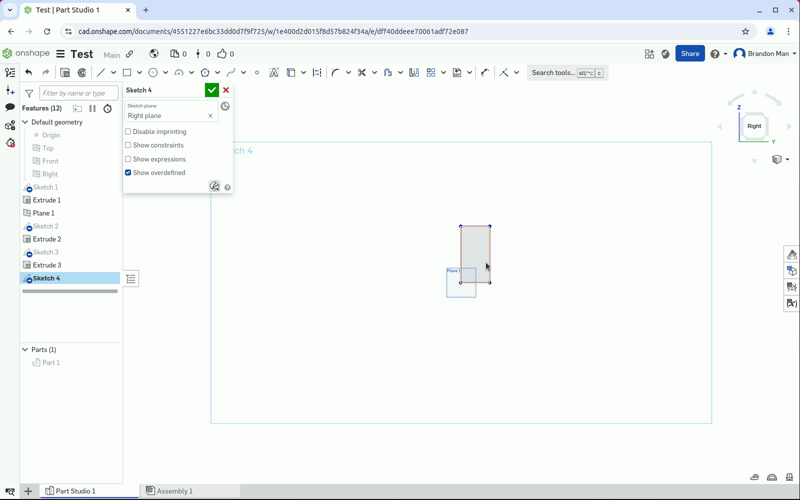
scroll(6)
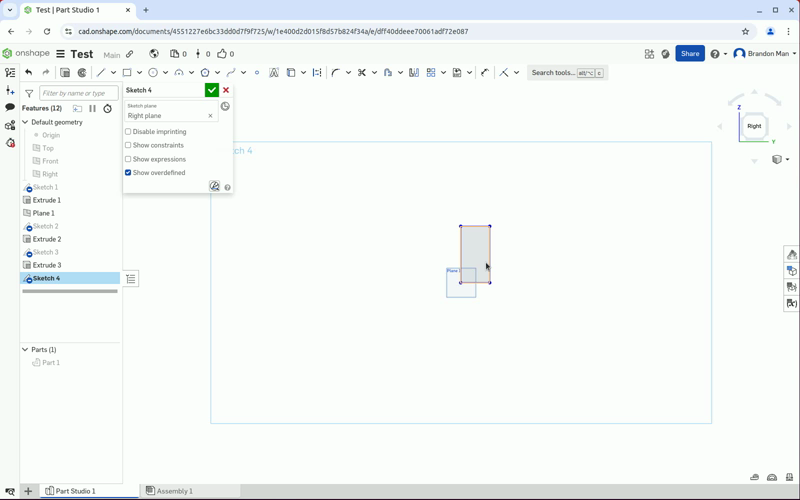
scroll(6)
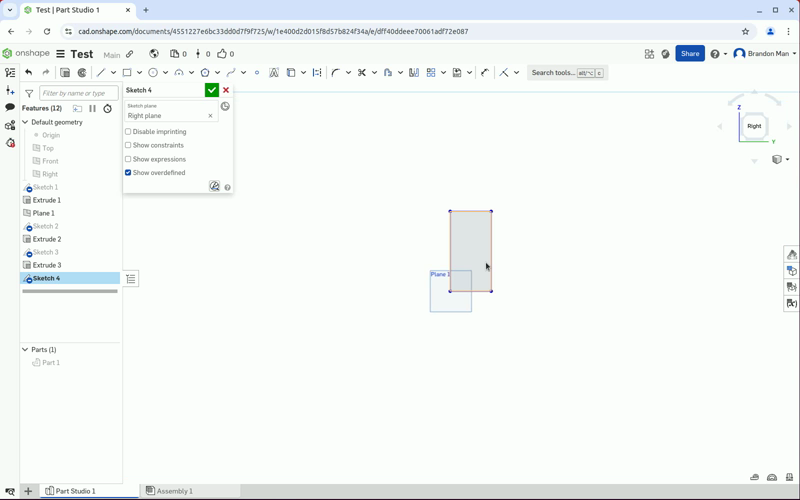
scroll(6)
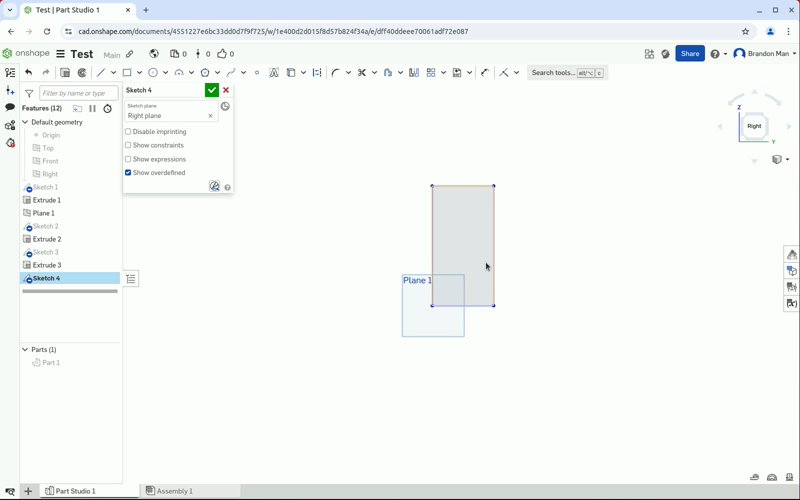
scroll(6)
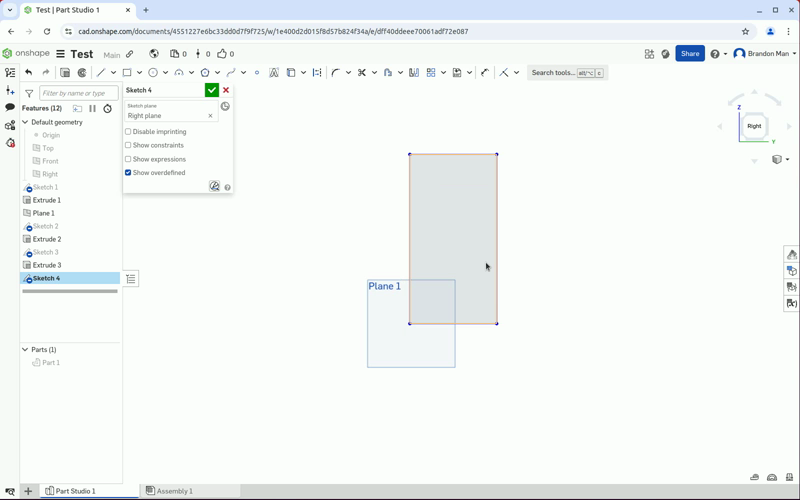
scroll(6)
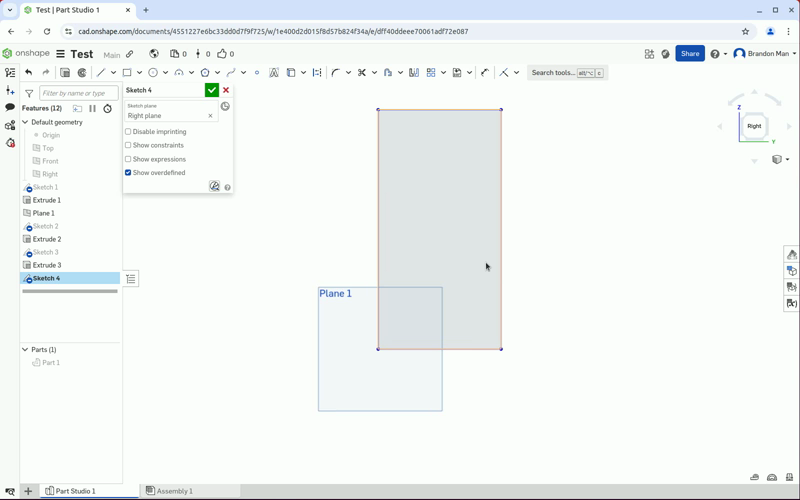
scroll(6)
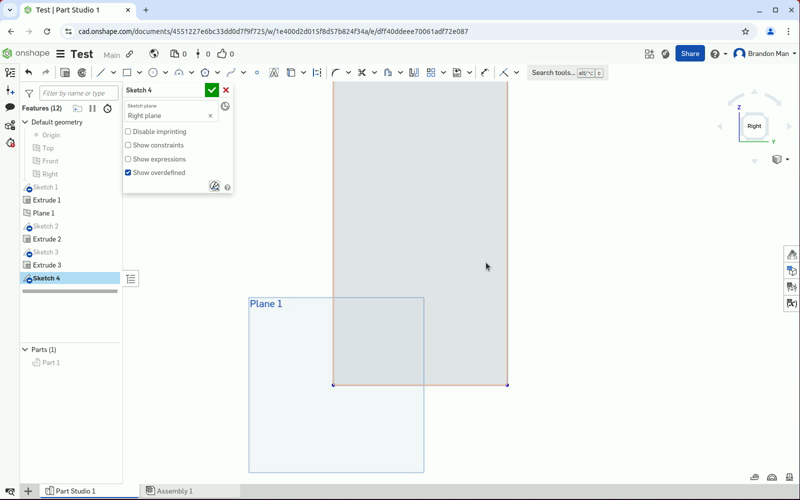
scroll(6)
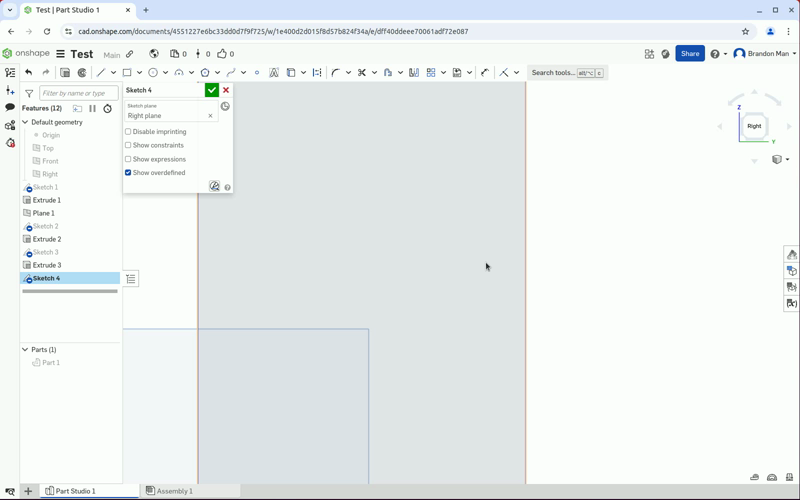
click(486, 262)
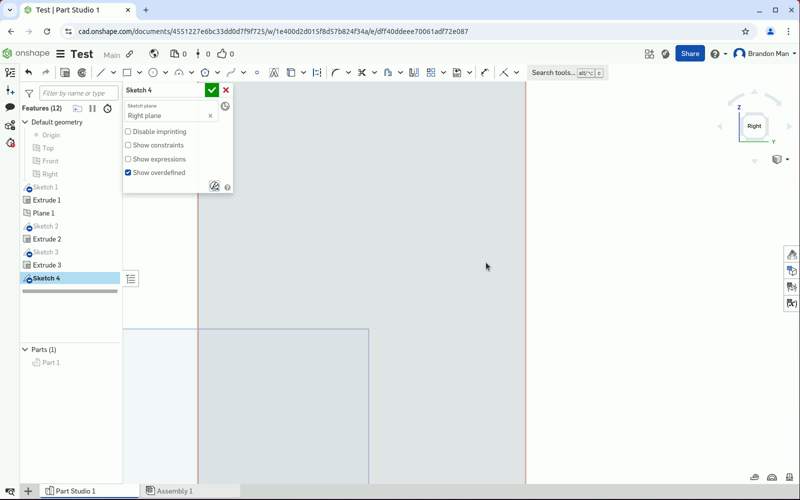
scroll(-6)
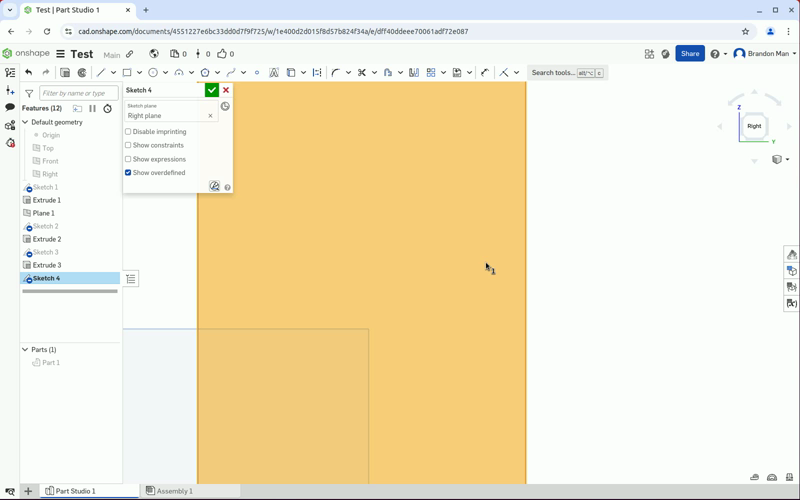
scroll(-6)
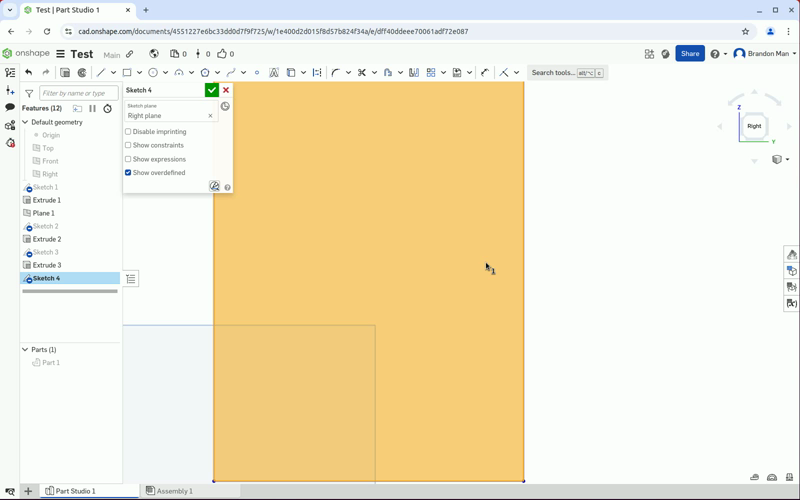
scroll(-6)
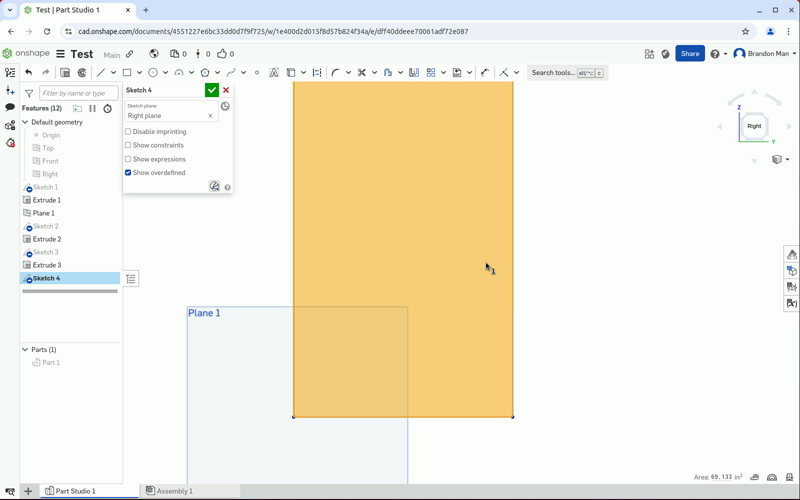
scroll(-6)
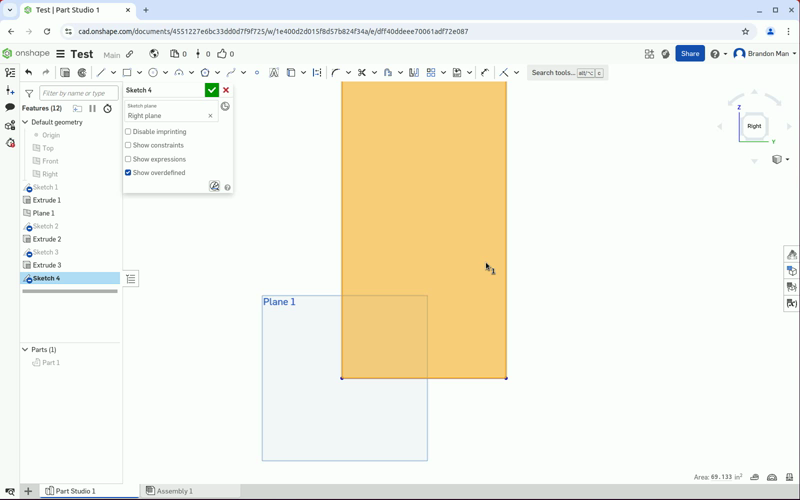
scroll(-6)
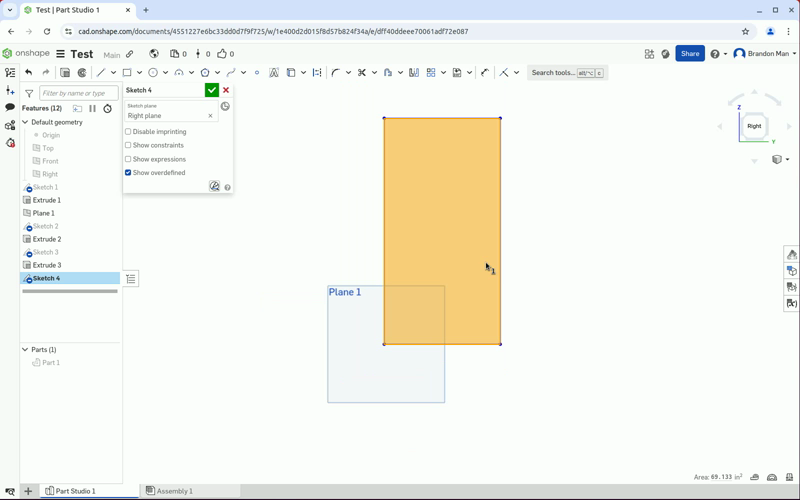
scroll(-6)
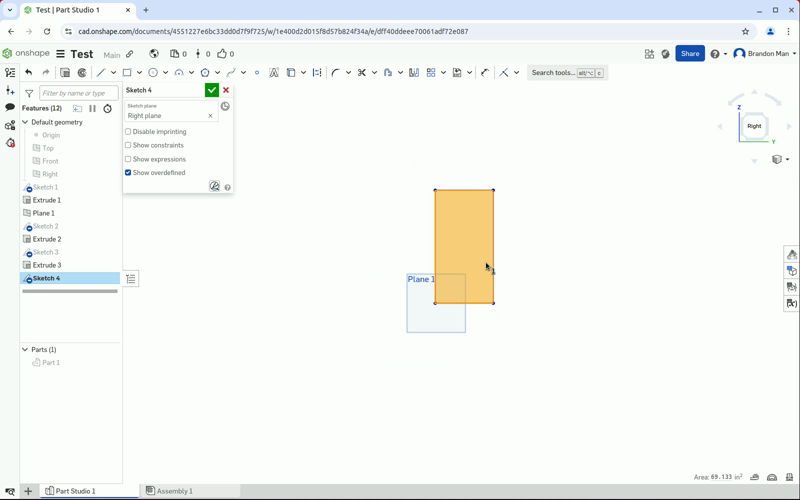
scroll(-6)
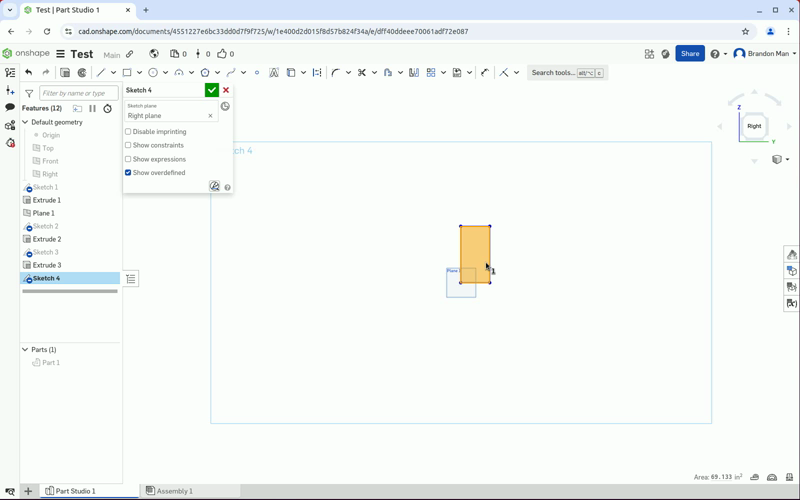
mouse_move(73, 352)
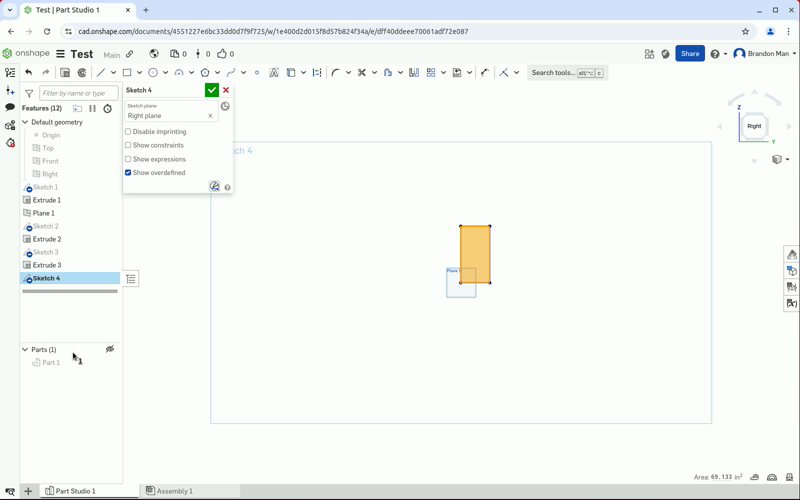
key(shift+y)
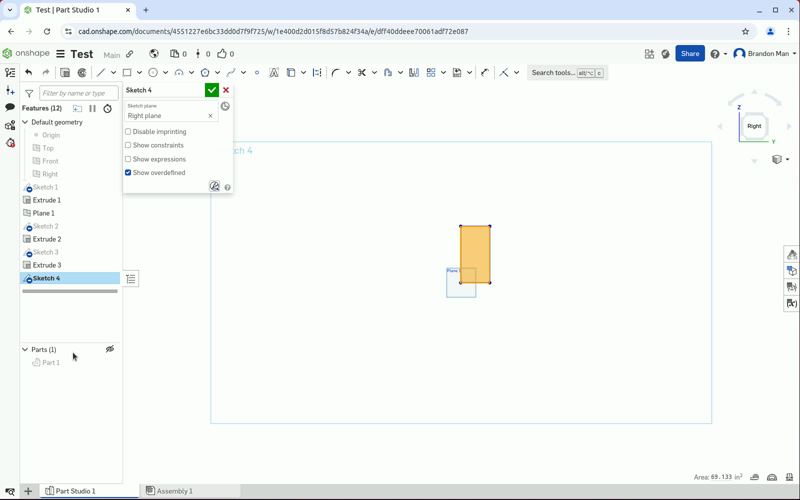
key(shift+e)
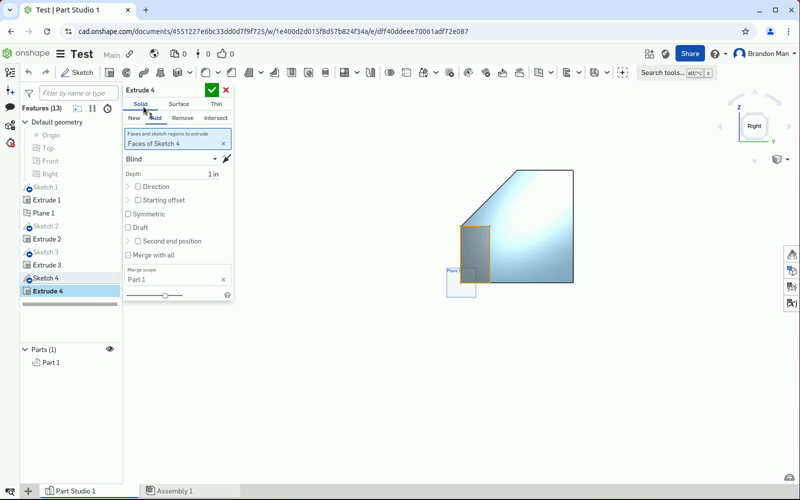
mouse_move(143, 106)
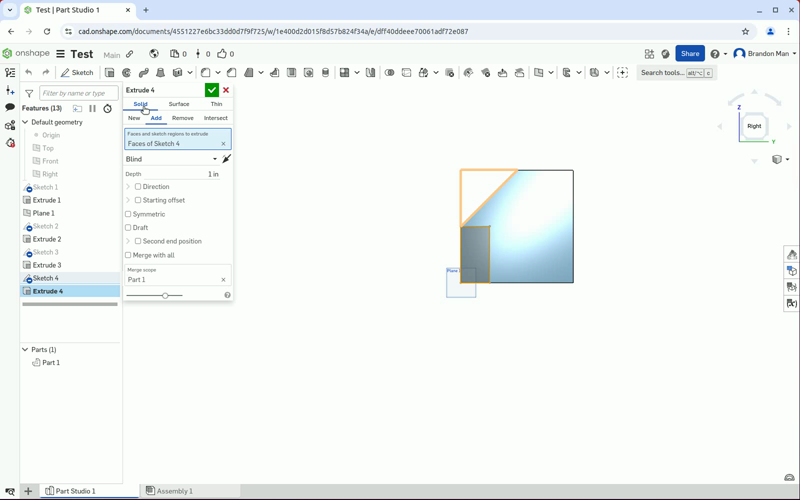
click(143, 106)
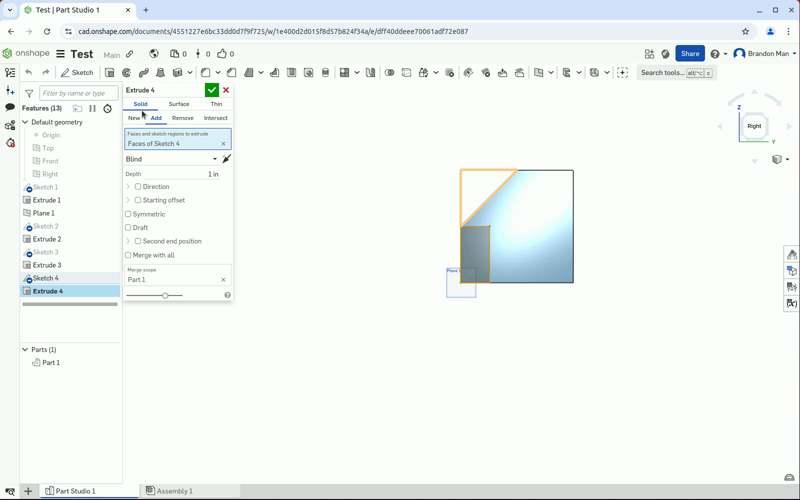
mouse_move(137, 120)
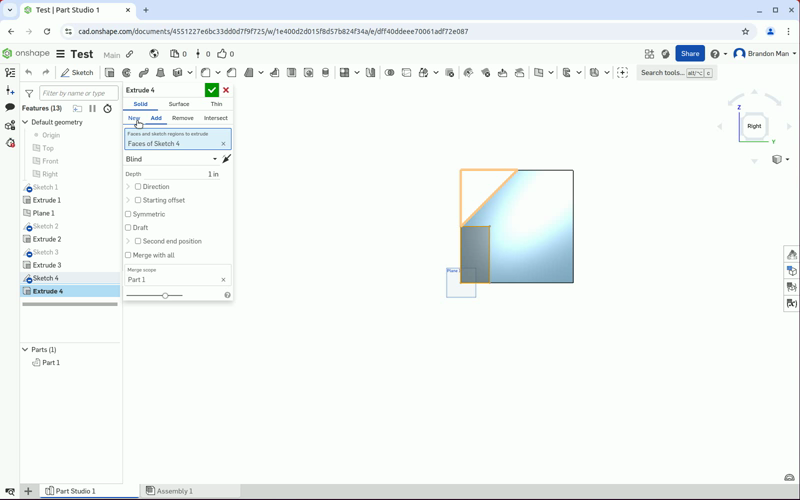
click(137, 120)
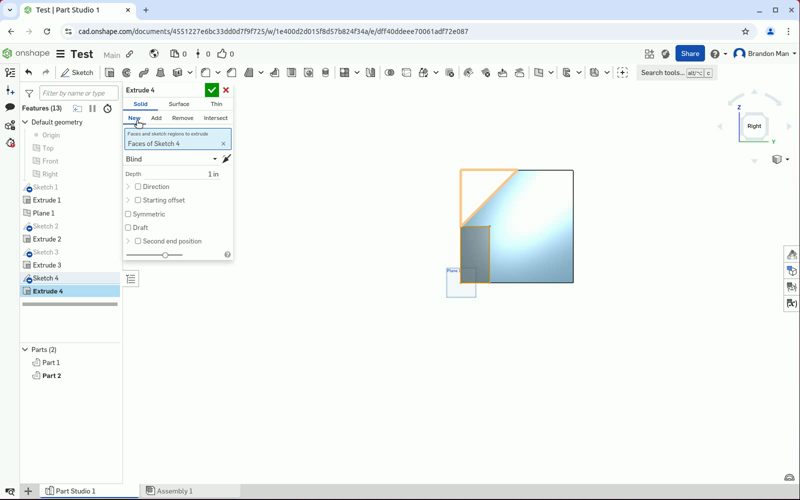
key(tab, 4)
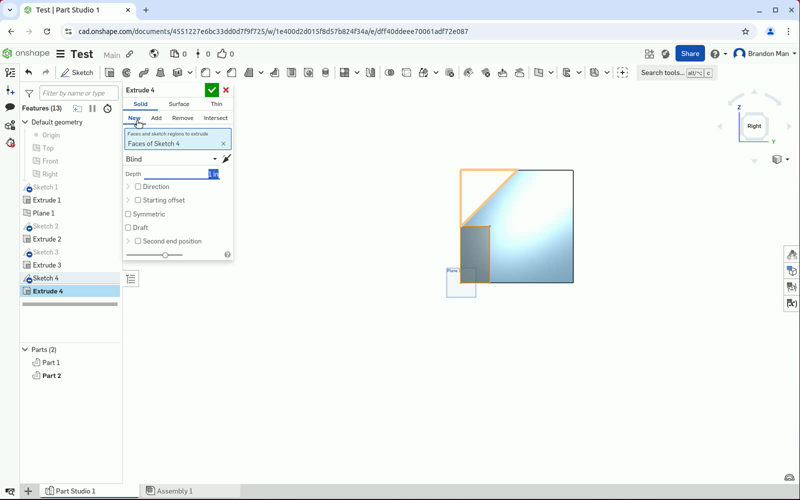
text(23.108)
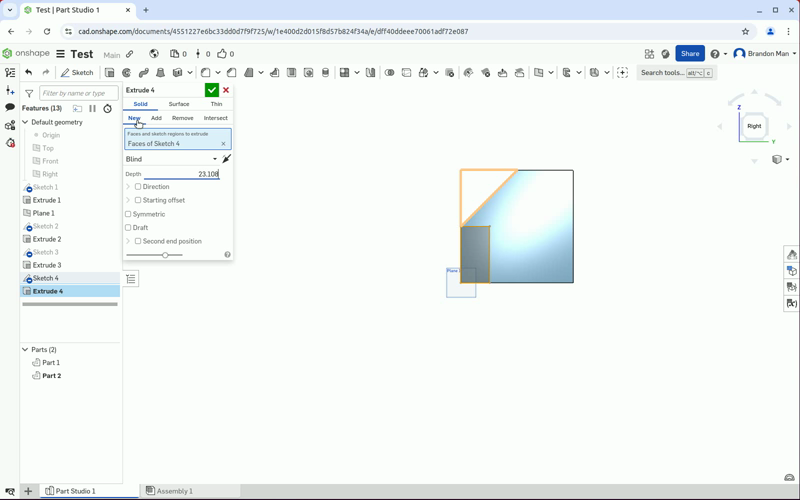
key(enter)
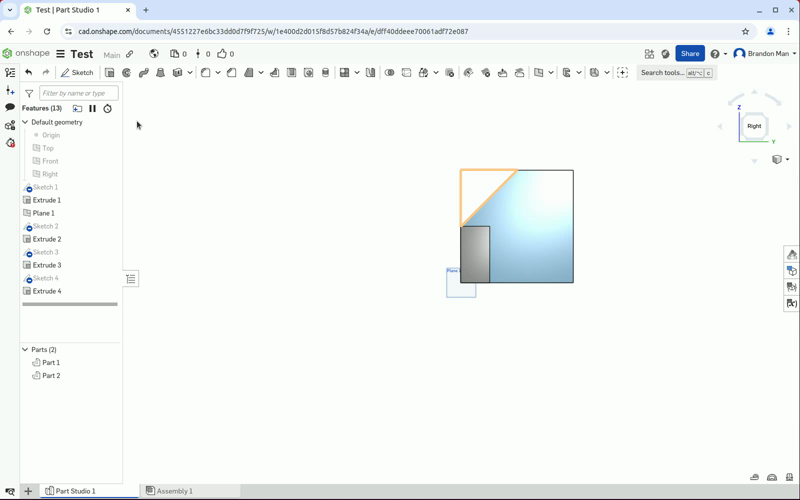
key(shift+h)
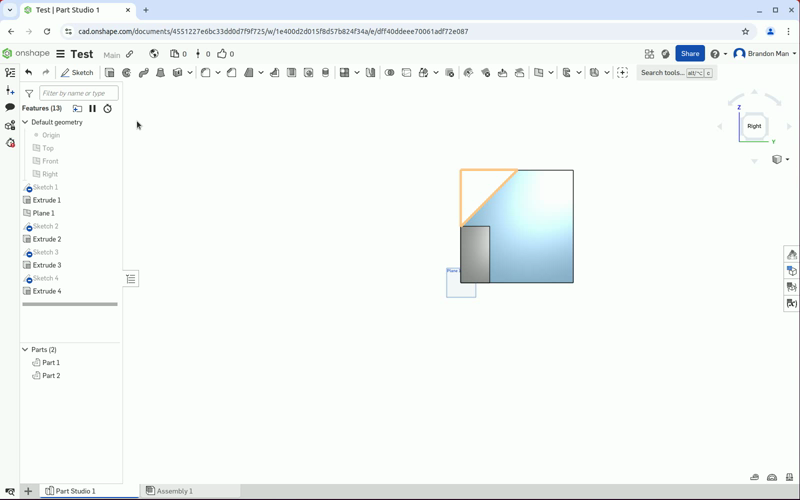
key(shift+h)
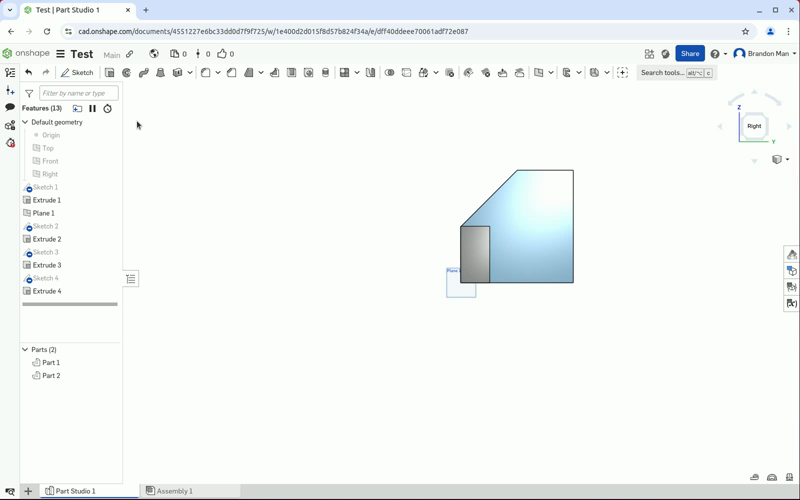
mouse_move(73, 189)
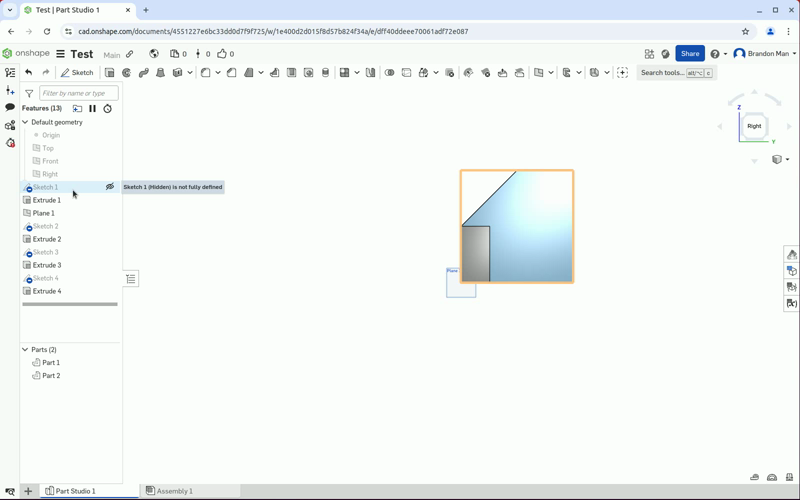
click(73, 189)
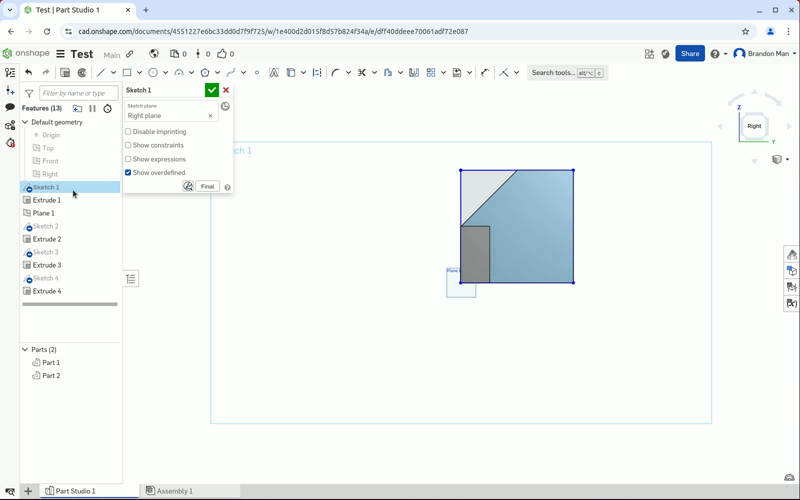
mouse_move(229, 92)
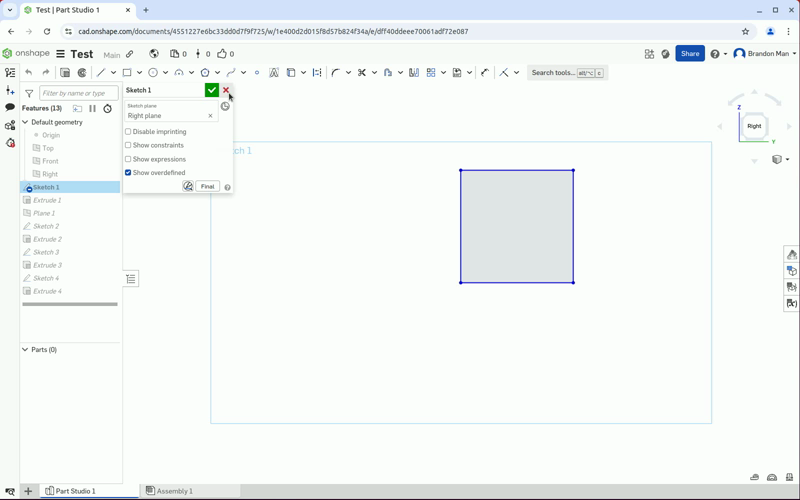
click(229, 92)
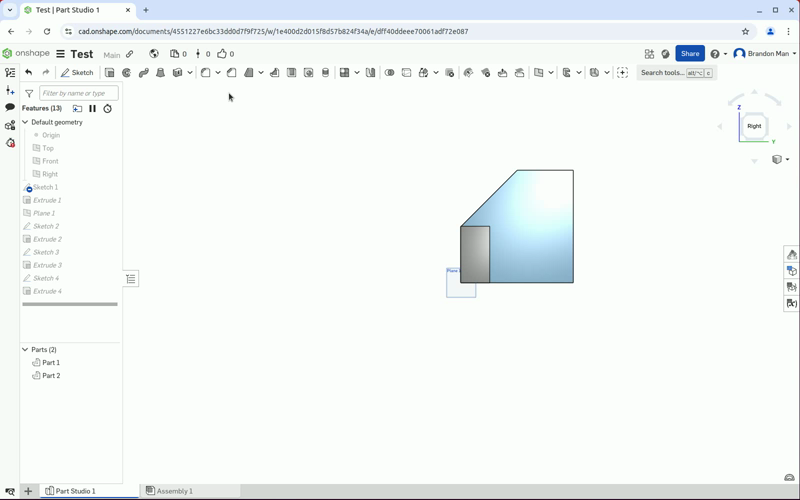
mouse_move(73, 352)
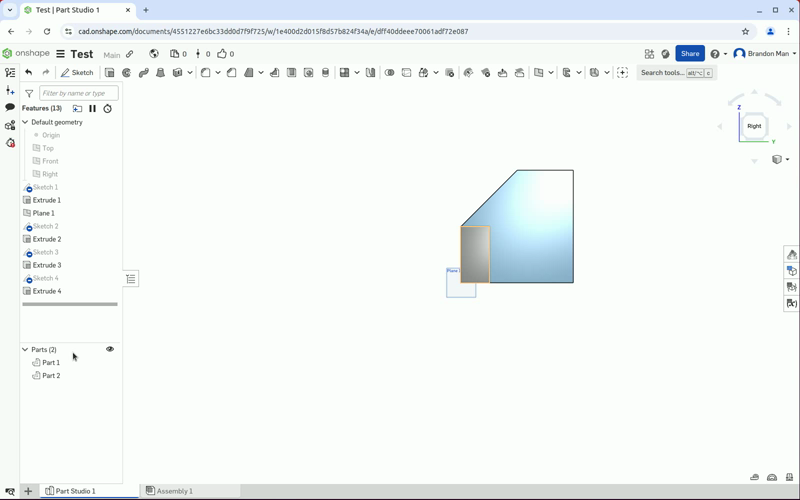
key(y)
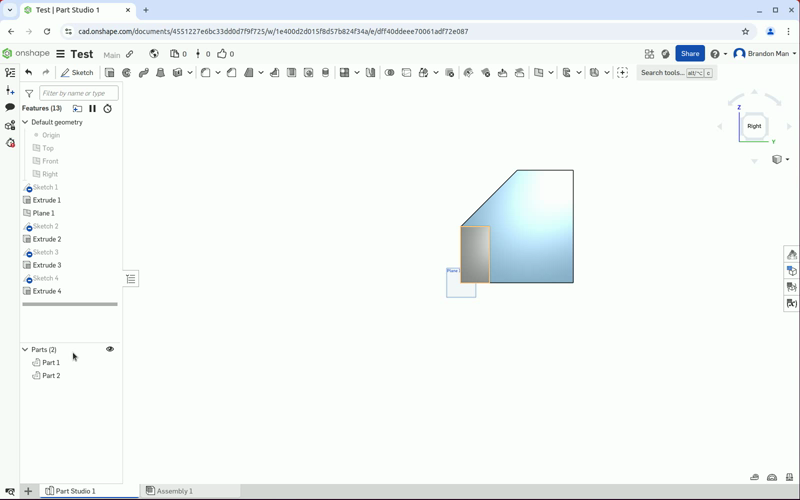
key(shift+p)
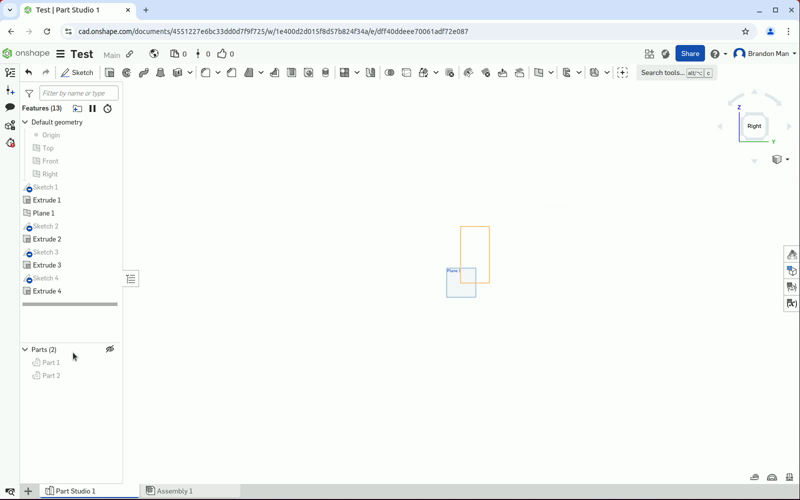
key(space)
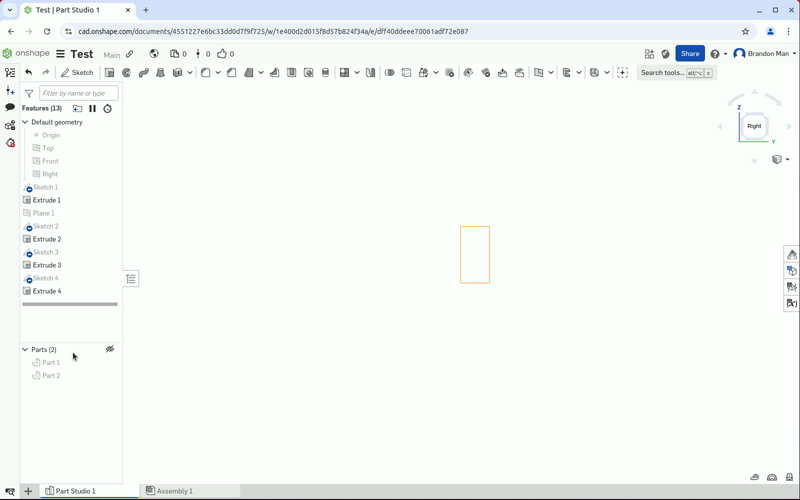
key_down(shift)
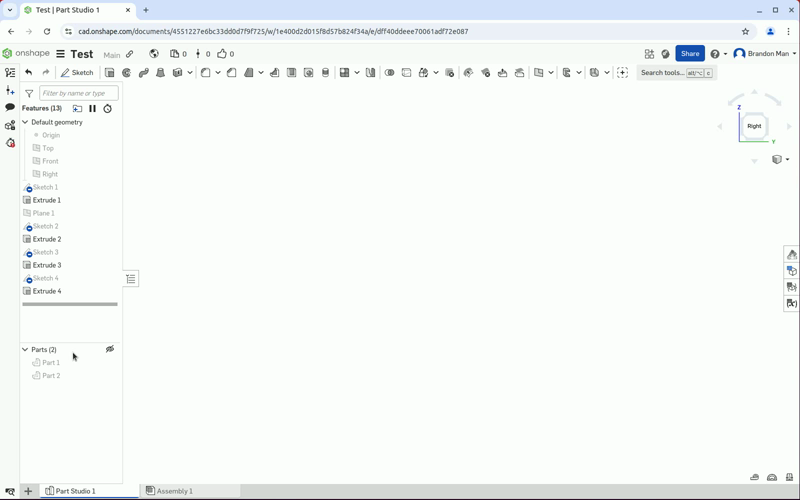
key(right)
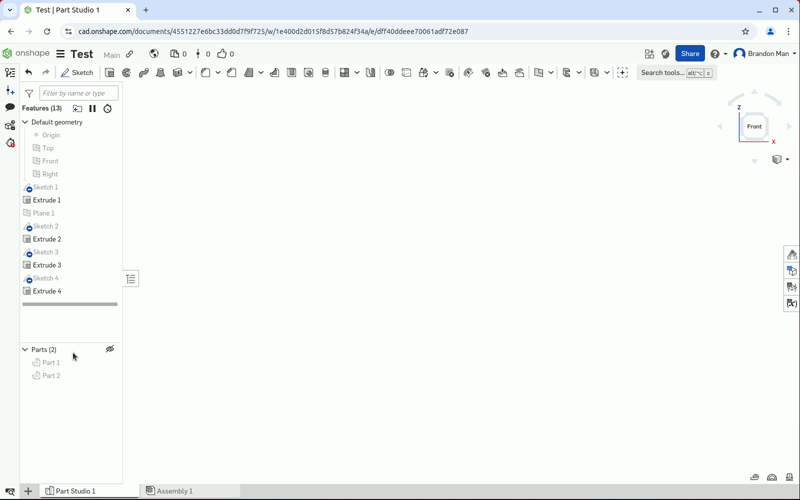
key_up(shift)
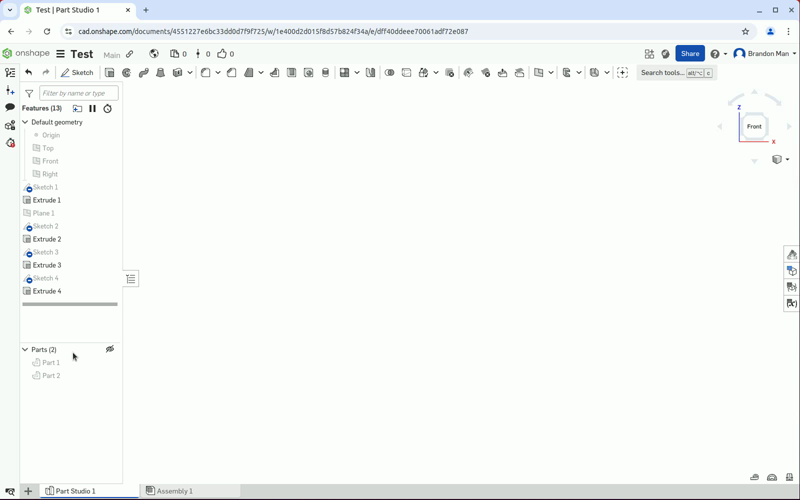
mouse_move(73, 352)
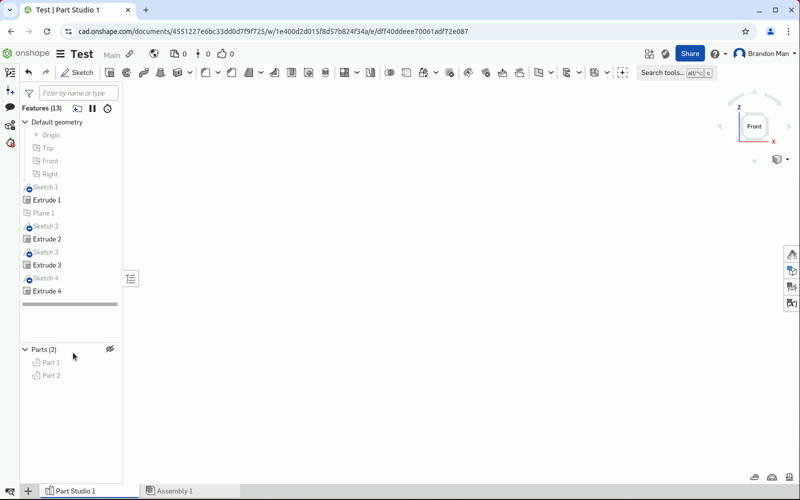
key(shift+y)
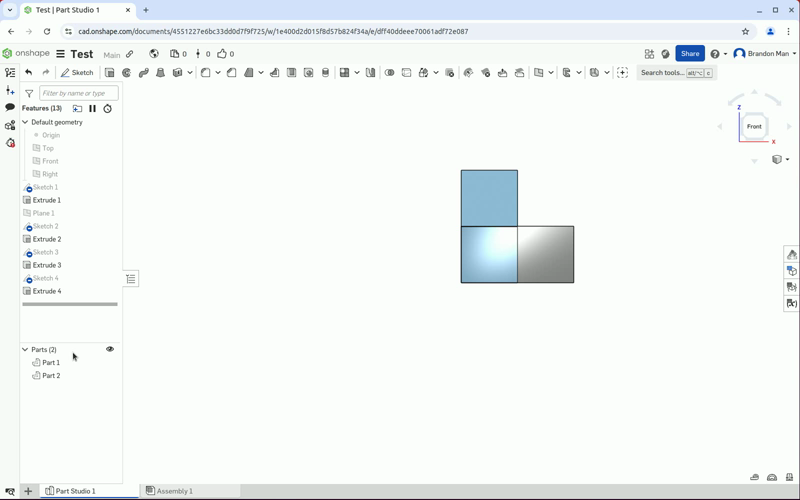
mouse_move(541, 75)
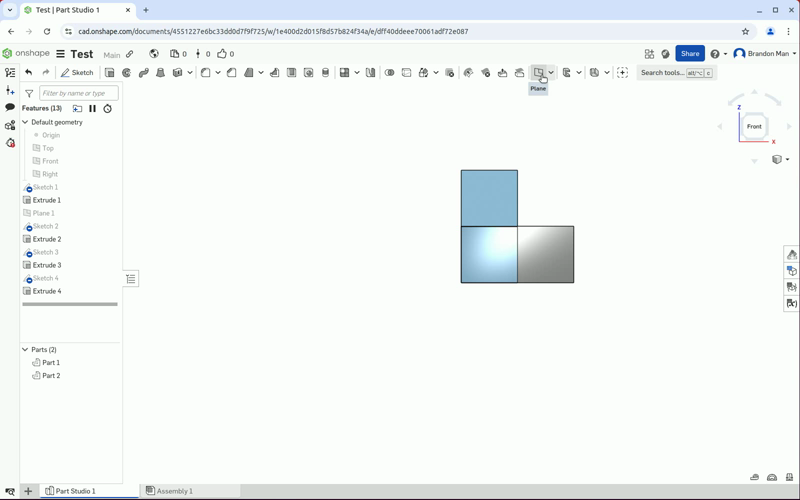
click(541, 75)
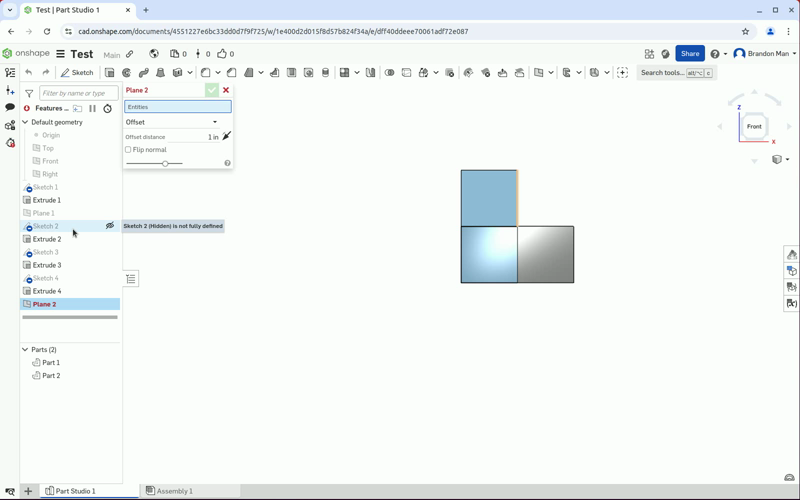
scroll(3)
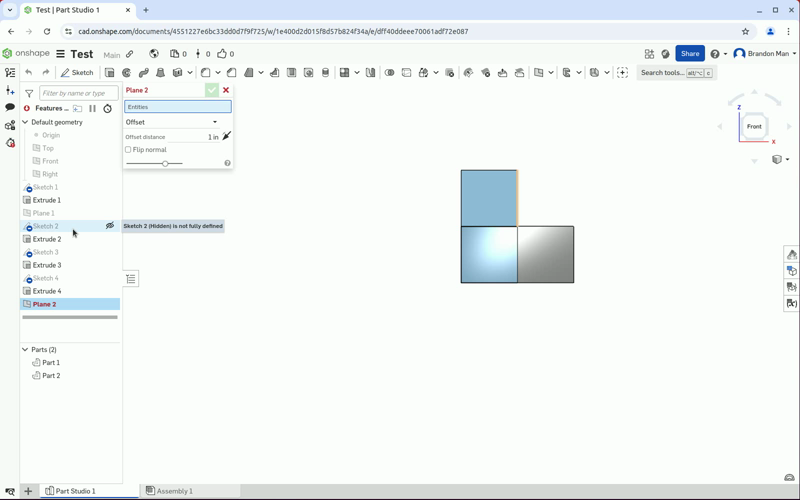
mouse_move(73, 163)
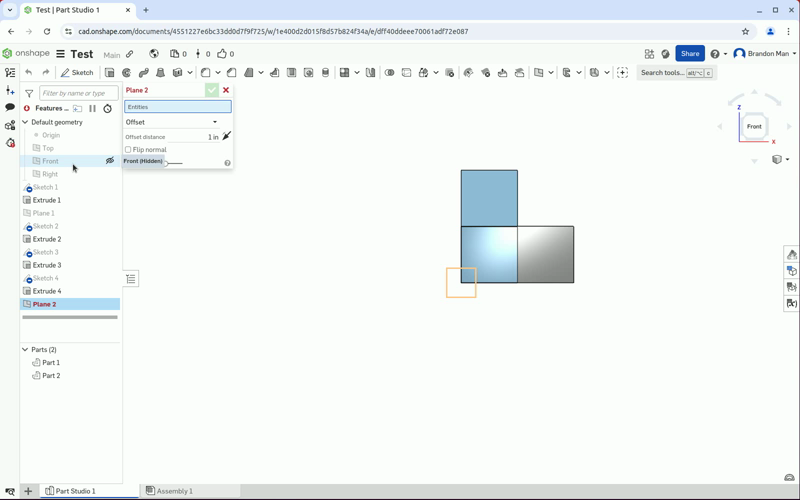
click(73, 163)
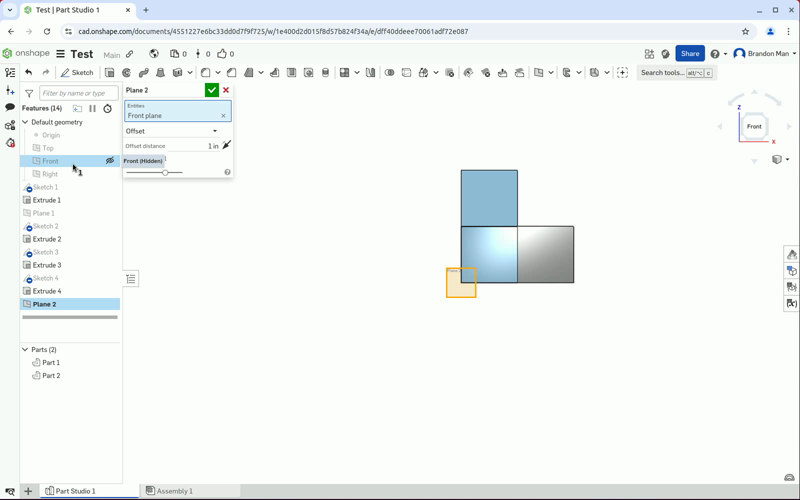
key(tab, 2)
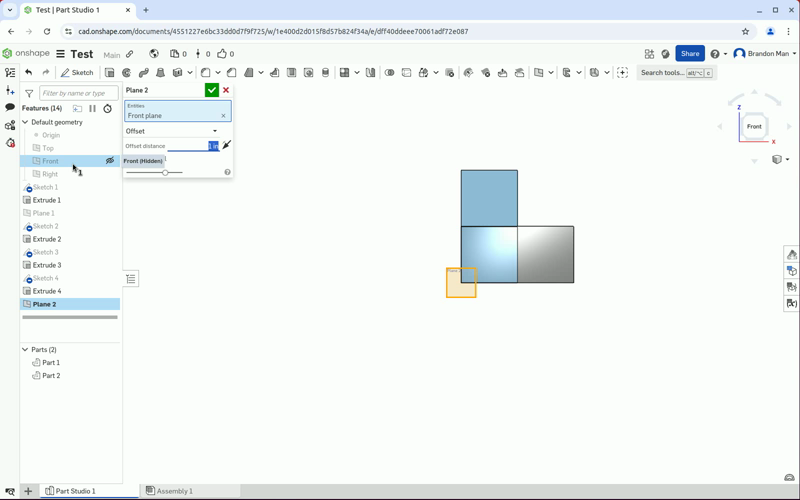
text(17.316)
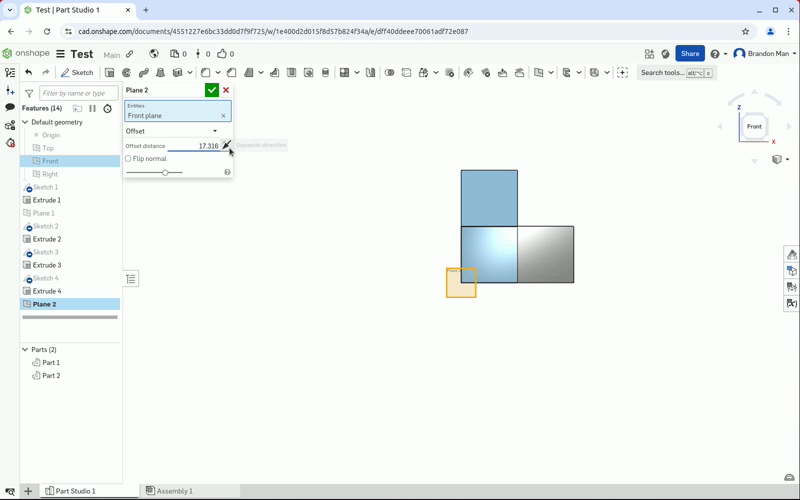
mouse_move(229, 147)
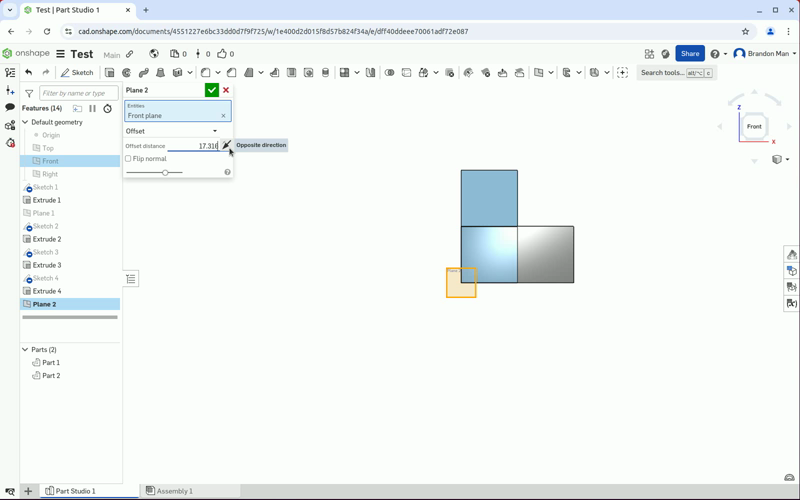
click(229, 147)
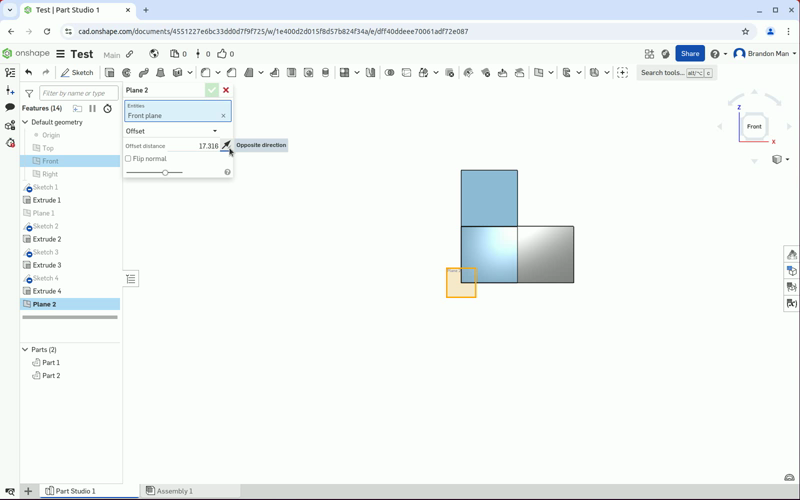
key(enter, 2)
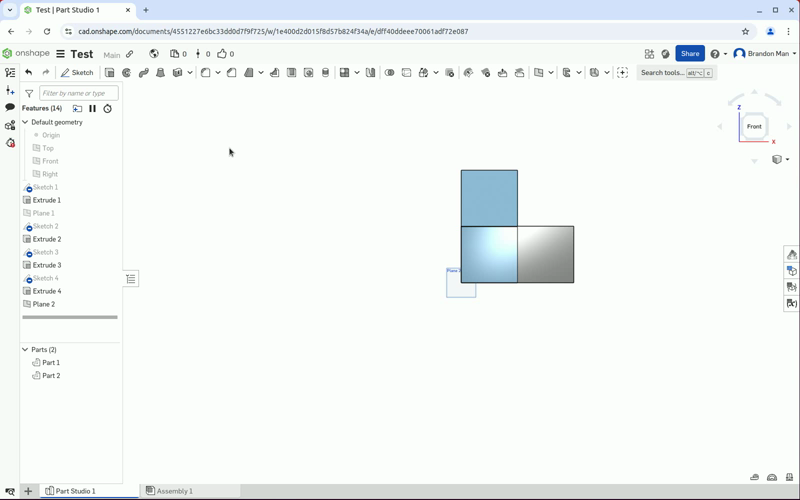
key(shift+s)
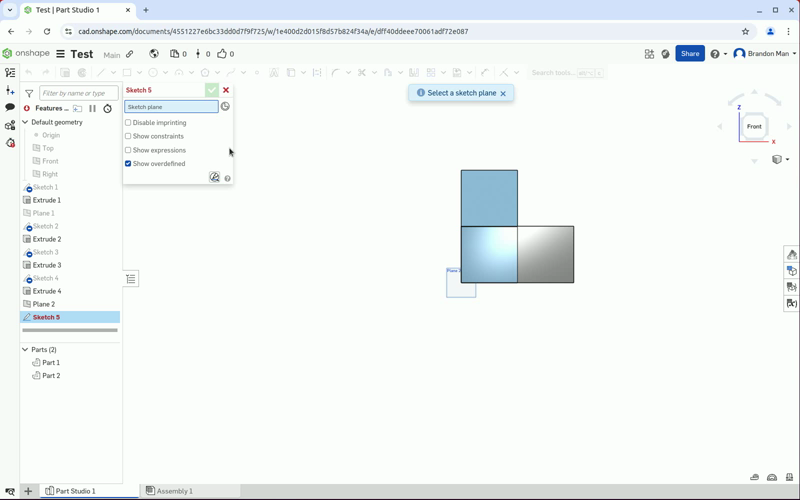
mouse_move(73, 306)
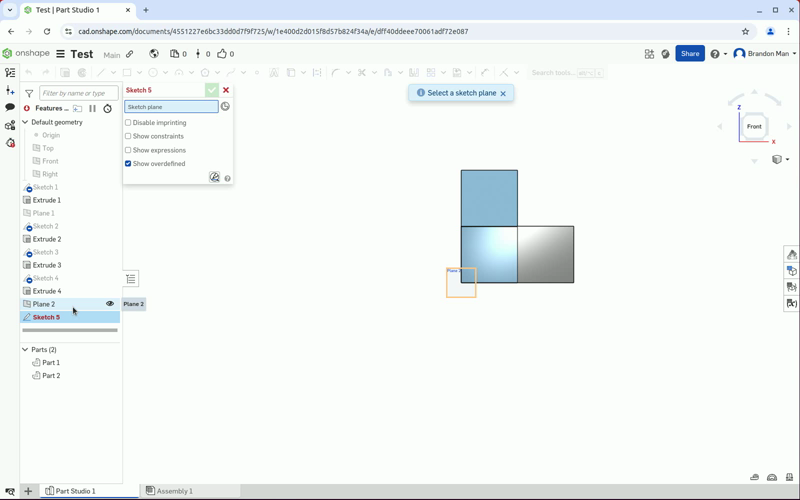
click(73, 306)
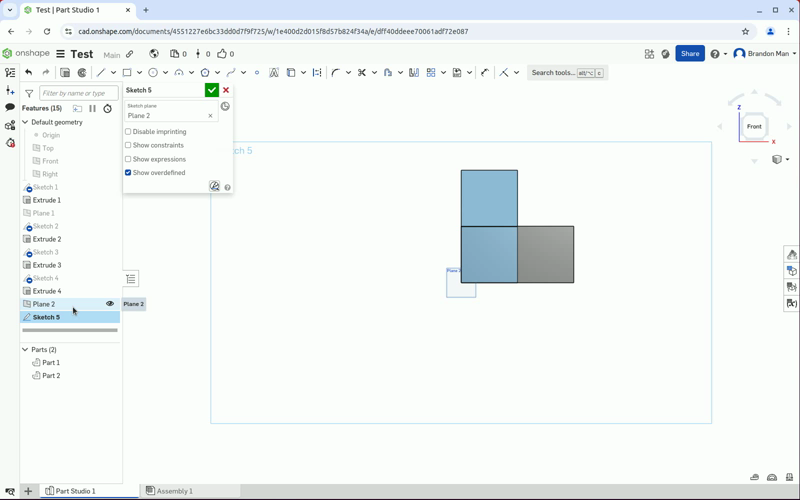
mouse_move(73, 352)
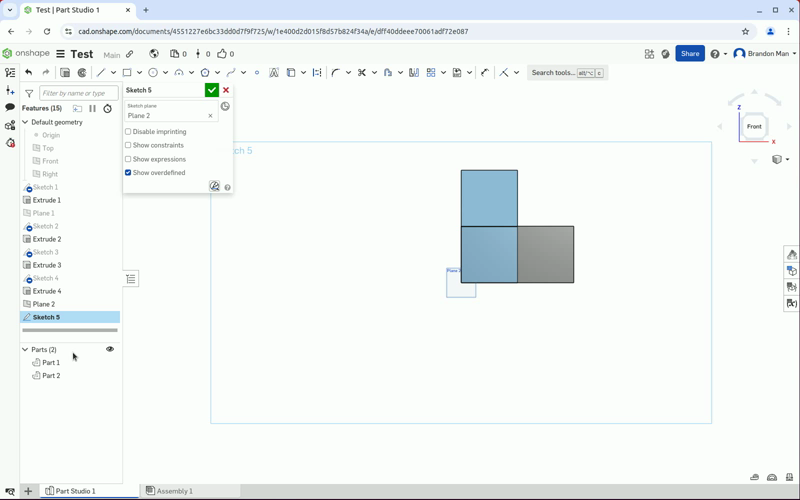
key(y)
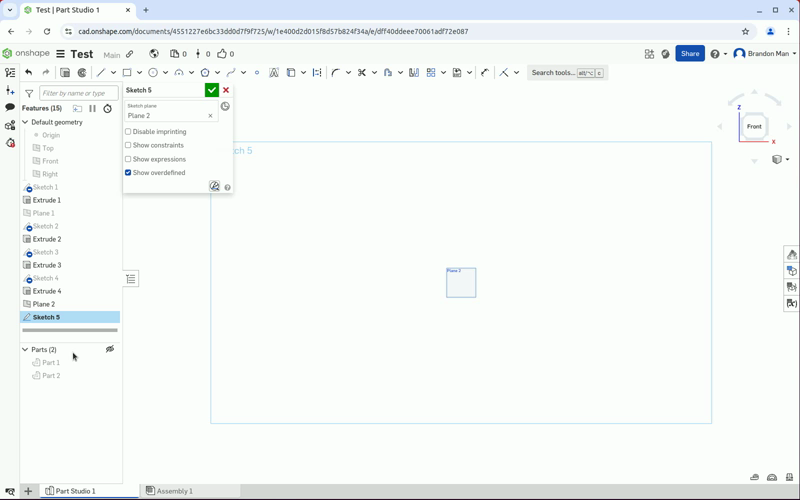
key(l)
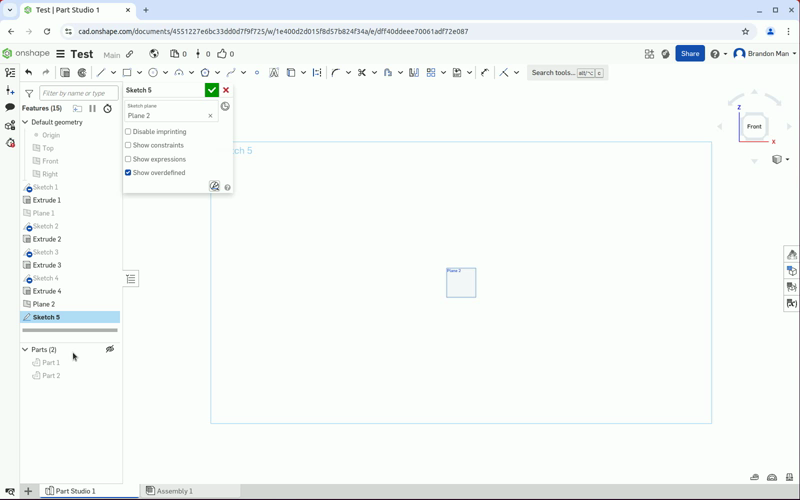
key_down(shift)
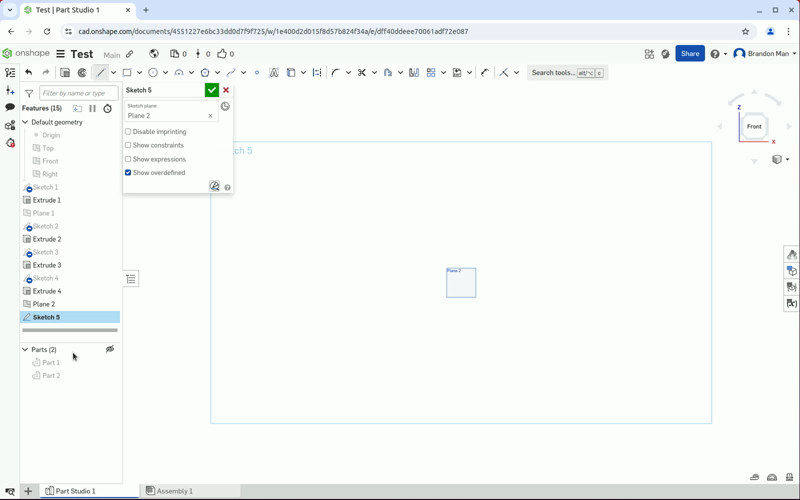
mouse_move(348, 282)
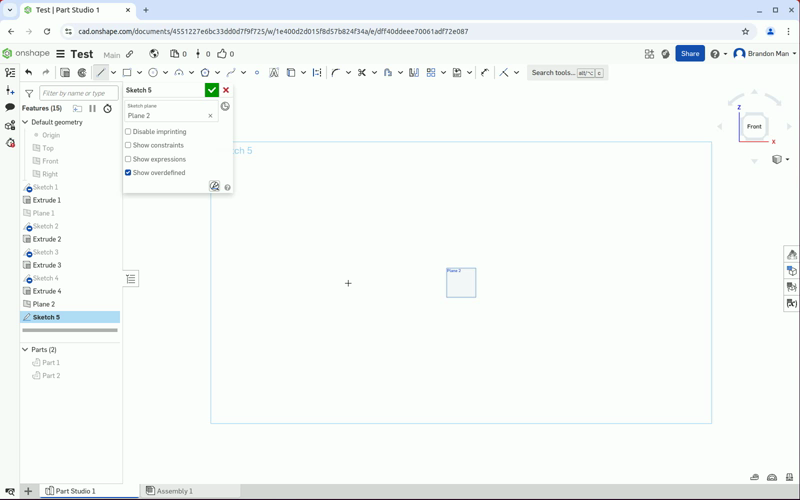
click(348, 282)
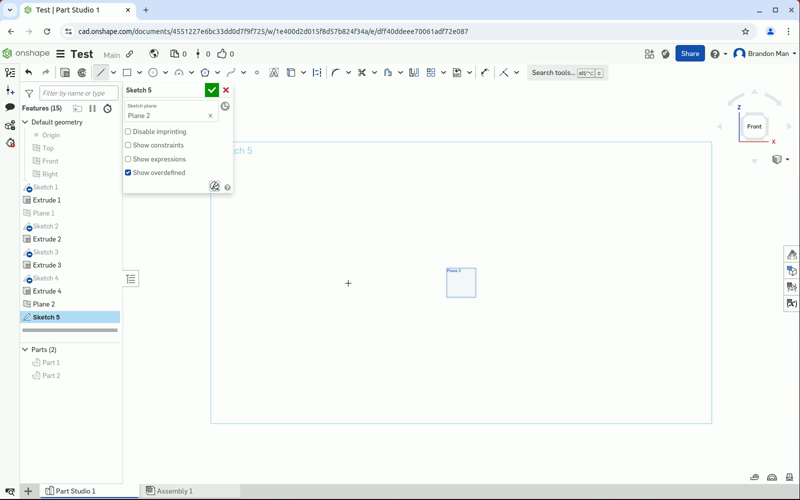
key_up(shift)
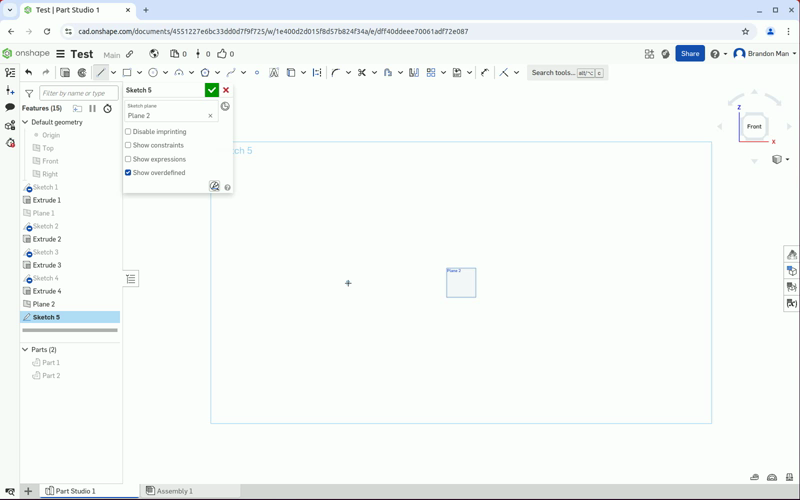
key_down(shift)
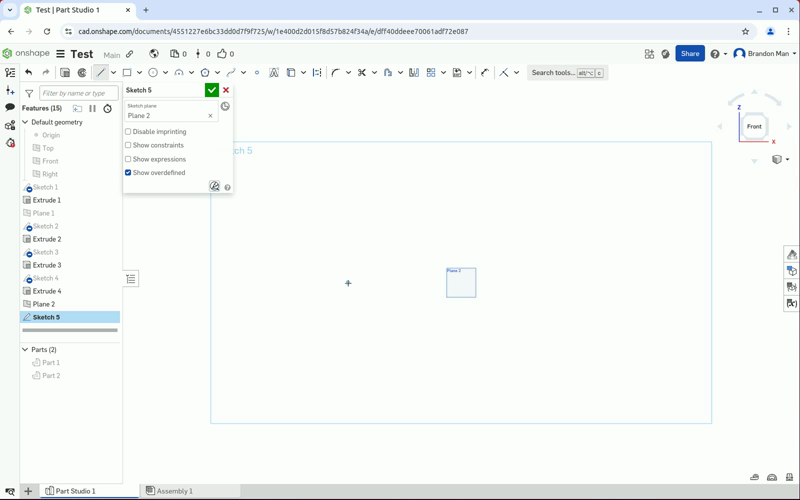
mouse_move(378, 282)
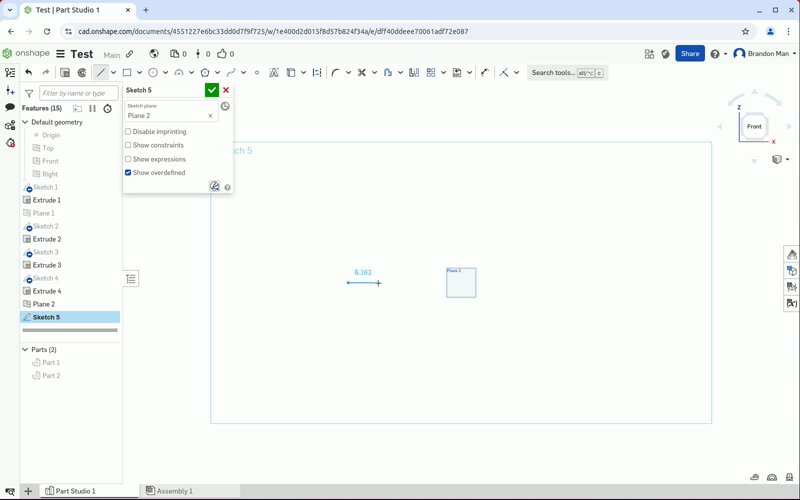
mouse_move(404, 282)
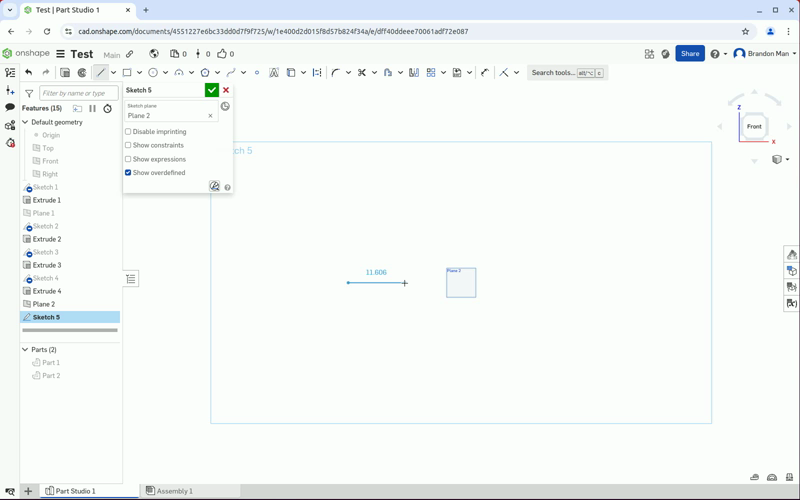
click(404, 282)
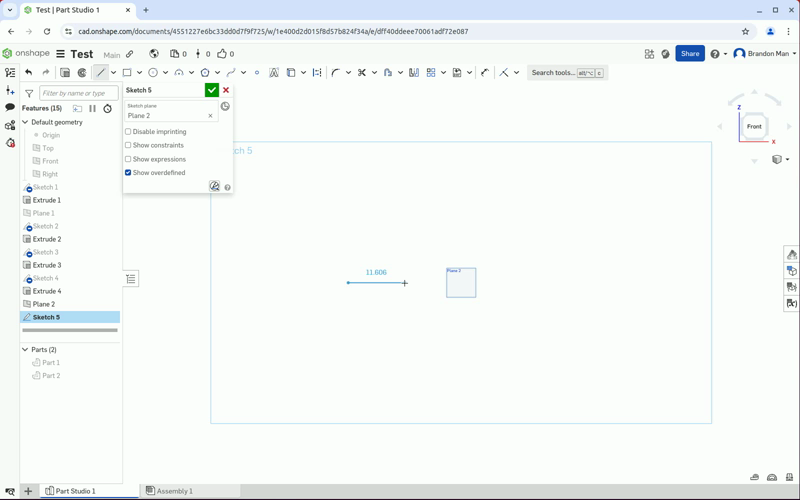
key_up(shift)
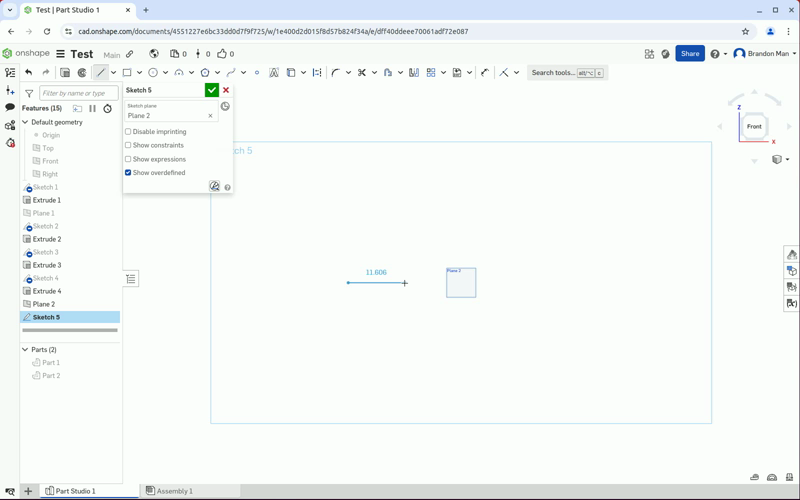
key_down(shift)
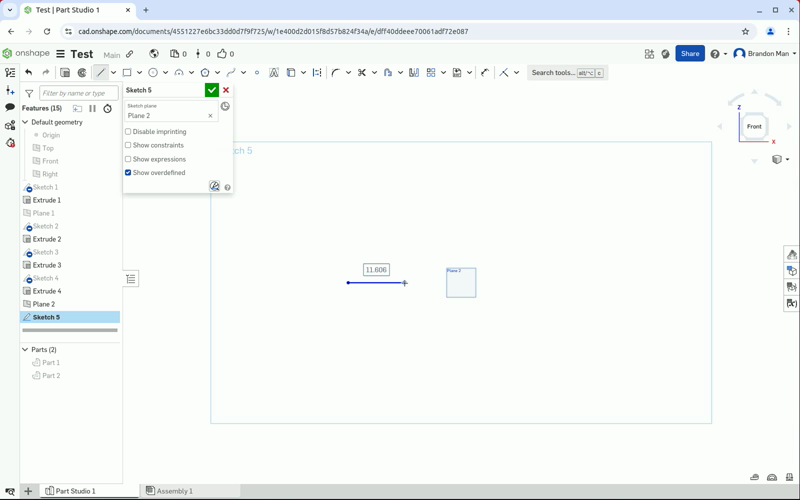
mouse_move(434, 282)
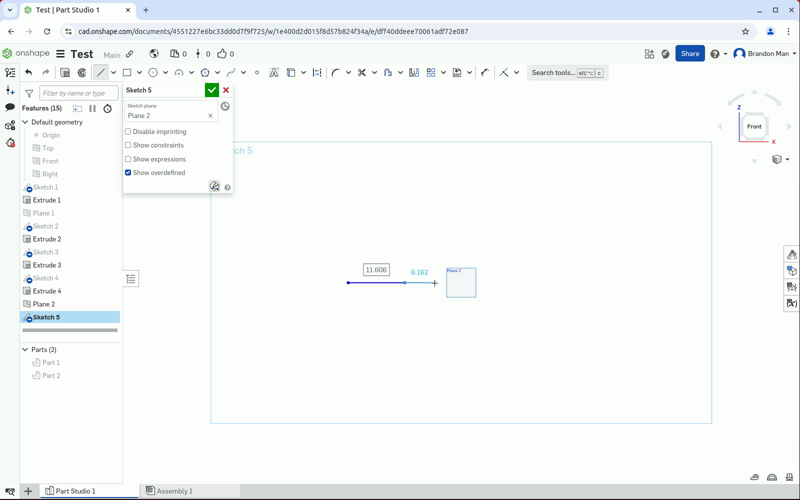
mouse_move(404, 226)
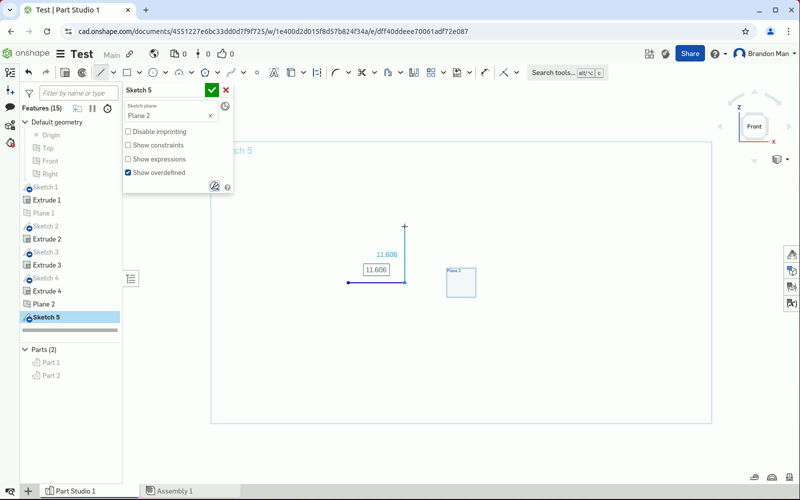
click(404, 226)
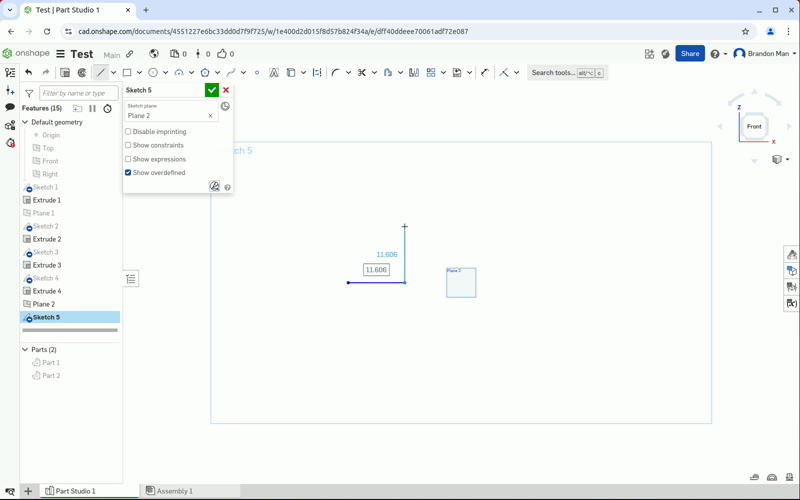
key_up(shift)
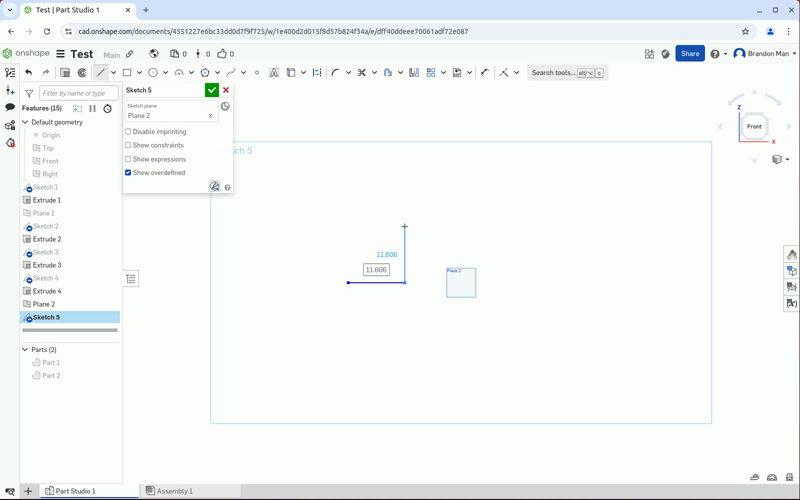
key_down(shift)
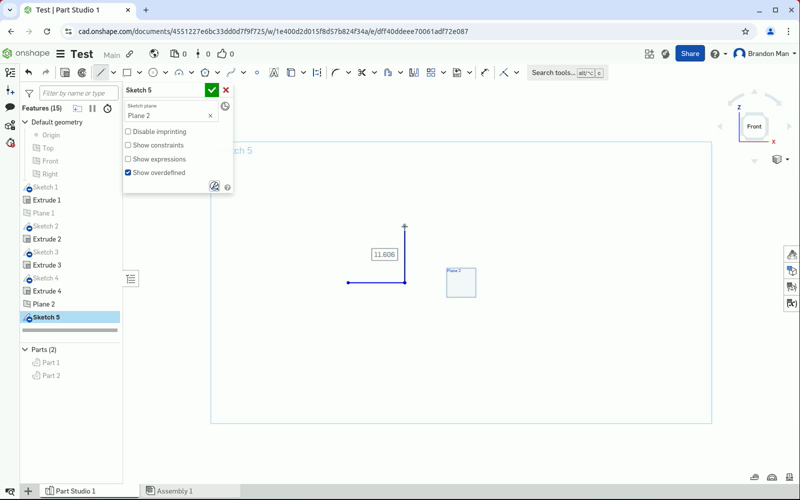
mouse_move(434, 226)
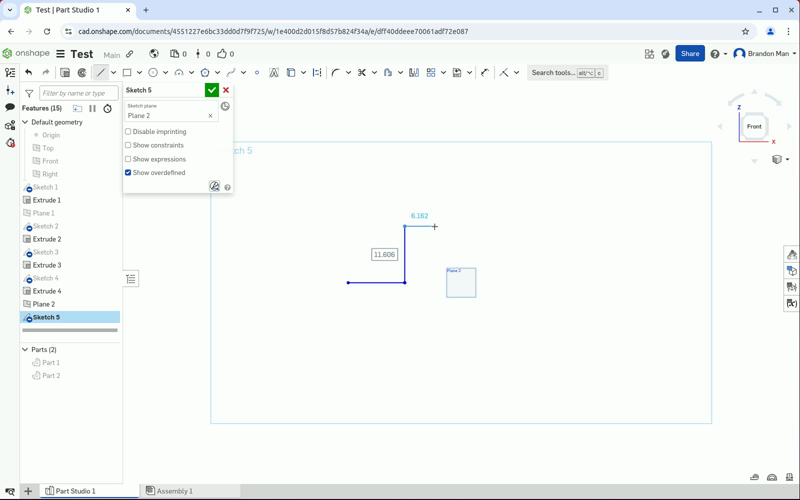
mouse_move(348, 226)
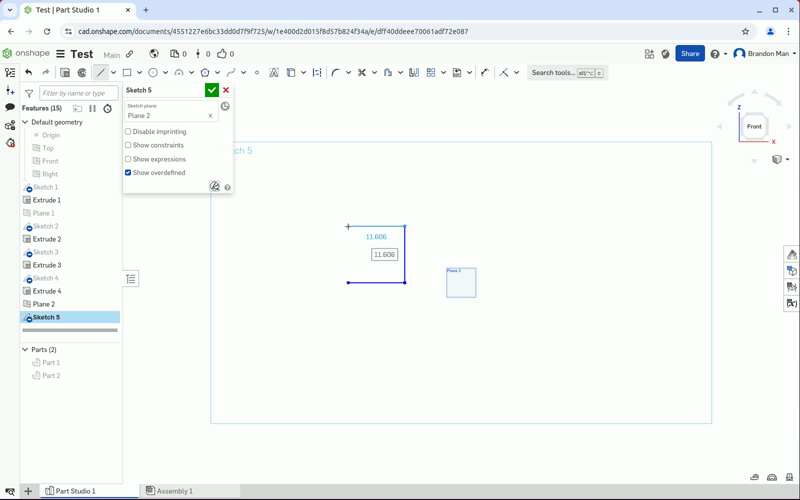
click(348, 226)
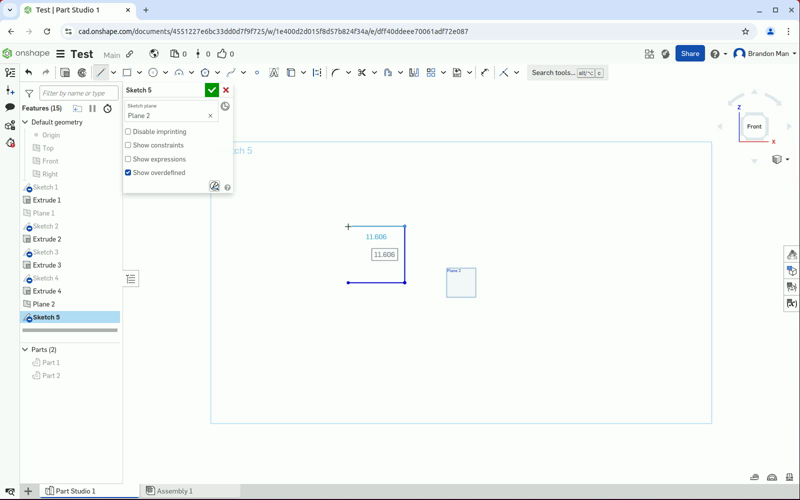
key_up(shift)
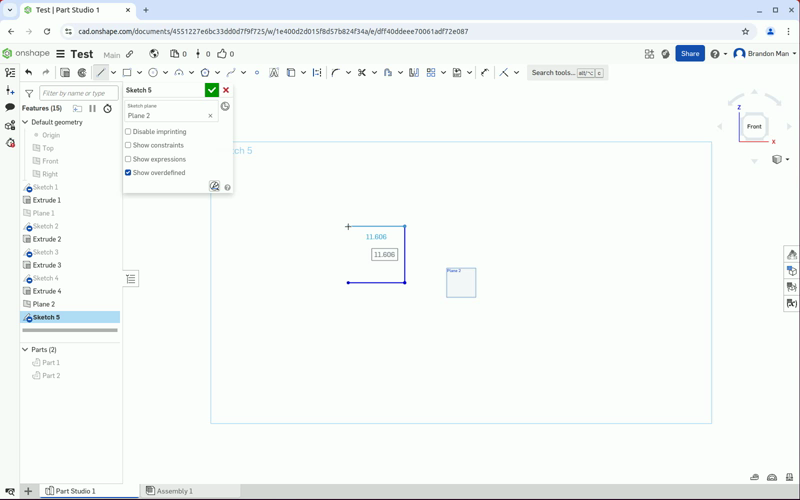
mouse_move(378, 226)
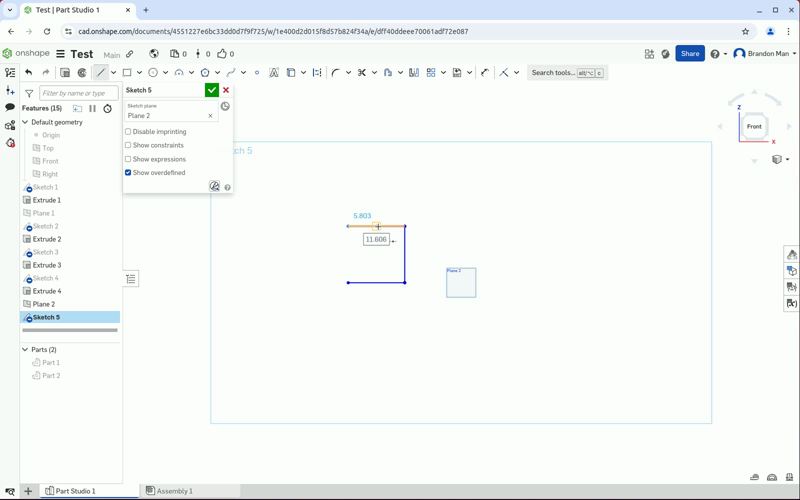
key_down(shift)
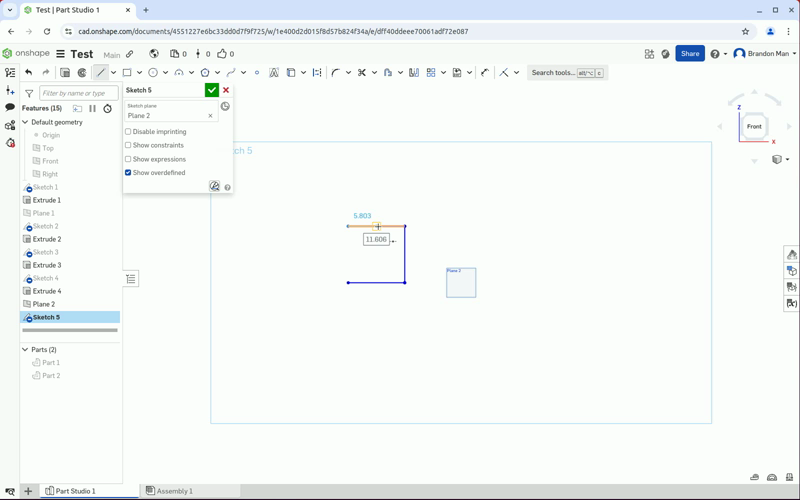
mouse_move(348, 282)
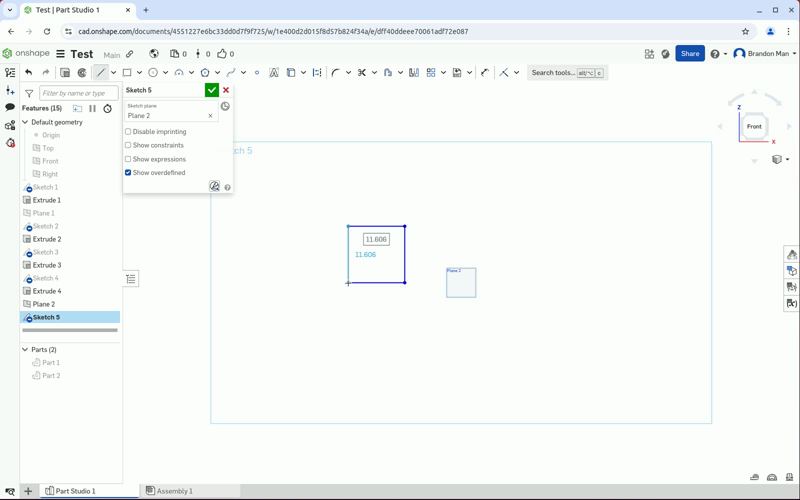
key_up(shift)
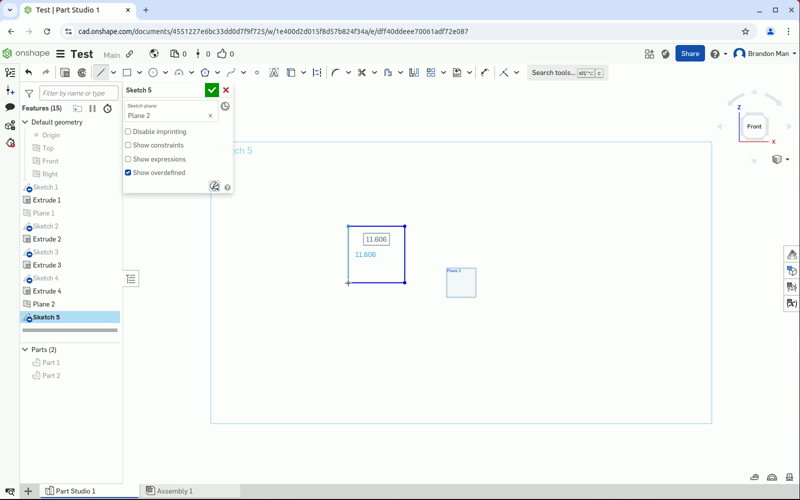
click(348, 282)
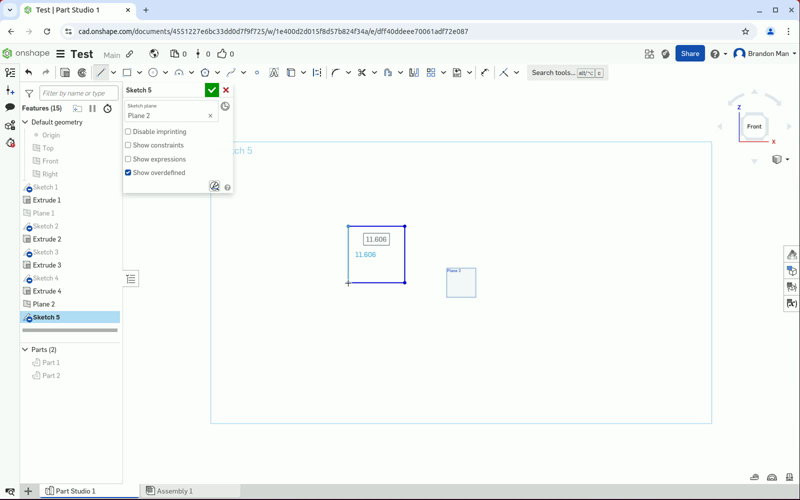
key(esc)
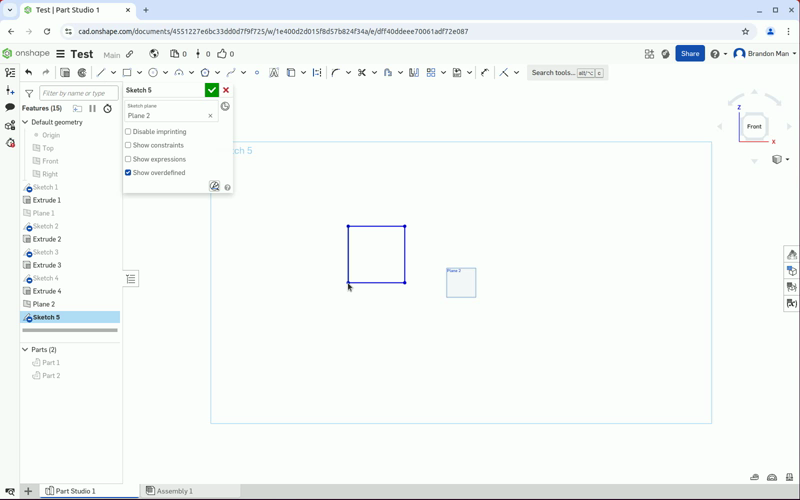
mouse_move(360, 267)
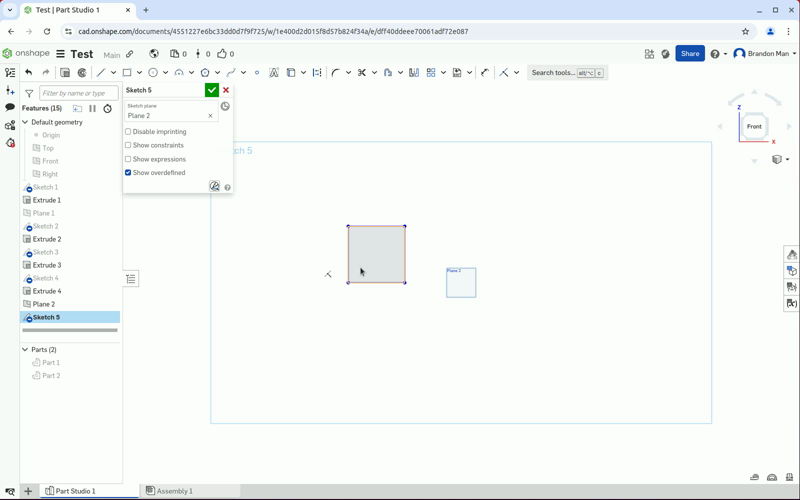
click(360, 267)
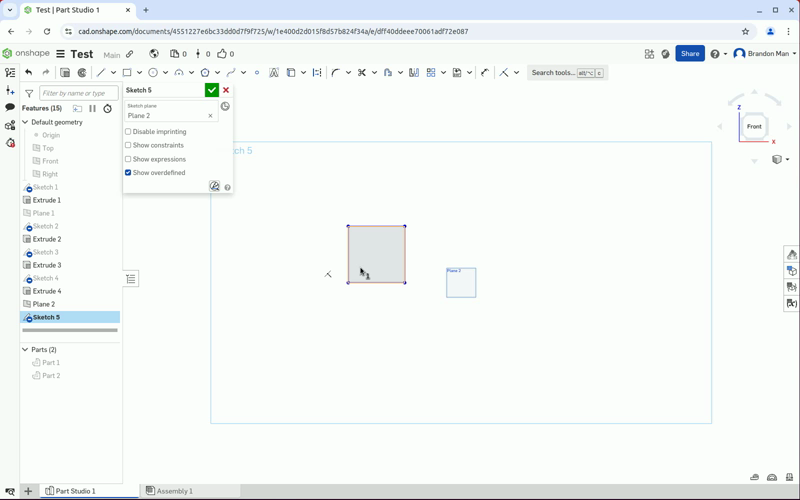
mouse_move(73, 352)
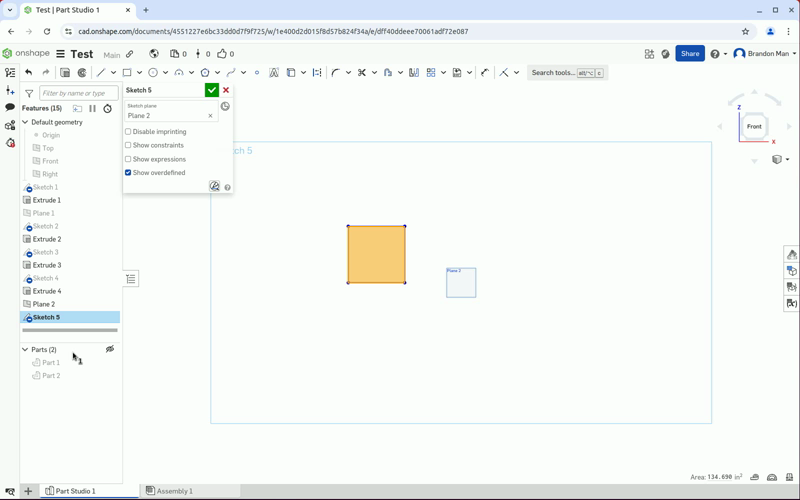
key(shift+y)
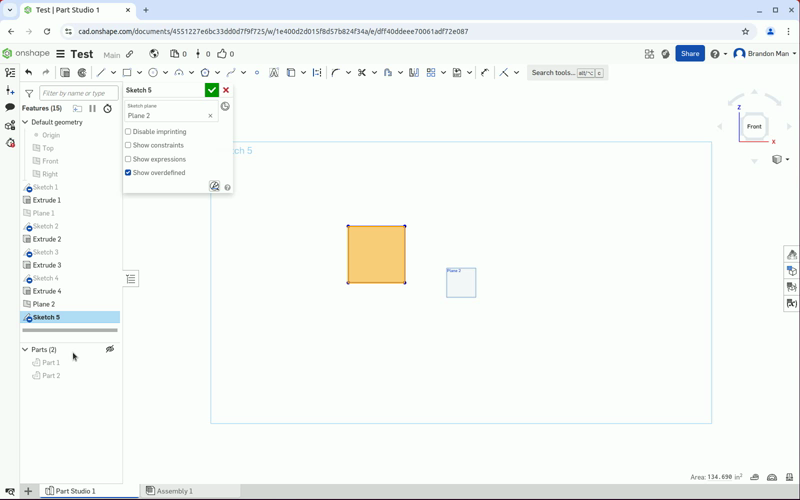
key(shift+e)
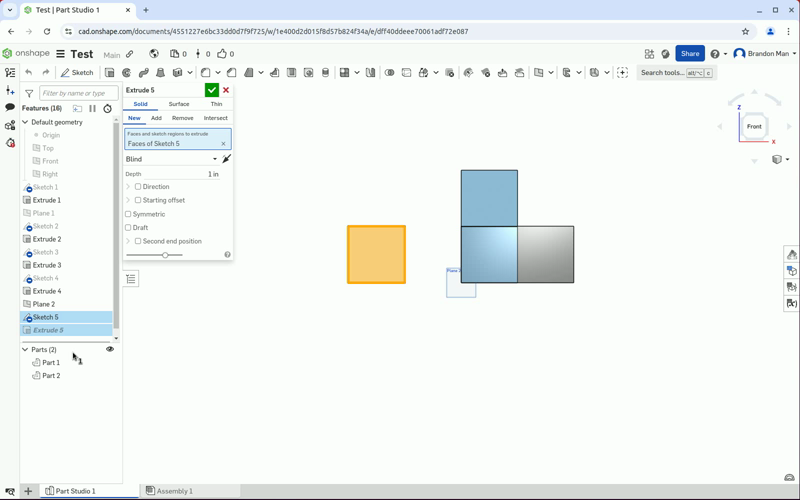
mouse_move(143, 106)
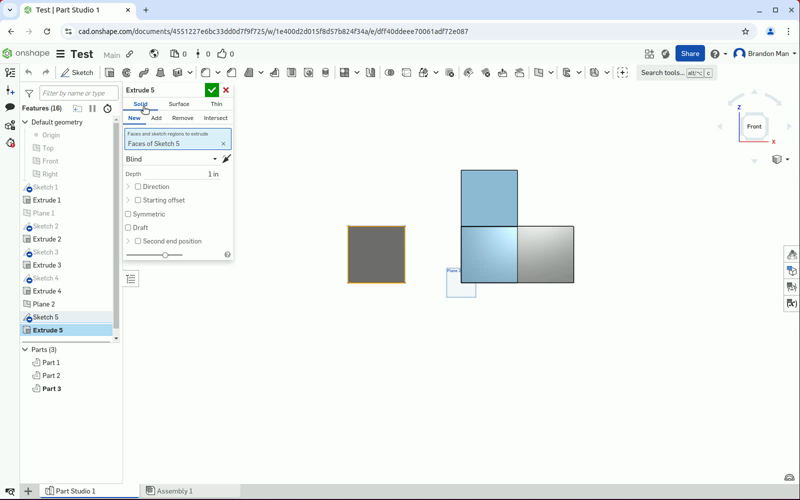
click(143, 106)
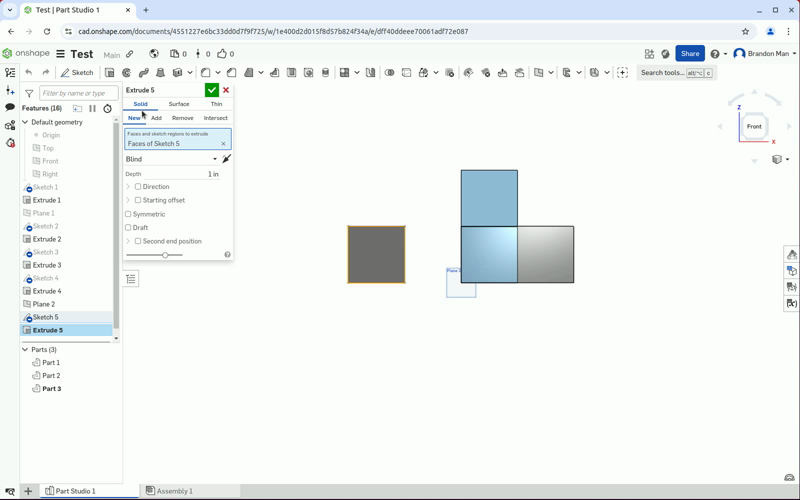
mouse_move(137, 120)
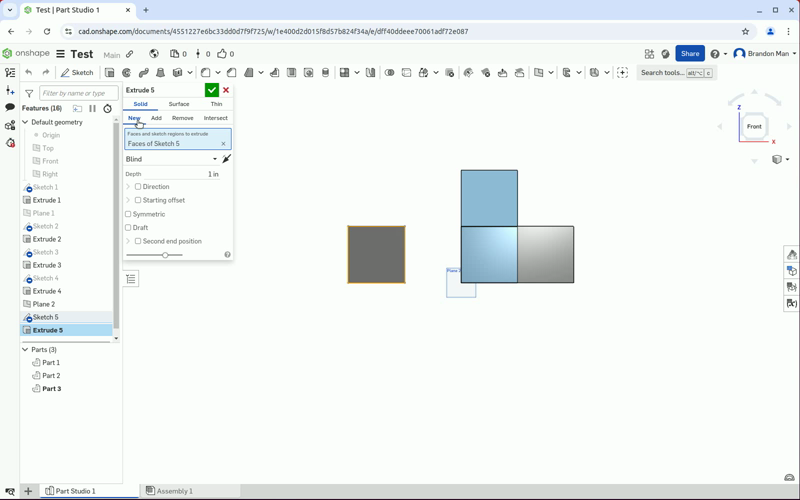
click(137, 120)
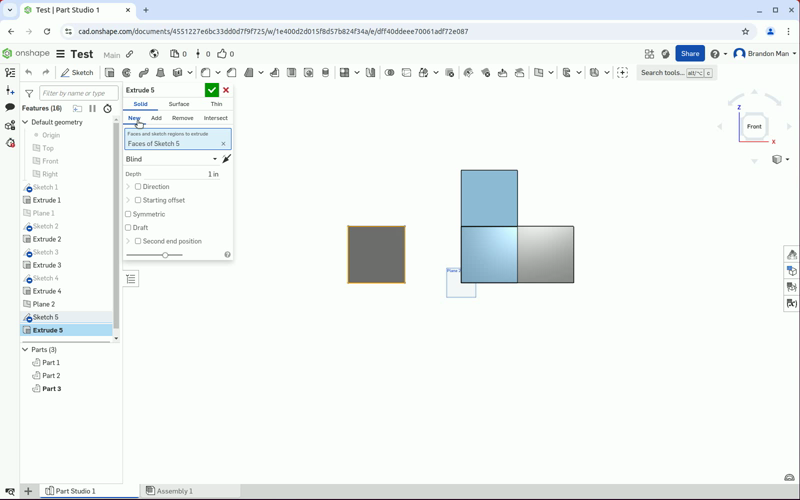
key(tab, 4)
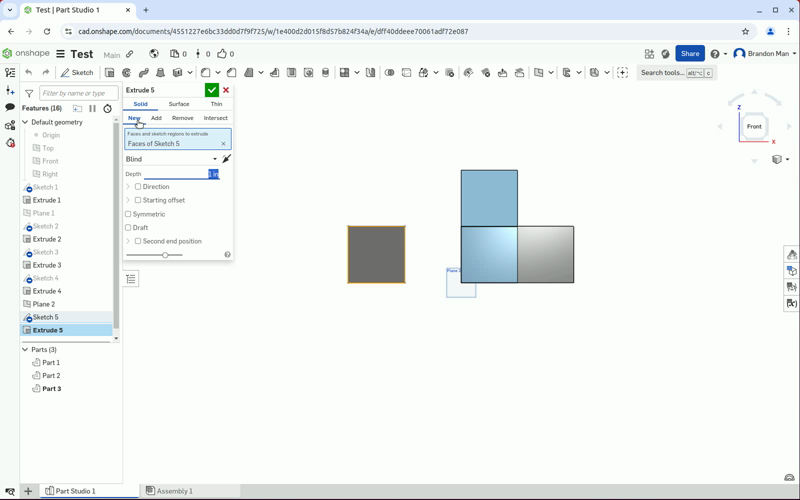
text(17.331)
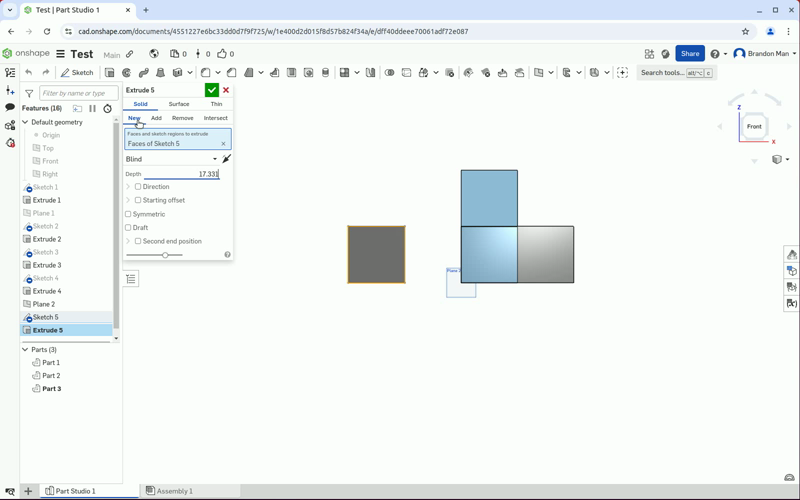
key(enter)
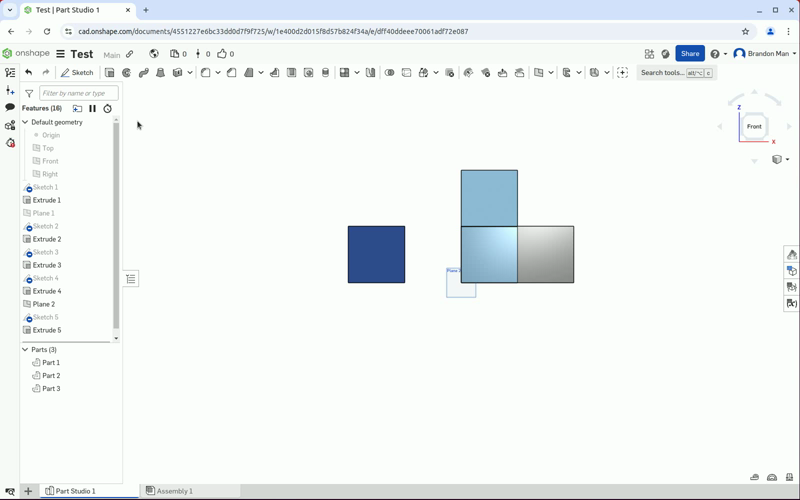
key(shift+h)
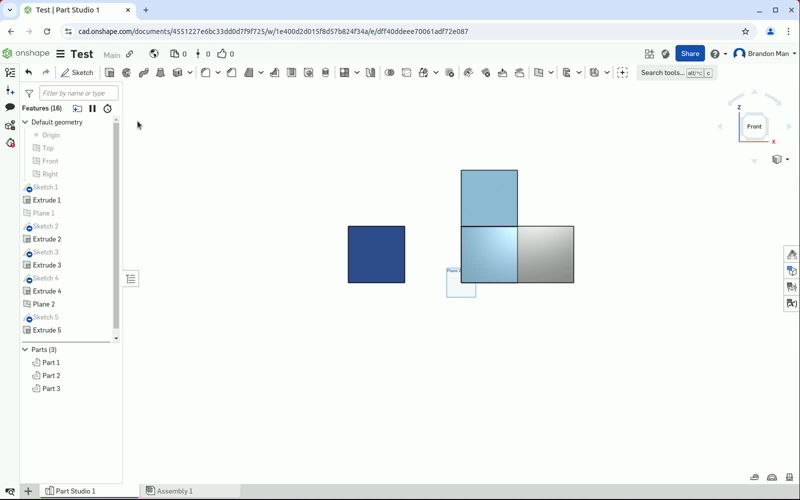
key(shift+h)
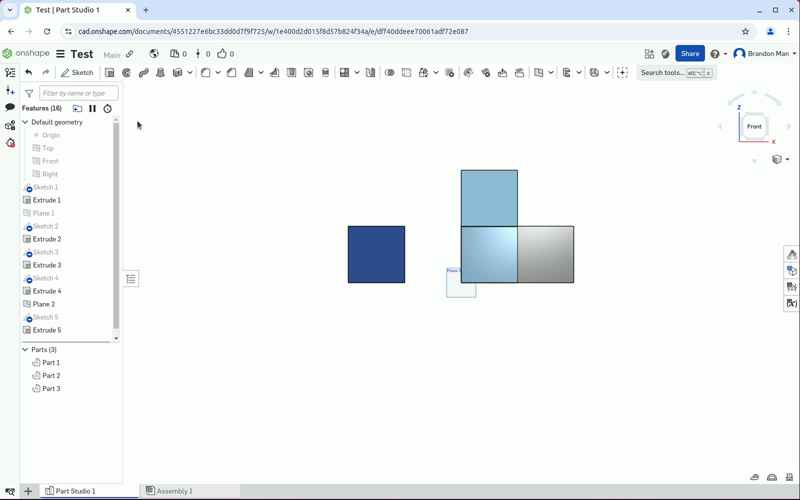
mouse_move(69, 189)
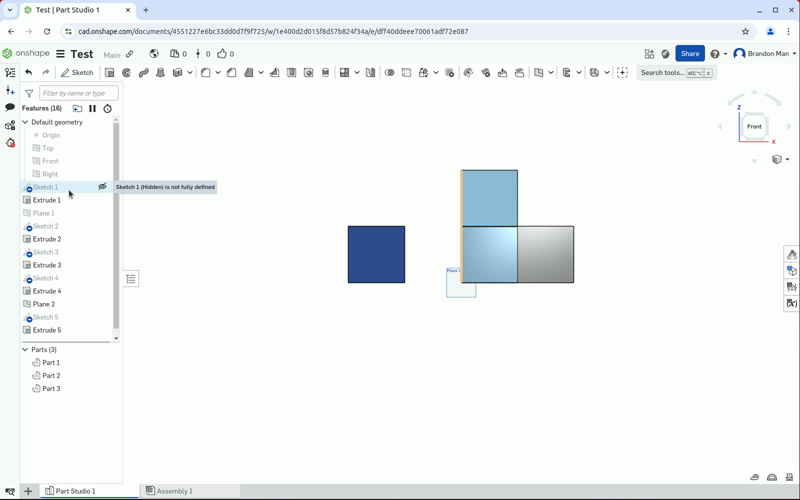
click(69, 189)
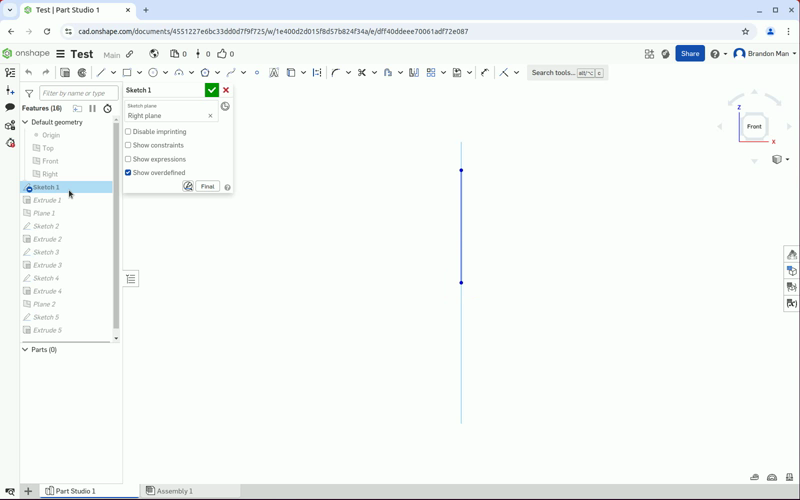
mouse_move(229, 92)
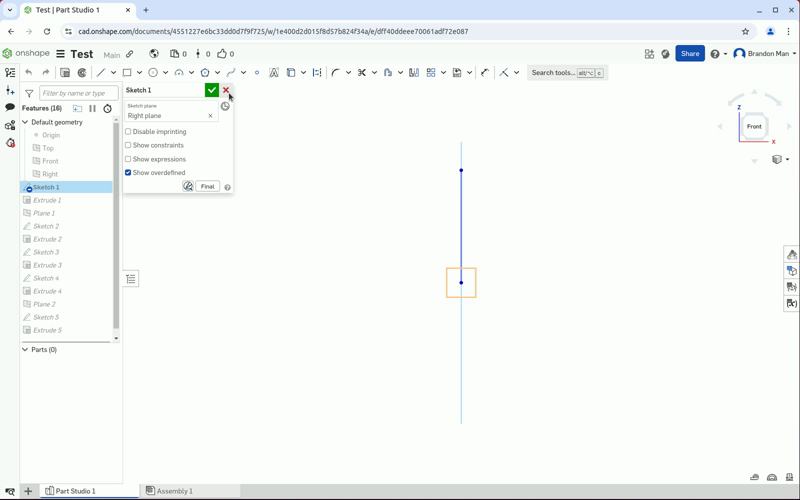
click(229, 92)
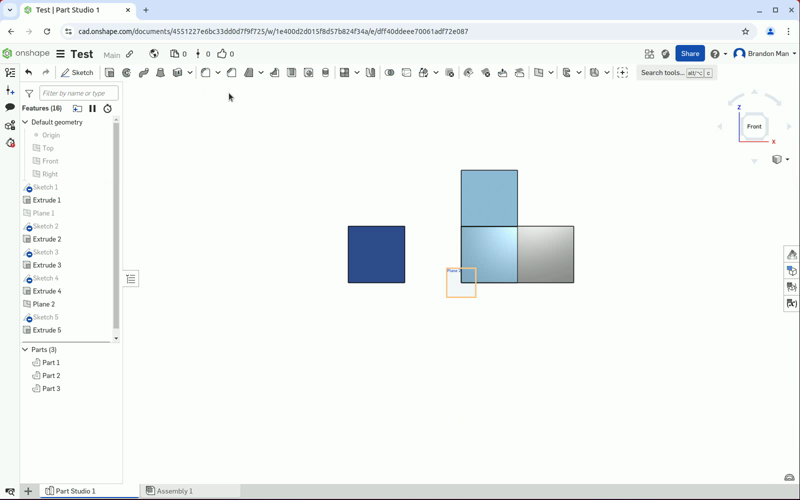
mouse_move(73, 352)
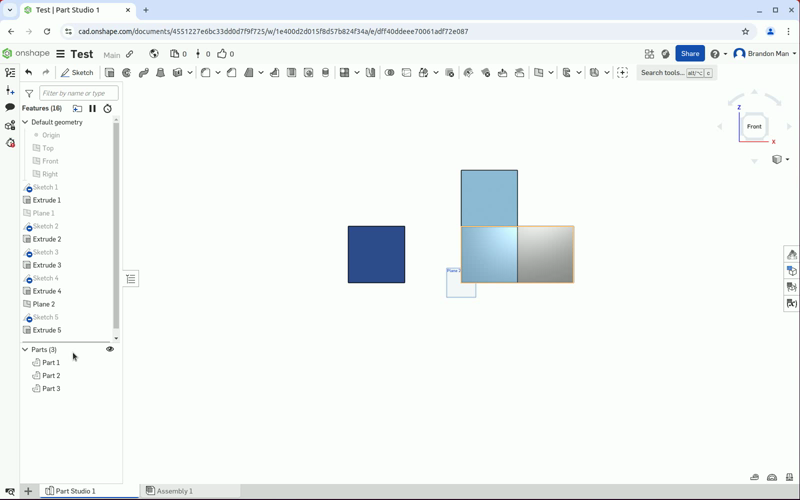
key(y)
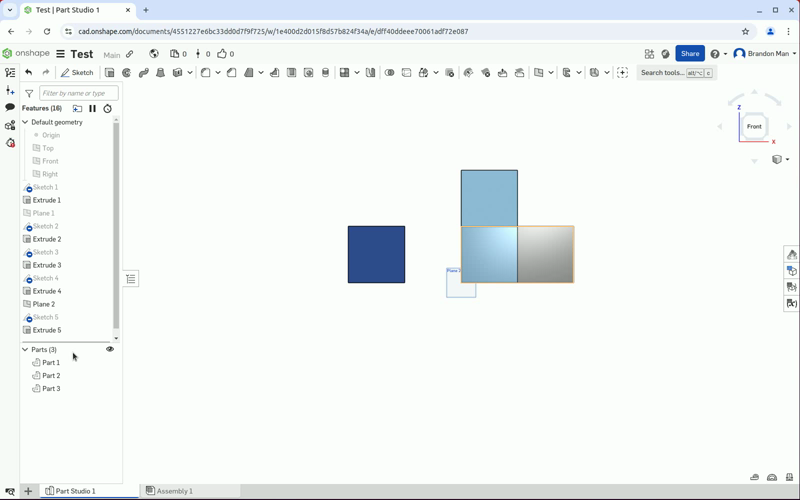
key(shift+p)
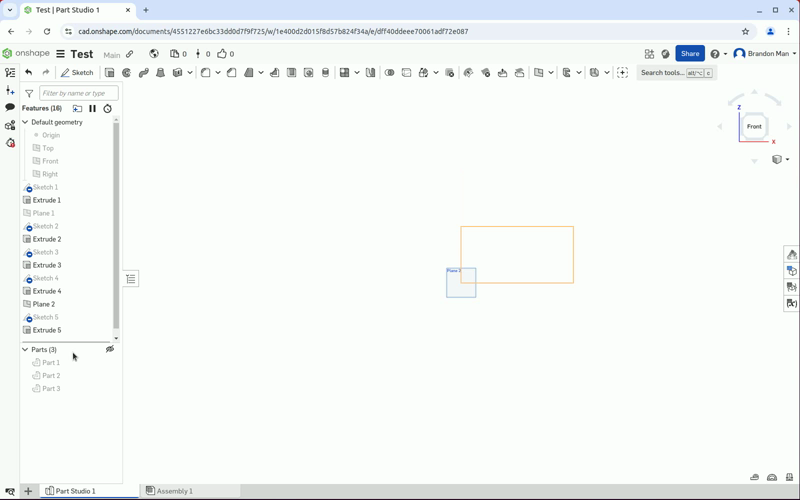
key(space)
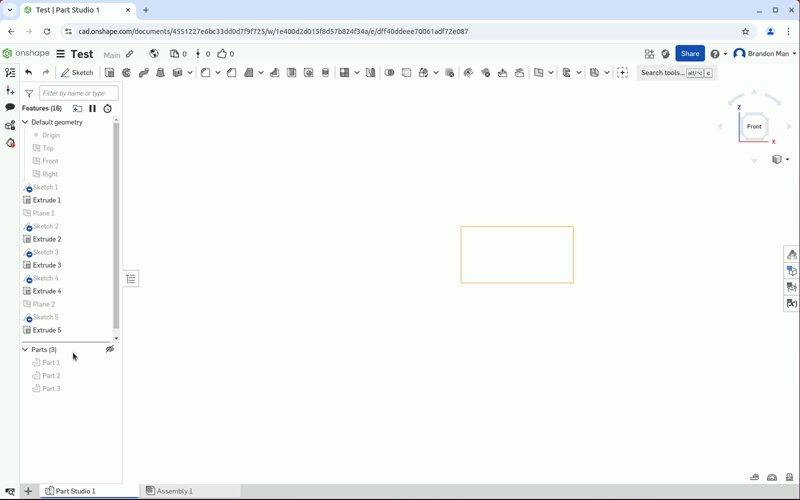
key_down(shift)
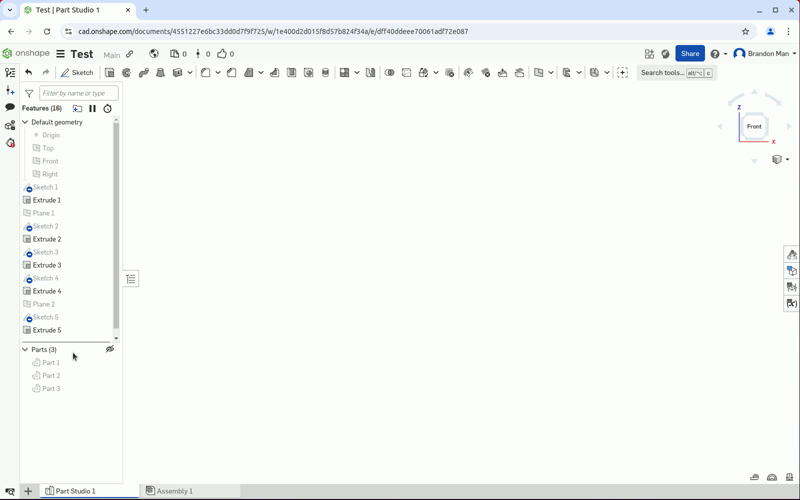
key(left)
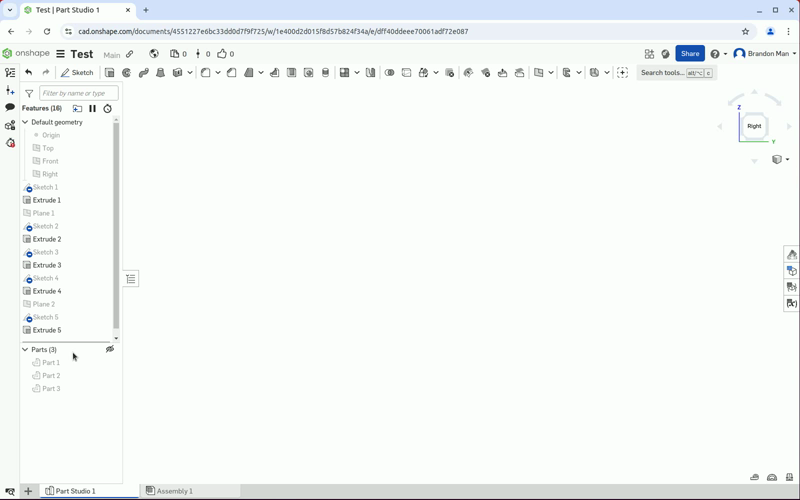
key_up(shift)
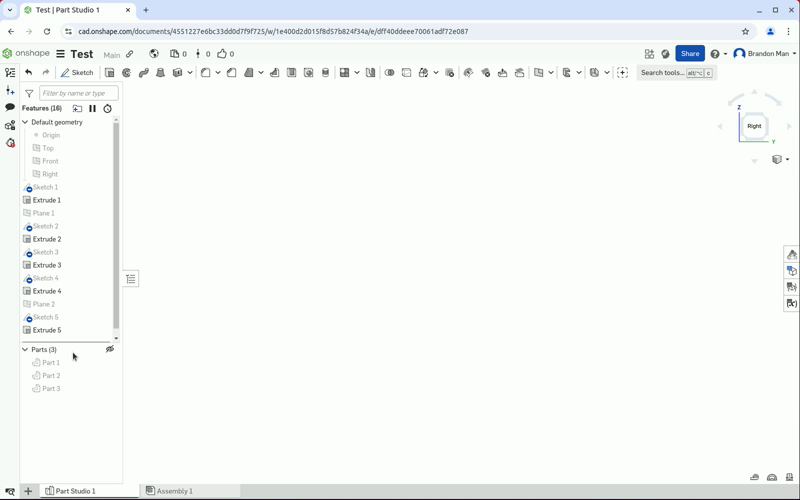
mouse_move(73, 352)
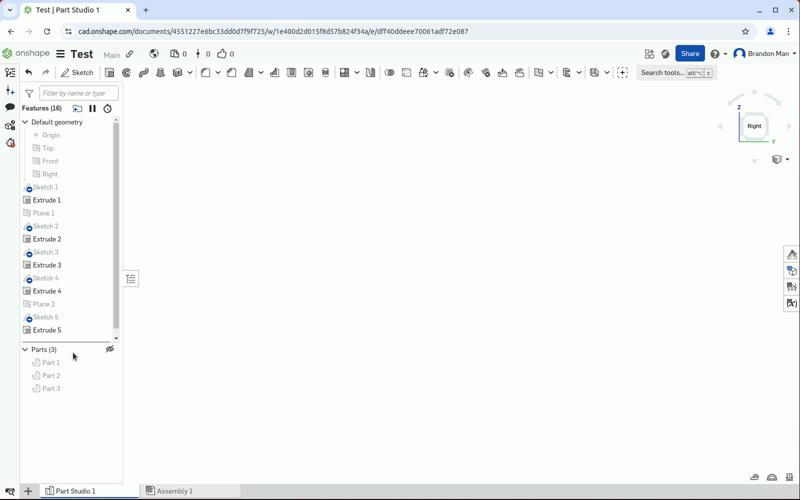
key(shift+y)
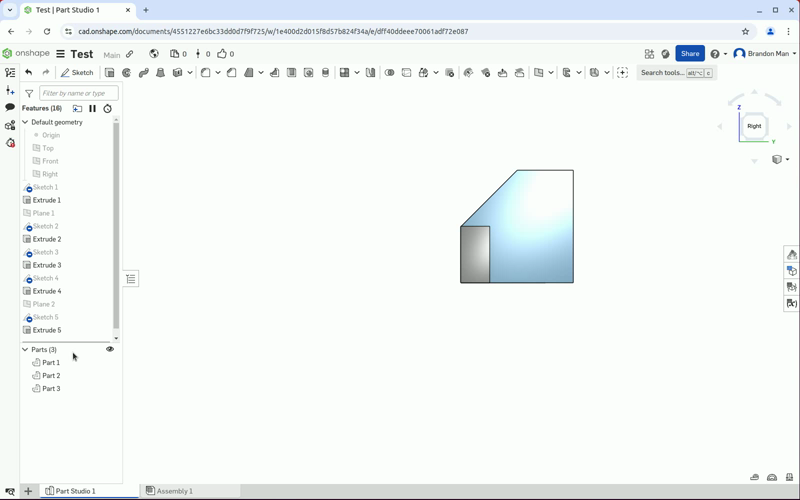
mouse_move(541, 75)
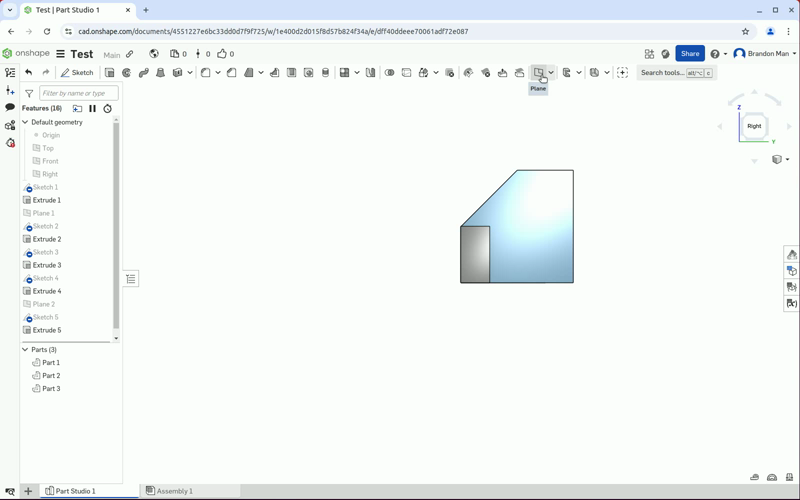
click(541, 75)
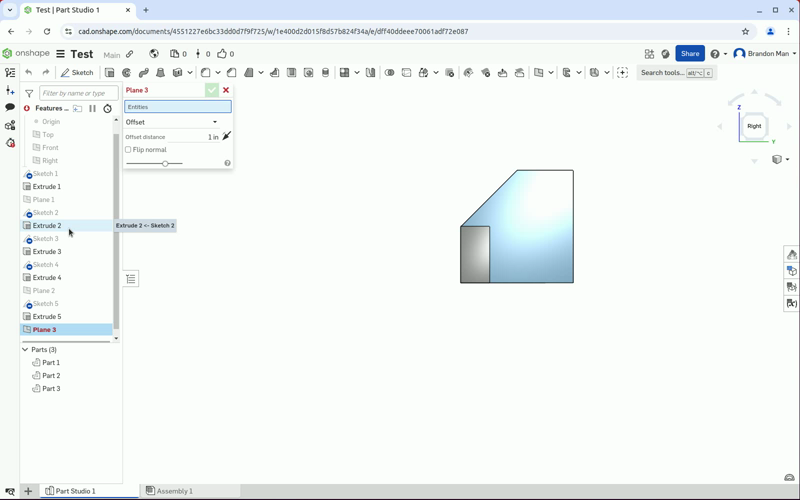
scroll(3)
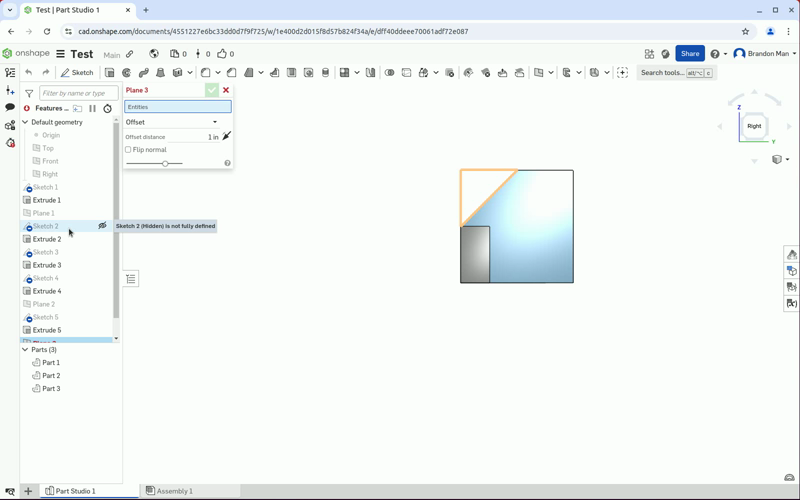
mouse_move(69, 176)
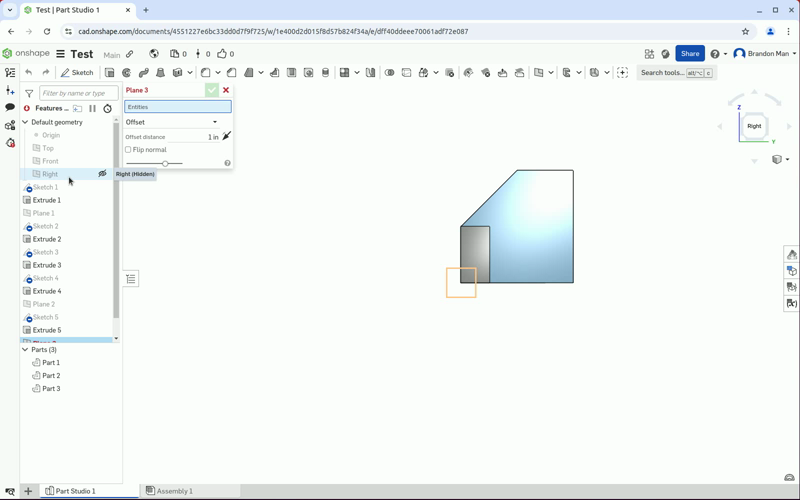
click(69, 176)
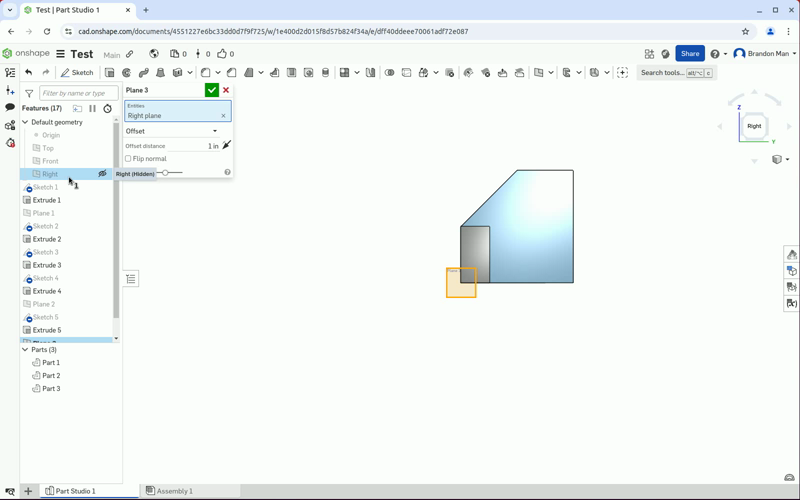
key(tab, 2)
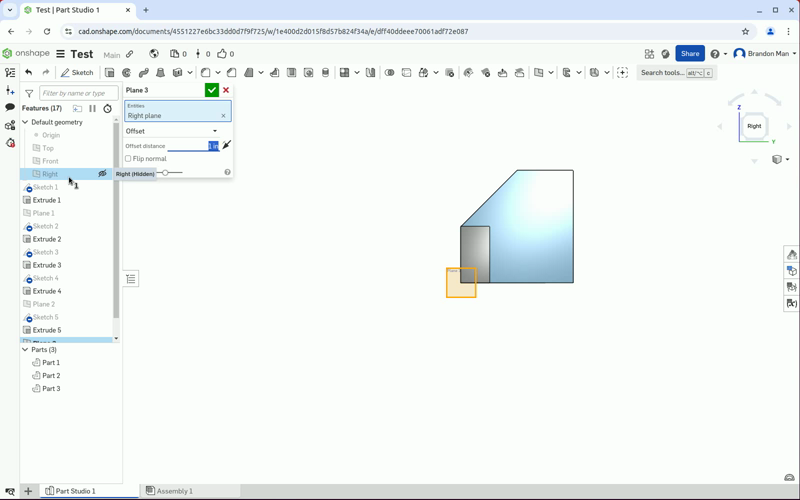
text(11.554)
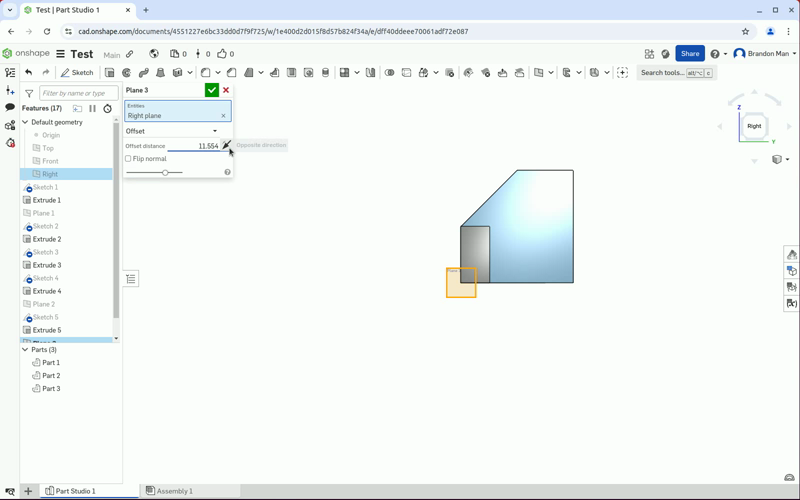
mouse_move(229, 147)
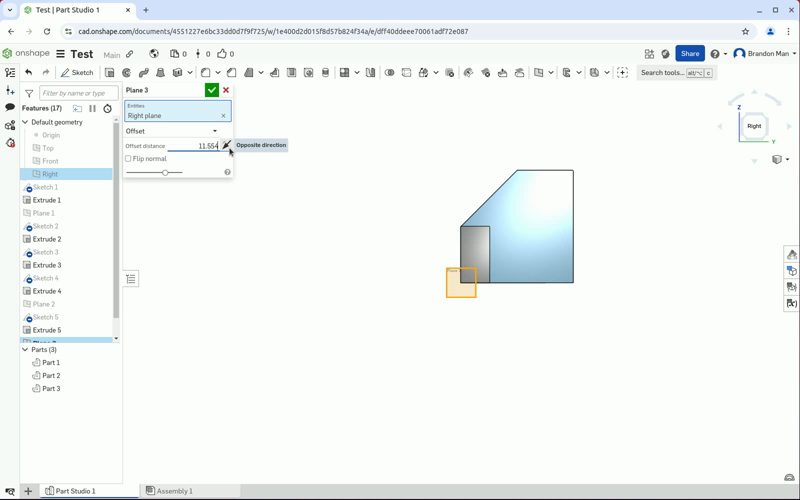
click(229, 147)
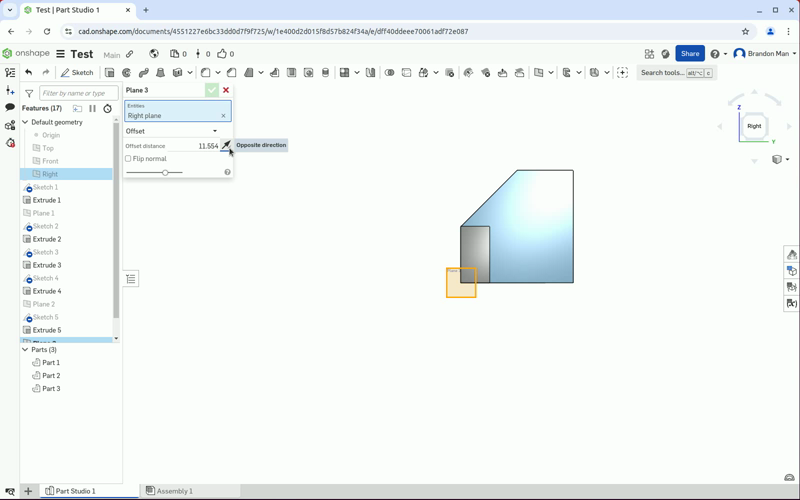
key(enter, 2)
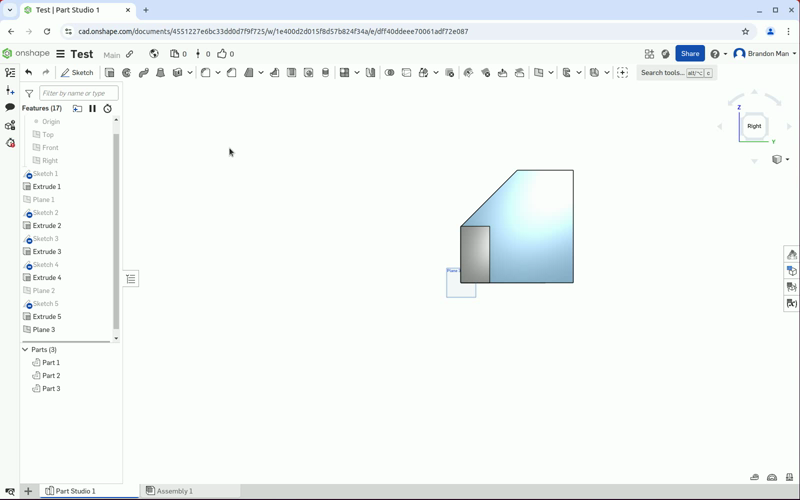
key(shift+s)
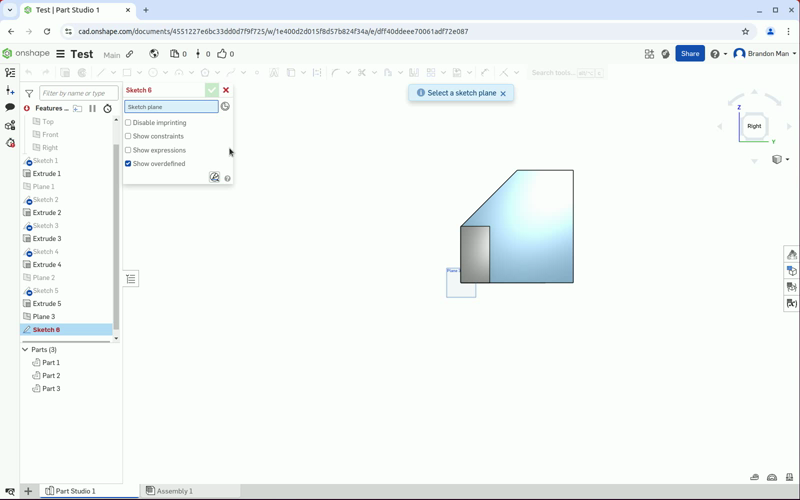
mouse_move(69, 319)
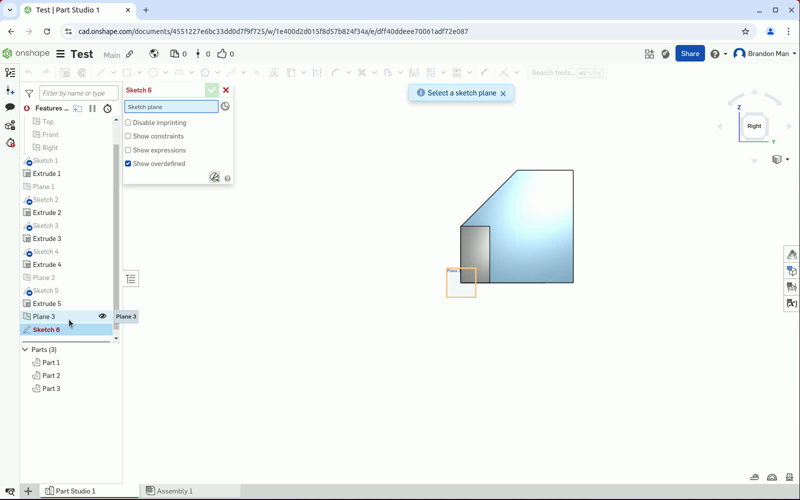
click(69, 319)
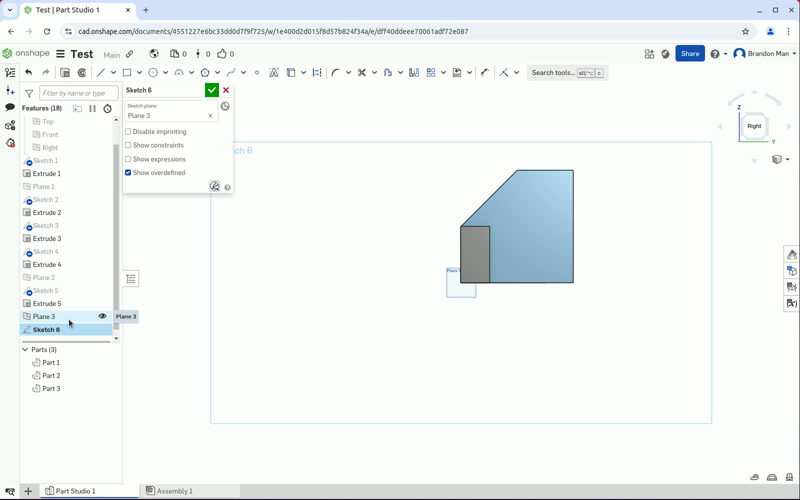
mouse_move(73, 352)
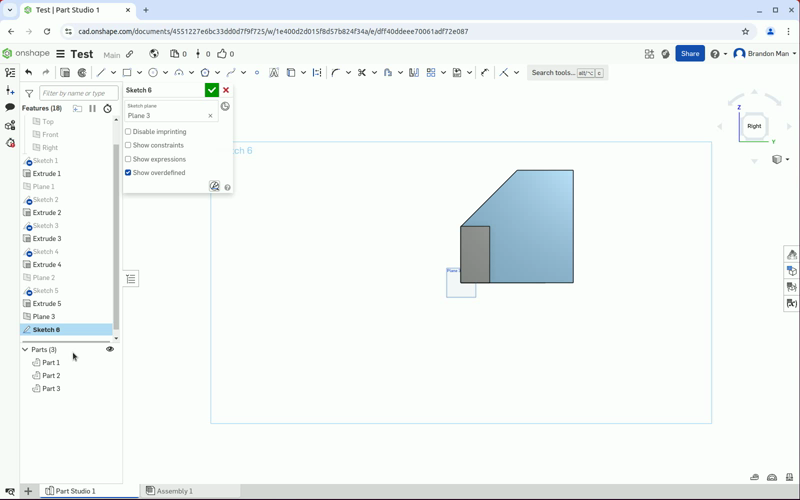
key(y)
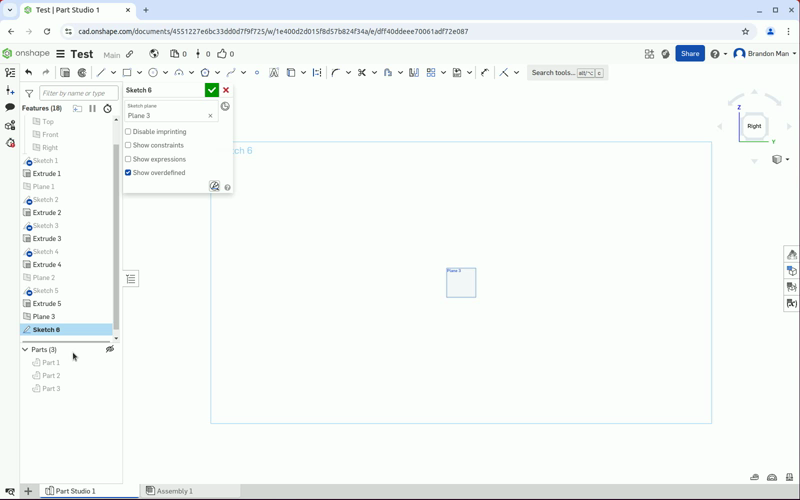
key(l)
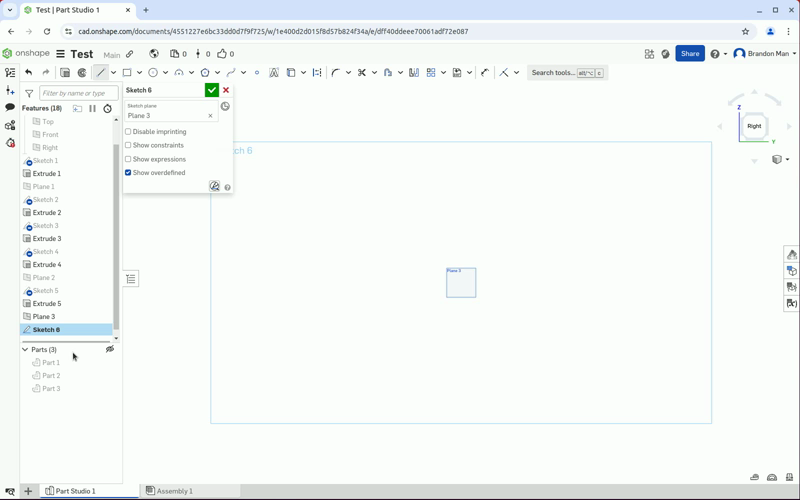
key_down(shift)
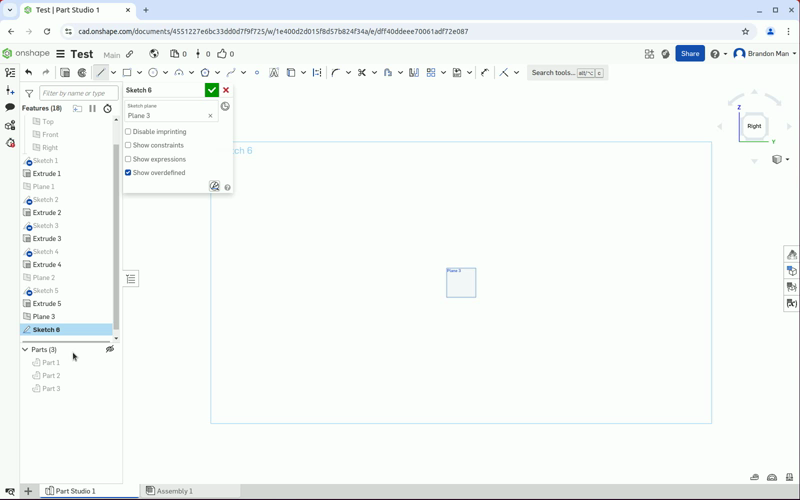
mouse_move(460, 282)
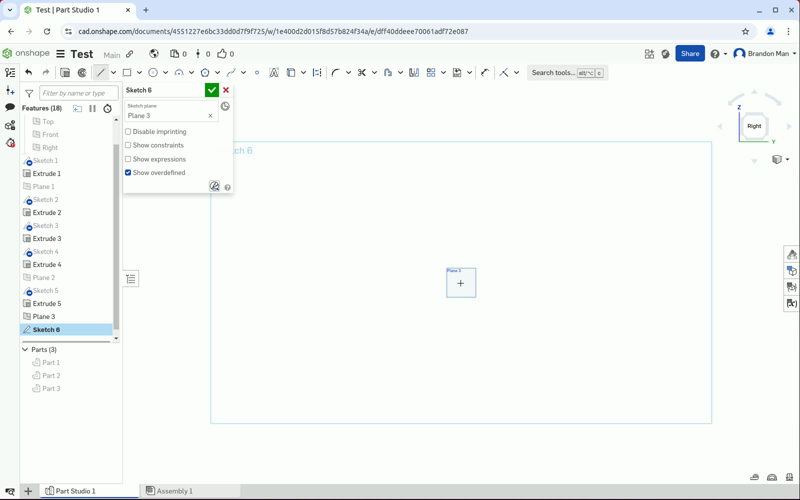
click(460, 282)
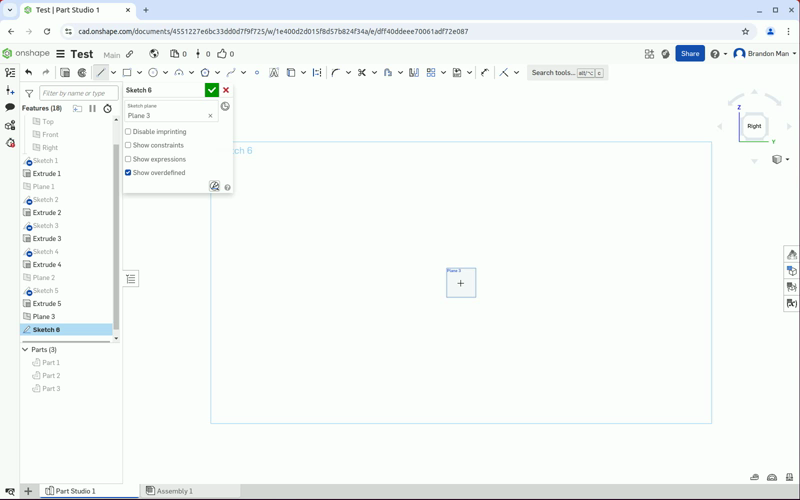
key_up(shift)
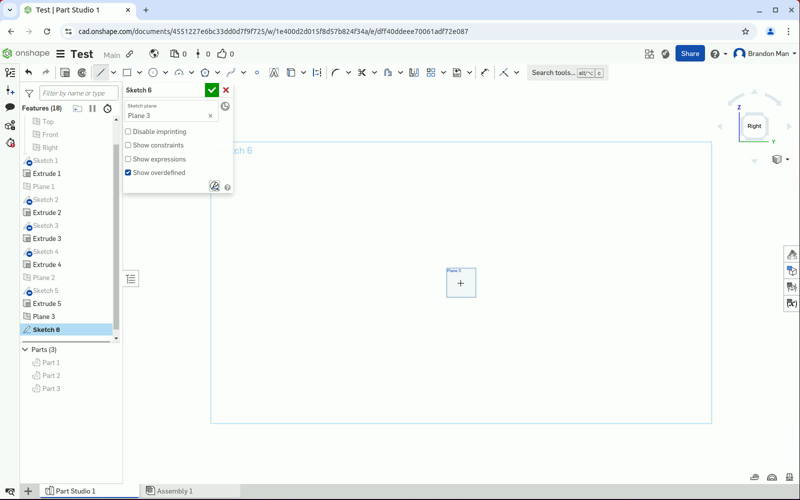
key_down(shift)
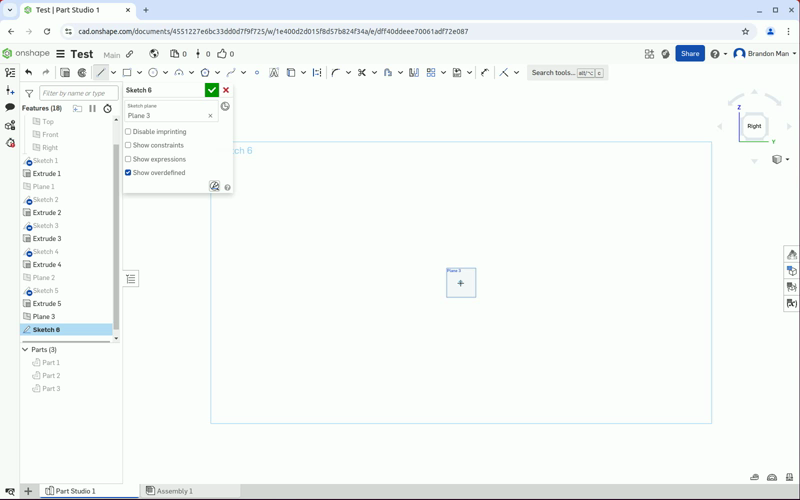
mouse_move(517, 226)
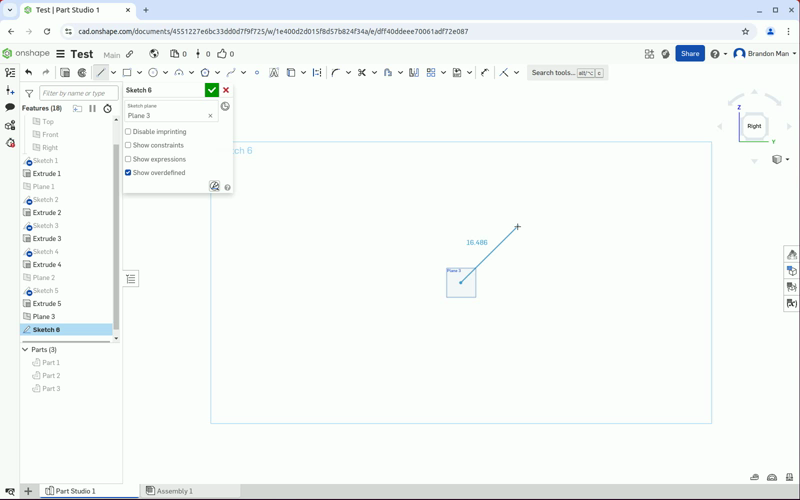
click(517, 226)
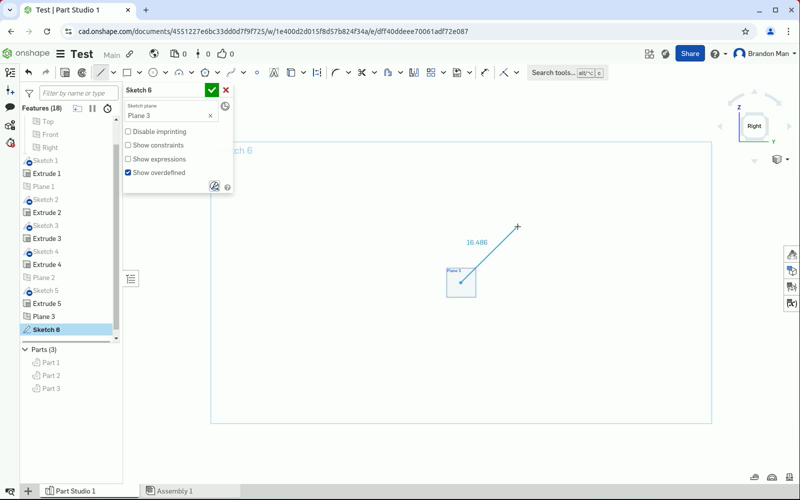
key_up(shift)
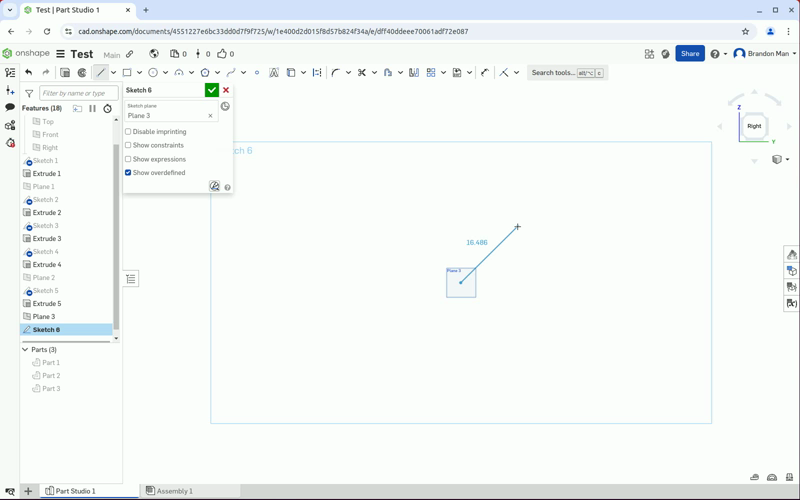
key_down(shift)
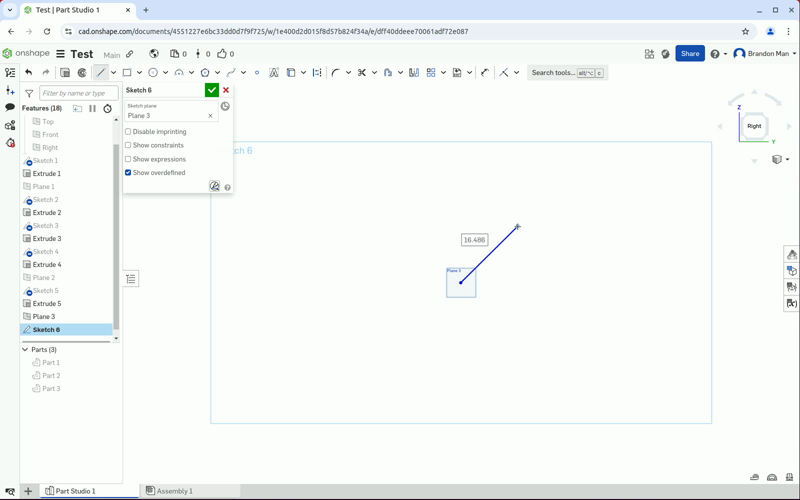
mouse_move(547, 226)
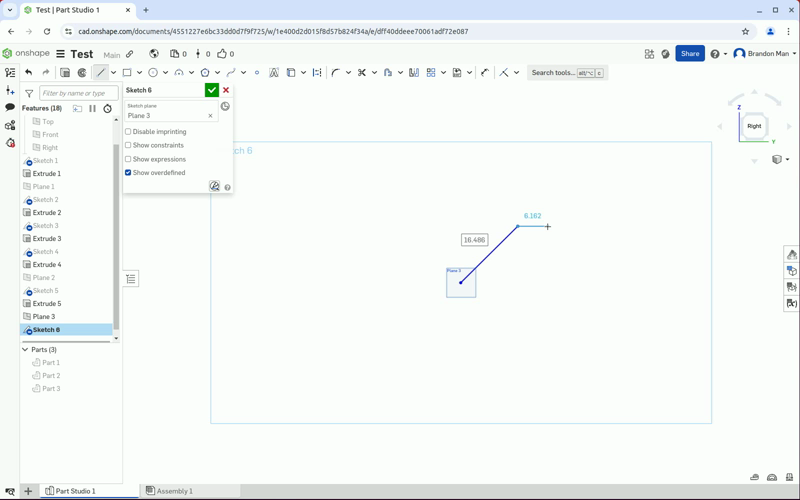
mouse_move(460, 226)
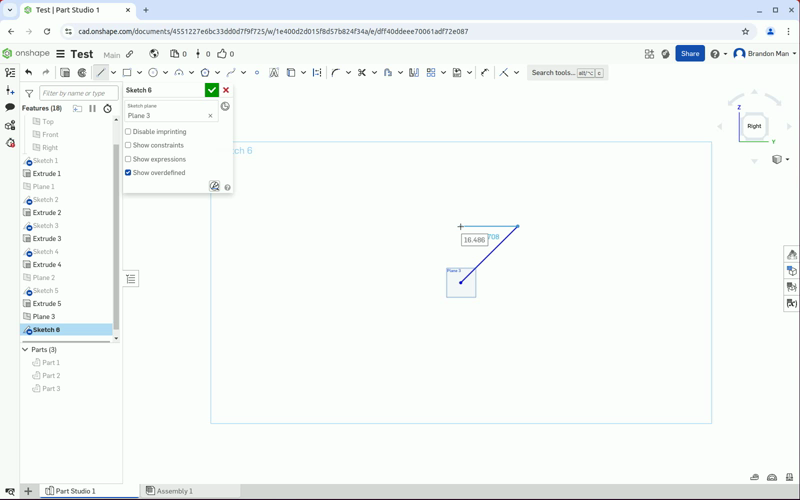
click(460, 226)
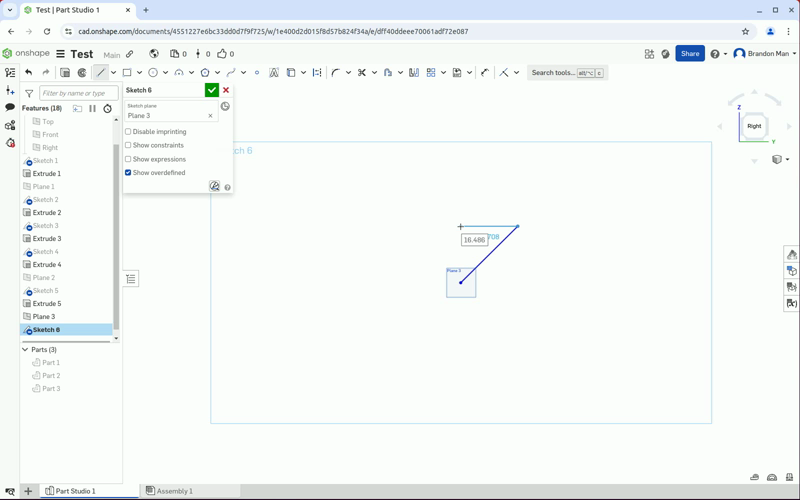
key_up(shift)
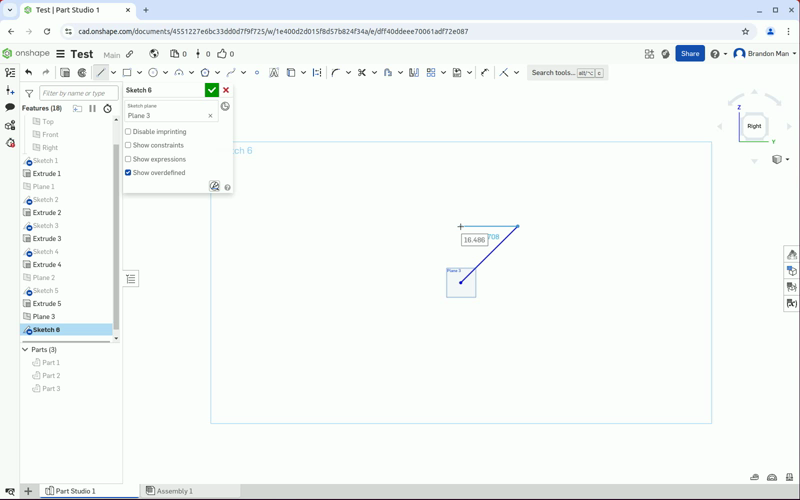
mouse_move(490, 226)
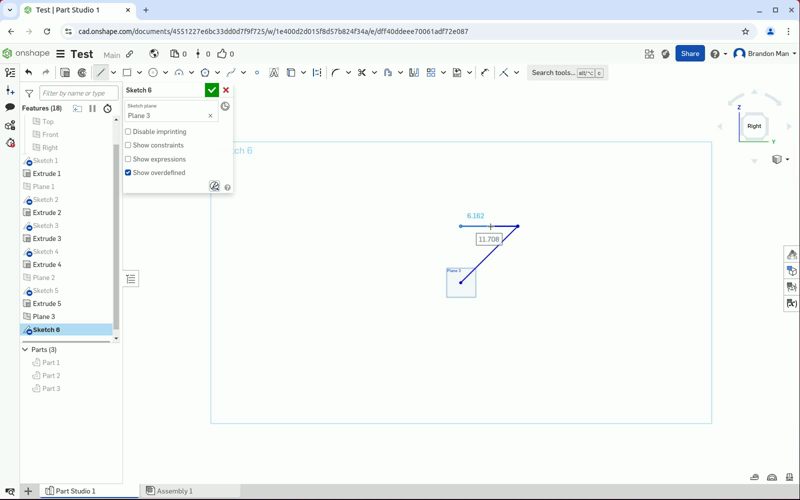
key_down(shift)
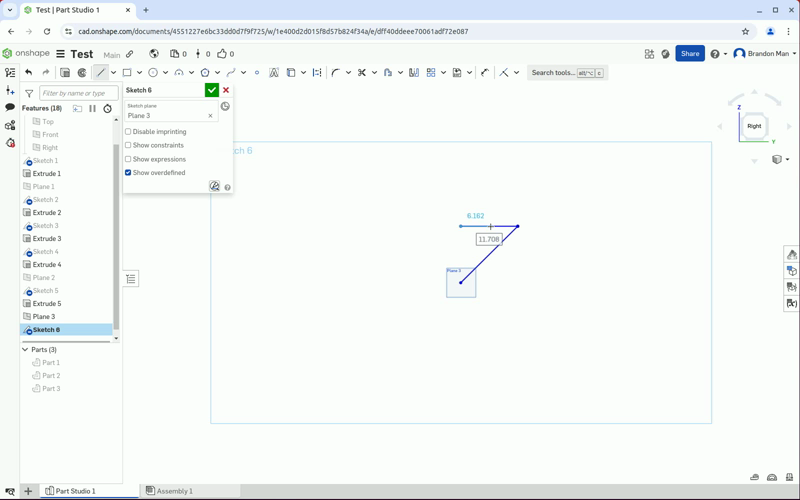
mouse_move(460, 282)
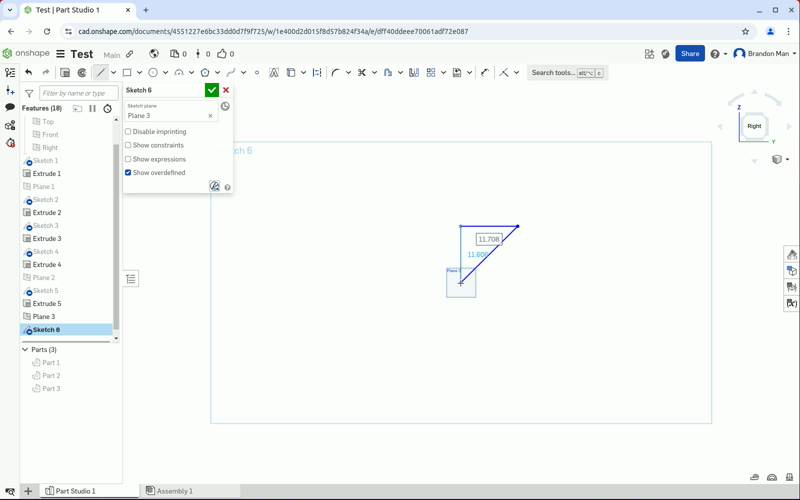
key_up(shift)
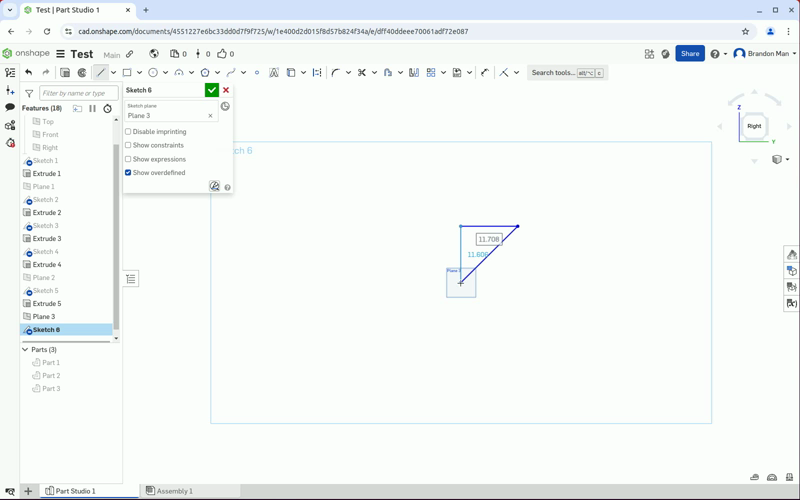
click(460, 282)
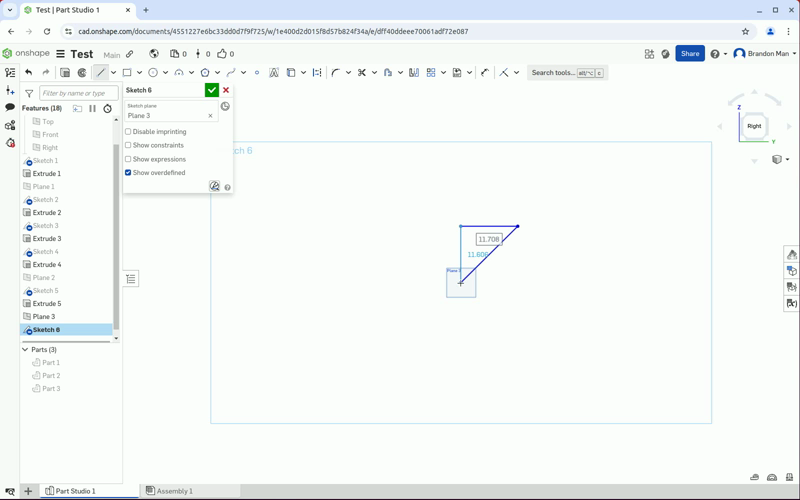
key(esc)
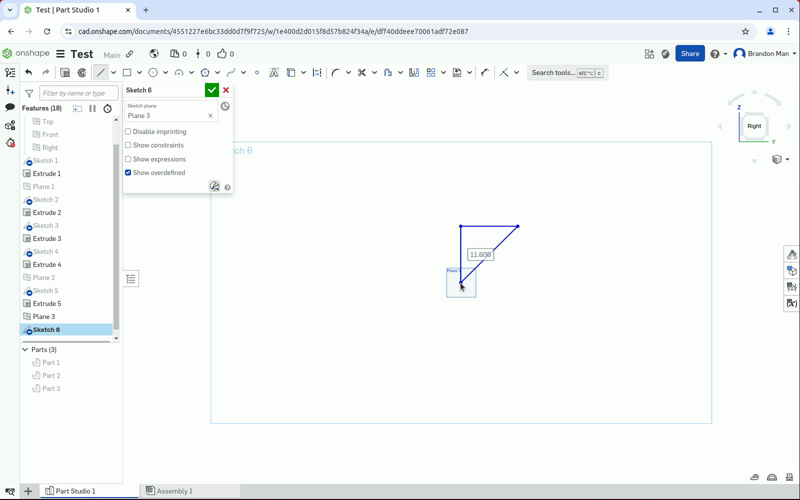
mouse_move(463, 268)
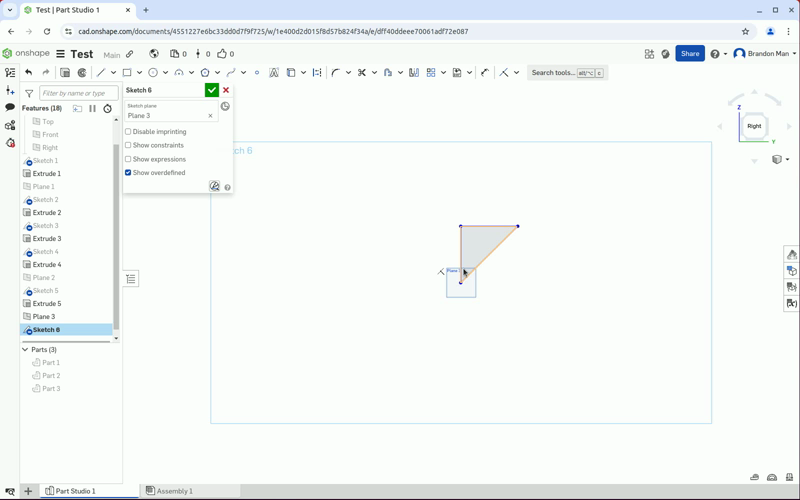
scroll(6)
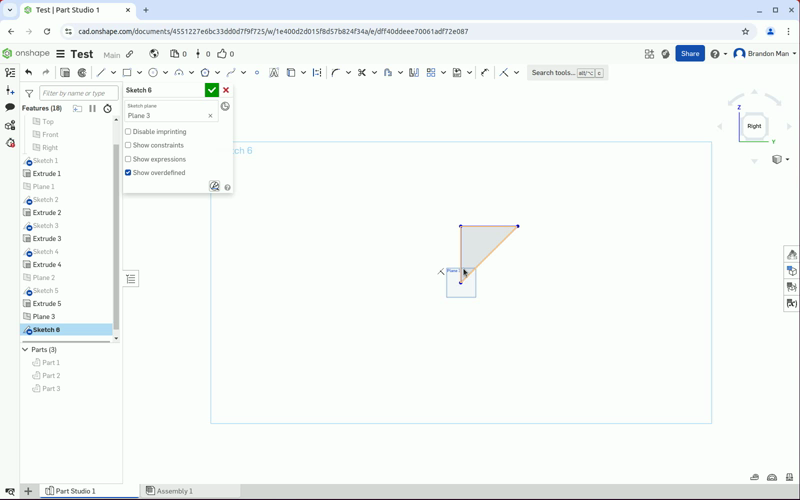
scroll(6)
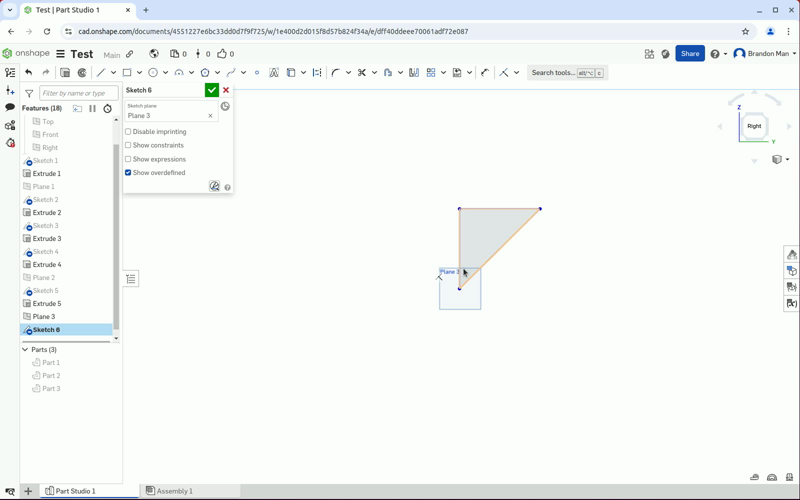
scroll(6)
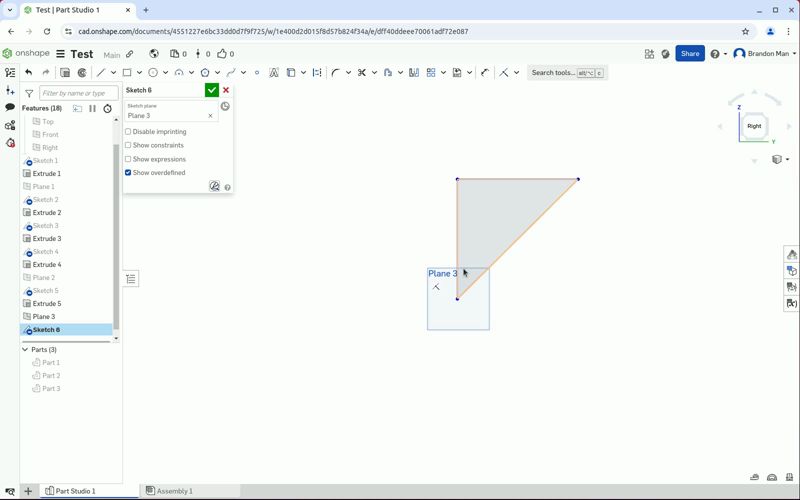
scroll(6)
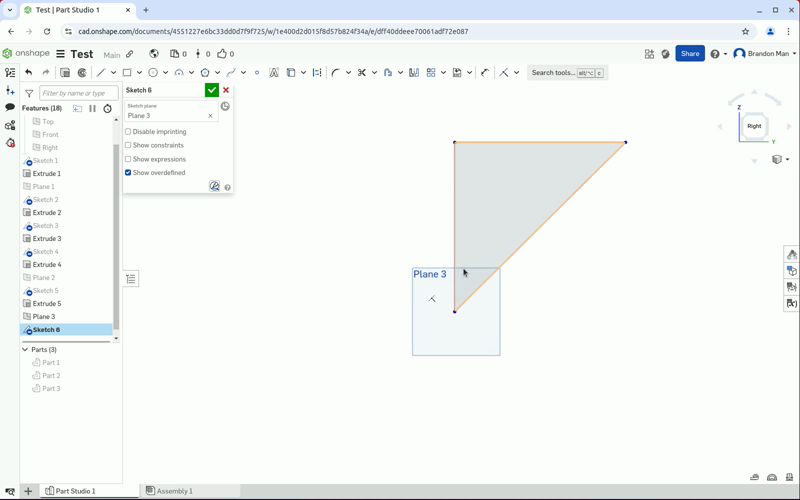
scroll(6)
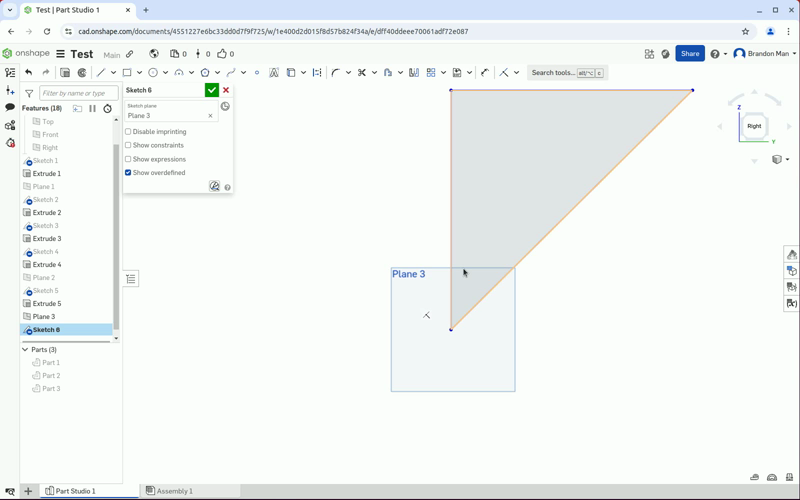
scroll(6)
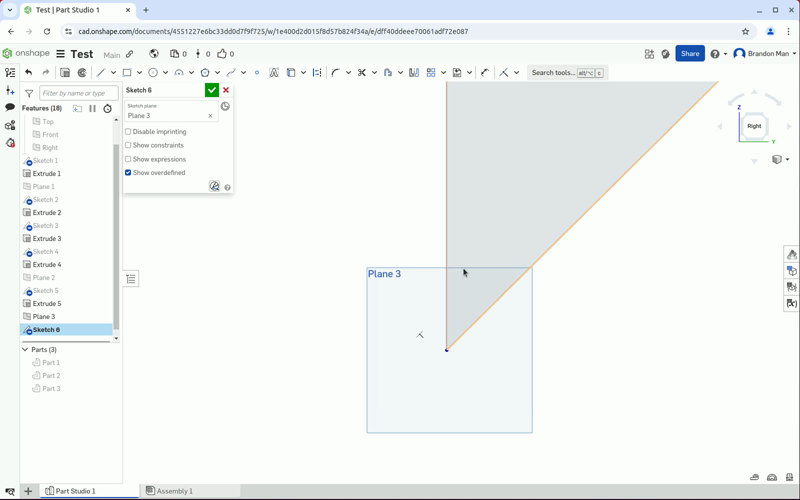
scroll(6)
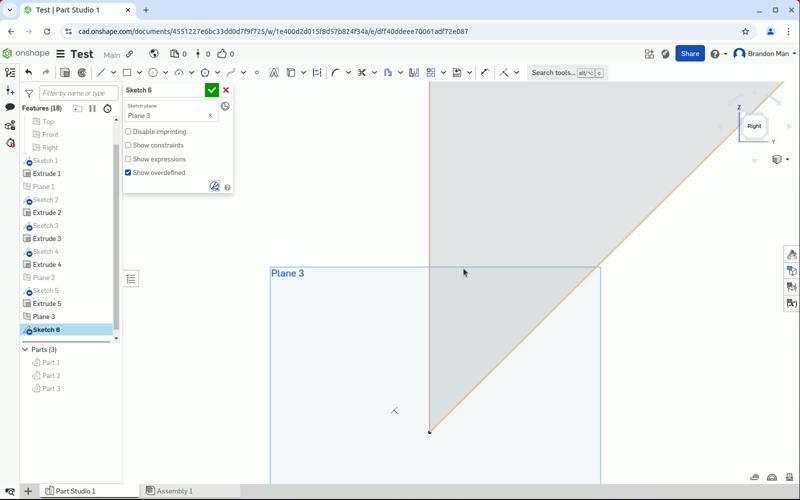
click(463, 268)
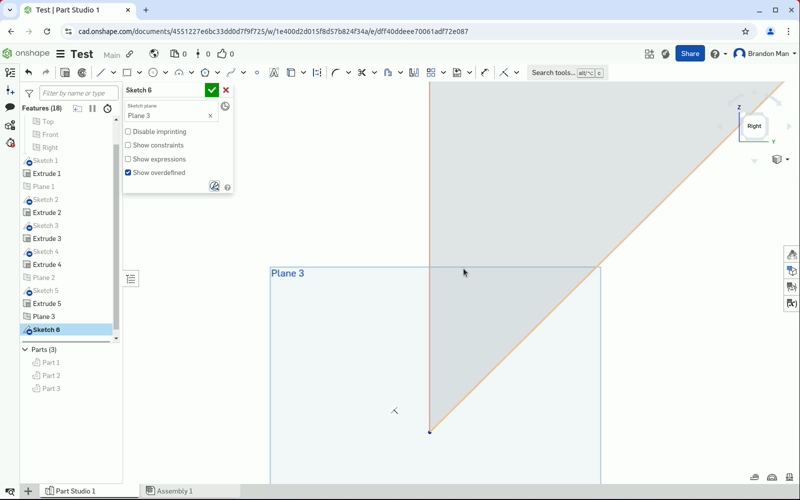
scroll(-6)
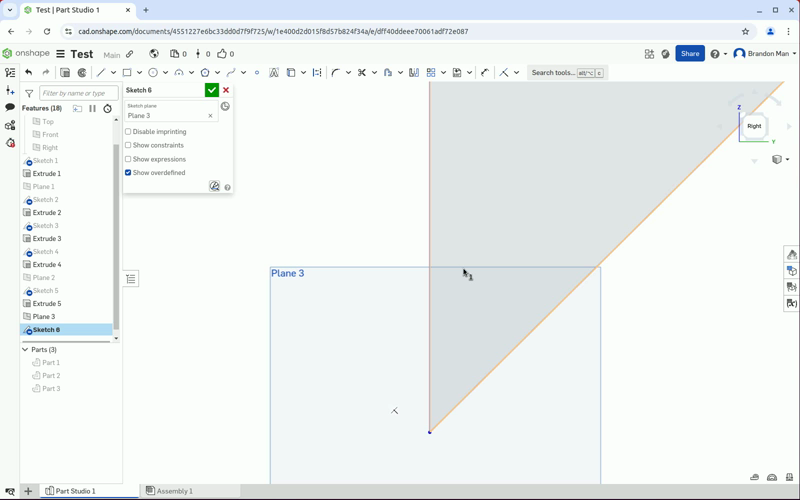
scroll(-6)
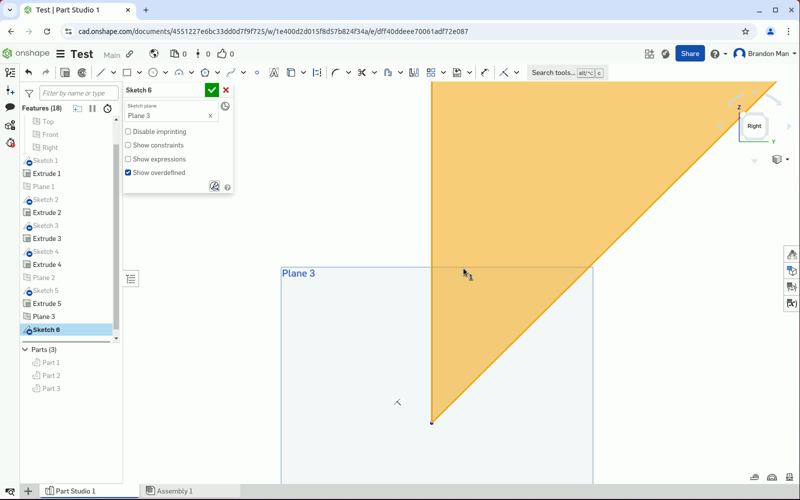
scroll(-6)
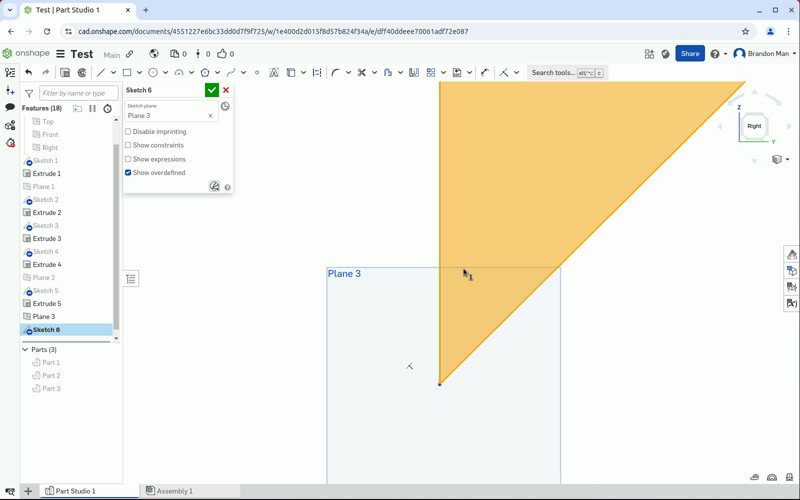
scroll(-6)
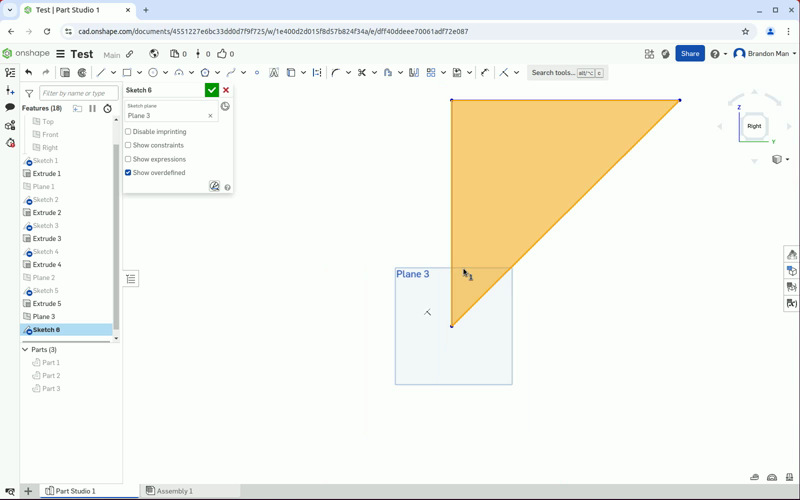
scroll(-6)
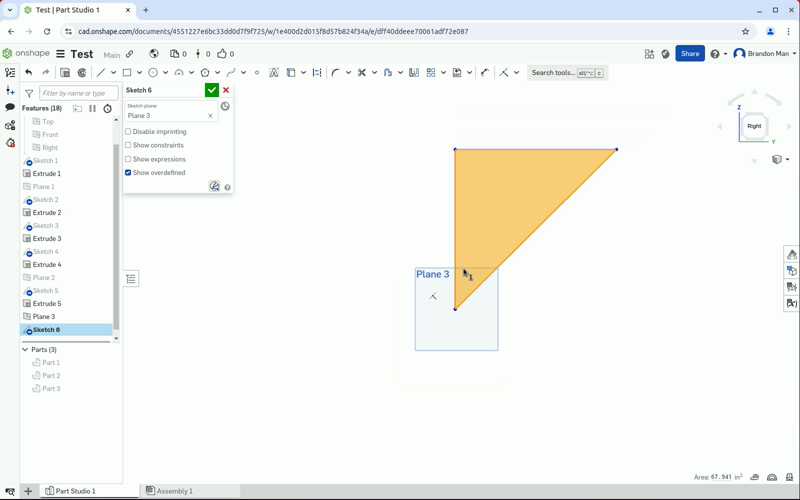
scroll(-6)
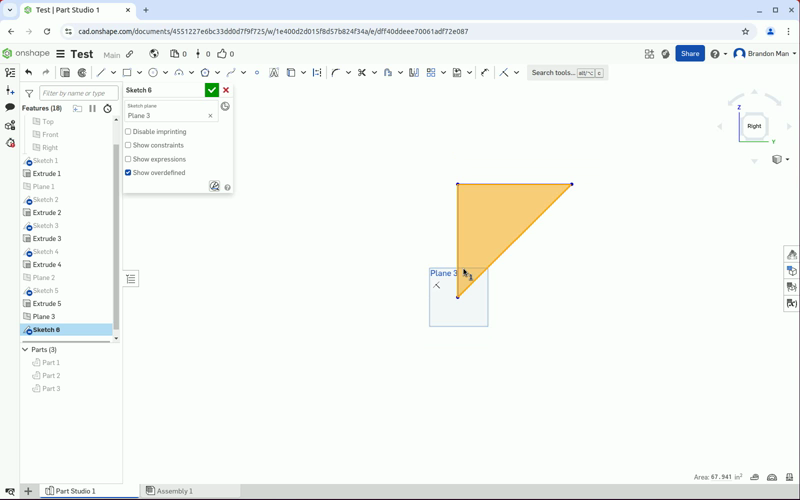
scroll(-6)
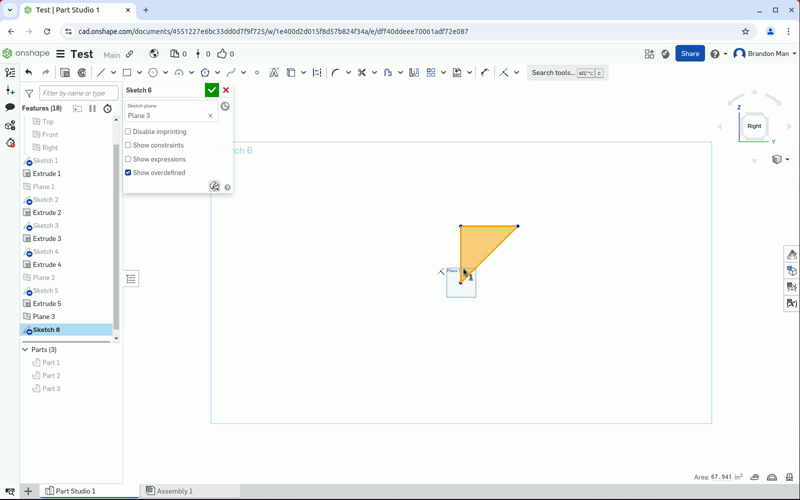
mouse_move(73, 352)
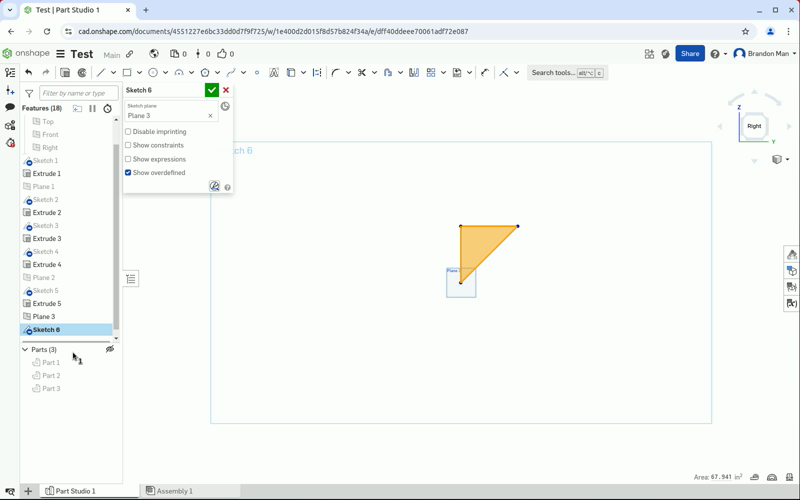
key(shift+y)
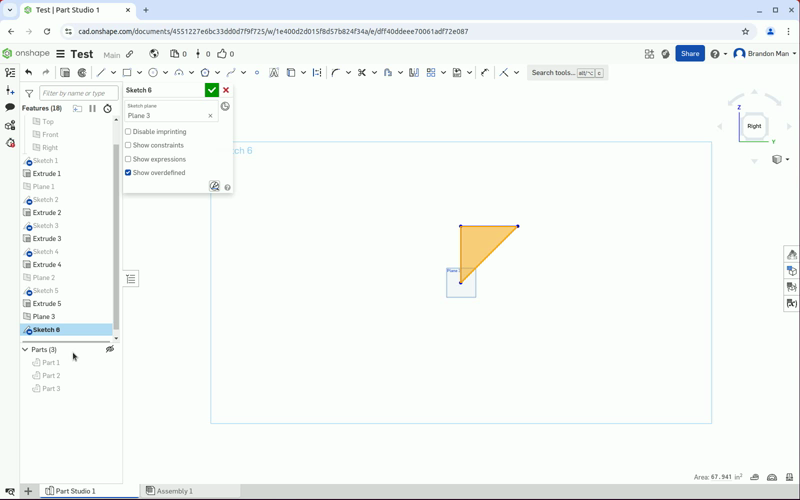
key(shift+e)
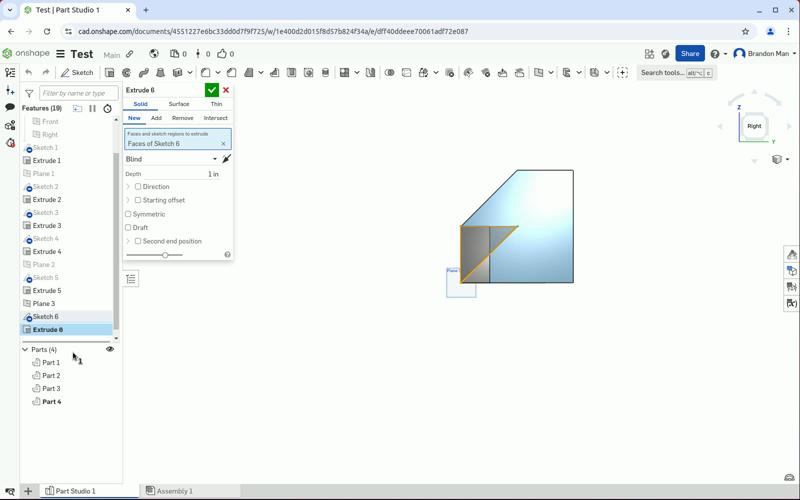
mouse_move(143, 106)
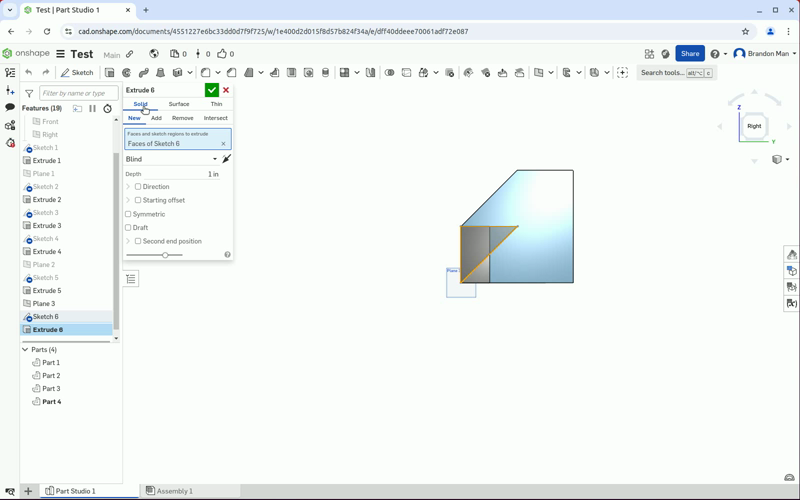
click(143, 106)
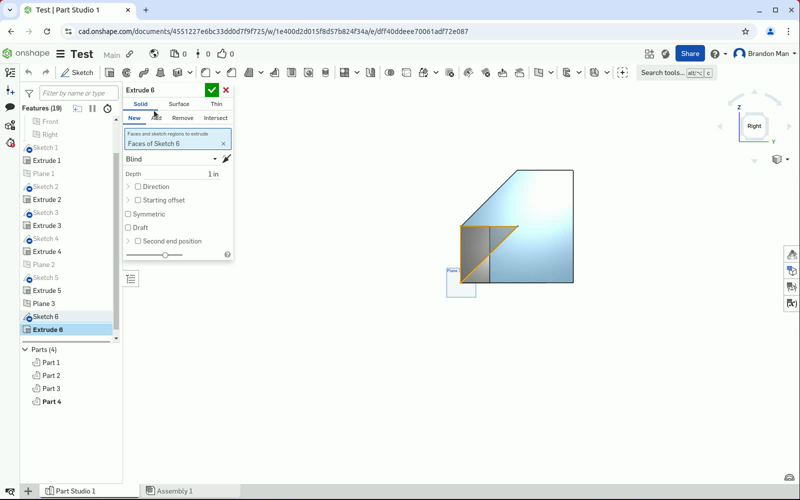
mouse_move(186, 120)
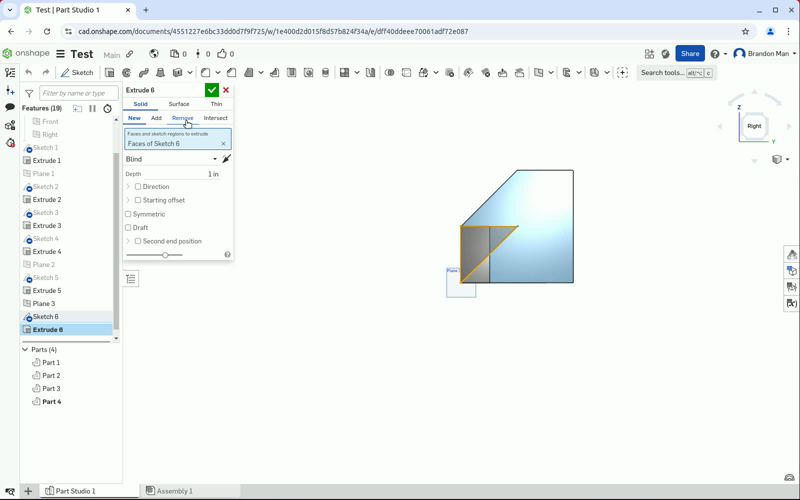
click(186, 120)
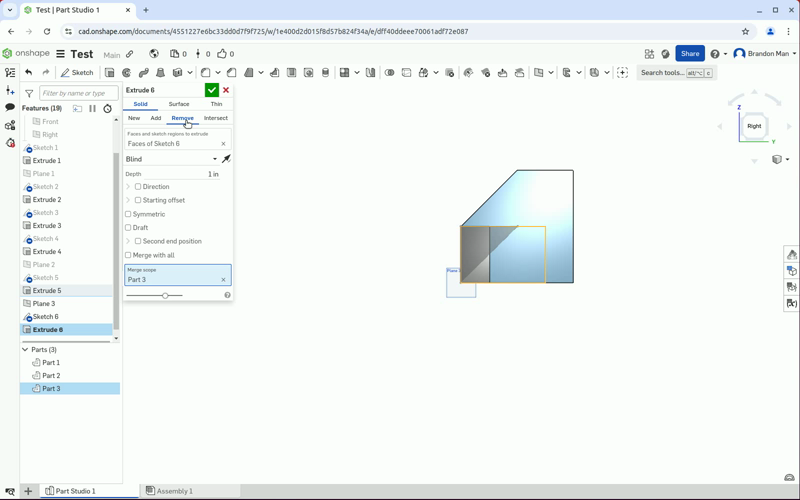
key(tab, 4)
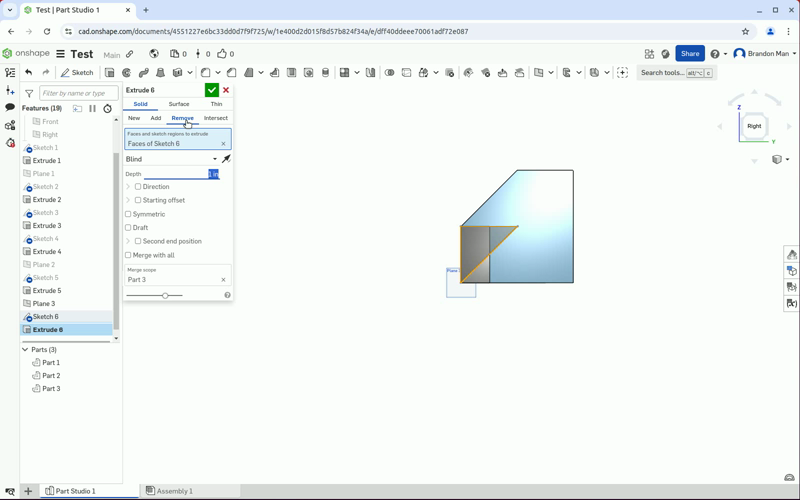
text(11.554)
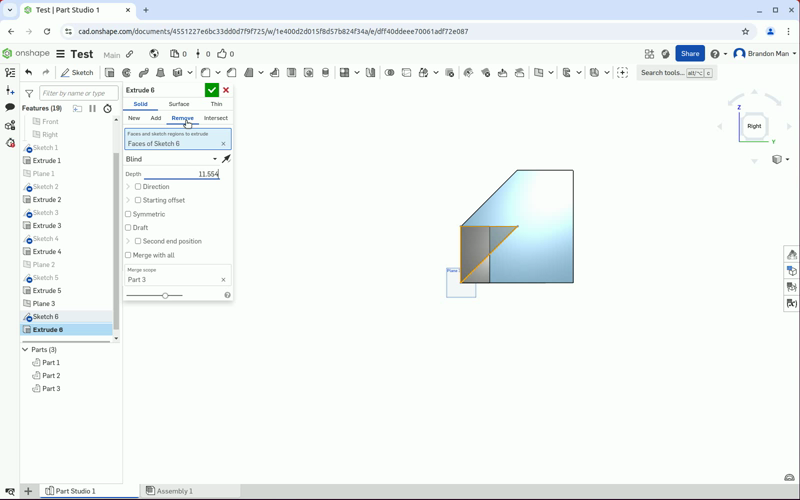
key(tab, 6)
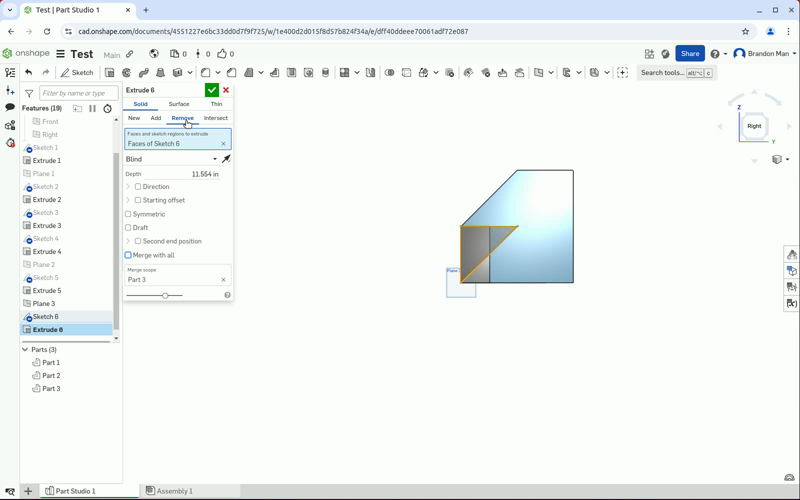
key(space)
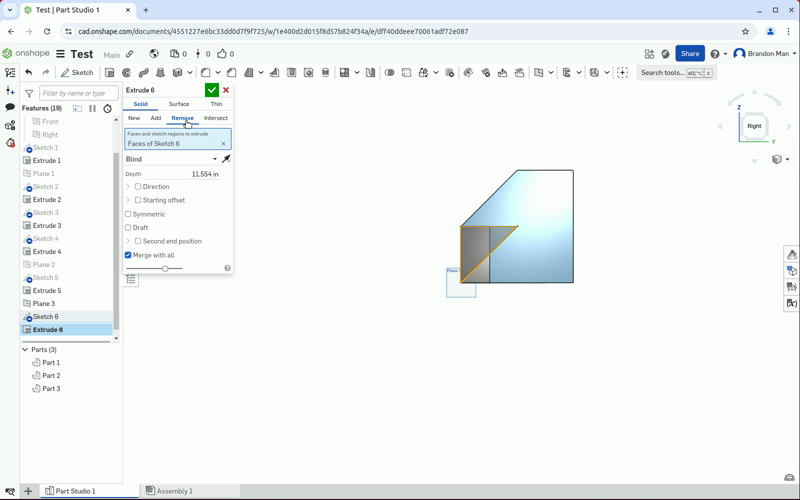
key(enter)
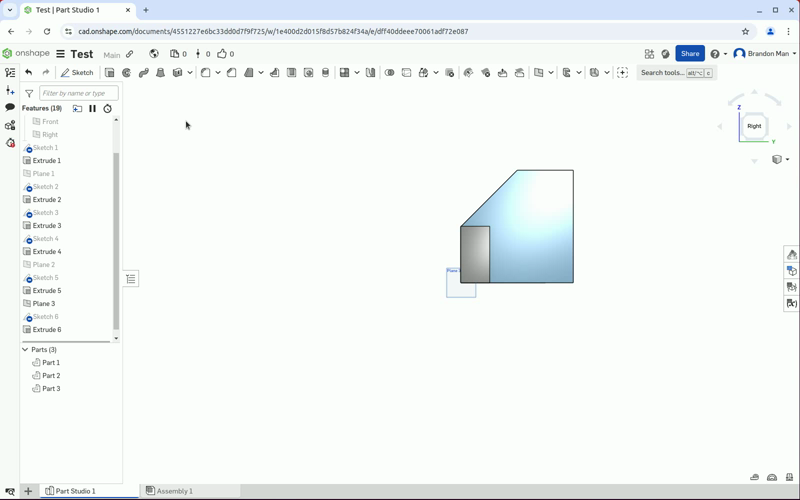
key(shift+h)
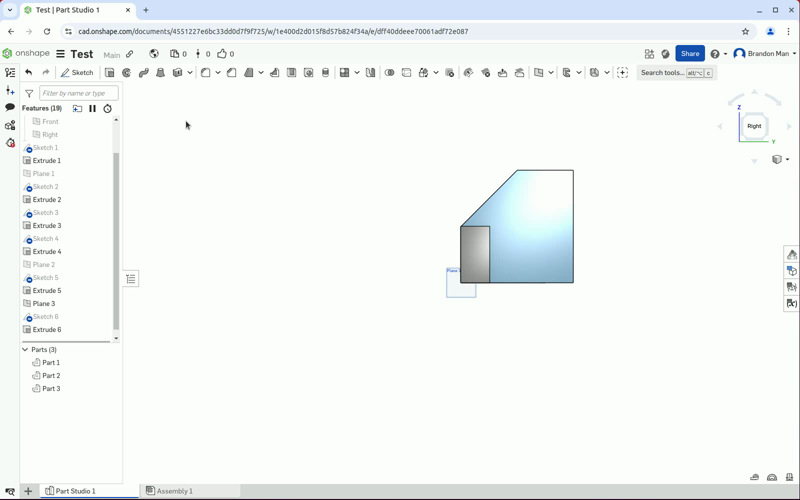
key(shift+h)
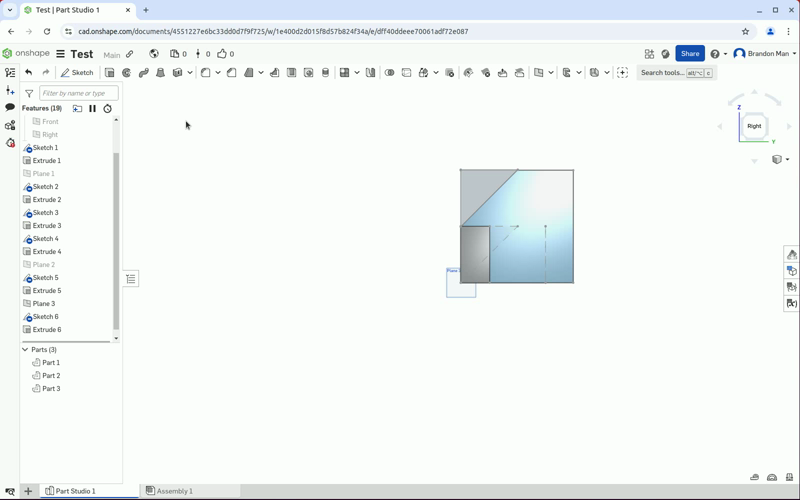
key(shift+7)
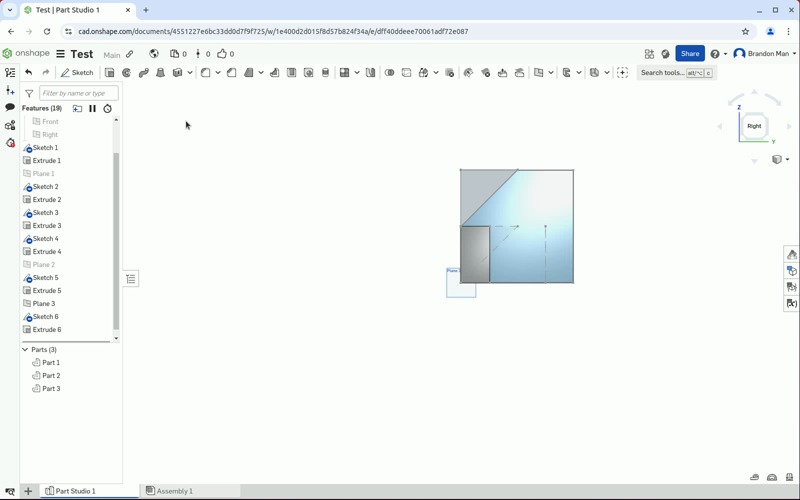
key(right, 2)
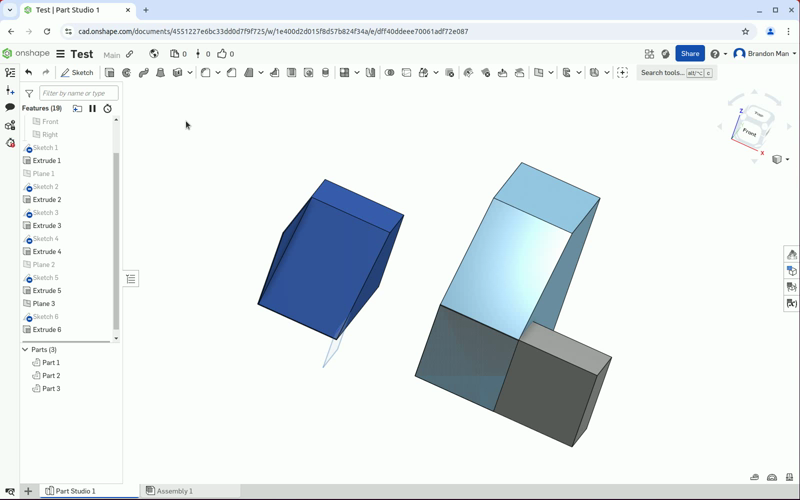
key(down, 2)
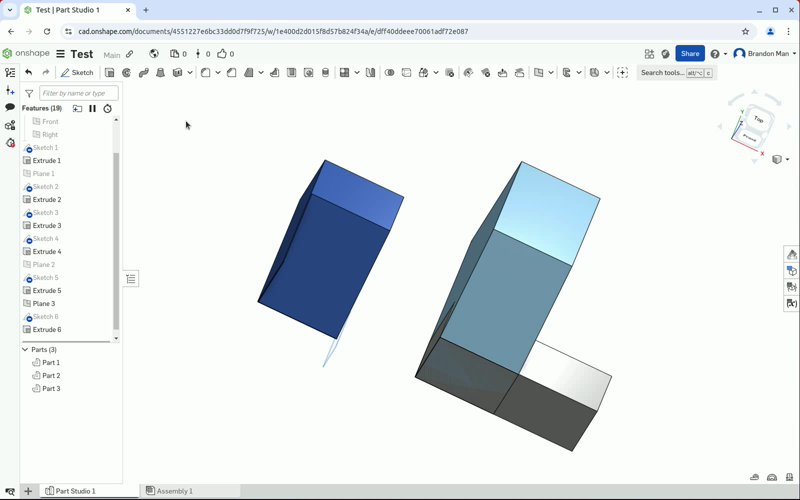
key(up, 2)
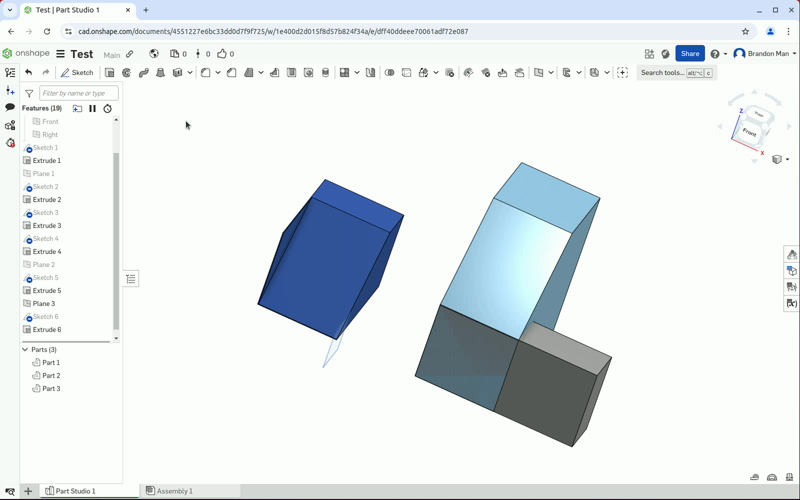
key(left, 2)
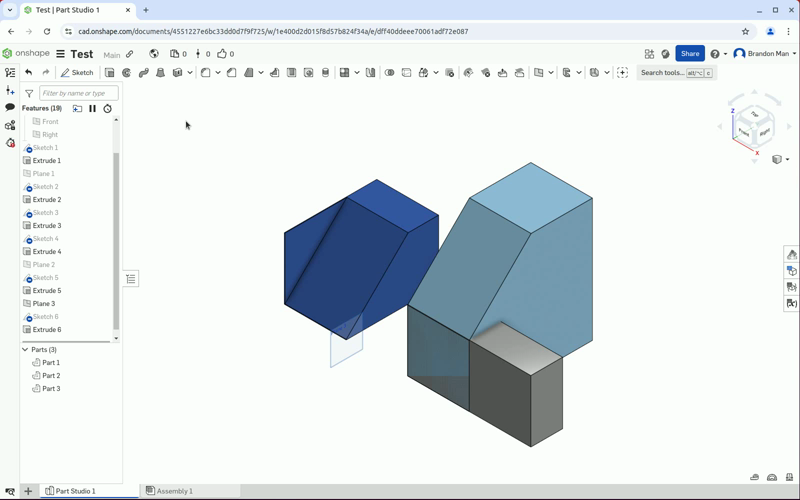
mouse_move(69, 150)
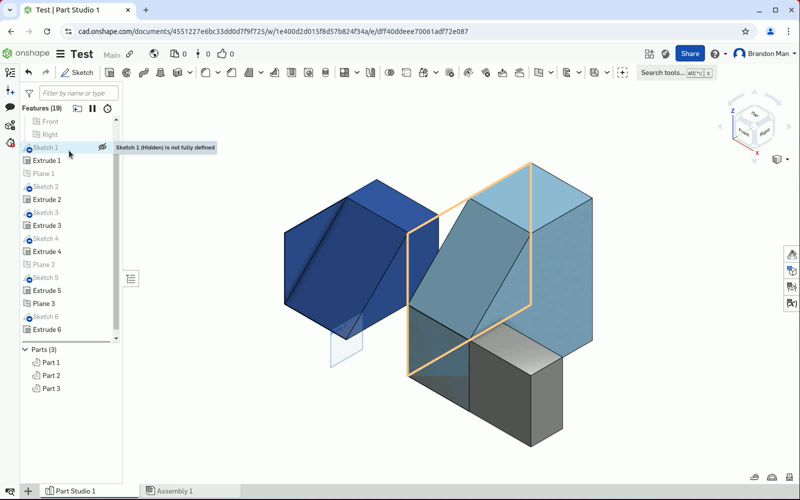
click(69, 150)